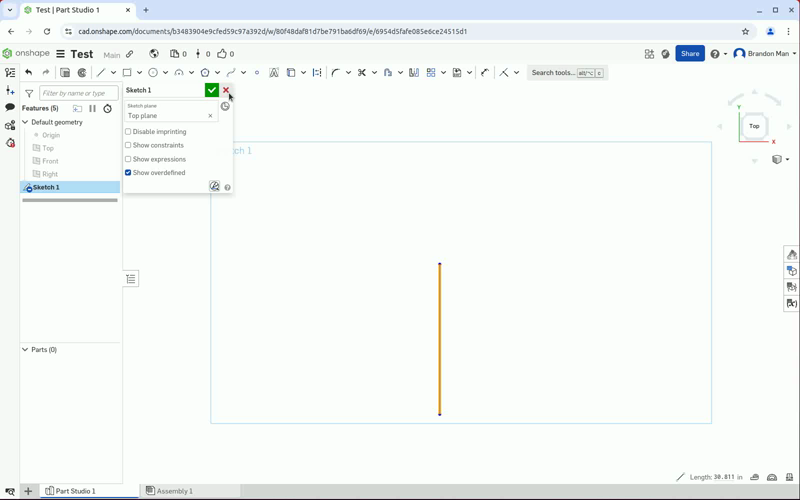
key(shift+h)
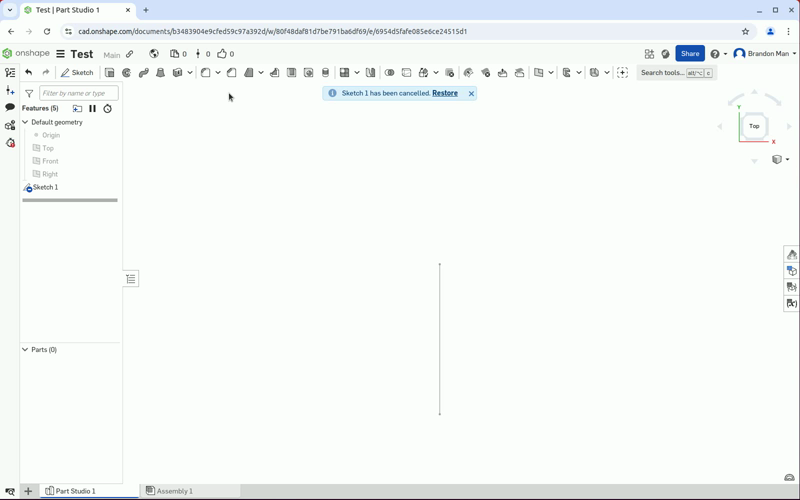
mouse_move(73, 352)
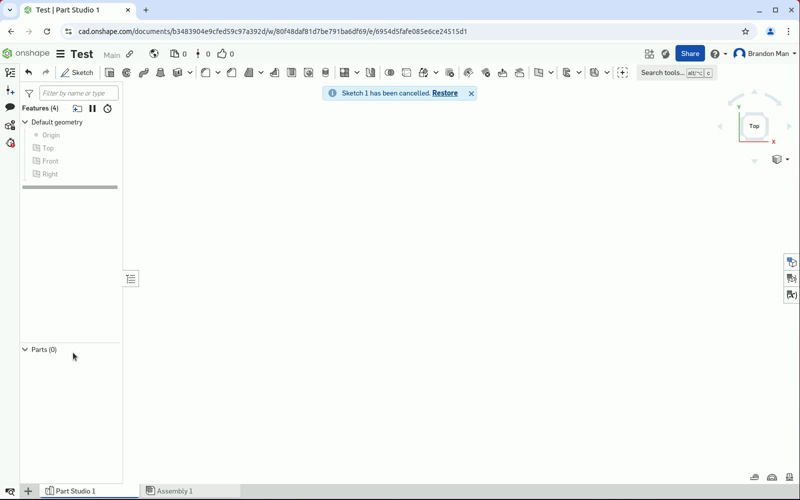
key(y)
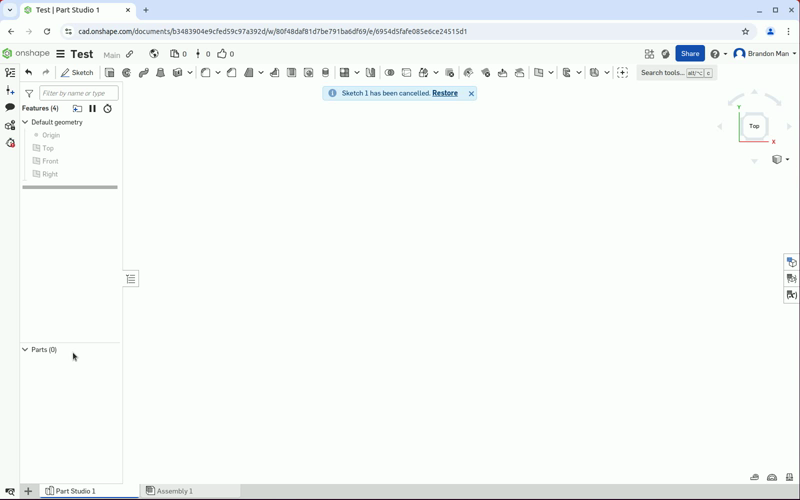
key(shift+p)
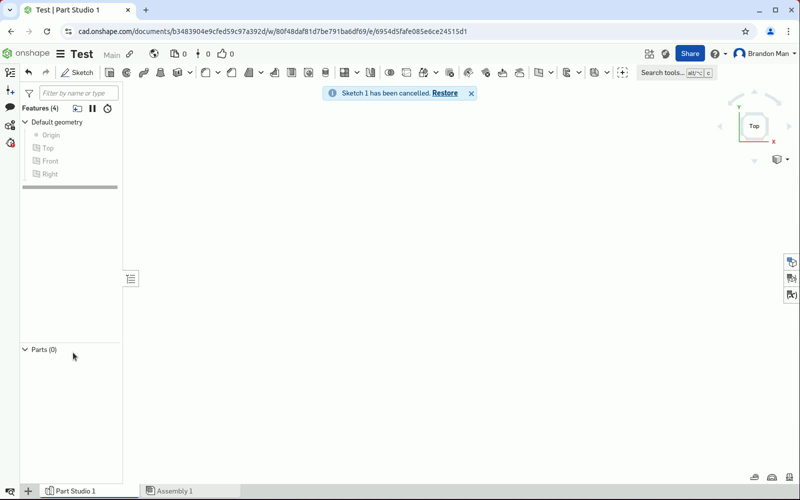
key(space)
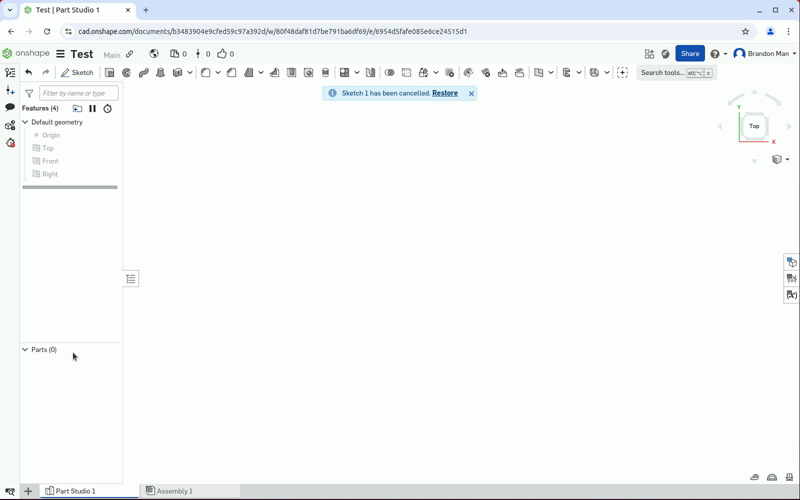
key_down(shift)
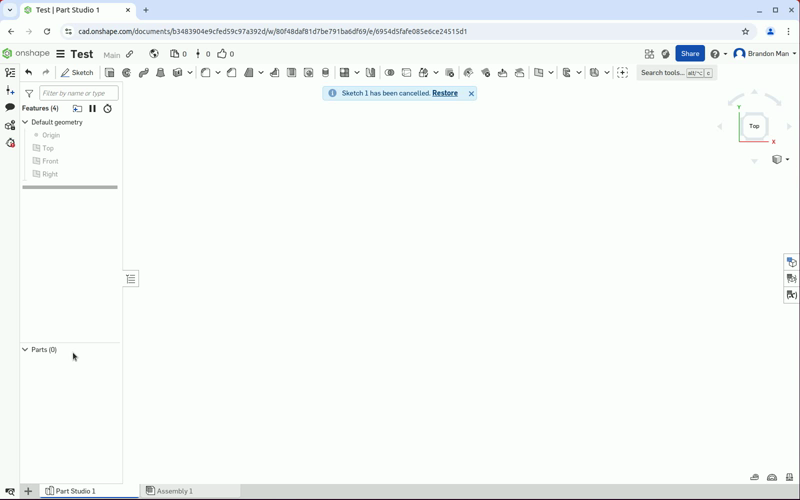
key(up)
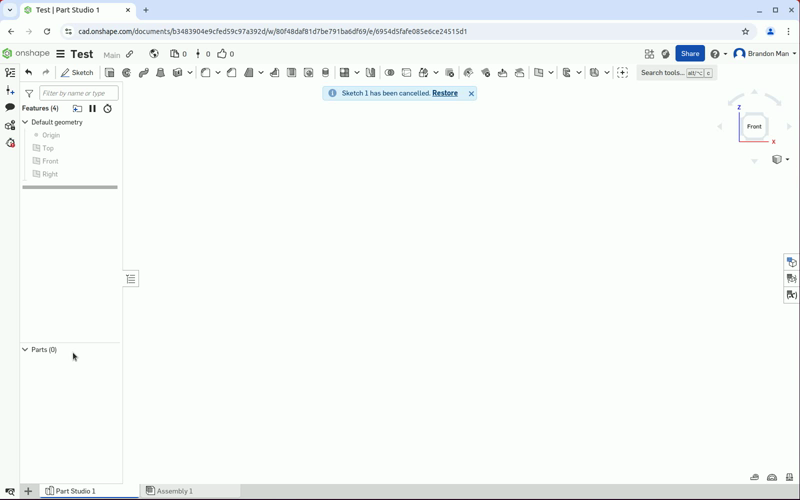
key_up(shift)
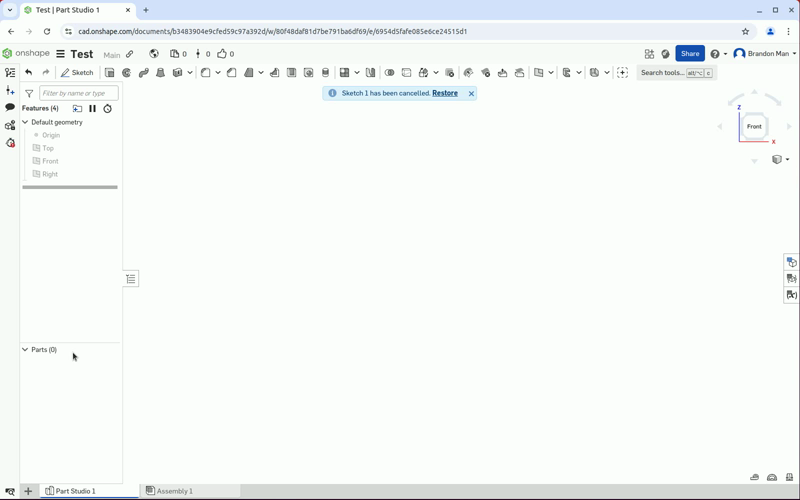
mouse_move(73, 352)
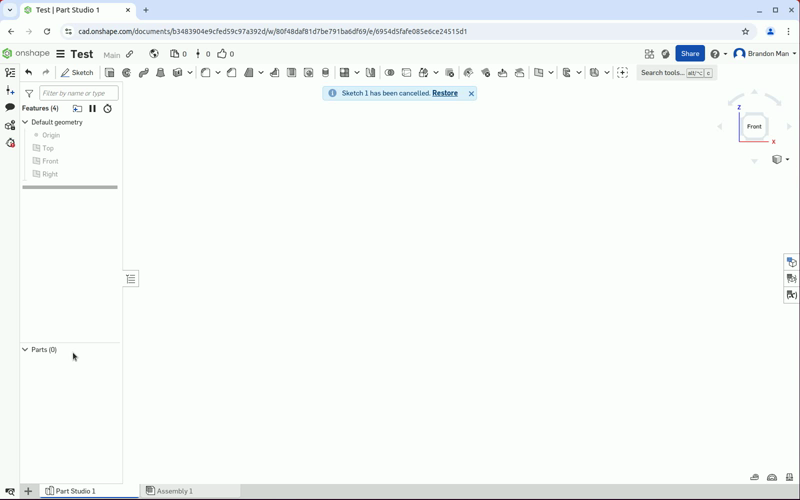
key(shift+y)
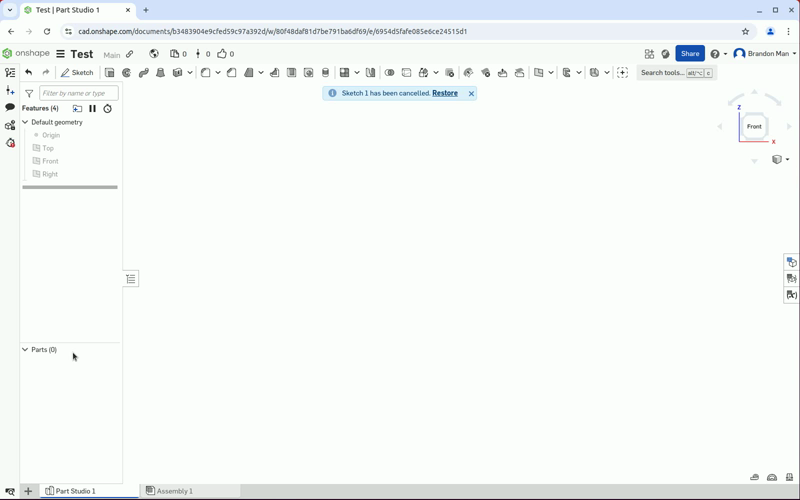
key(shift+s)
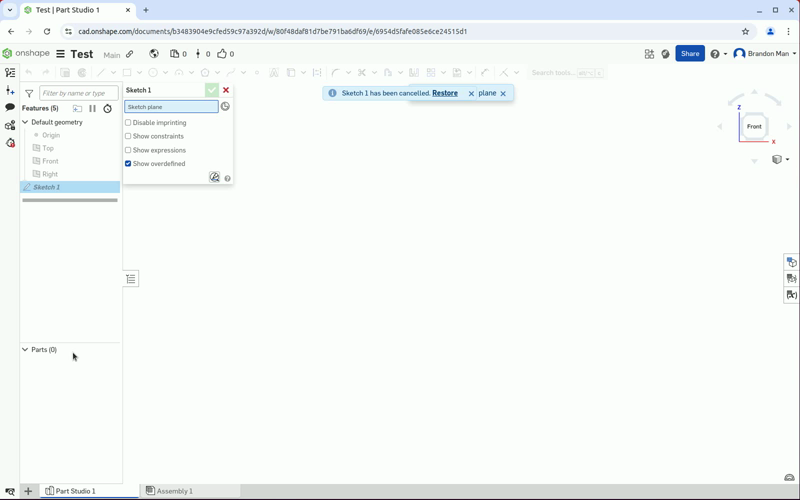
mouse_move(73, 163)
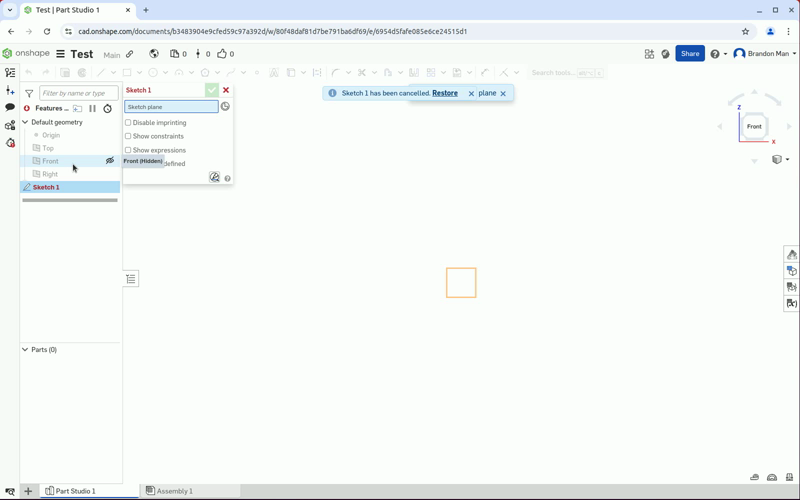
click(73, 163)
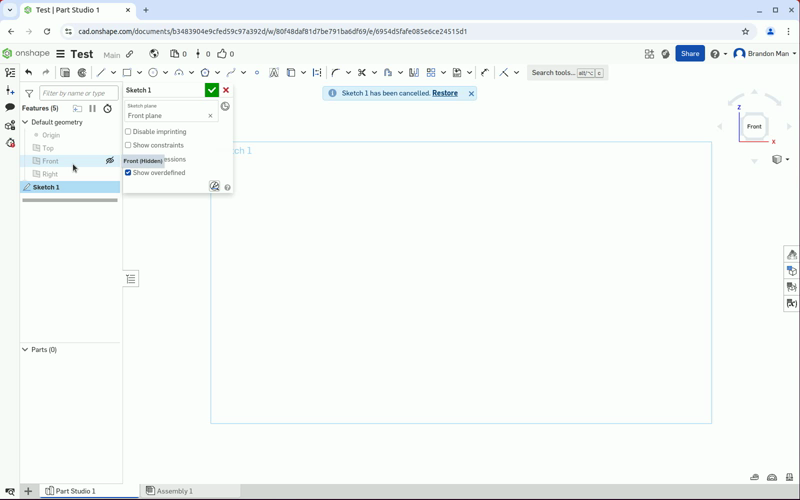
mouse_move(73, 352)
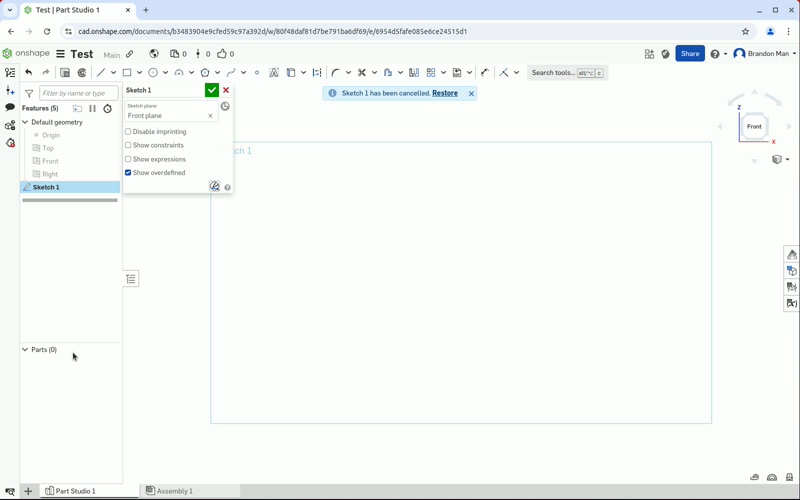
key(y)
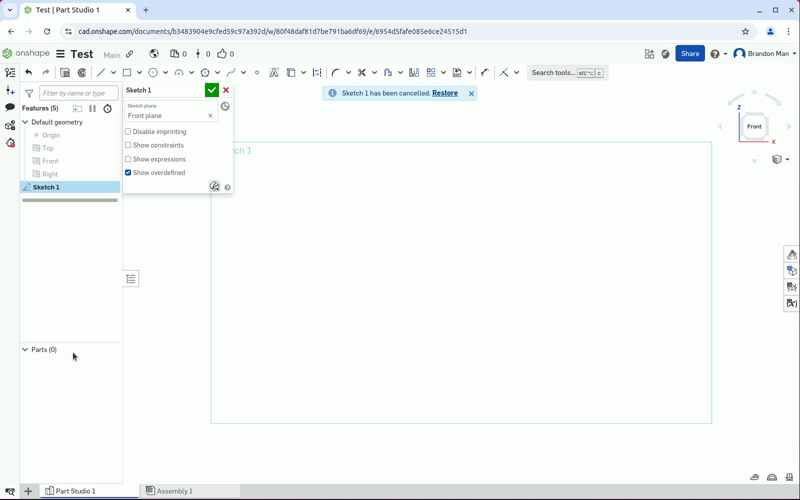
key(c)
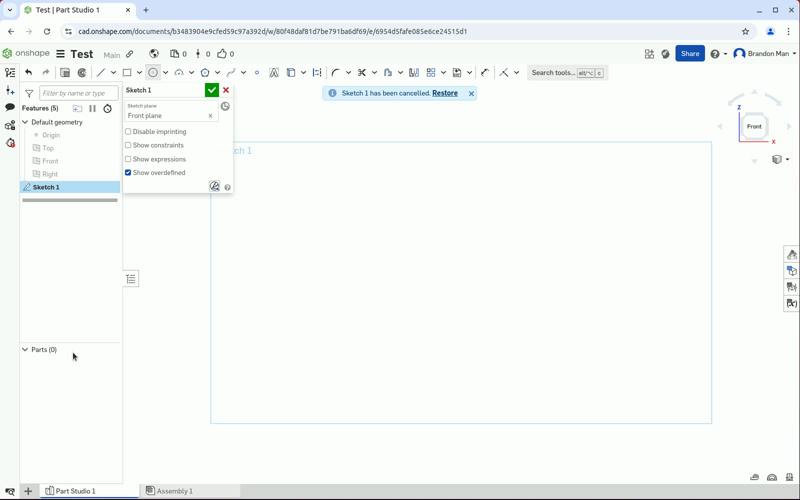
key_down(shift)
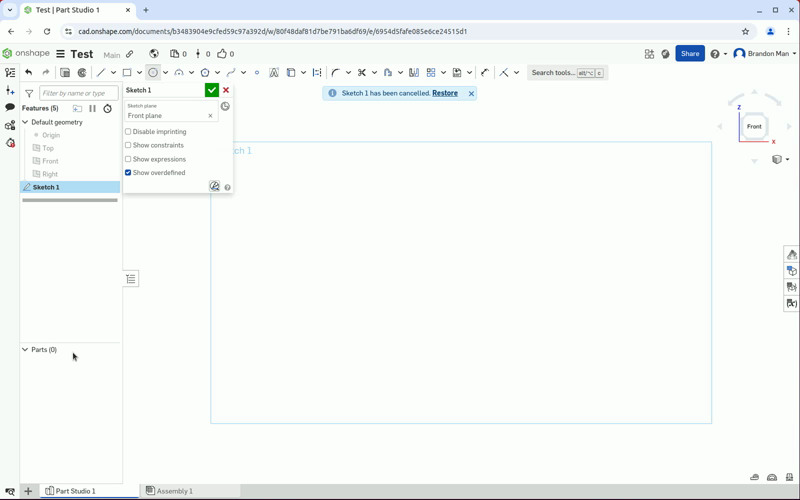
mouse_move(461, 178)
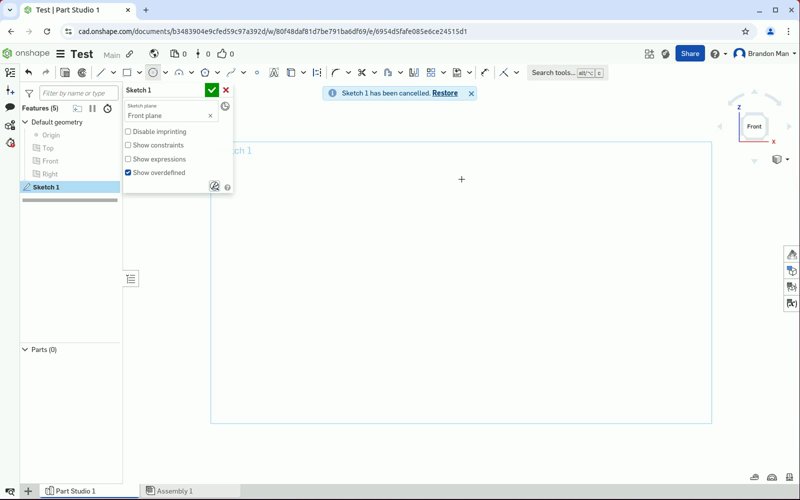
click(461, 178)
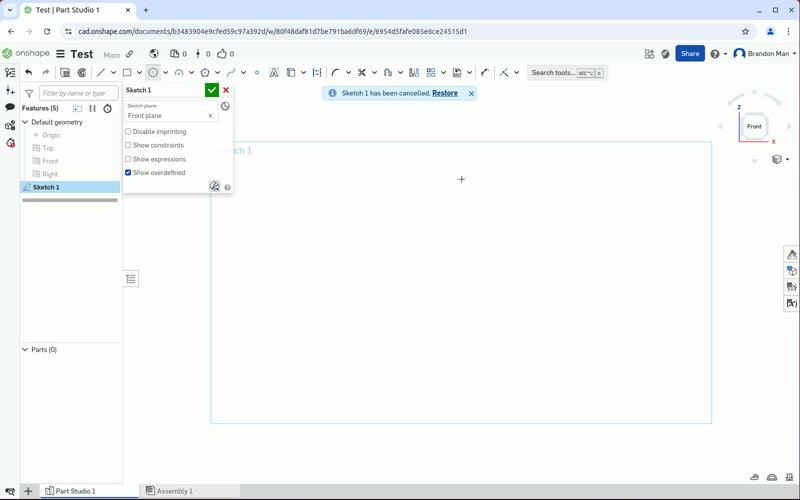
key_up(shift)
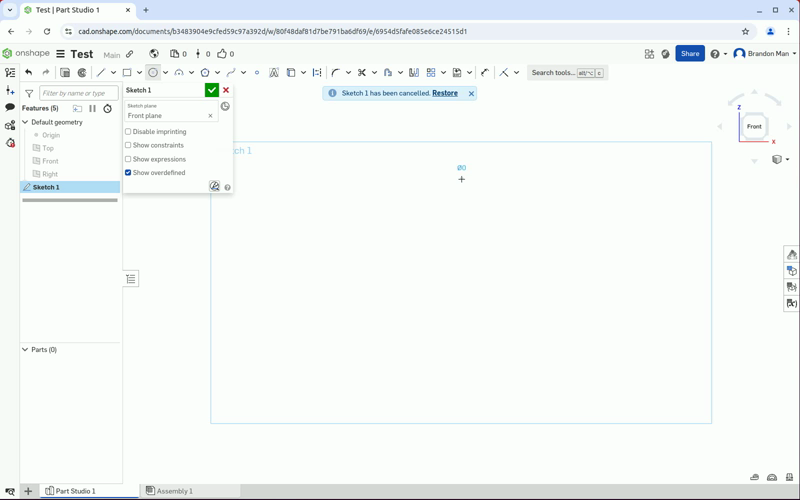
mouse_move(471, 178)
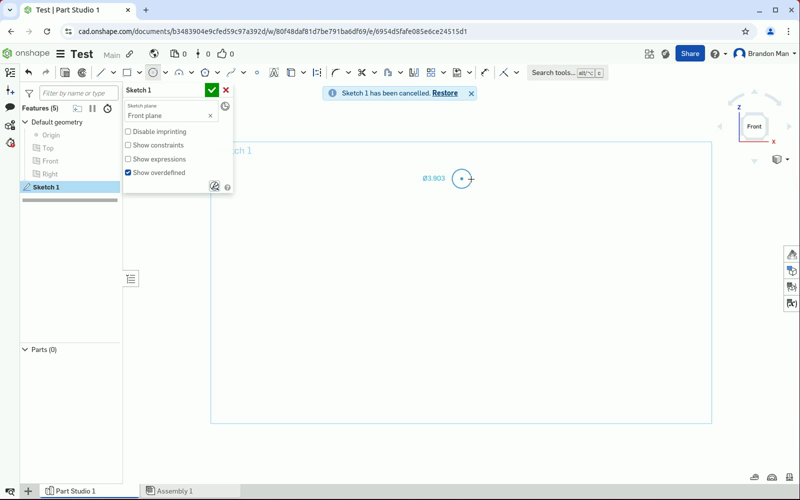
click(471, 178)
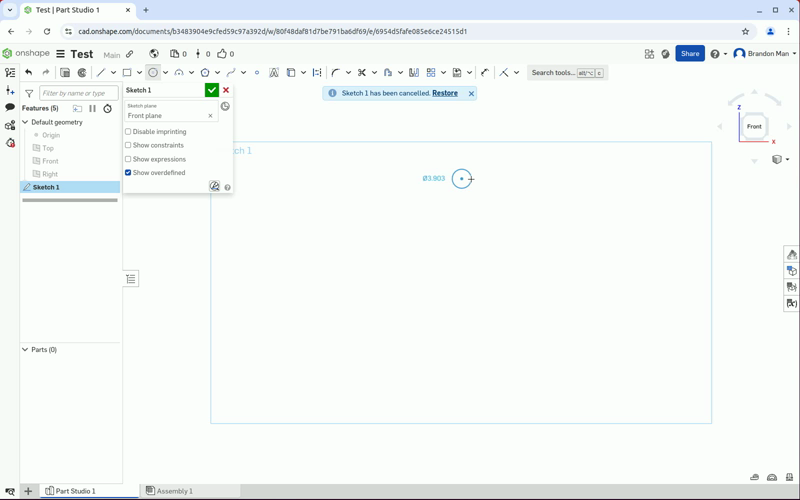
key(esc)
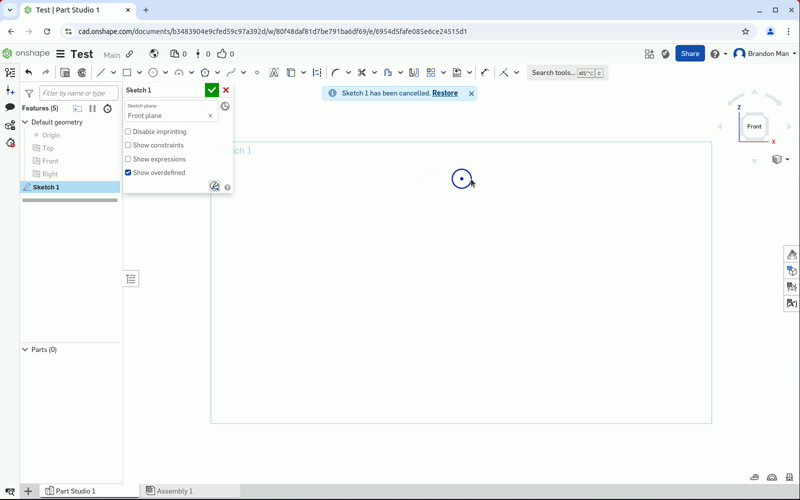
key(c)
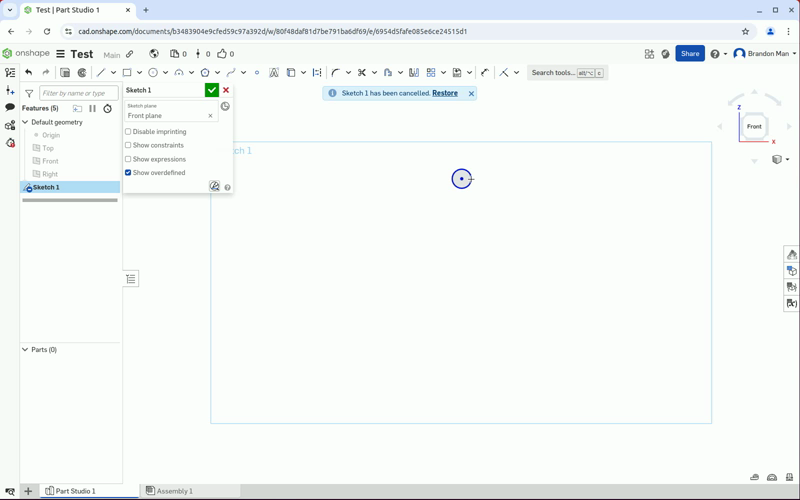
key_down(shift)
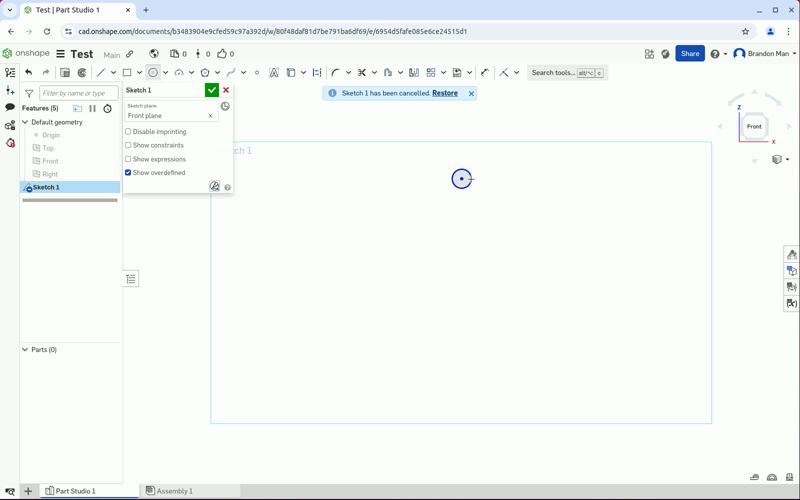
mouse_move(461, 178)
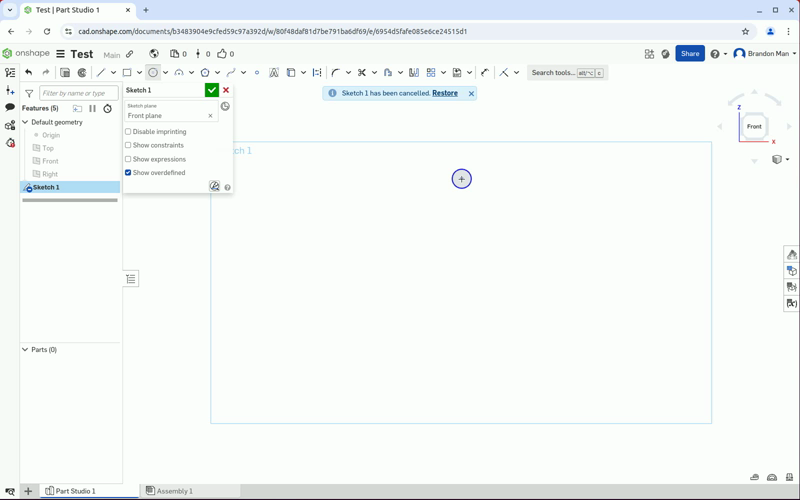
click(461, 178)
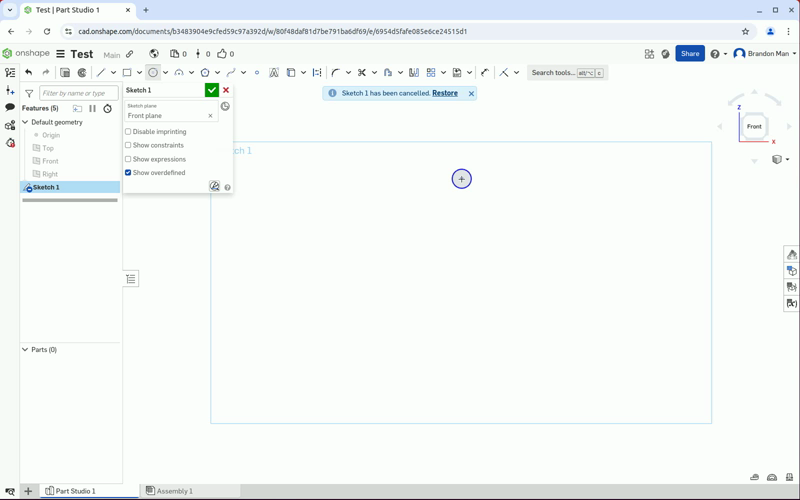
key_up(shift)
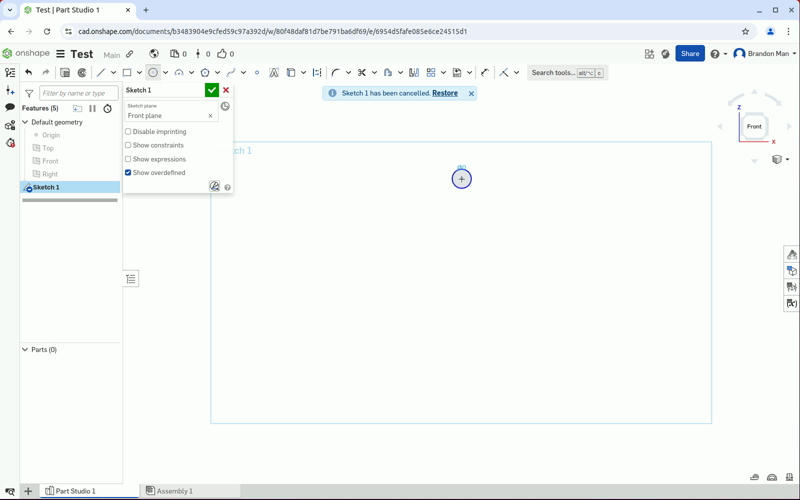
mouse_move(464, 178)
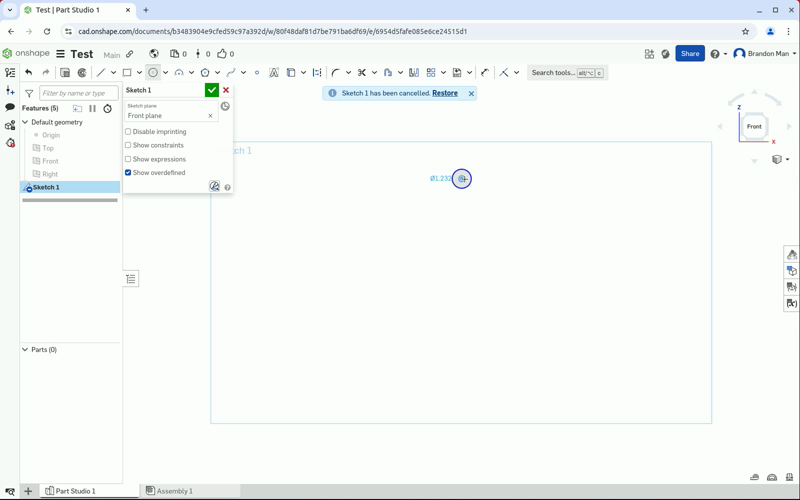
scroll(6)
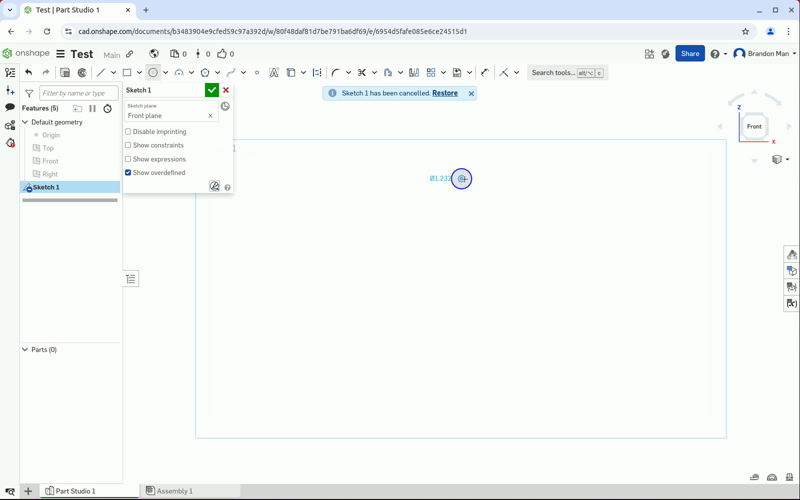
scroll(6)
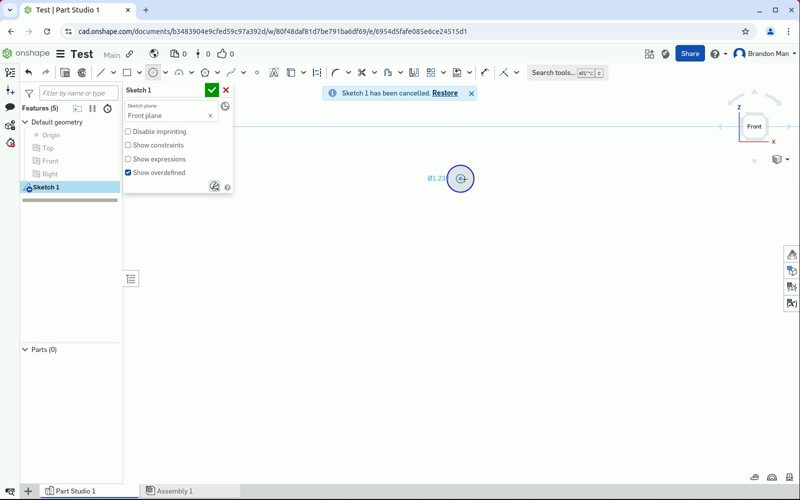
scroll(6)
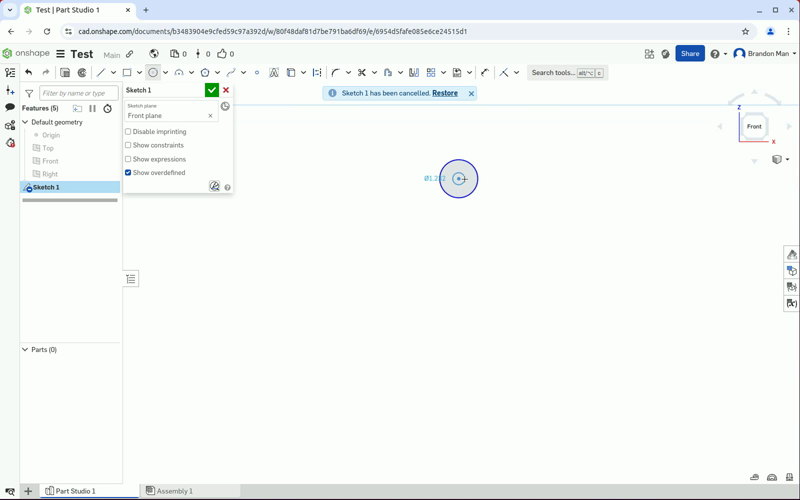
scroll(6)
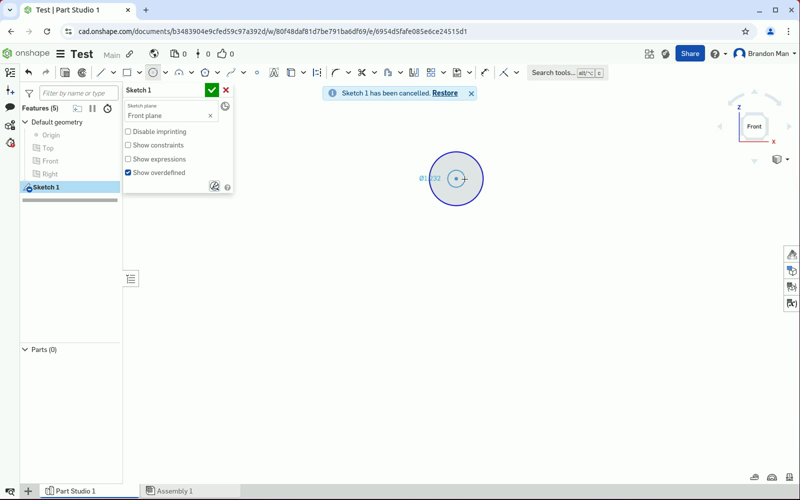
scroll(6)
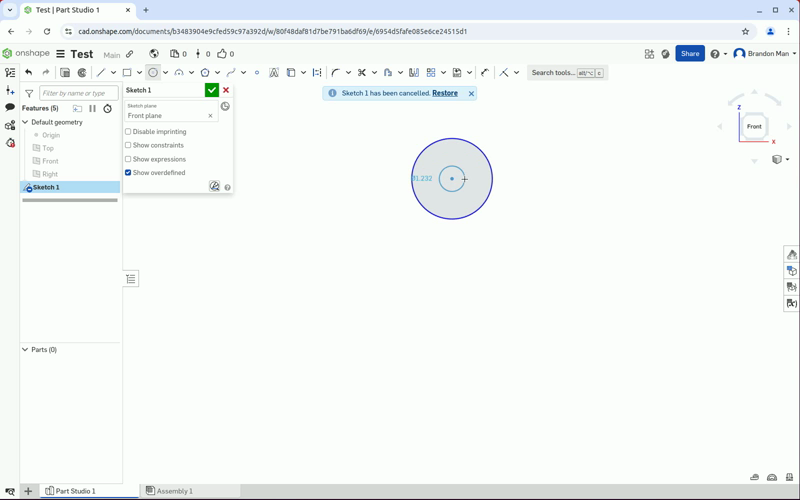
scroll(6)
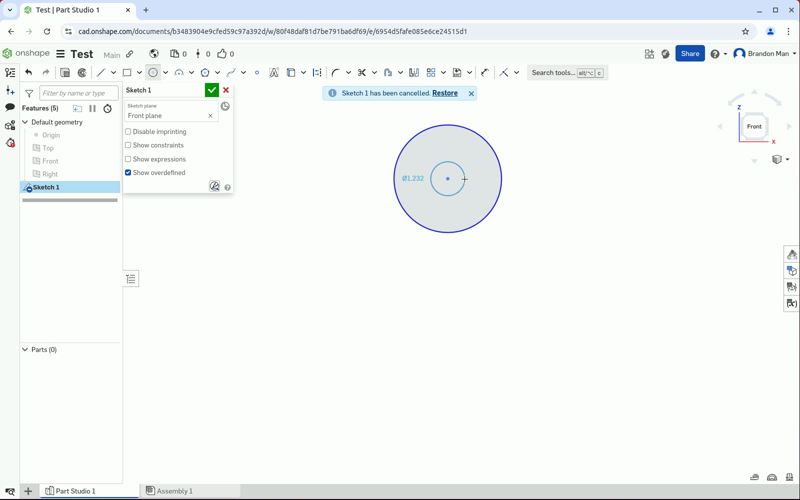
scroll(6)
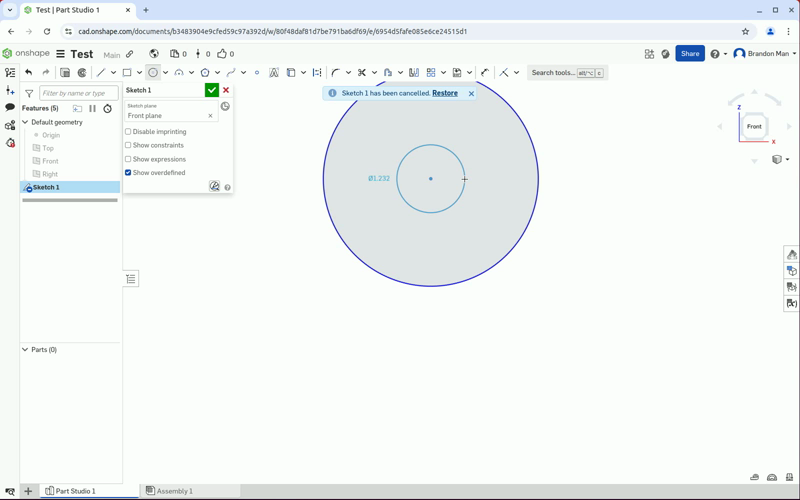
click(464, 178)
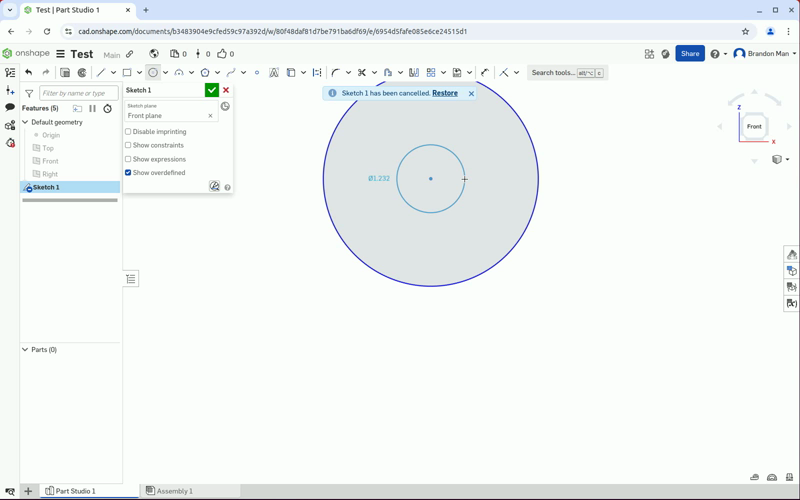
scroll(-6)
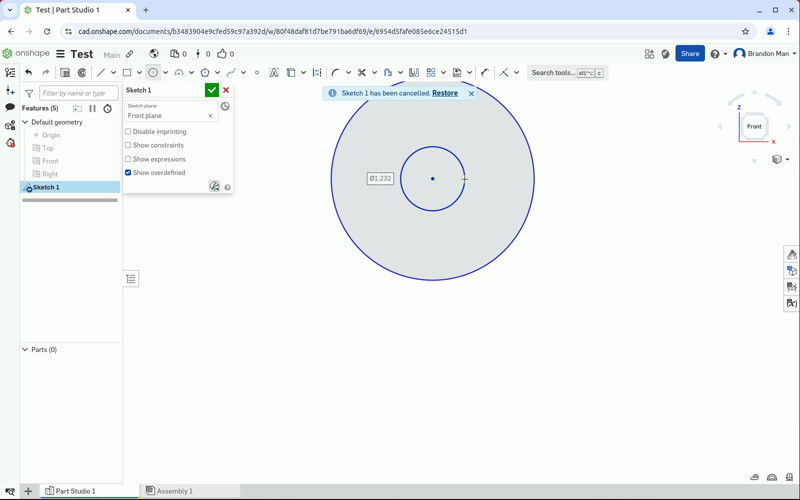
scroll(-6)
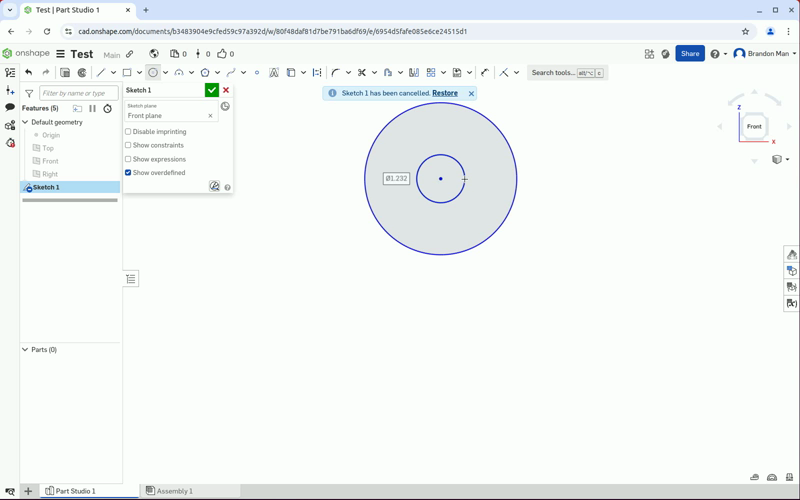
scroll(-6)
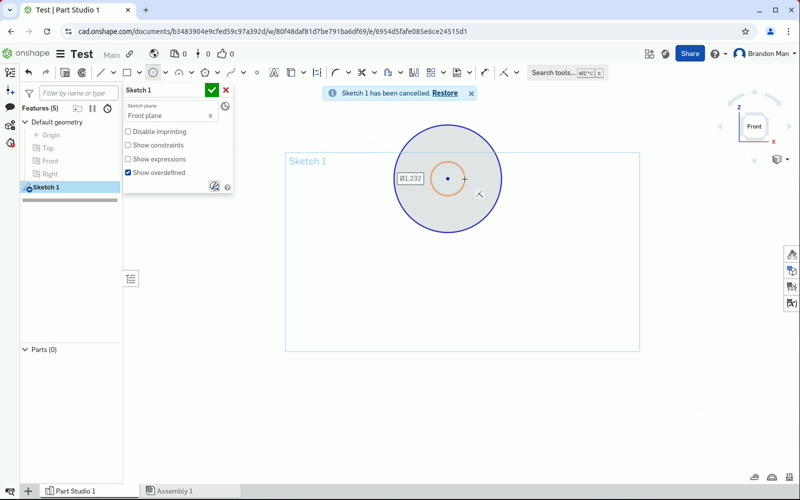
scroll(-6)
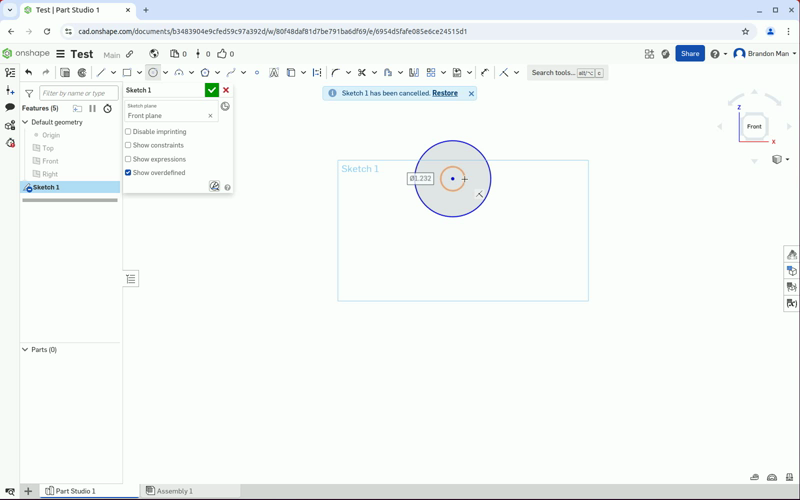
scroll(-6)
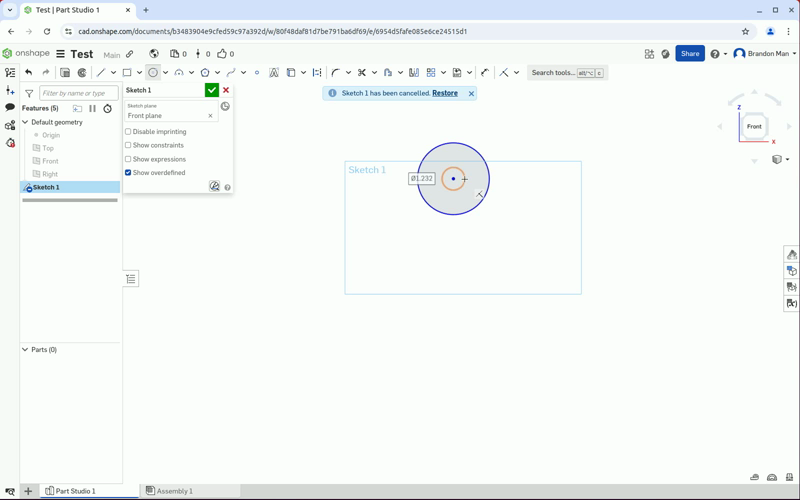
scroll(-6)
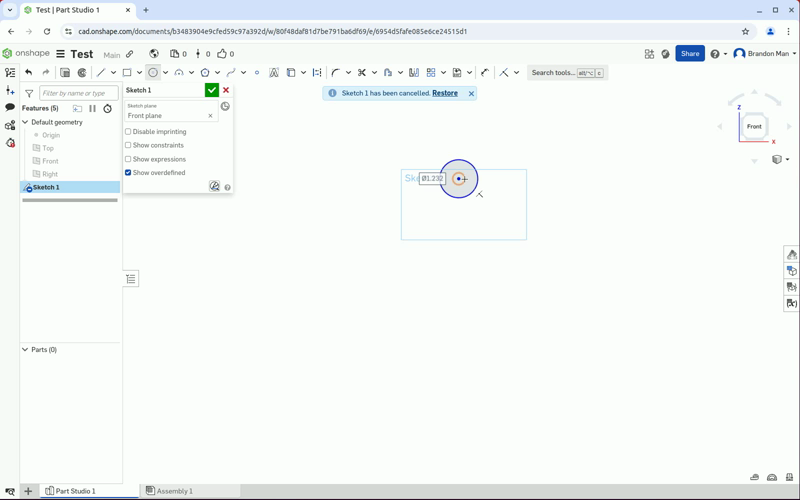
scroll(-6)
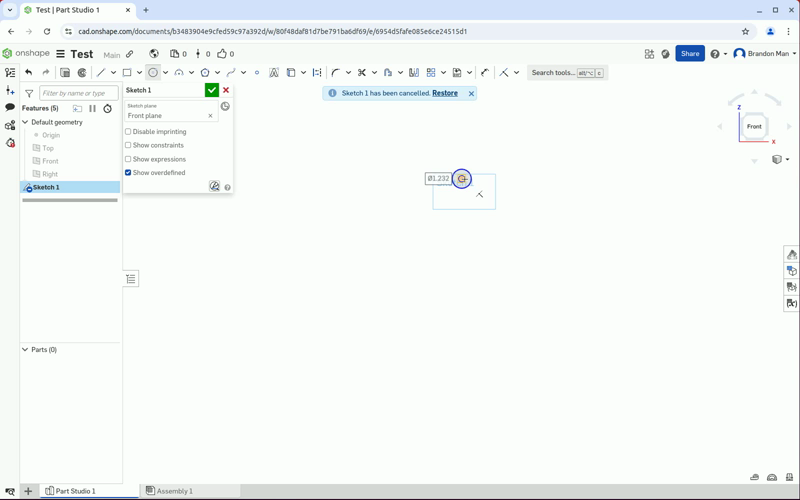
key(esc)
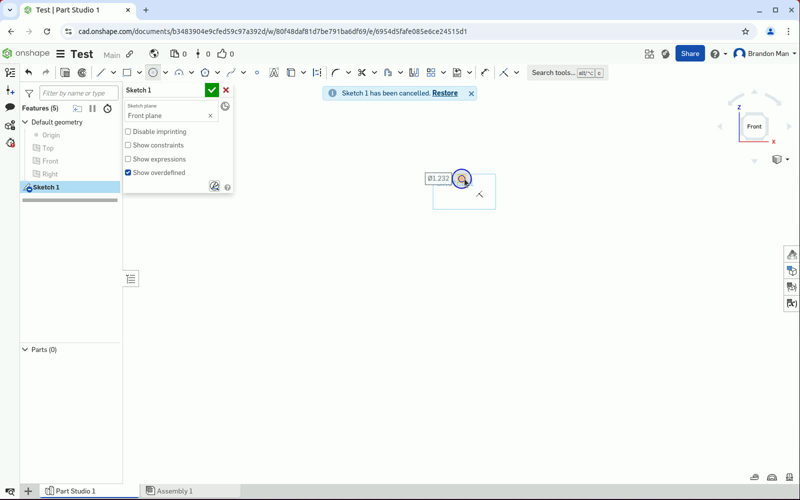
mouse_move(459, 185)
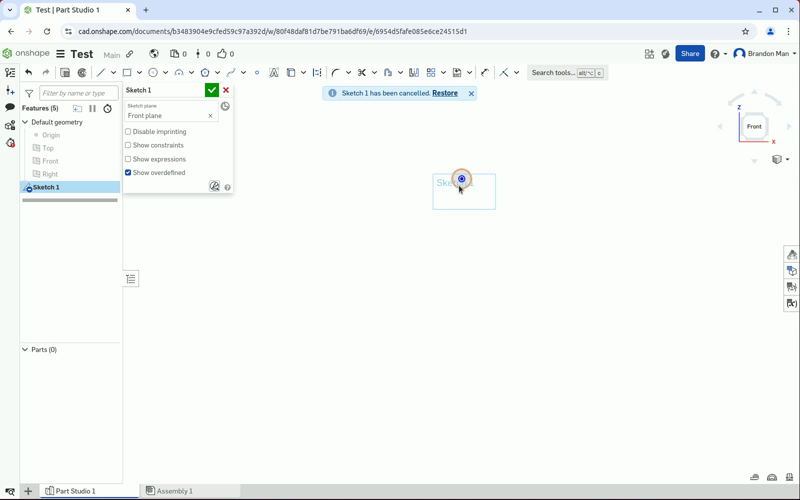
scroll(6)
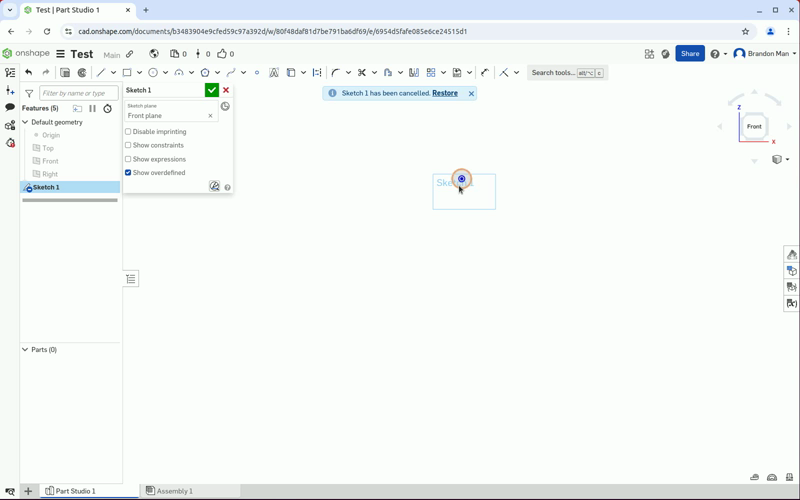
scroll(6)
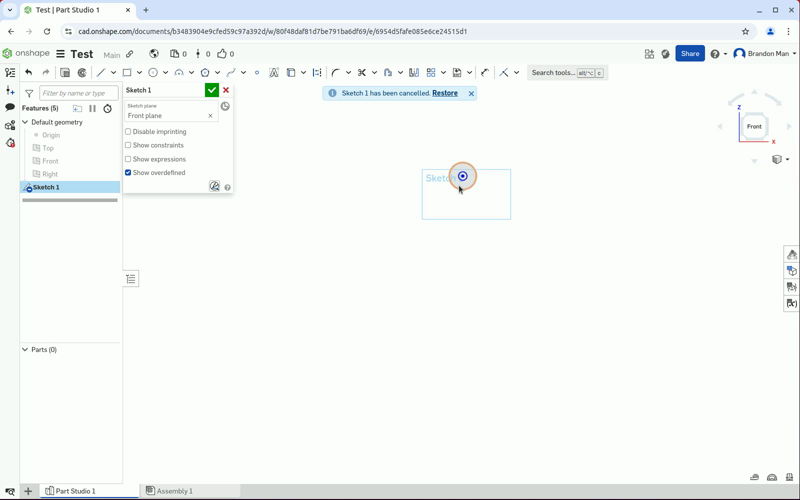
scroll(6)
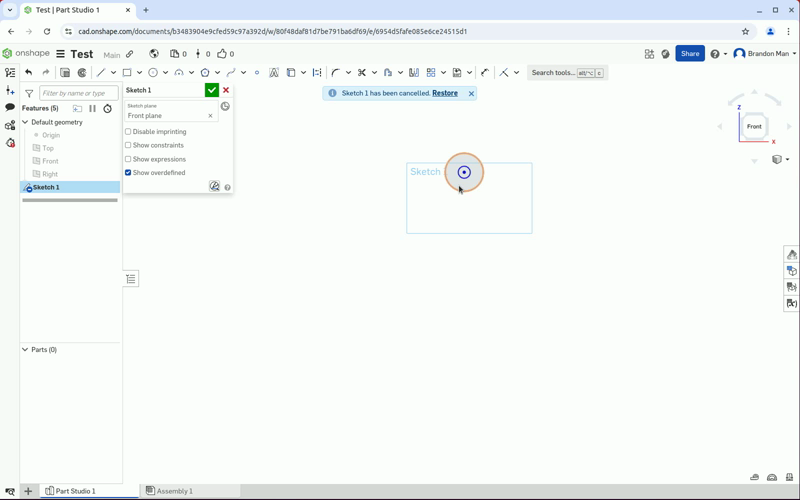
scroll(6)
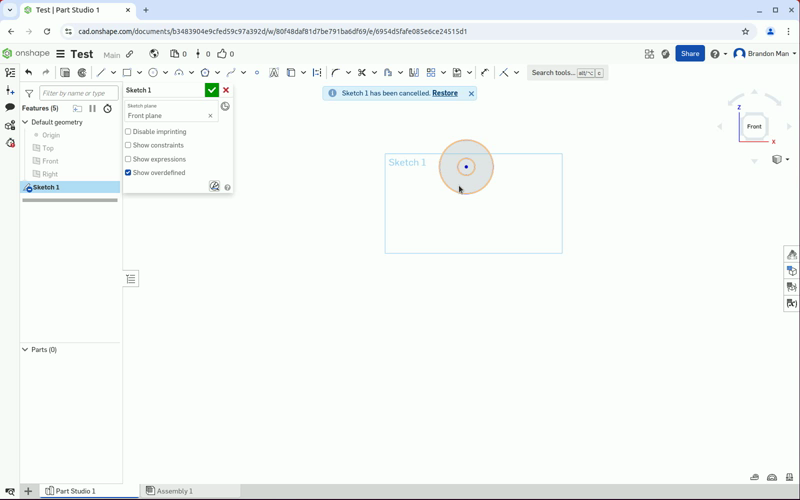
scroll(6)
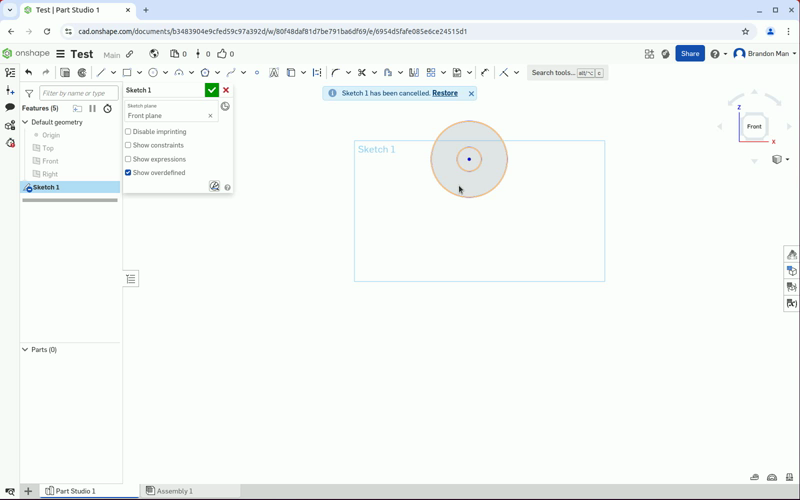
scroll(6)
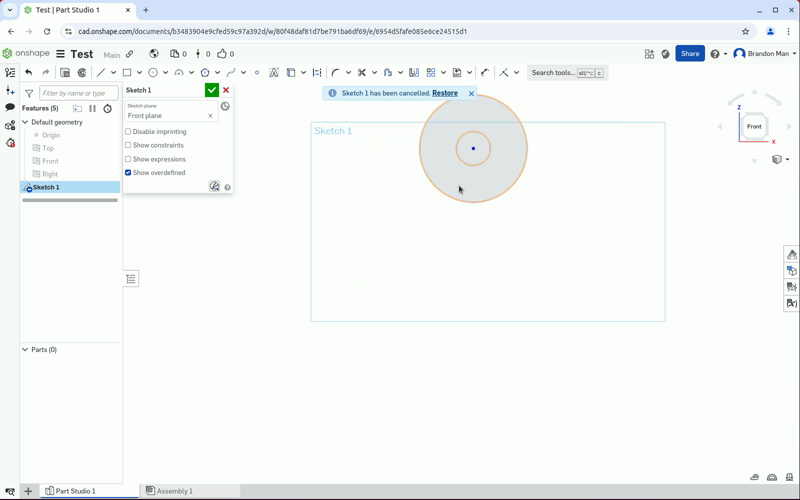
scroll(6)
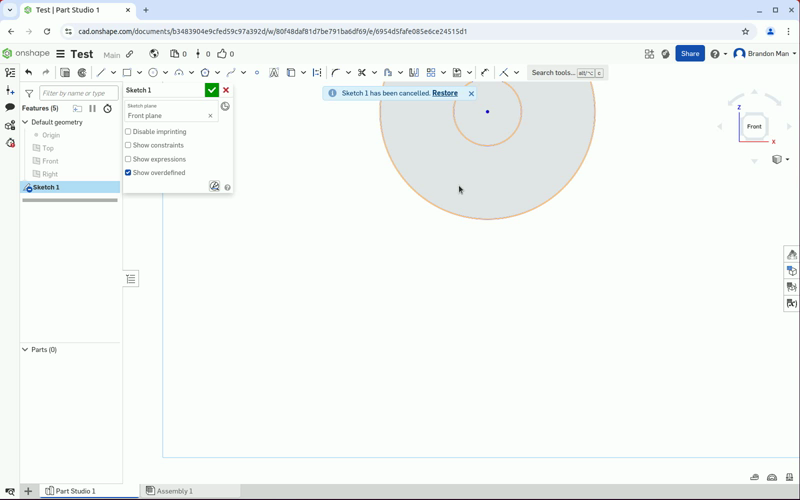
click(459, 185)
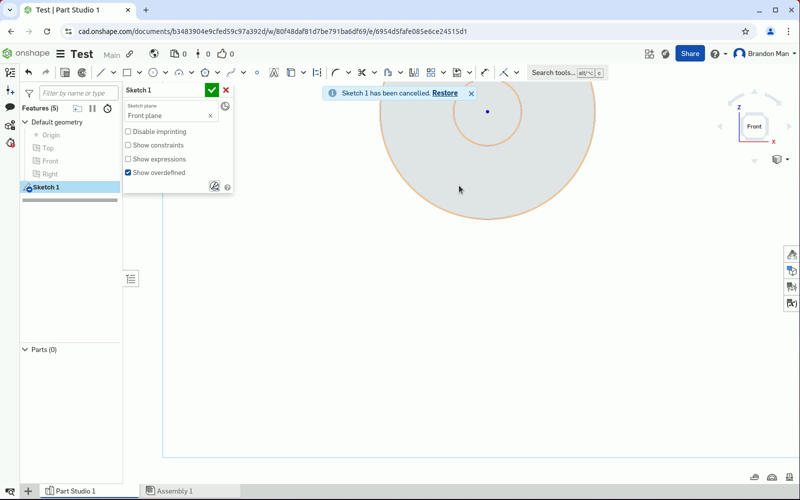
scroll(-6)
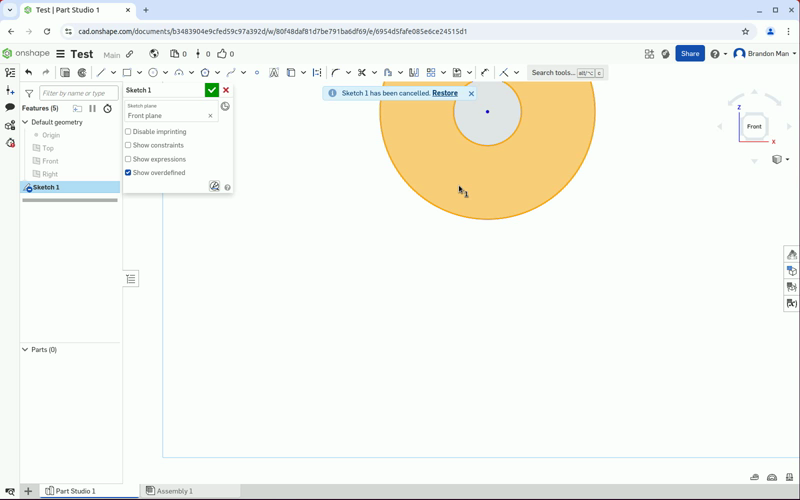
scroll(-6)
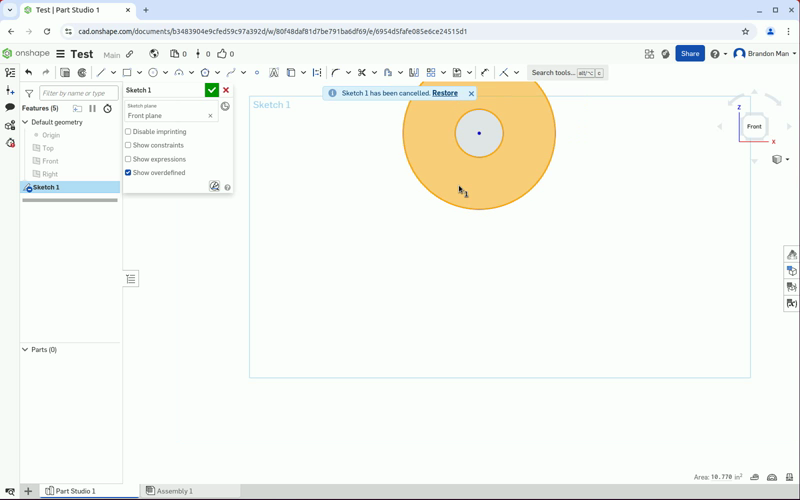
scroll(-6)
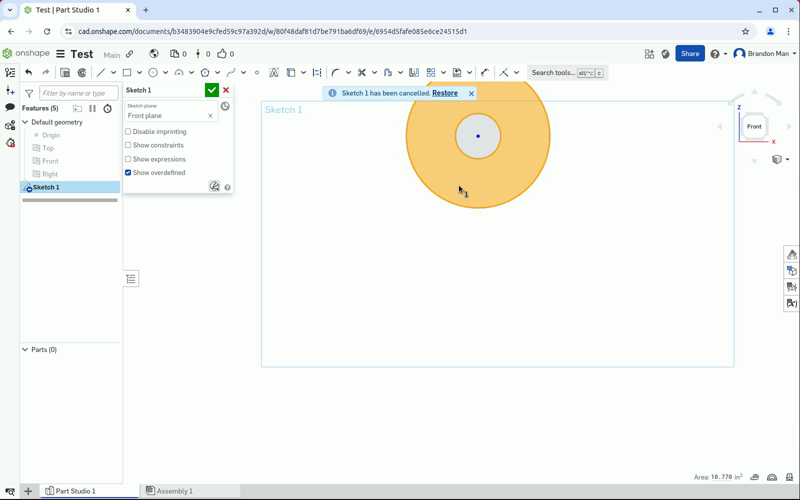
scroll(-6)
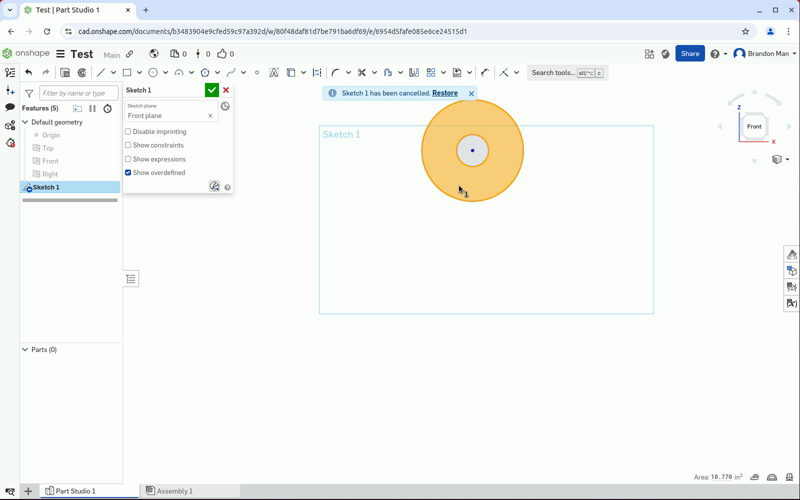
scroll(-6)
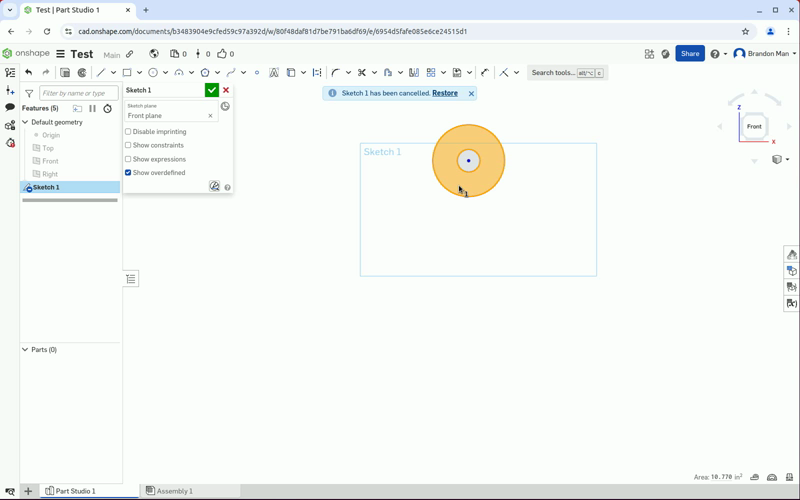
scroll(-6)
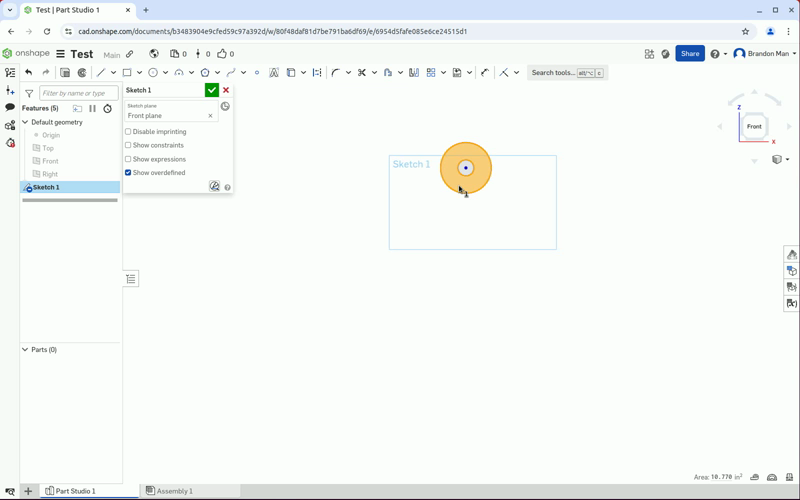
scroll(-6)
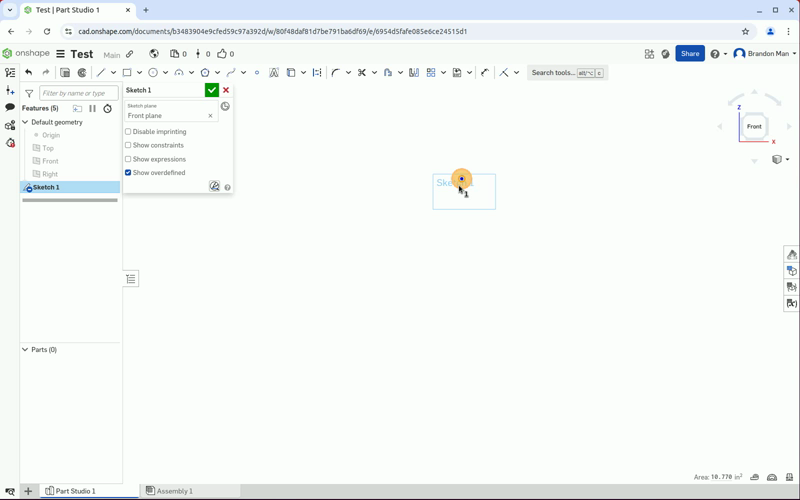
mouse_move(73, 352)
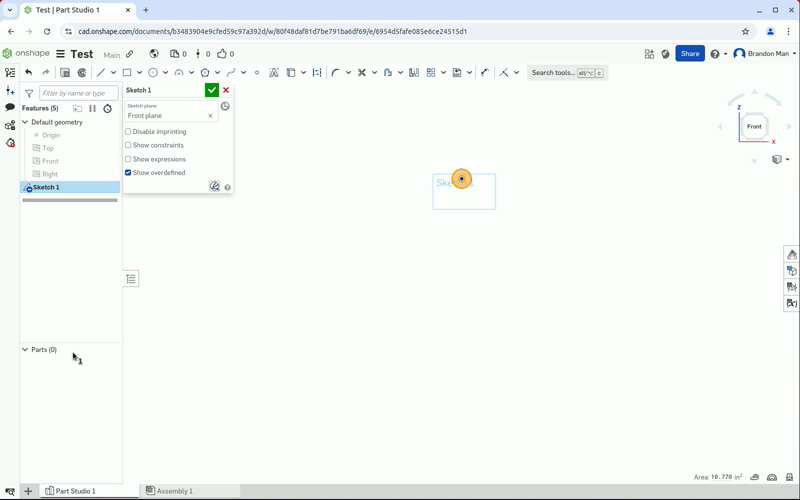
key(shift+y)
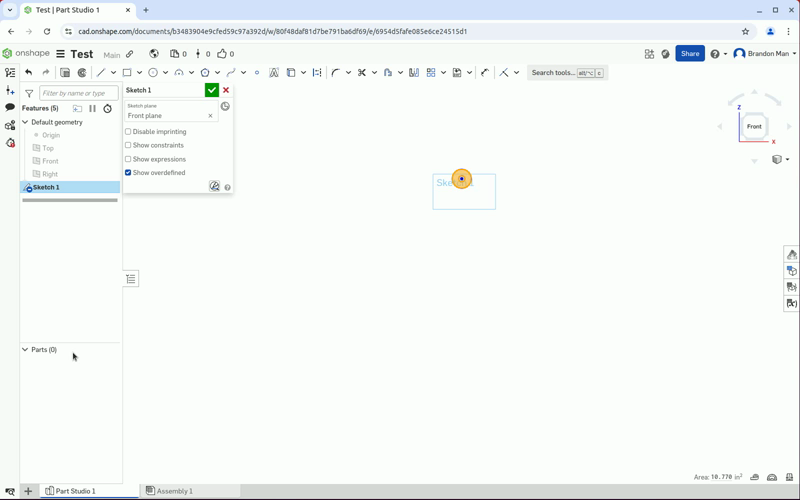
key(shift+e)
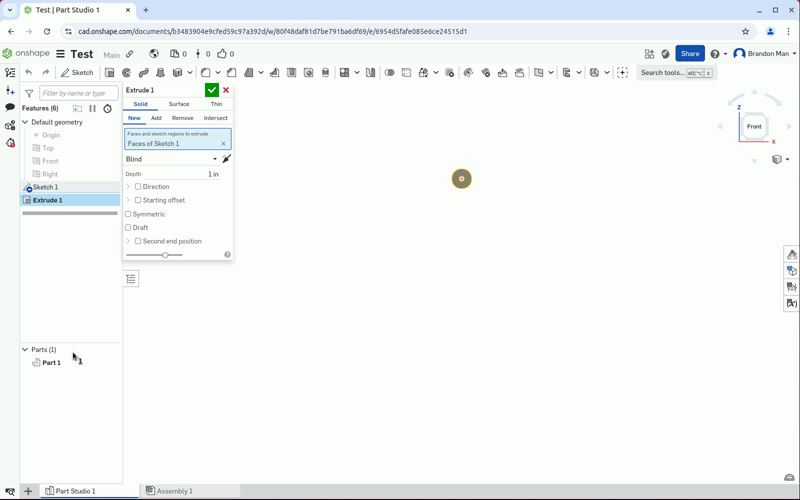
mouse_move(143, 106)
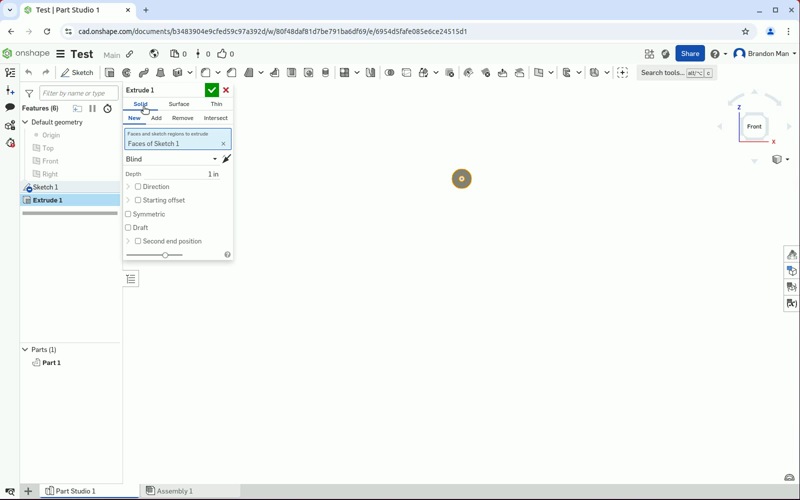
click(143, 106)
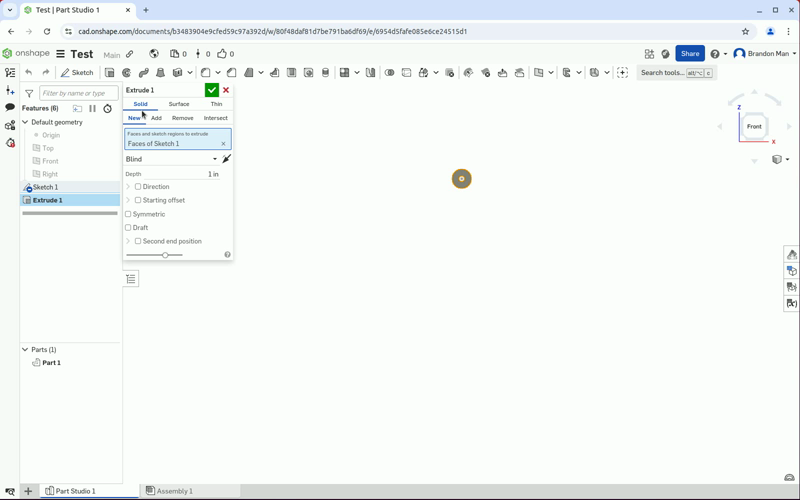
mouse_move(137, 120)
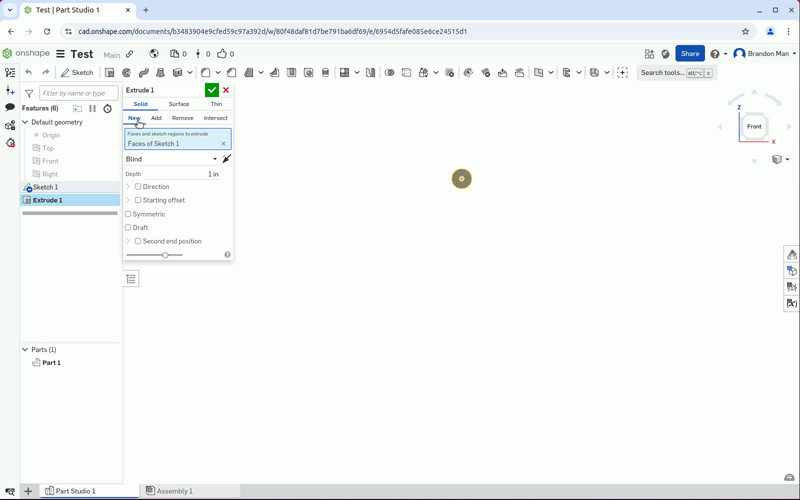
click(137, 120)
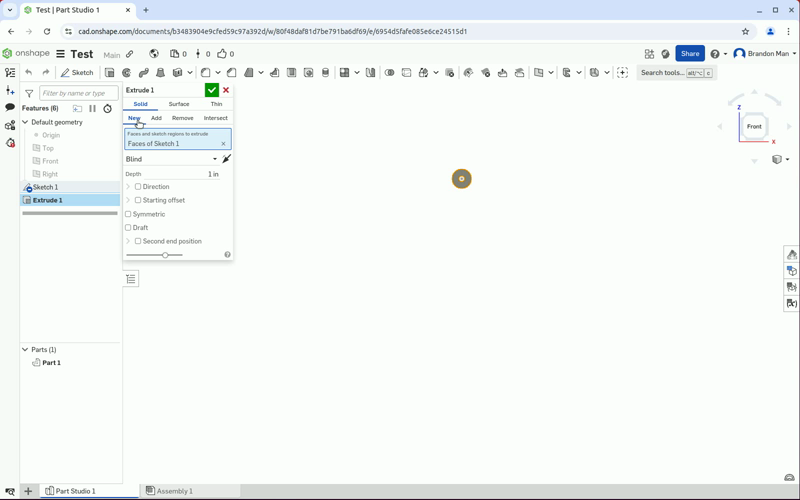
key(tab, 4)
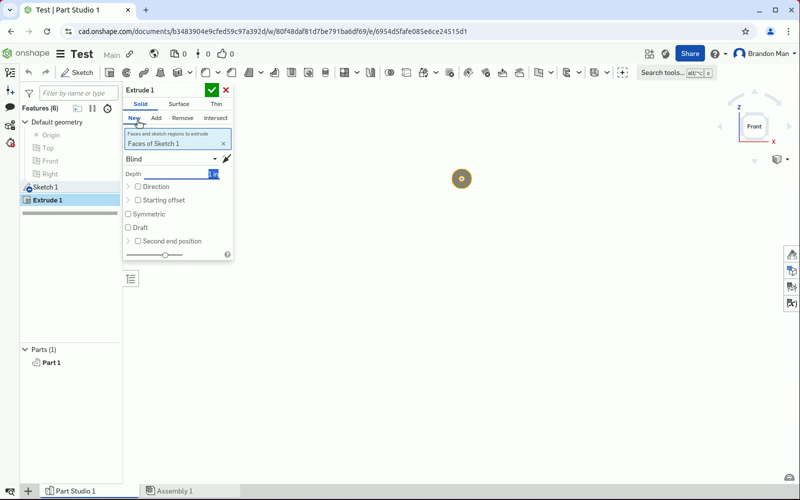
text(0.481)
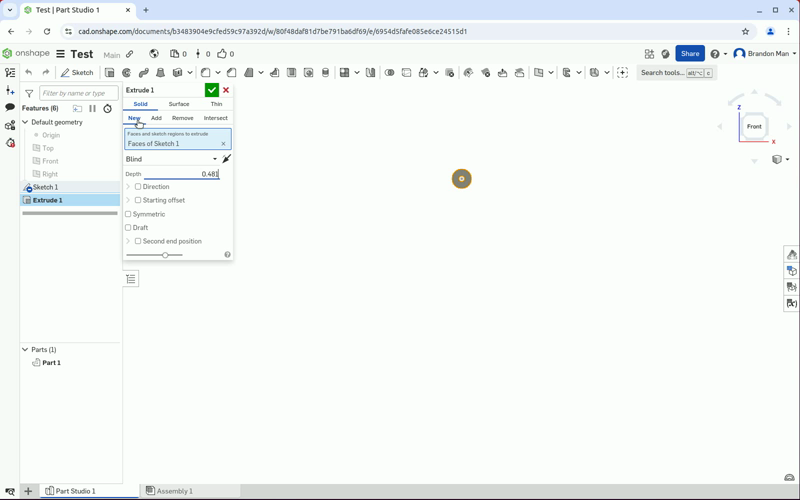
key(enter)
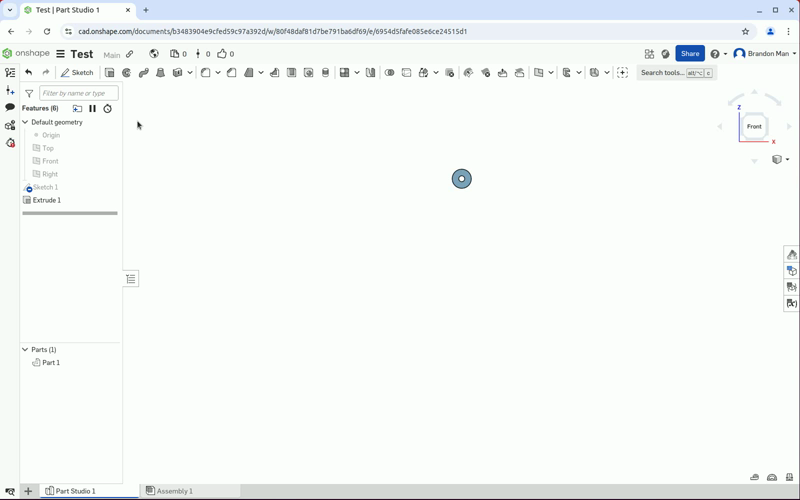
key(shift+h)
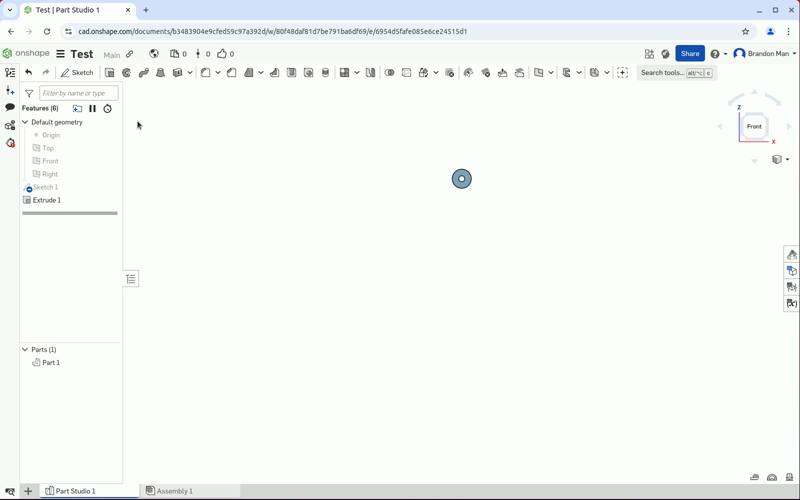
key(shift+h)
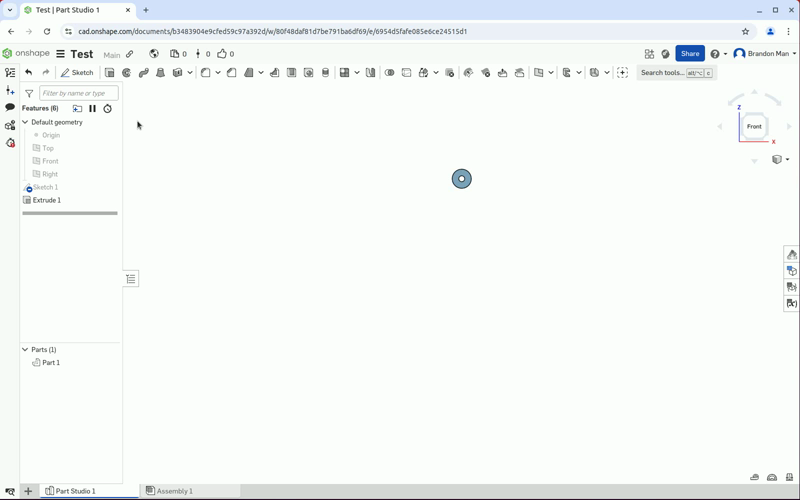
mouse_move(73, 189)
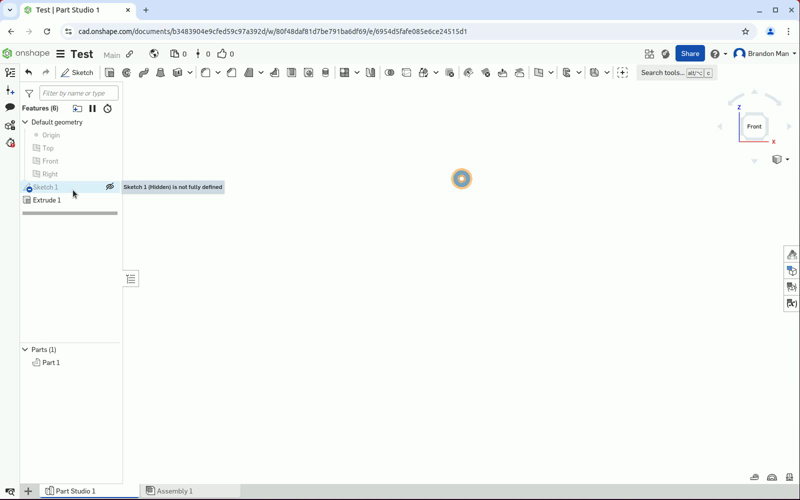
click(73, 189)
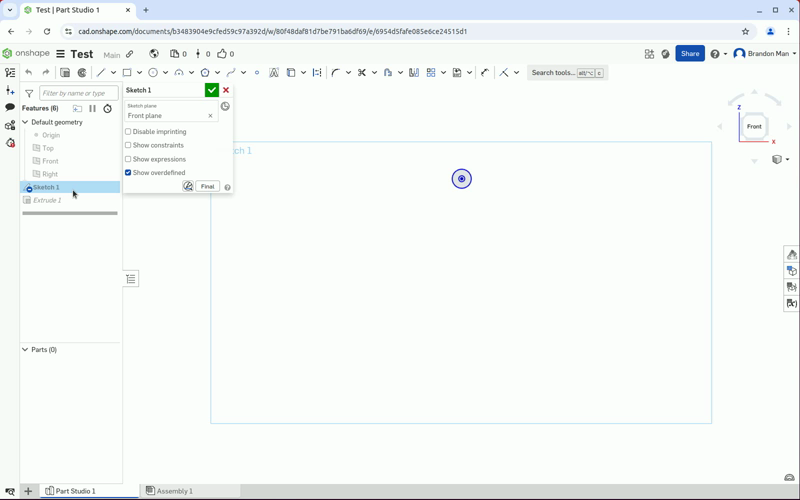
mouse_move(229, 92)
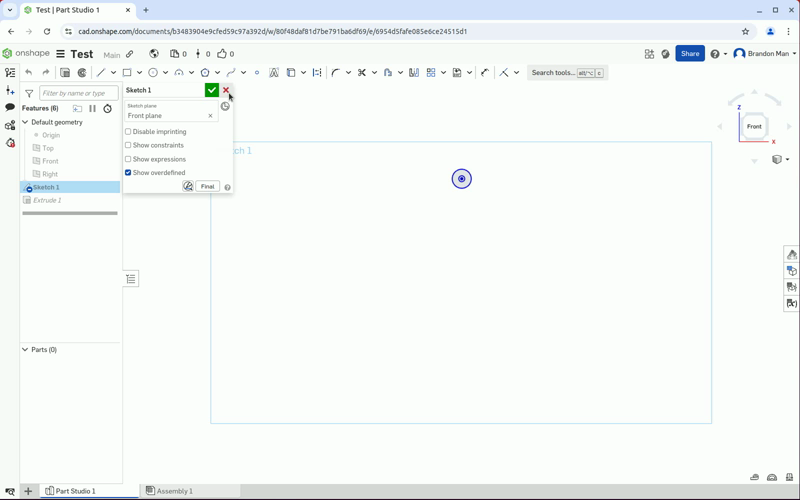
click(229, 92)
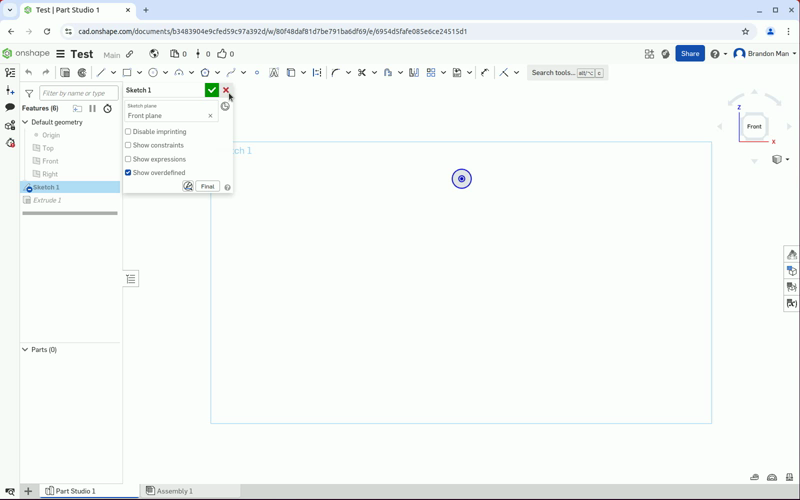
key(shift+s)
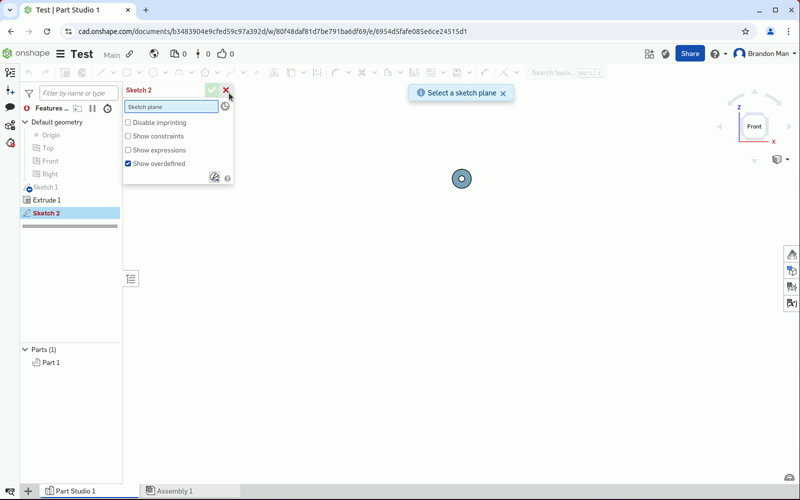
mouse_move(73, 163)
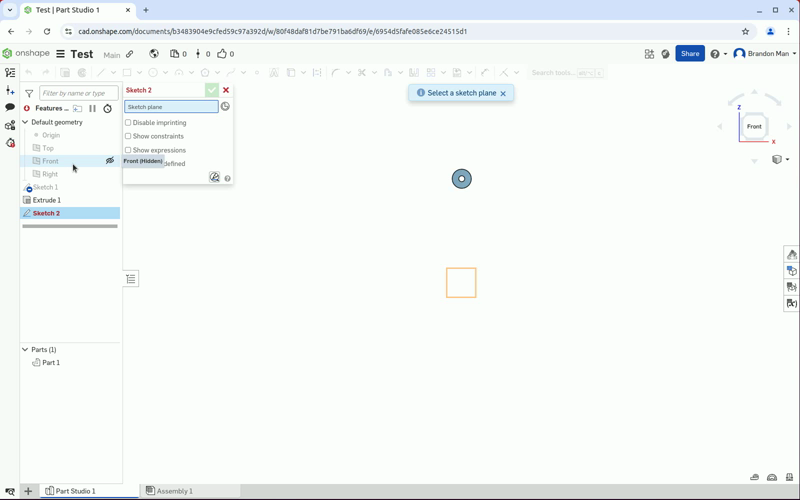
click(73, 163)
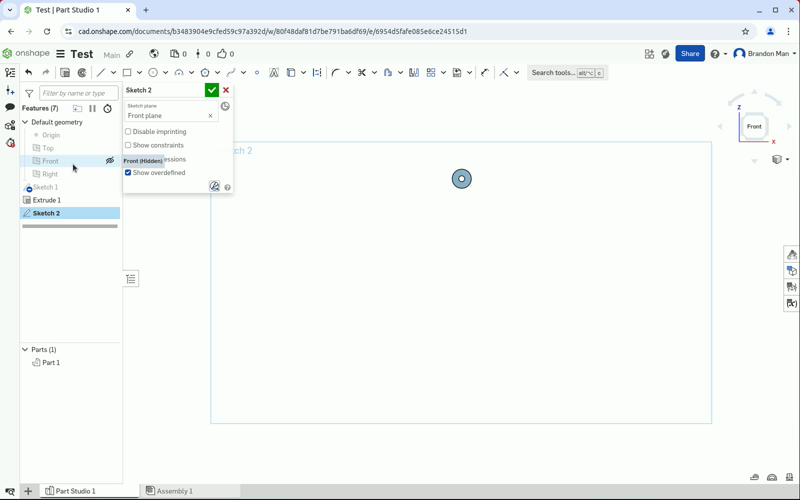
mouse_move(73, 352)
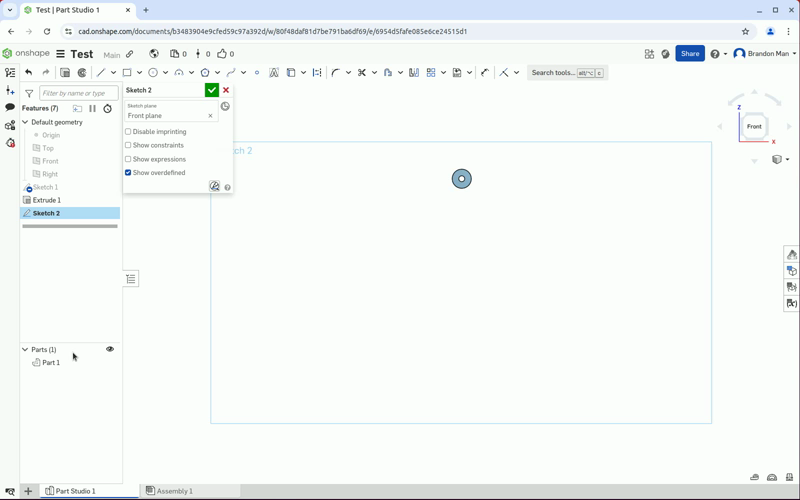
key(y)
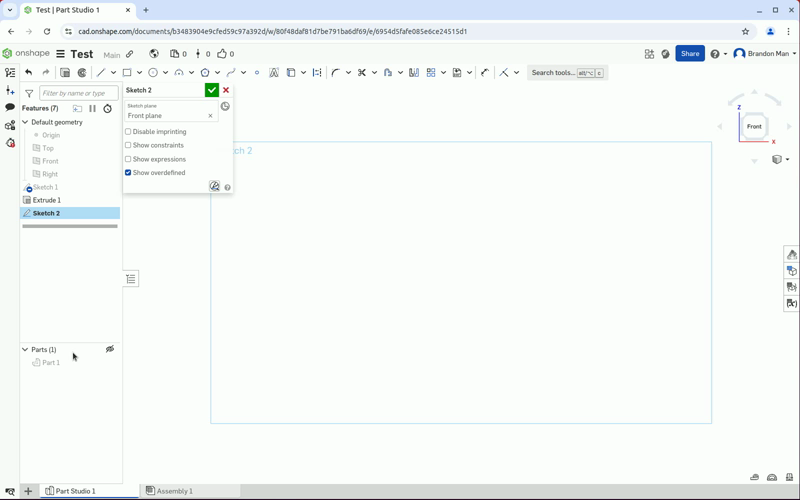
key(a)
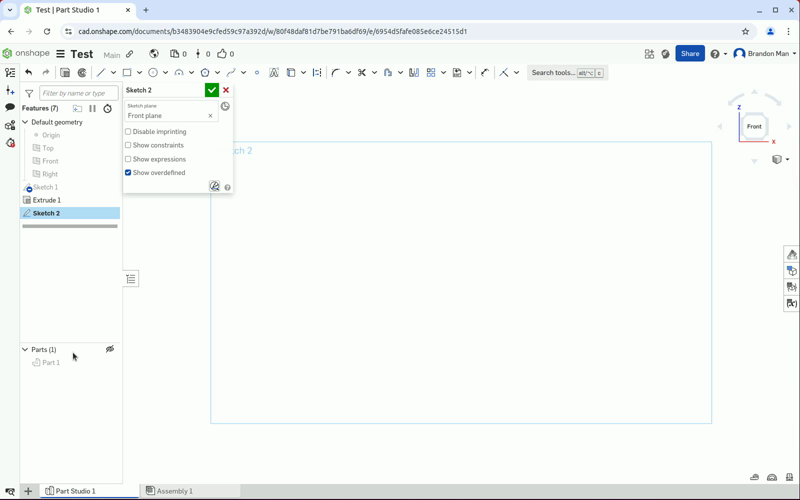
key_down(shift)
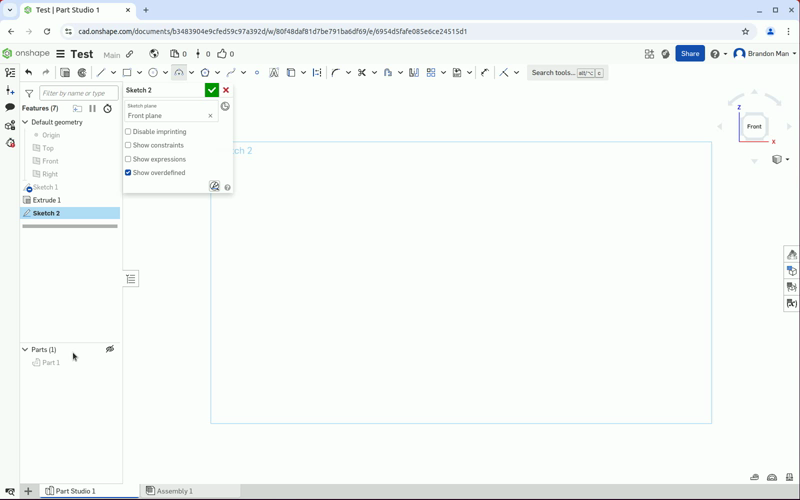
mouse_move(446, 223)
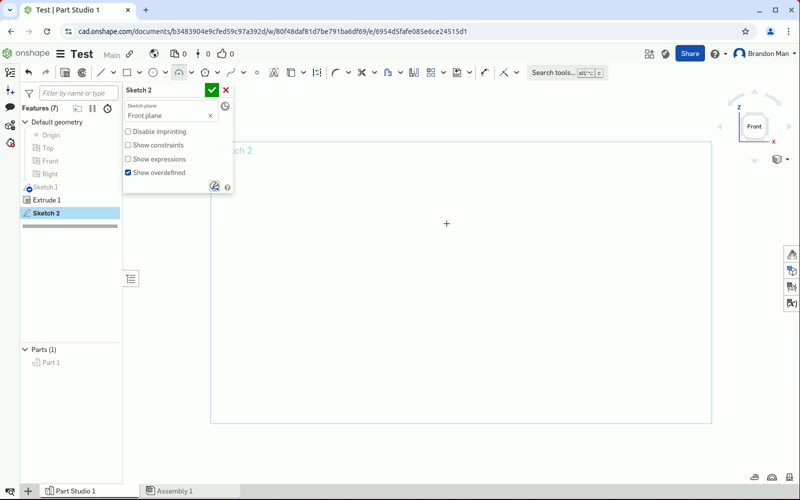
click(446, 223)
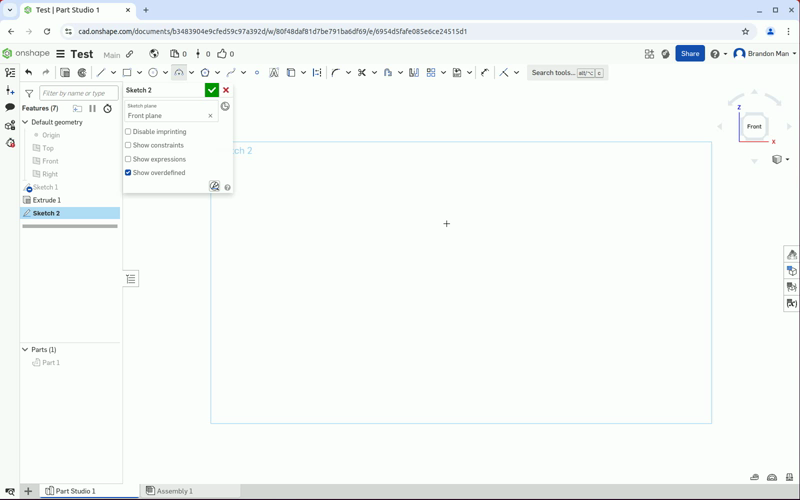
key_up(shift)
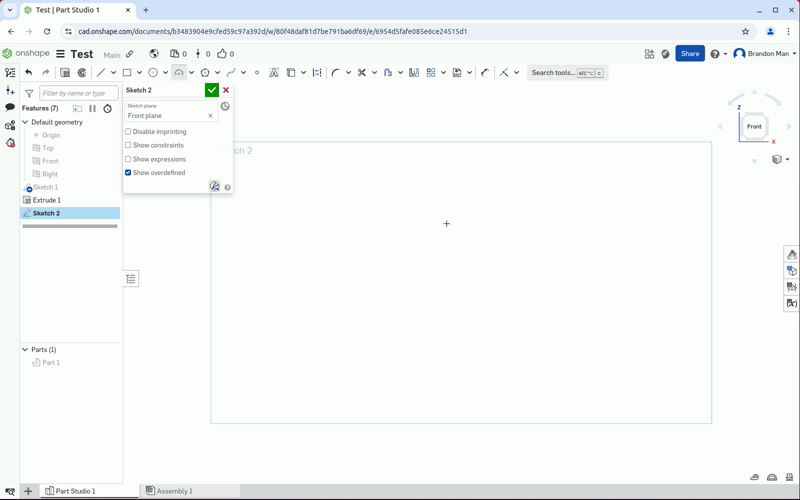
key_down(shift)
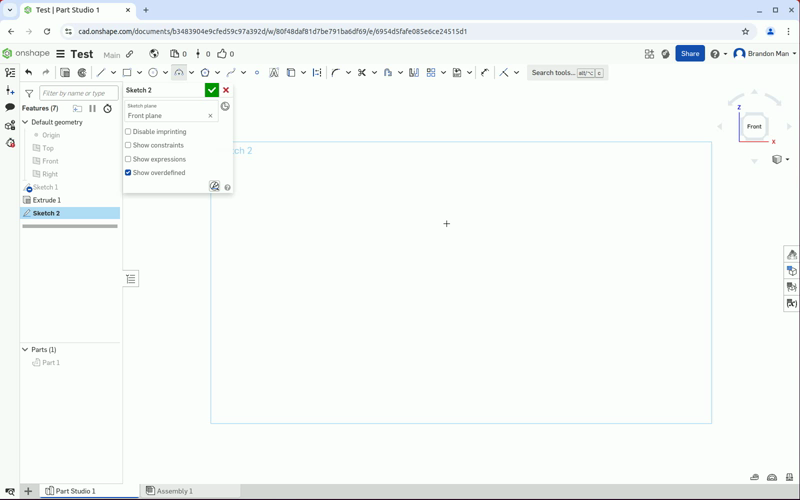
mouse_move(476, 223)
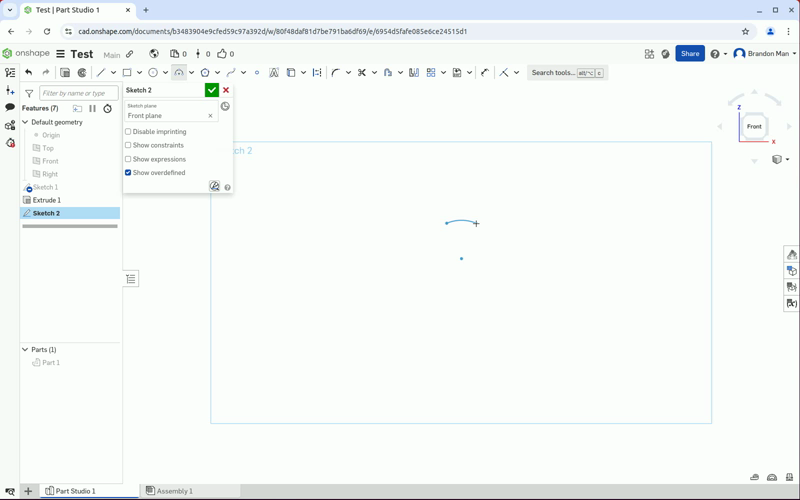
click(476, 223)
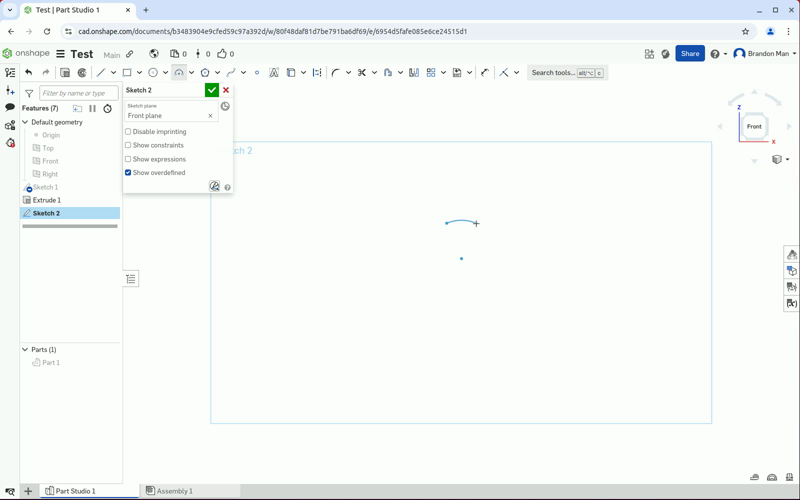
mouse_move(461, 210)
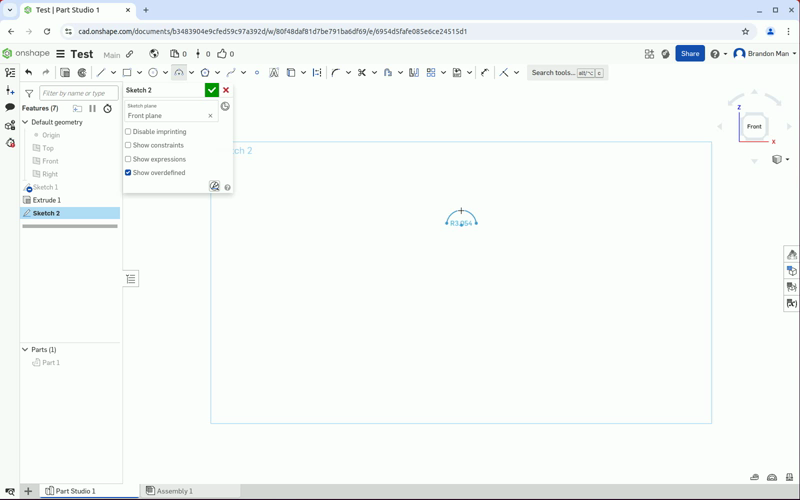
click(461, 210)
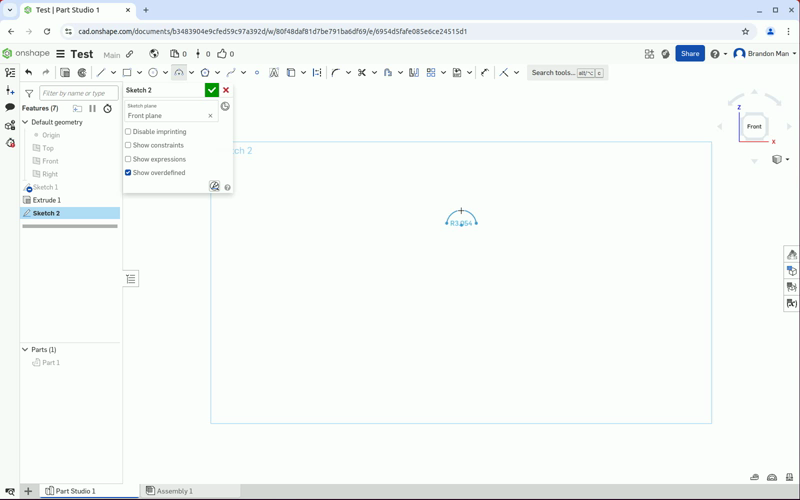
key_up(shift)
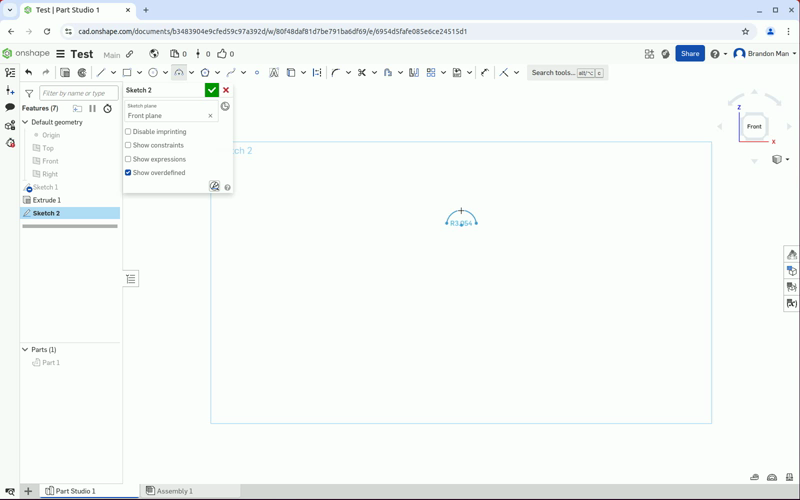
key(esc)
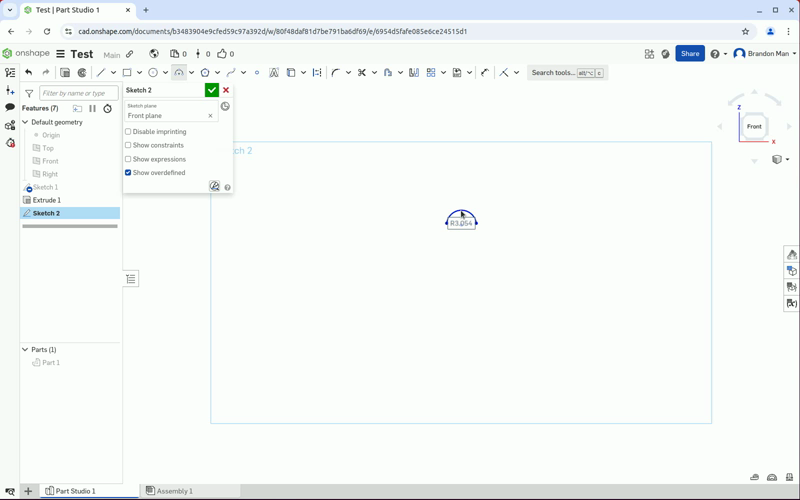
key(l)
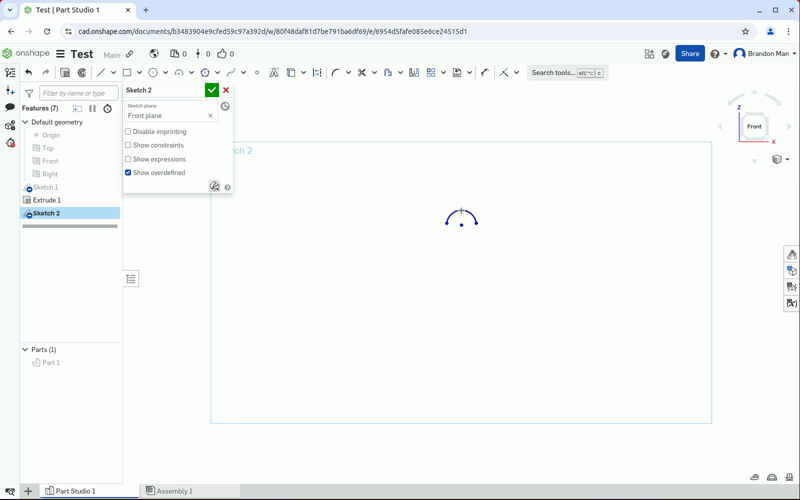
mouse_move(476, 223)
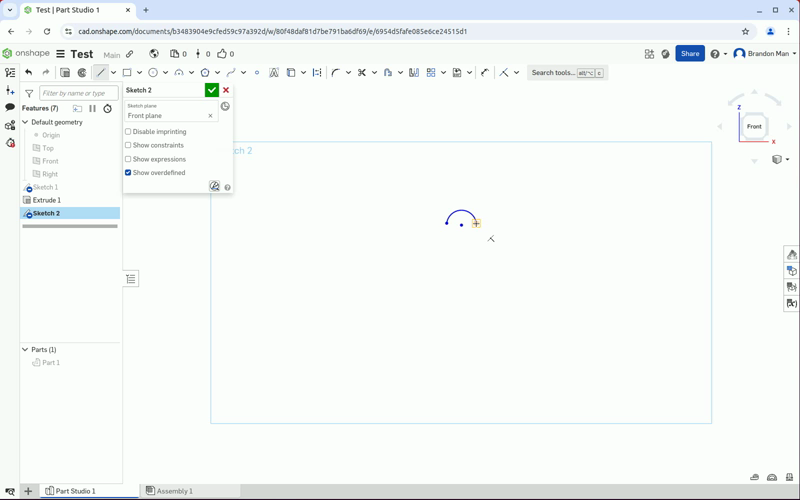
click(476, 223)
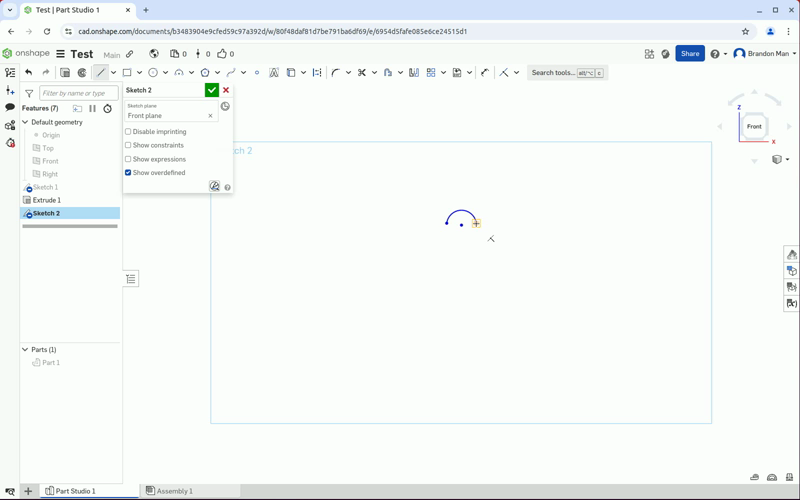
key_down(shift)
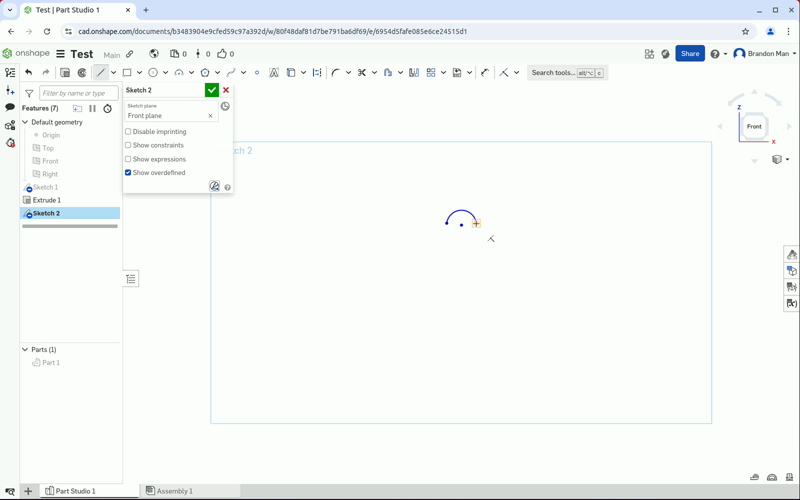
mouse_move(506, 223)
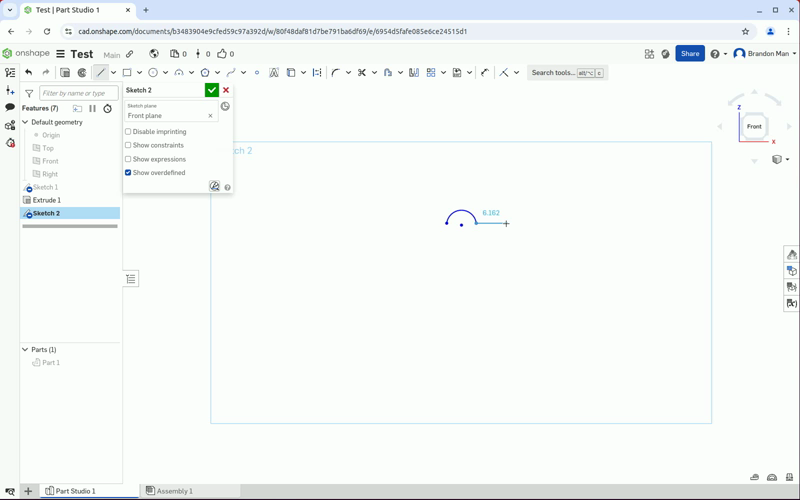
mouse_move(470, 176)
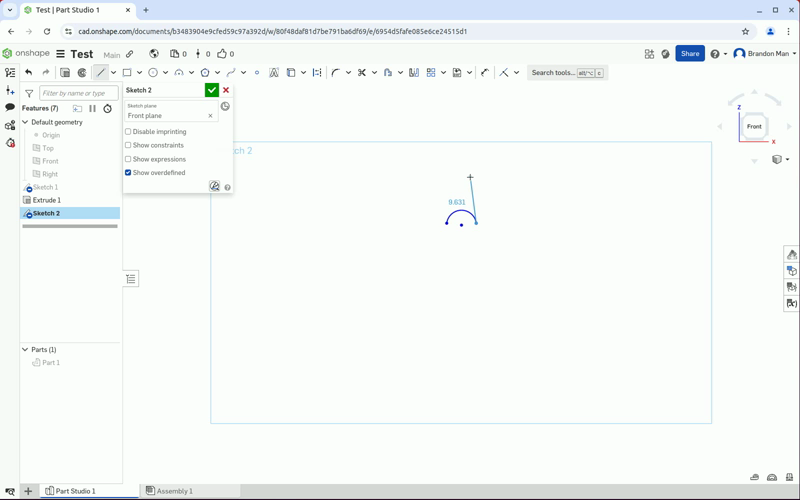
click(470, 176)
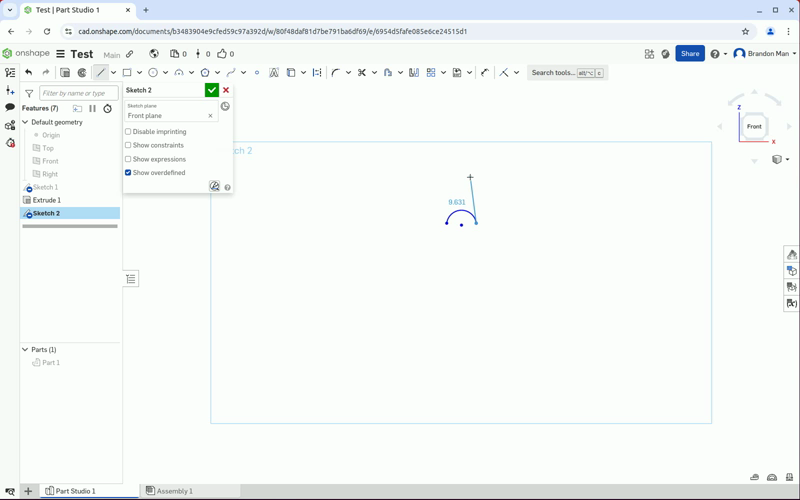
key_up(shift)
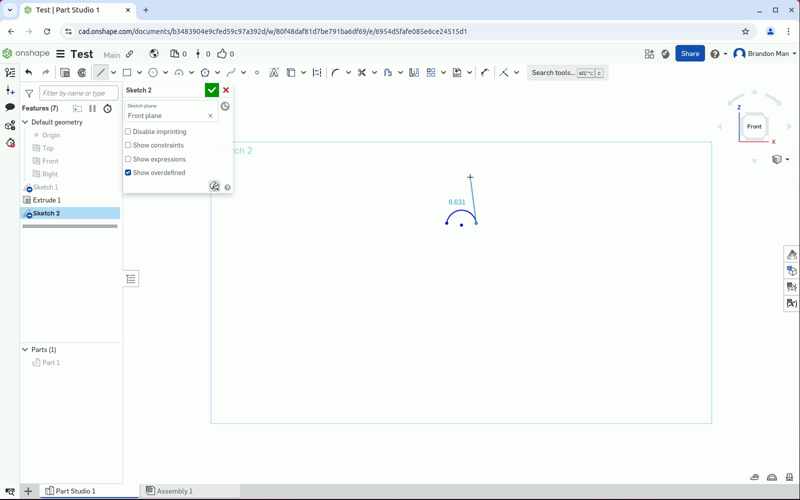
key(esc)
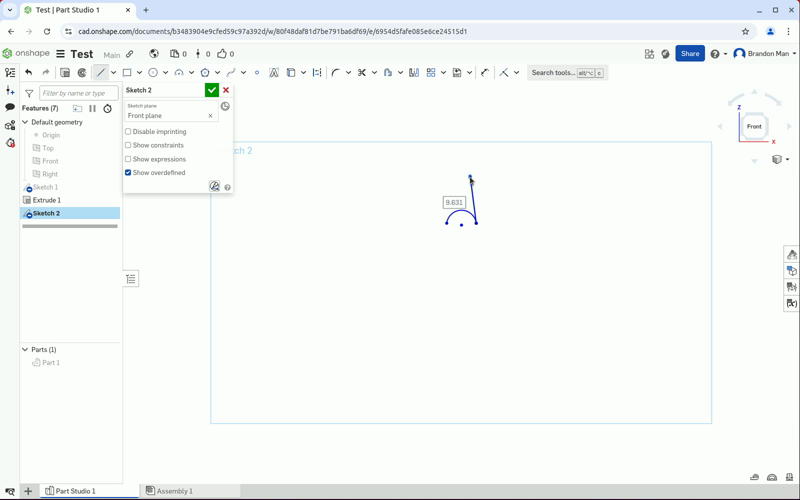
key(a)
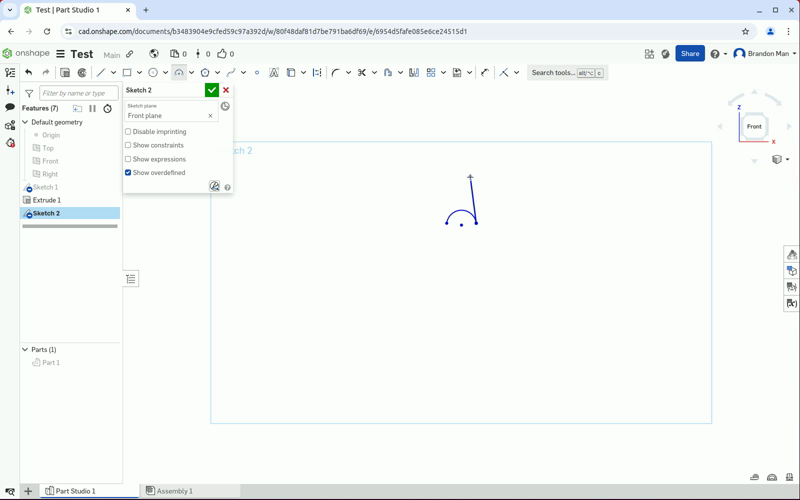
mouse_move(470, 176)
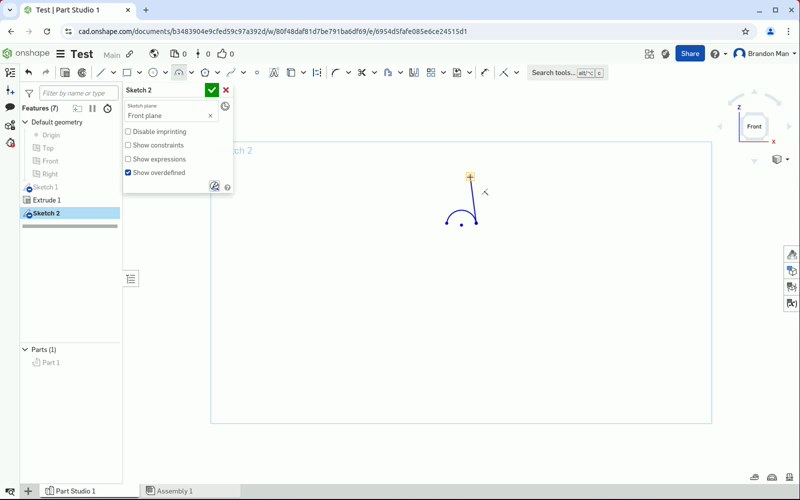
click(470, 176)
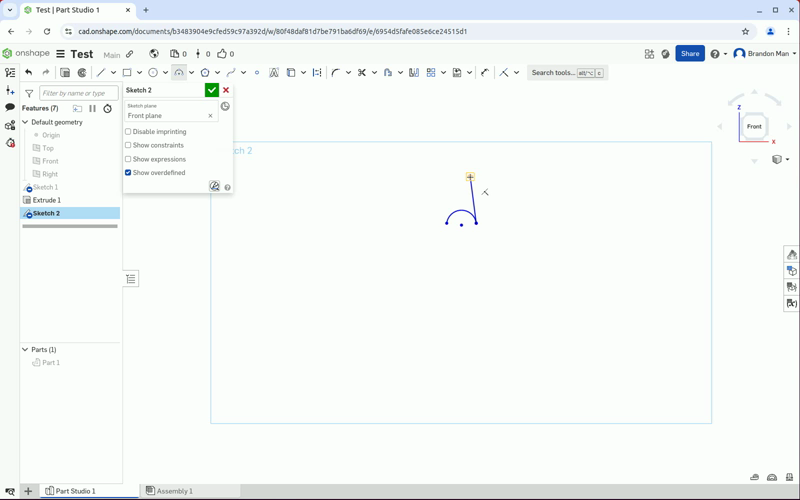
key_down(shift)
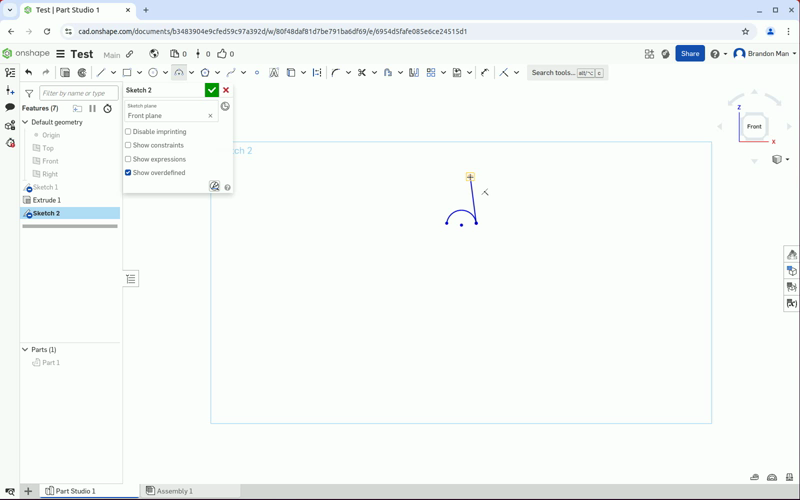
mouse_move(452, 176)
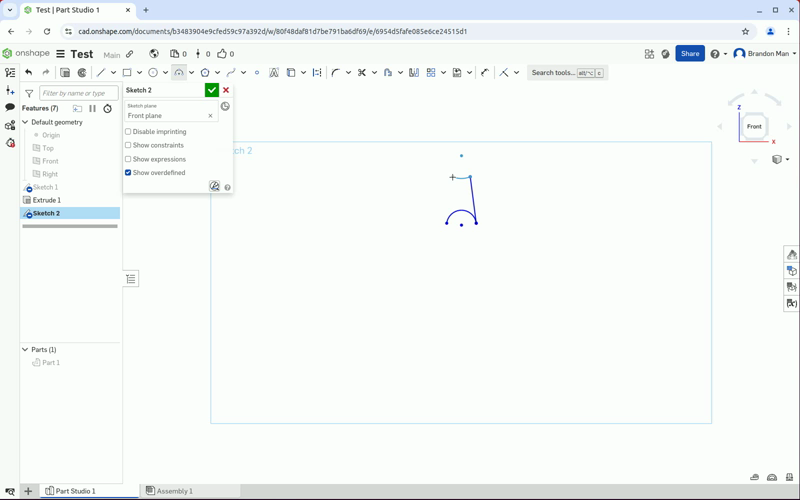
click(452, 176)
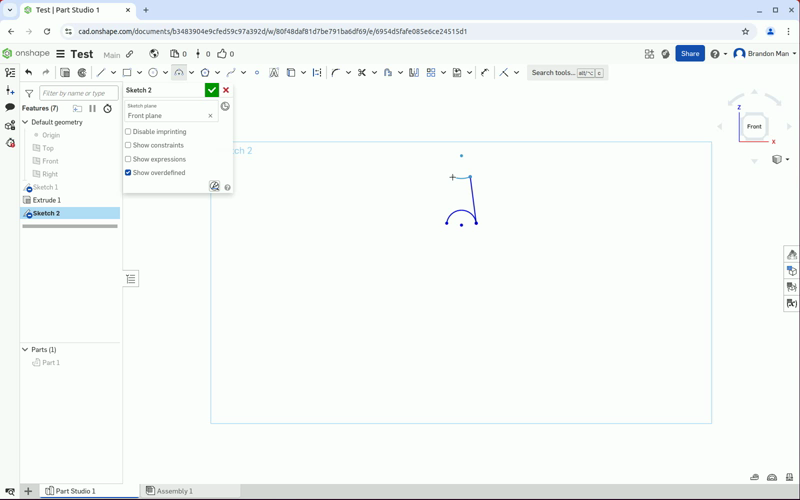
mouse_move(461, 186)
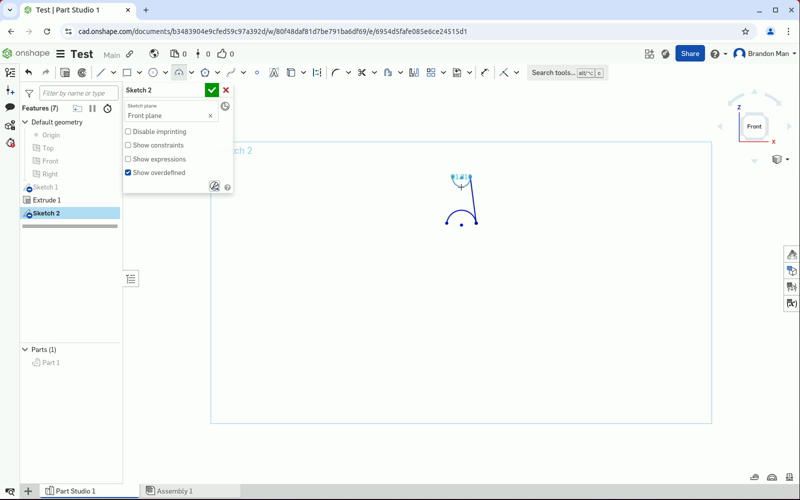
click(461, 186)
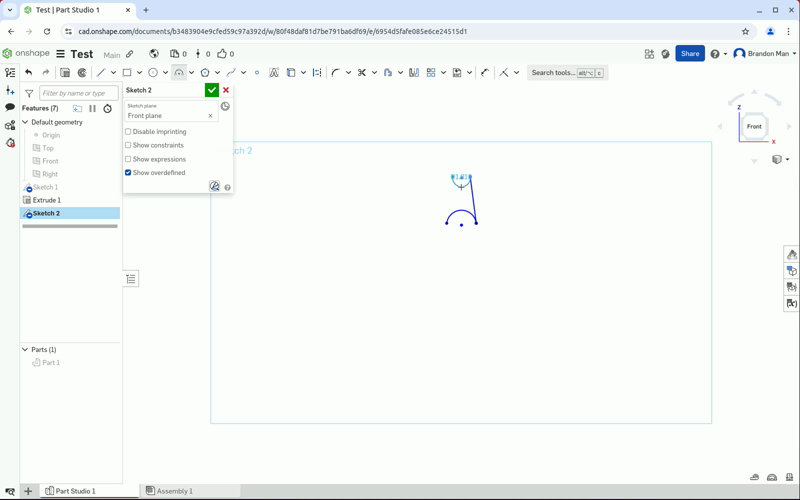
key_up(shift)
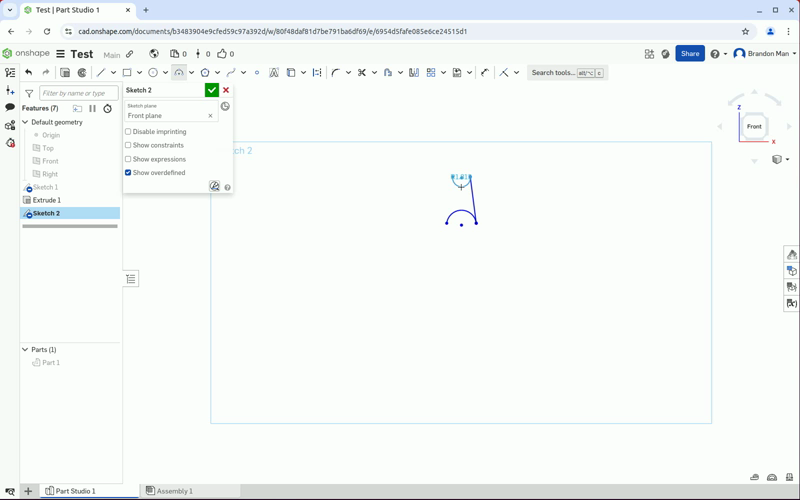
key(esc)
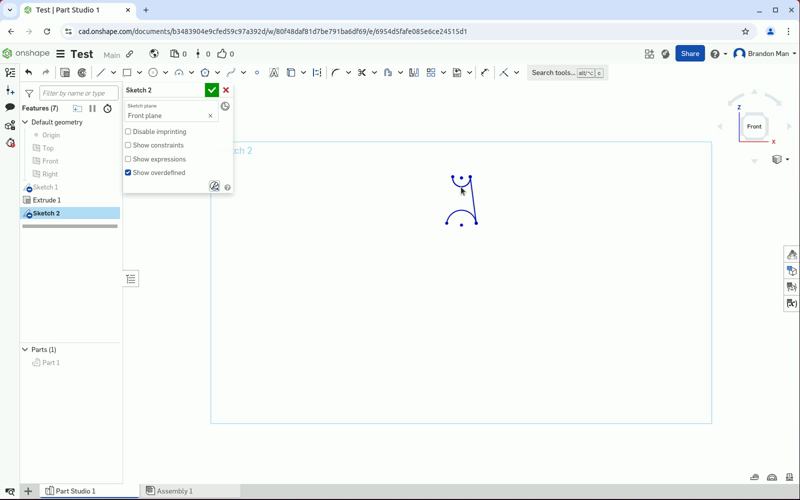
key(l)
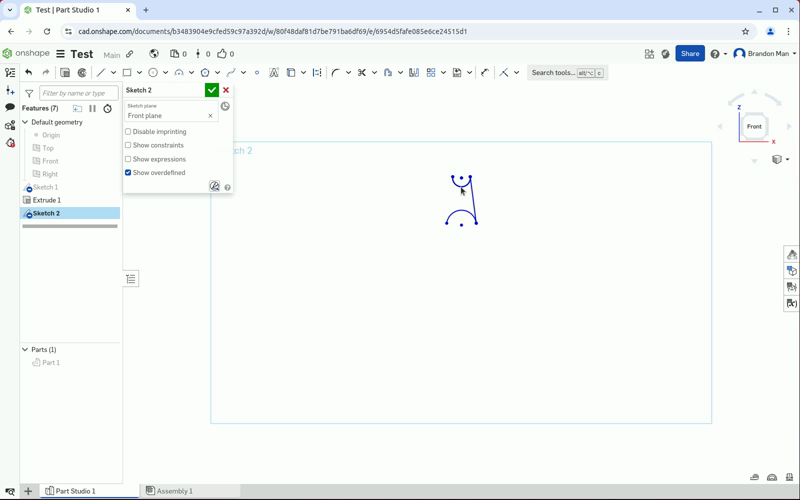
mouse_move(452, 176)
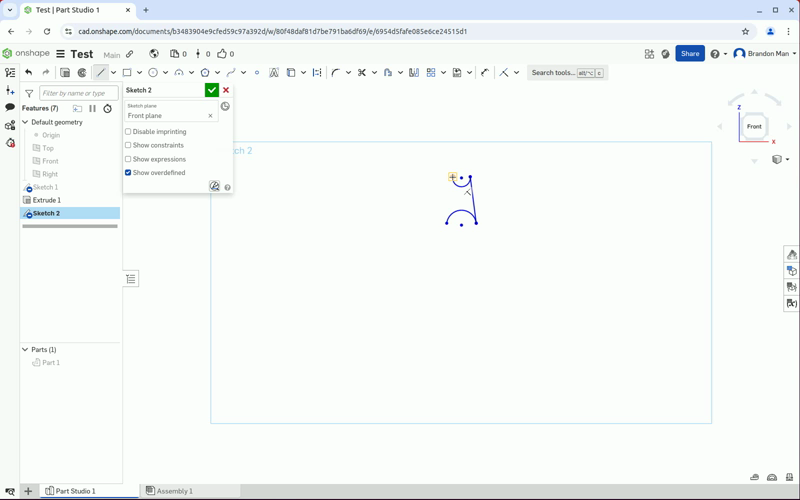
click(452, 176)
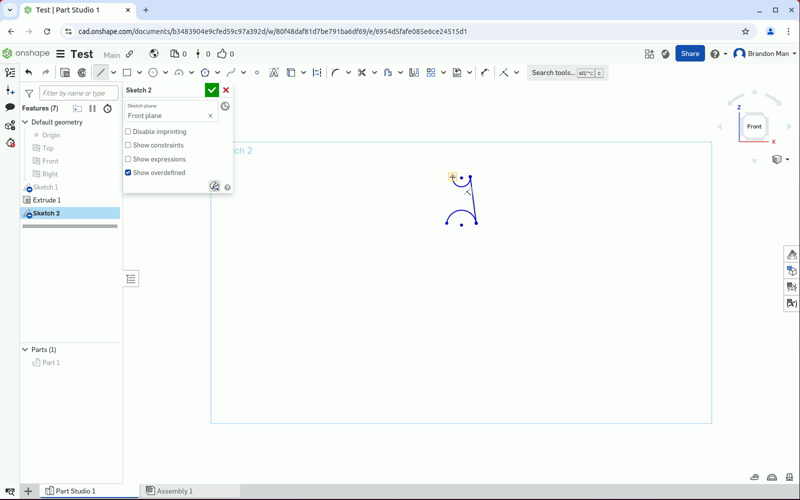
mouse_move(482, 176)
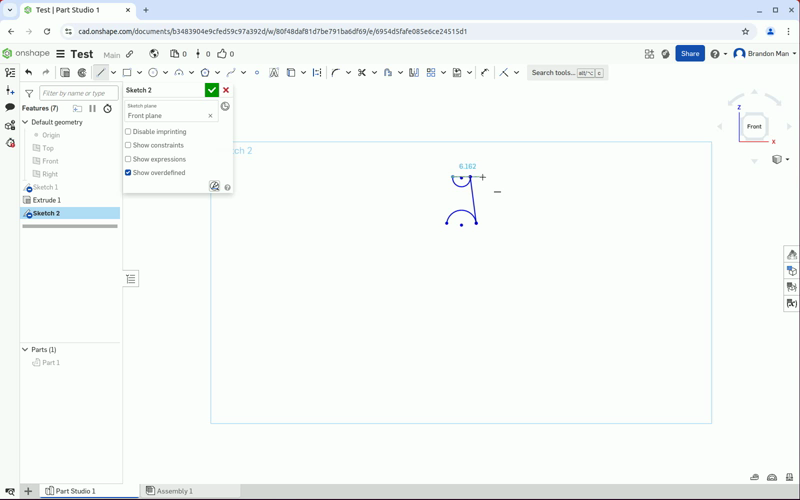
key_down(shift)
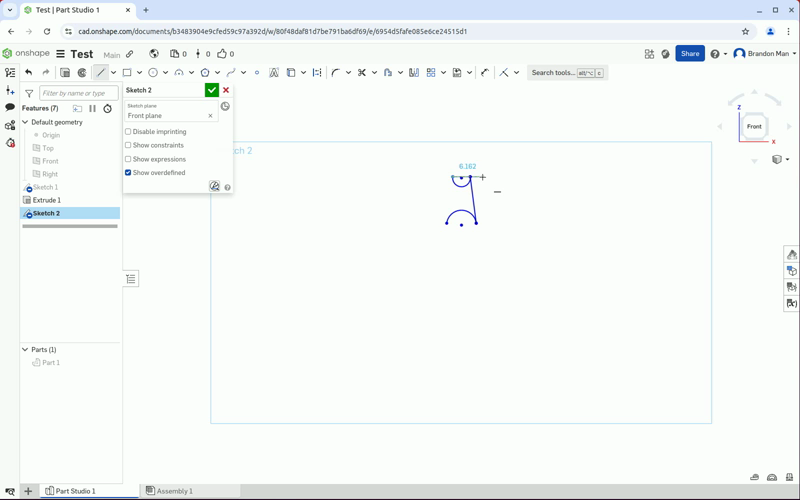
mouse_move(446, 223)
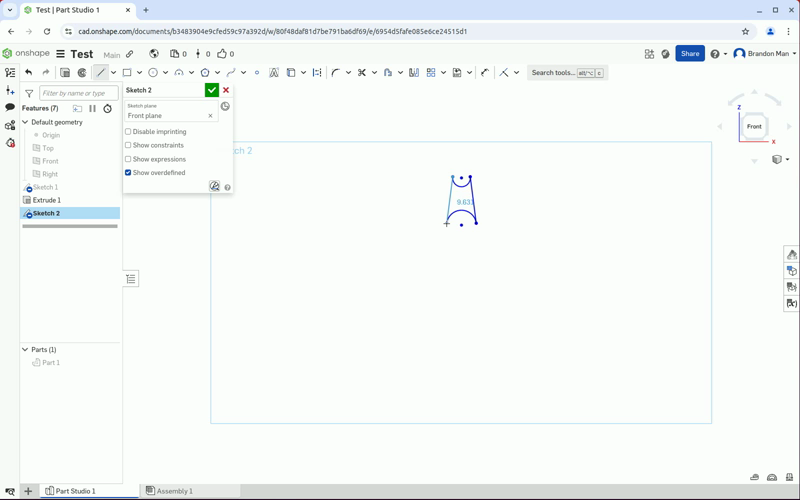
key_up(shift)
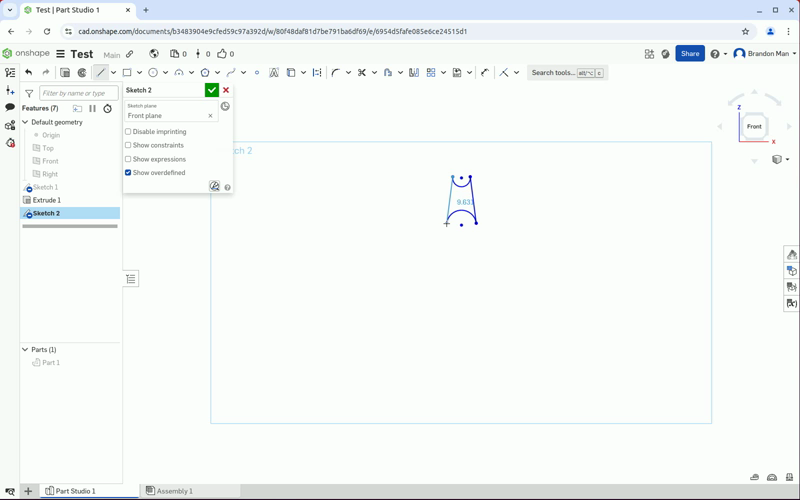
click(446, 223)
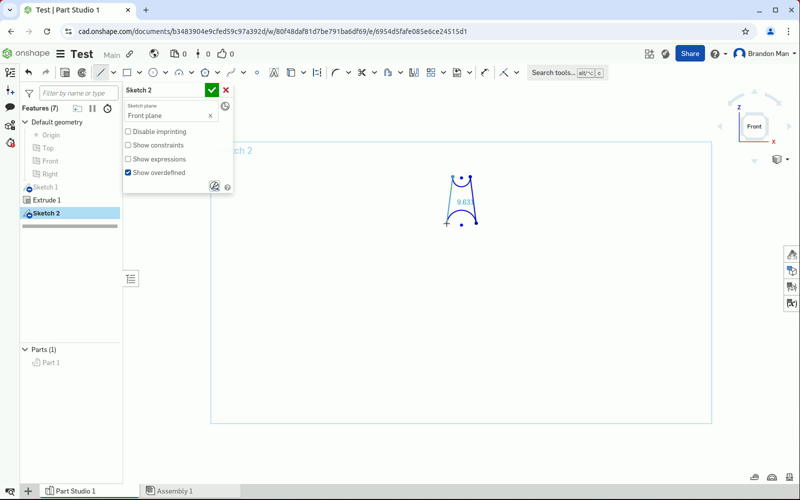
key(esc)
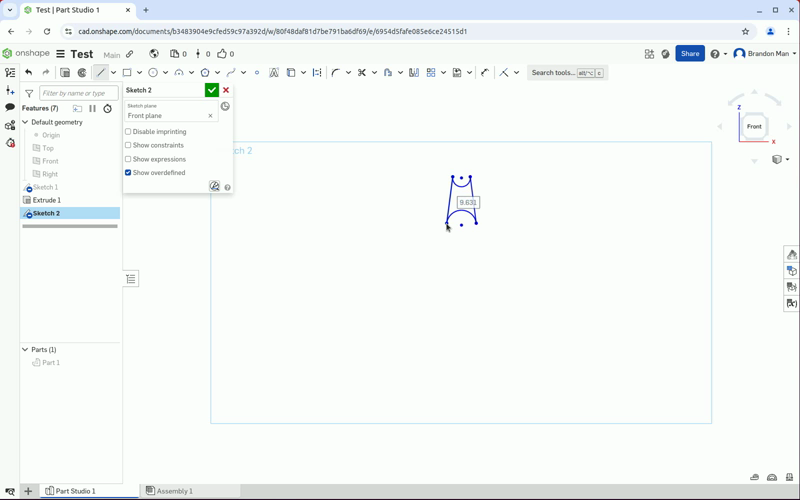
key(c)
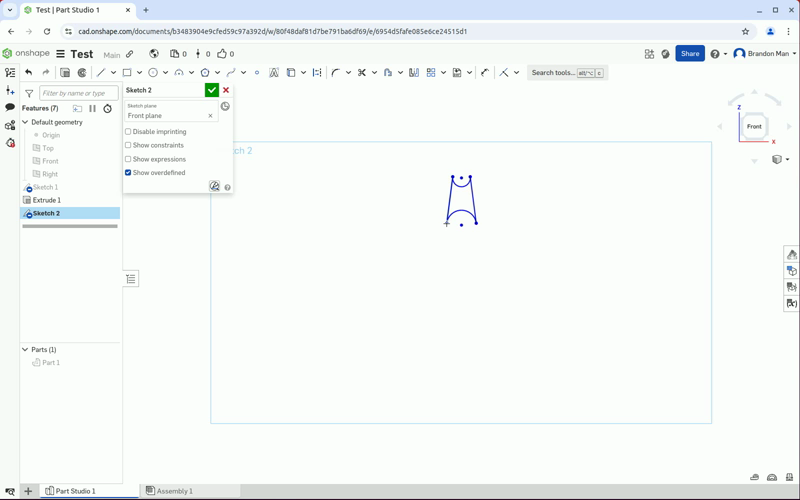
key_down(shift)
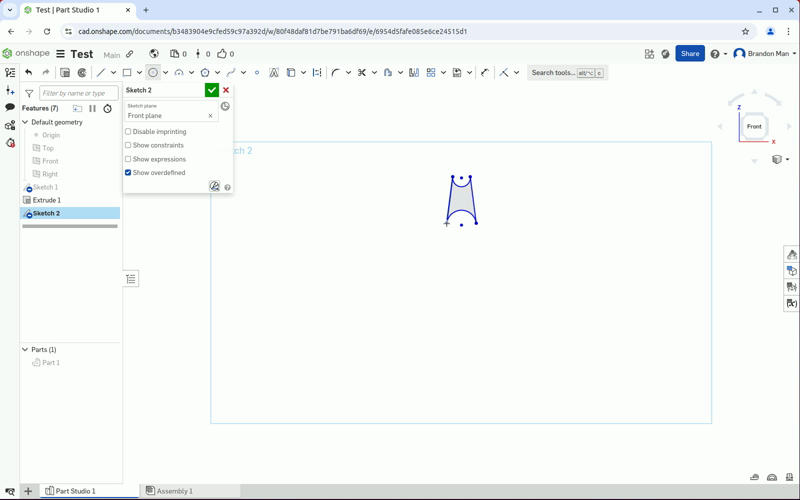
mouse_move(458, 191)
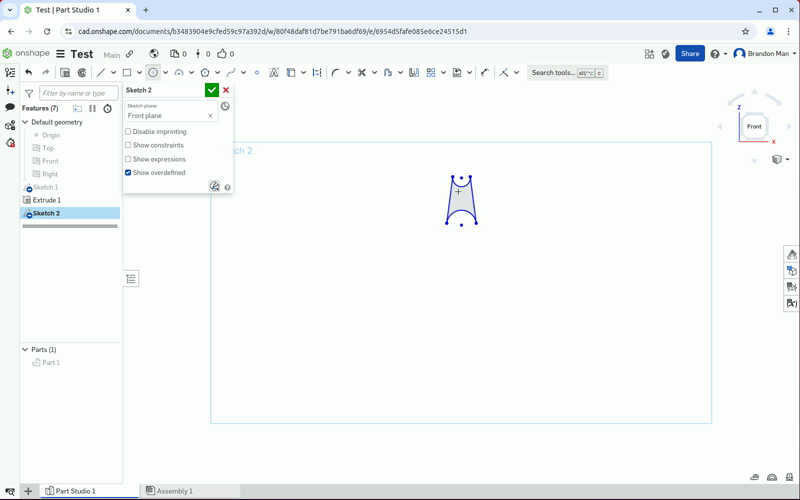
click(458, 191)
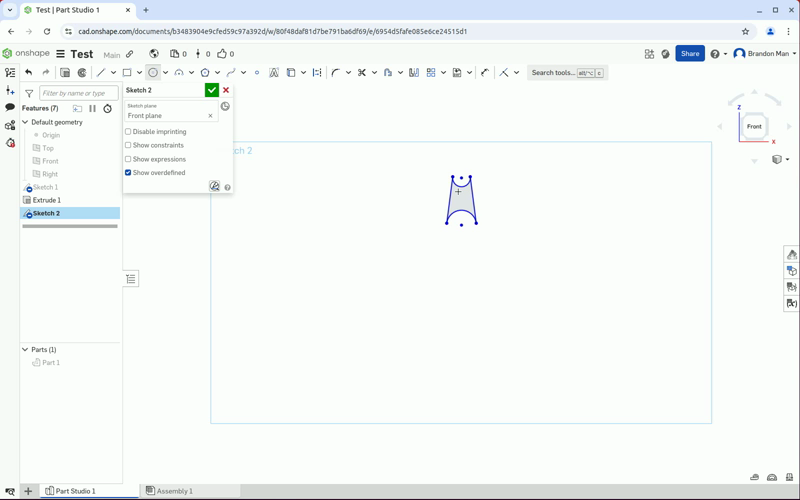
key_up(shift)
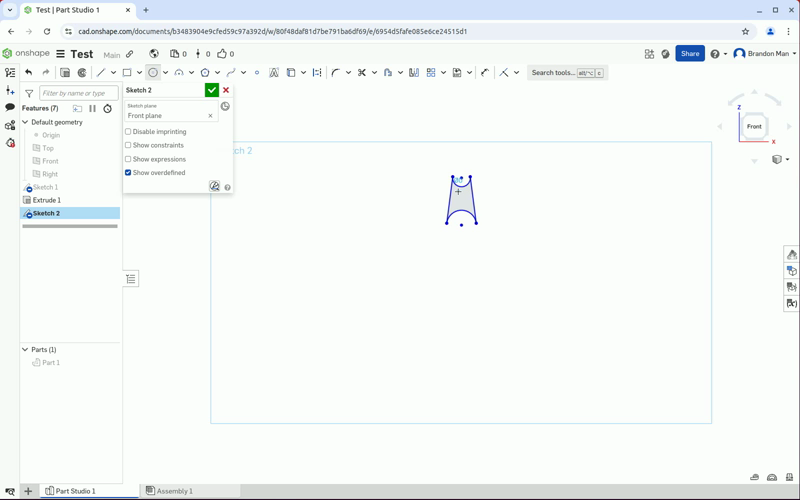
mouse_move(461, 191)
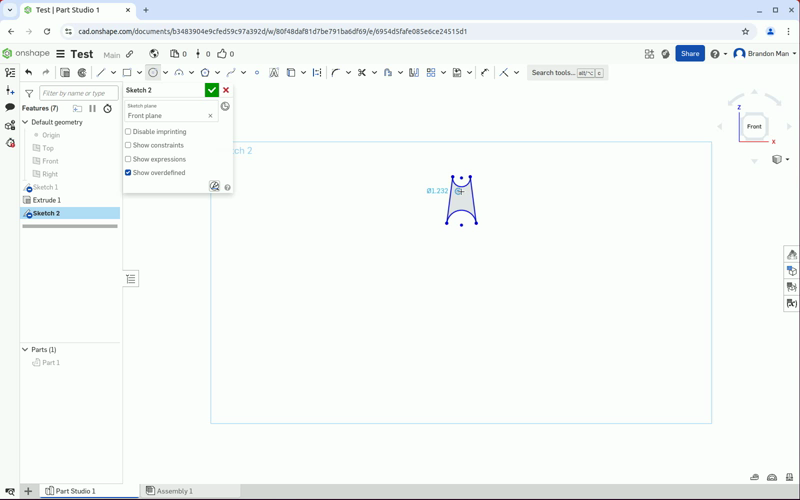
scroll(6)
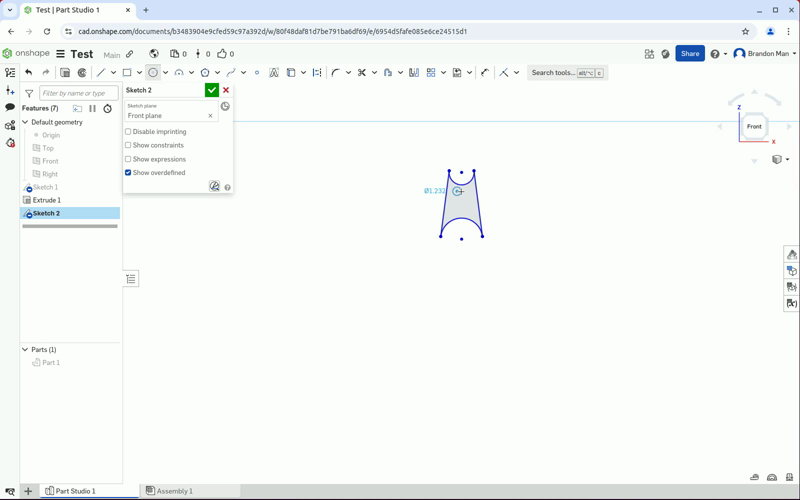
scroll(6)
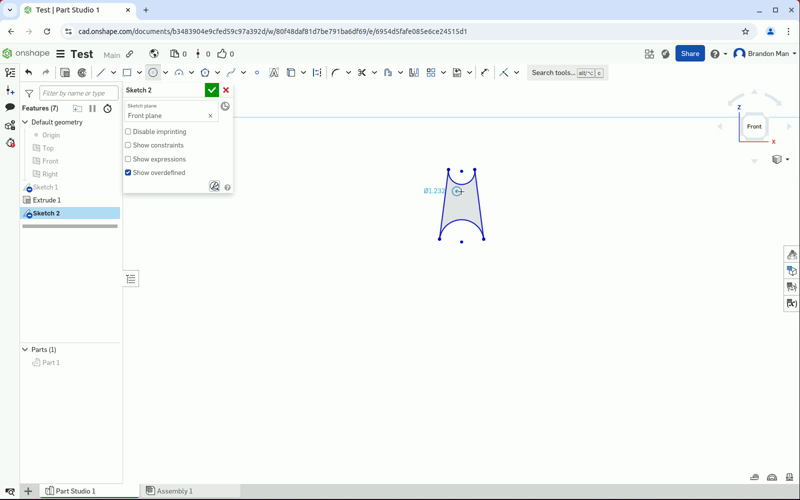
scroll(6)
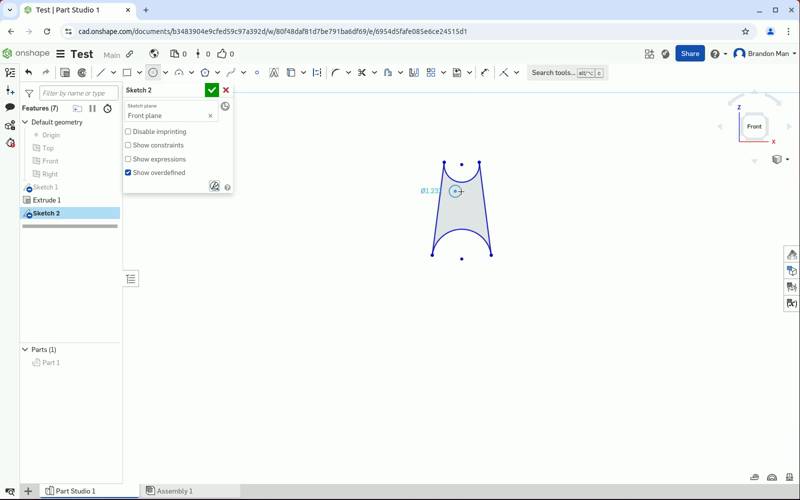
scroll(6)
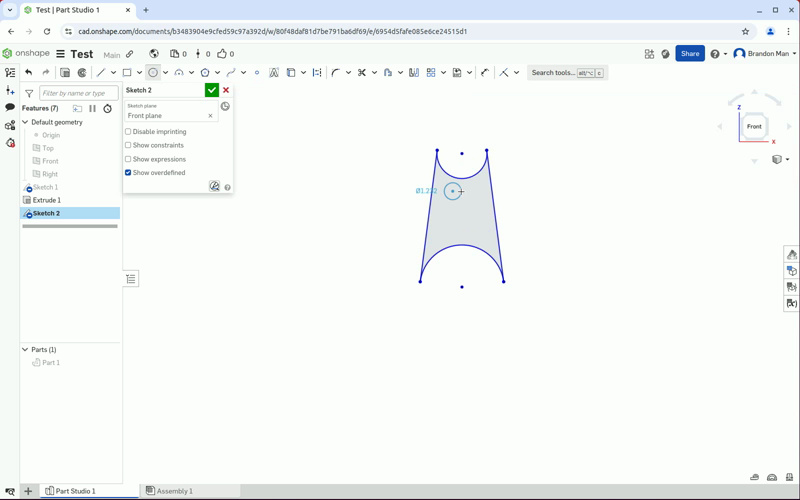
scroll(6)
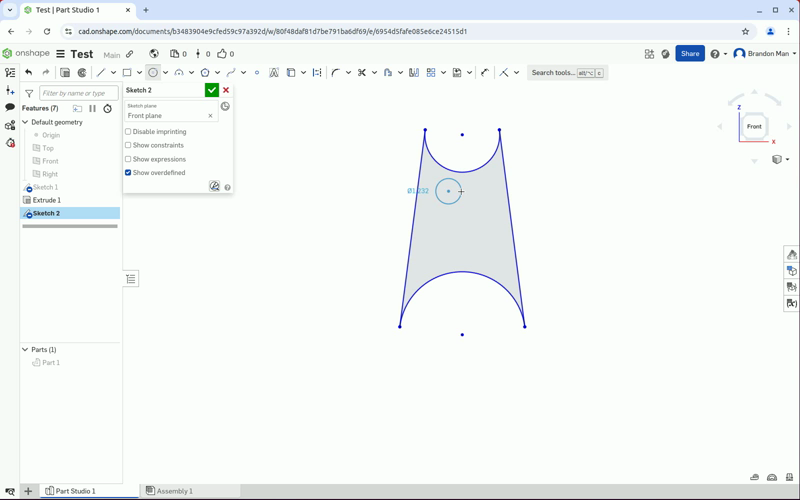
scroll(6)
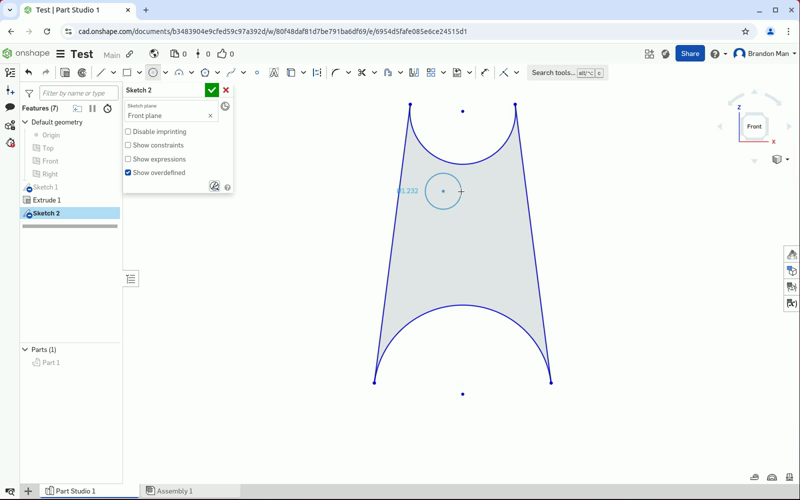
scroll(6)
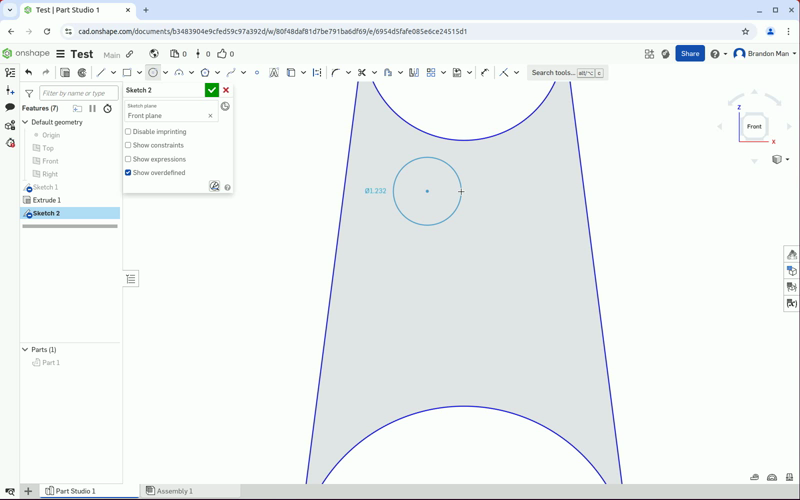
click(461, 191)
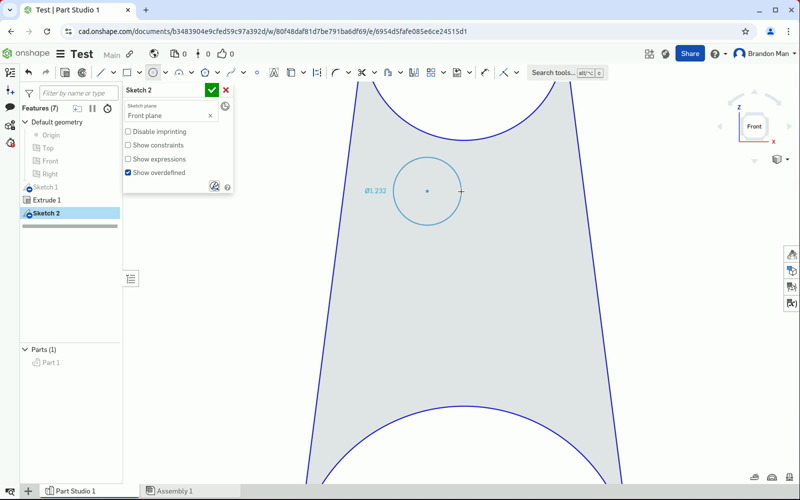
scroll(-6)
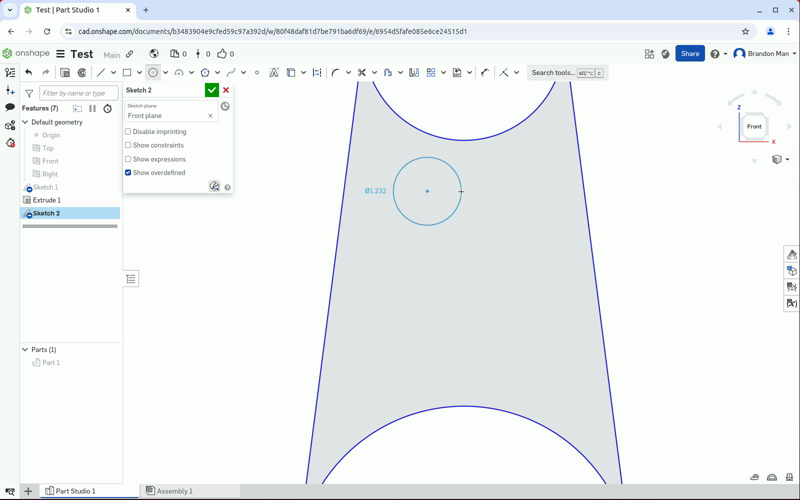
scroll(-6)
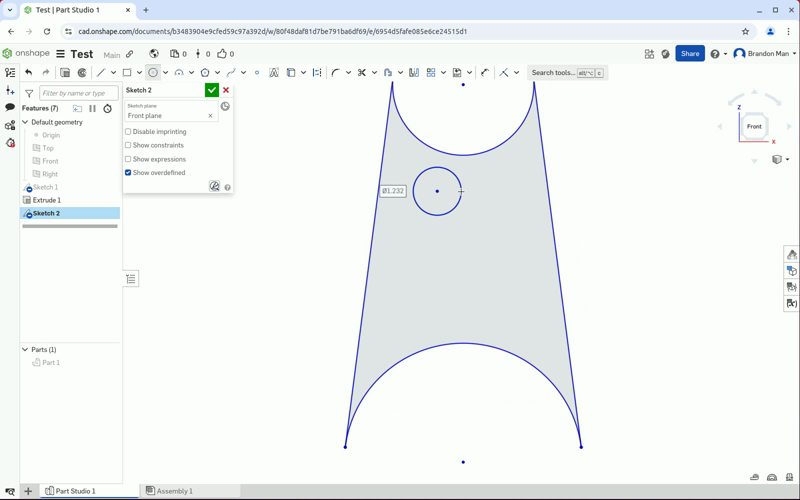
scroll(-6)
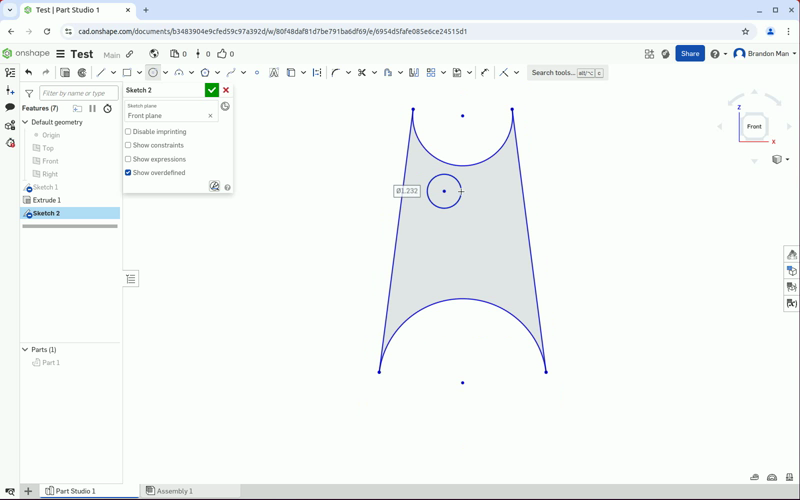
scroll(-6)
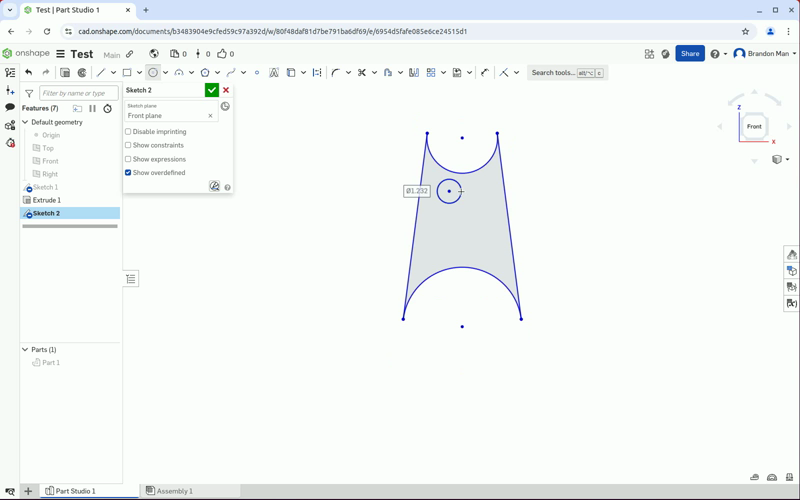
scroll(-6)
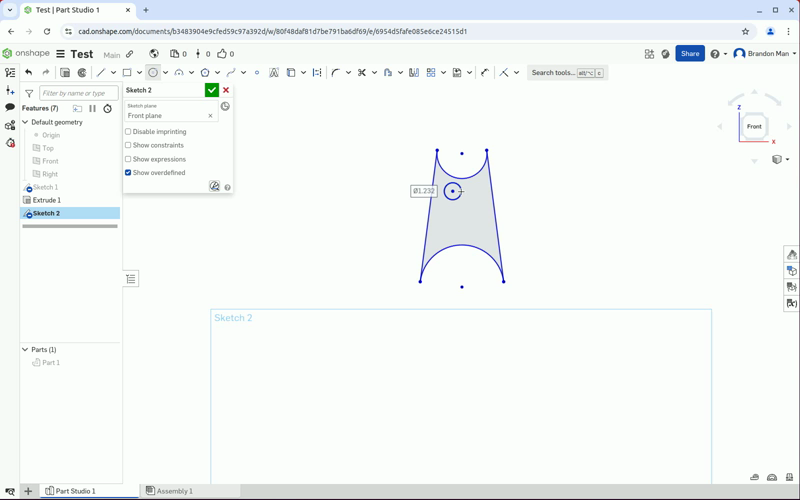
scroll(-6)
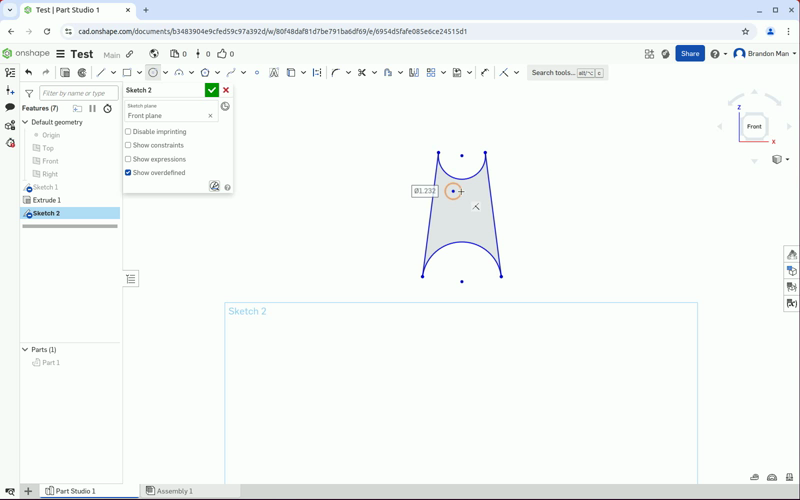
scroll(-6)
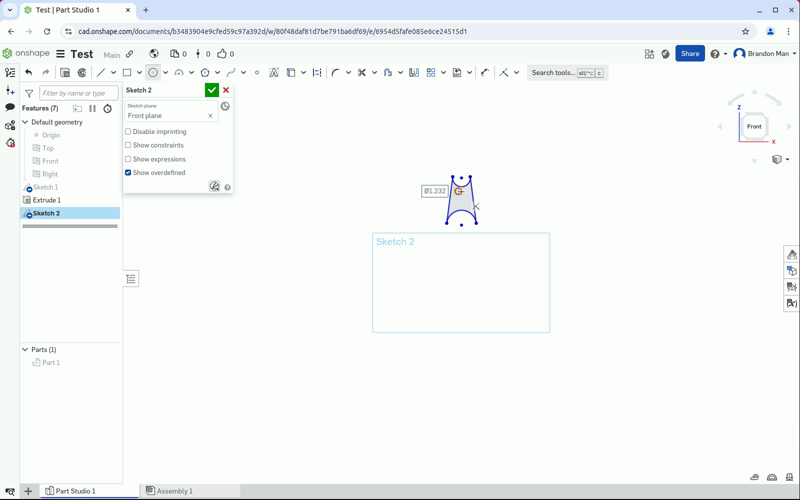
key(esc)
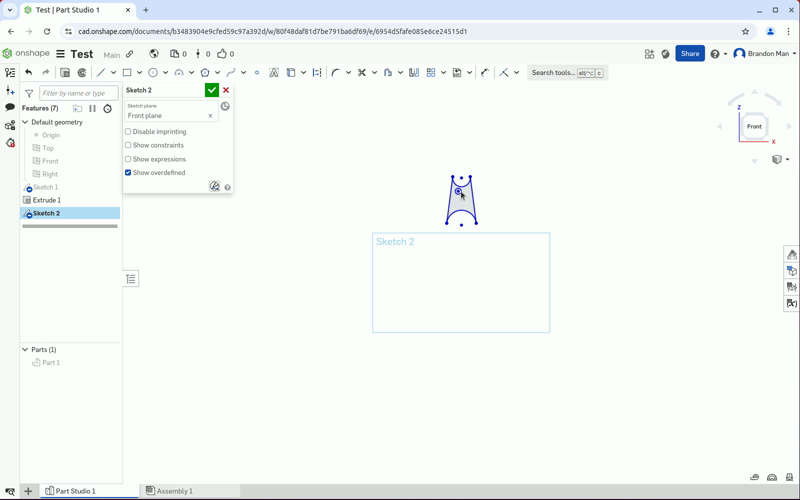
mouse_move(464, 193)
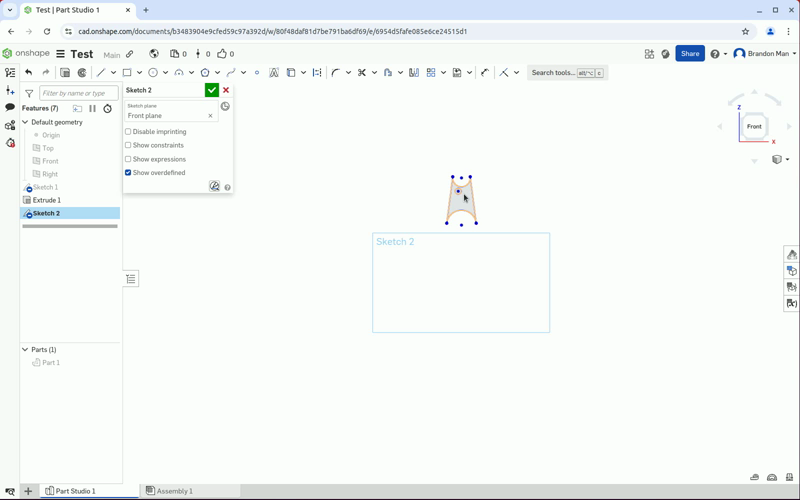
scroll(6)
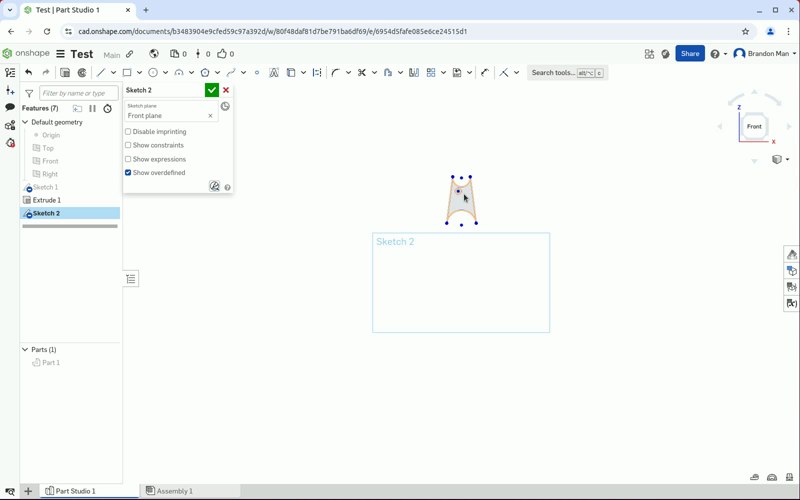
scroll(6)
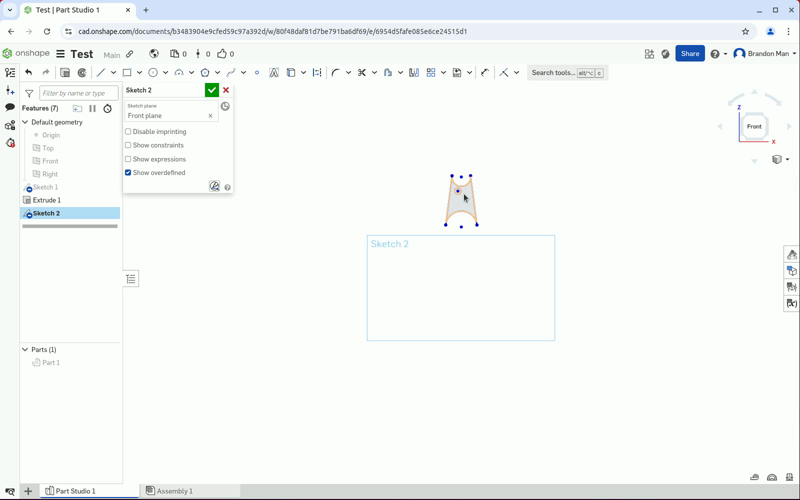
scroll(6)
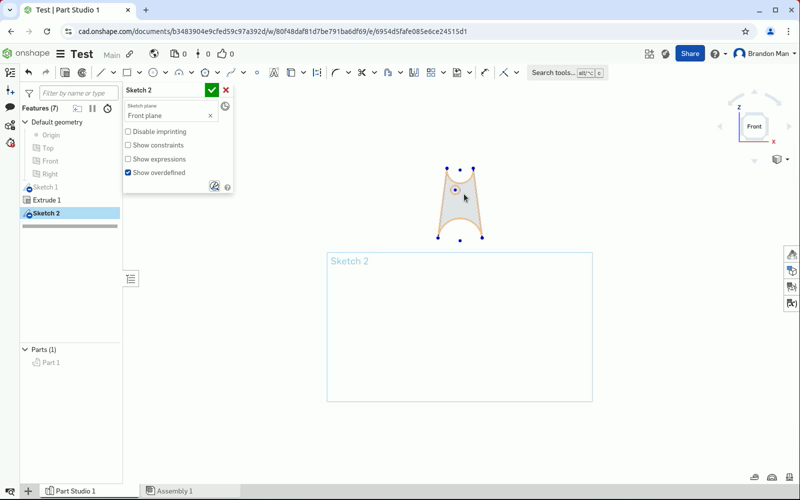
scroll(6)
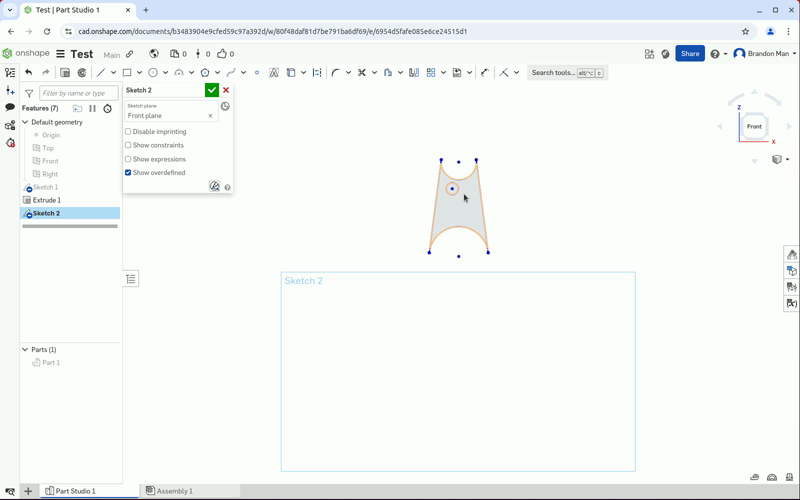
scroll(6)
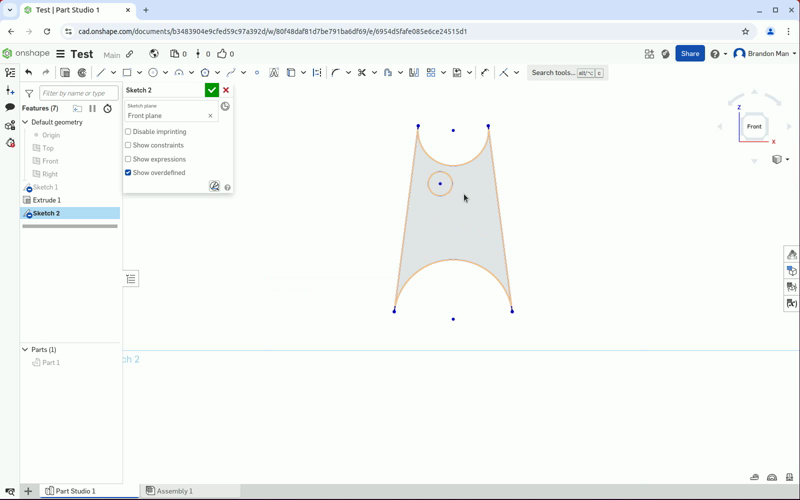
scroll(6)
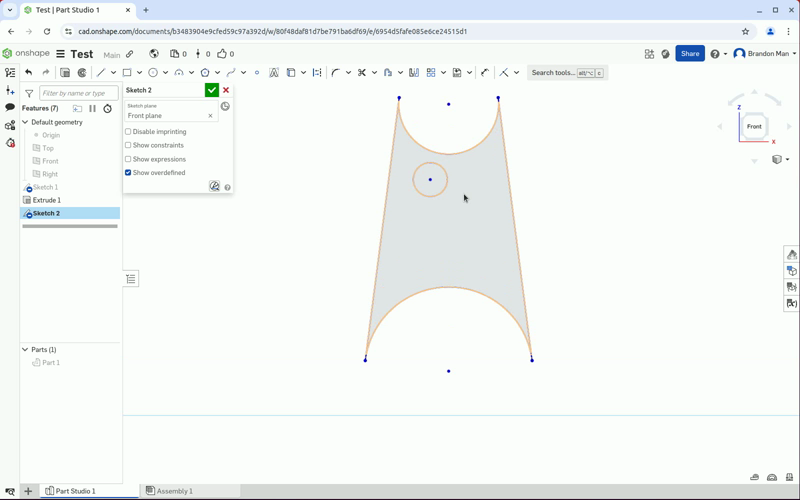
scroll(6)
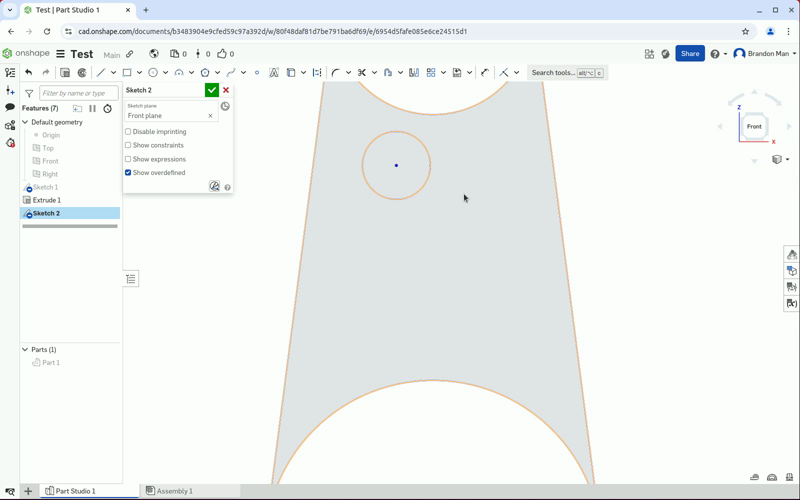
click(464, 193)
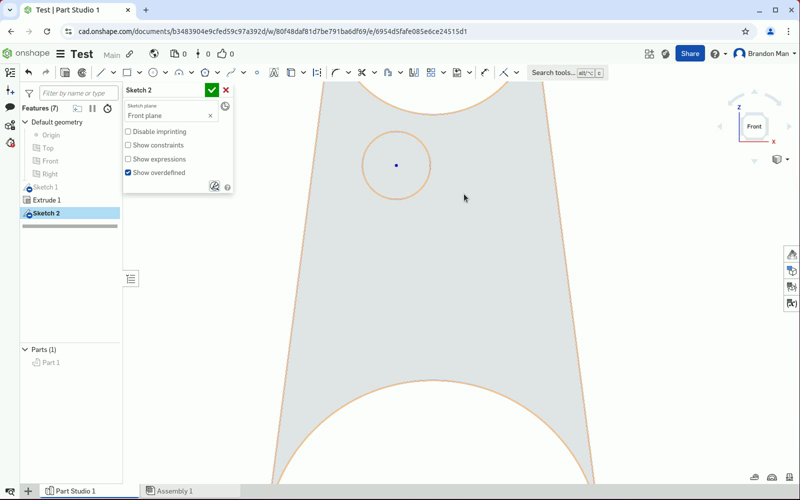
scroll(-6)
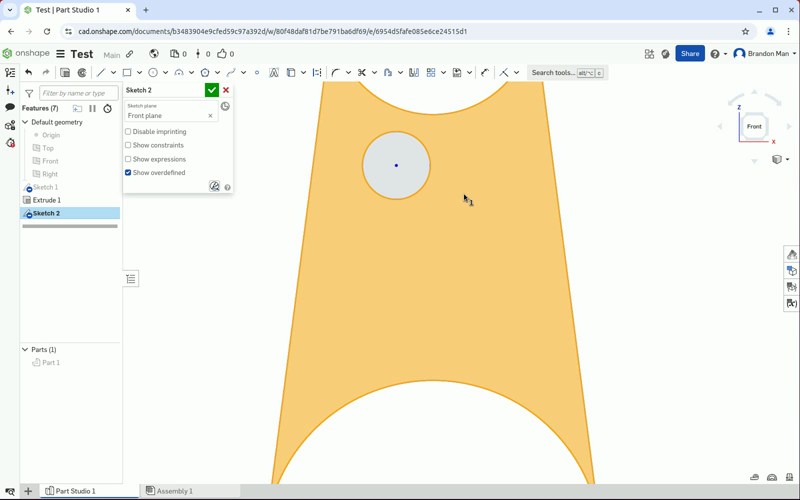
scroll(-6)
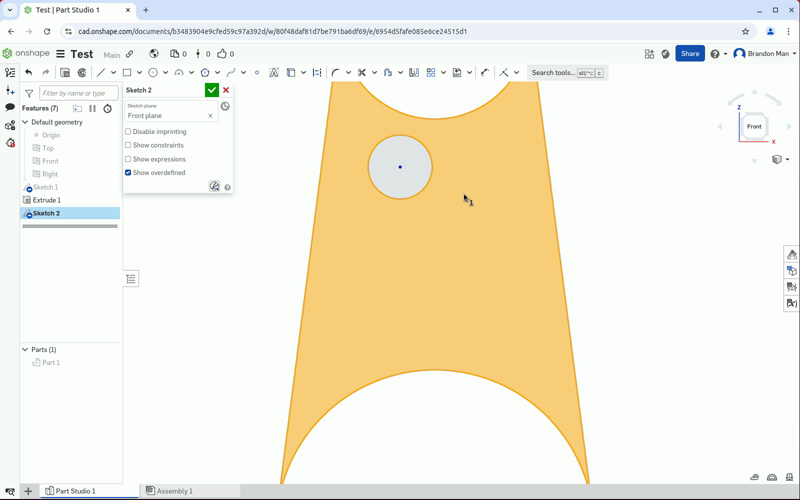
scroll(-6)
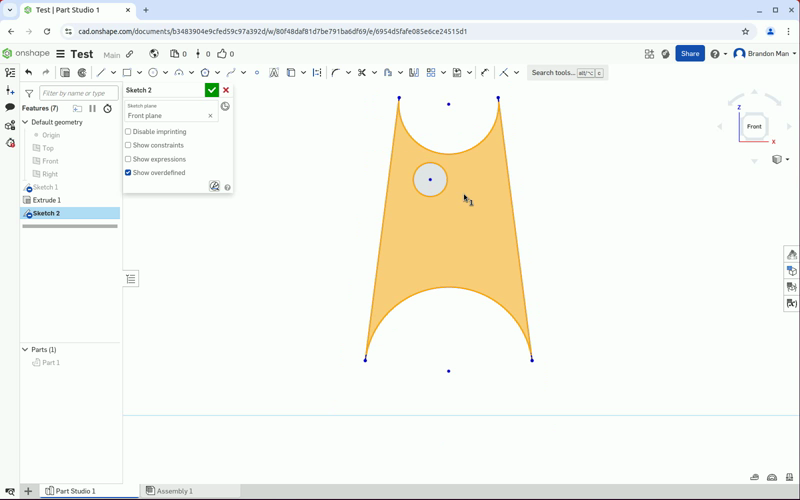
scroll(-6)
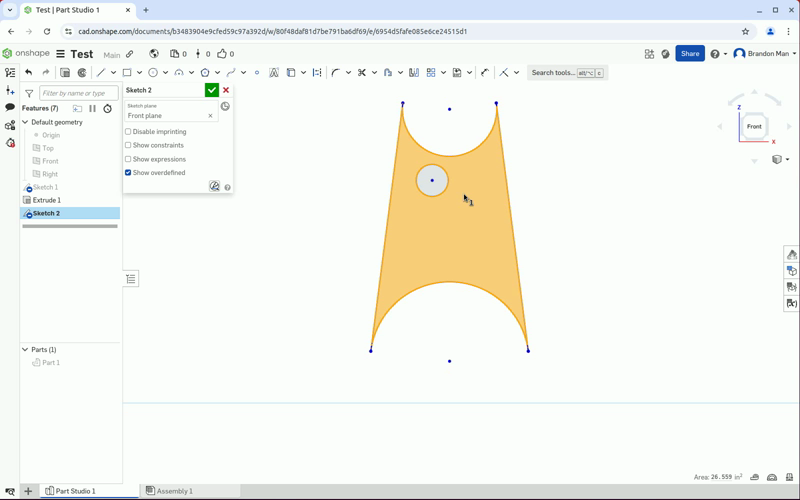
scroll(-6)
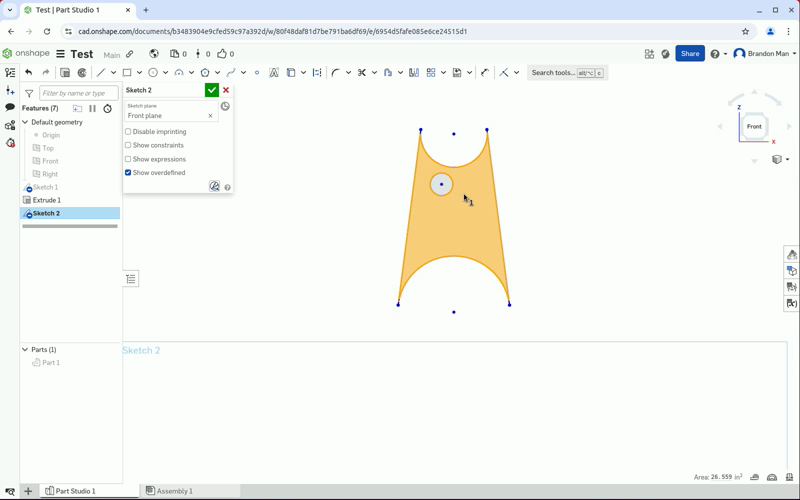
scroll(-6)
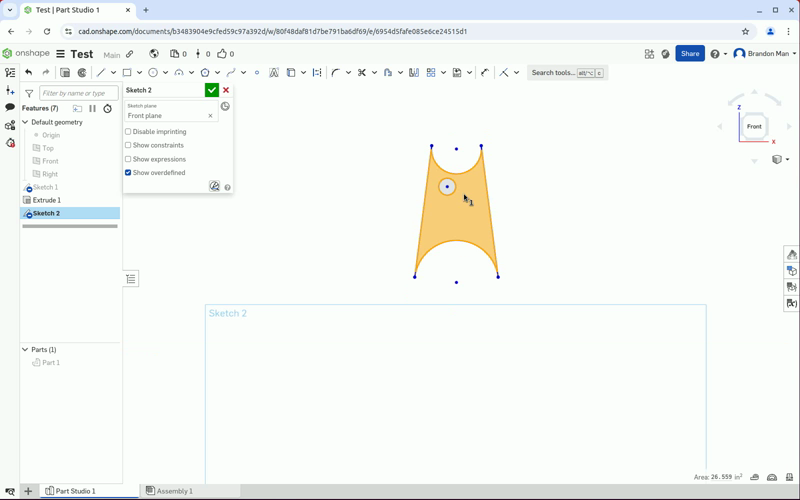
scroll(-6)
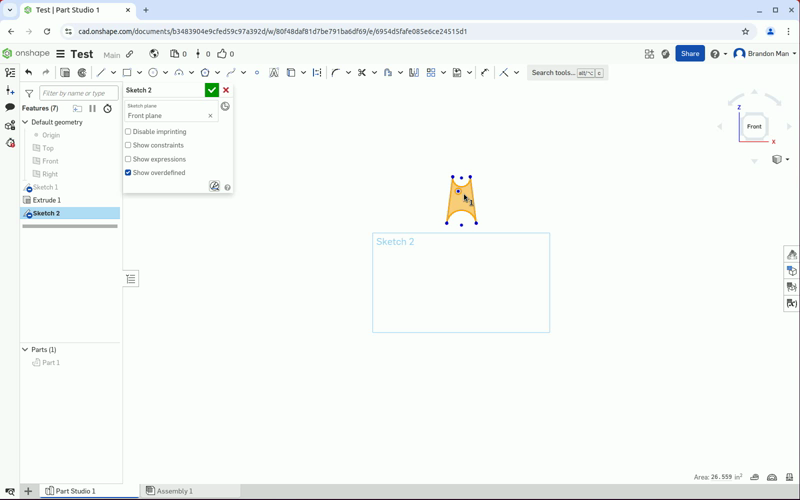
mouse_move(73, 352)
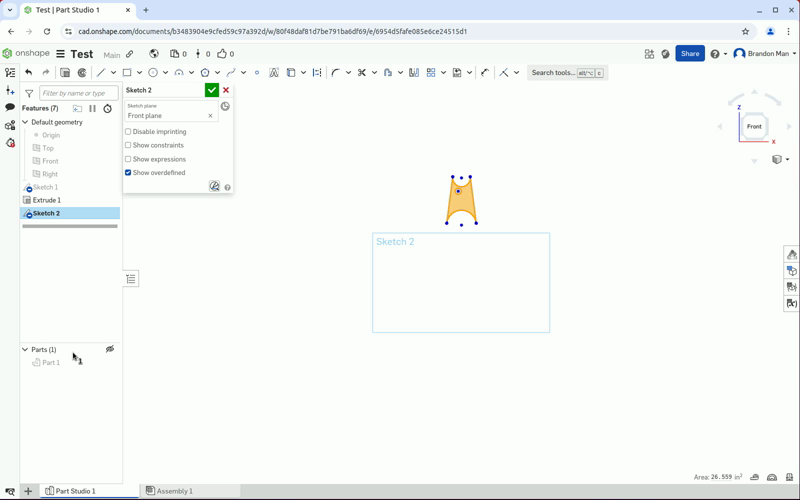
key(shift+y)
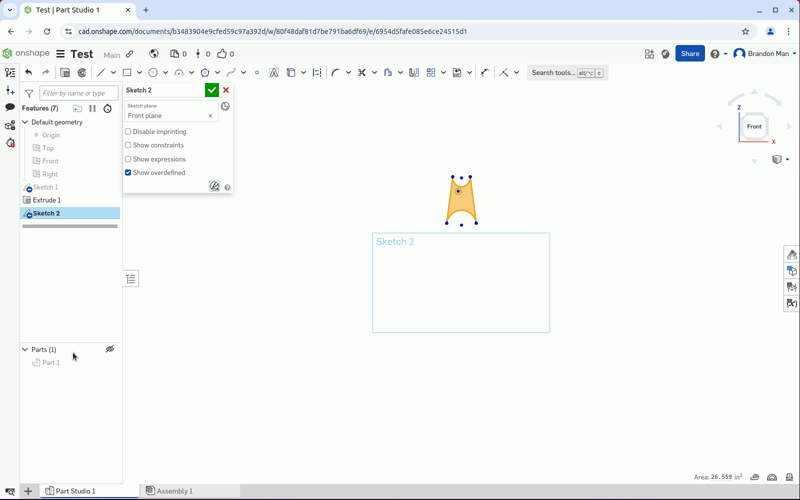
key(shift+e)
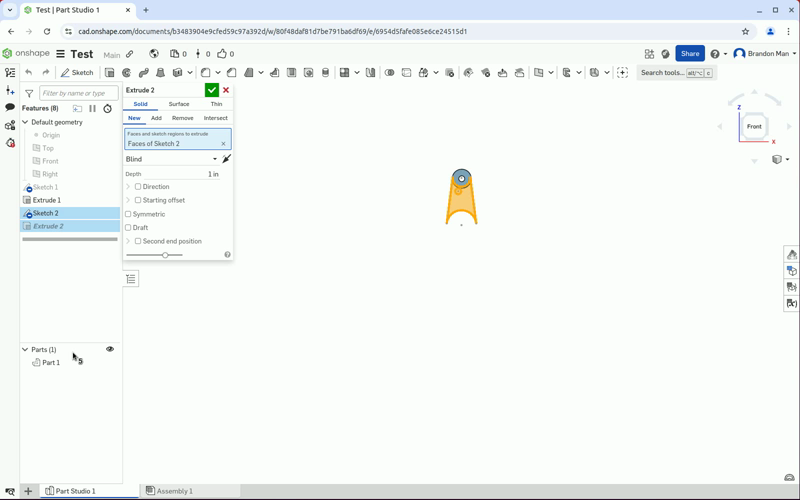
mouse_move(143, 106)
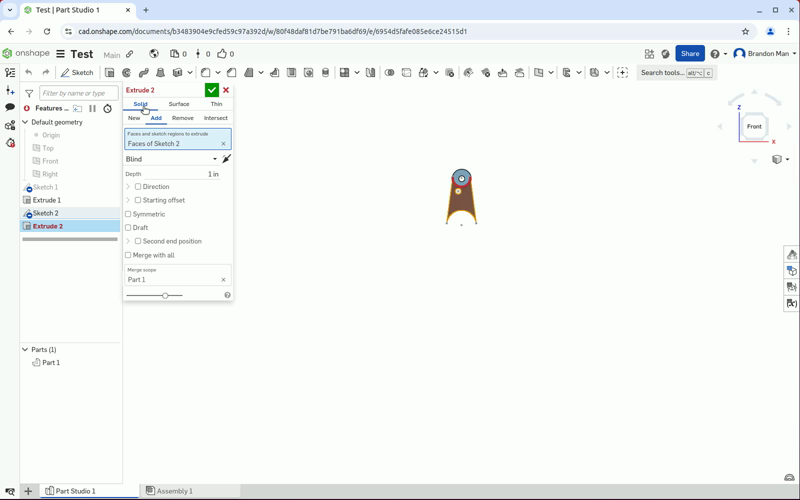
click(143, 106)
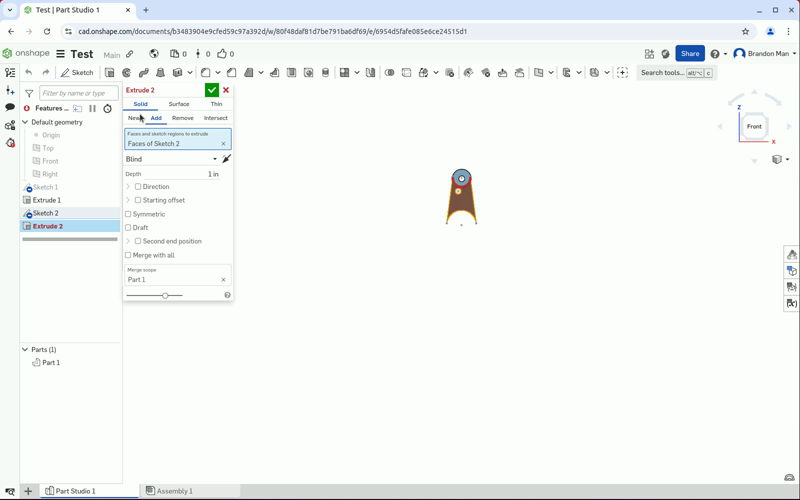
mouse_move(137, 120)
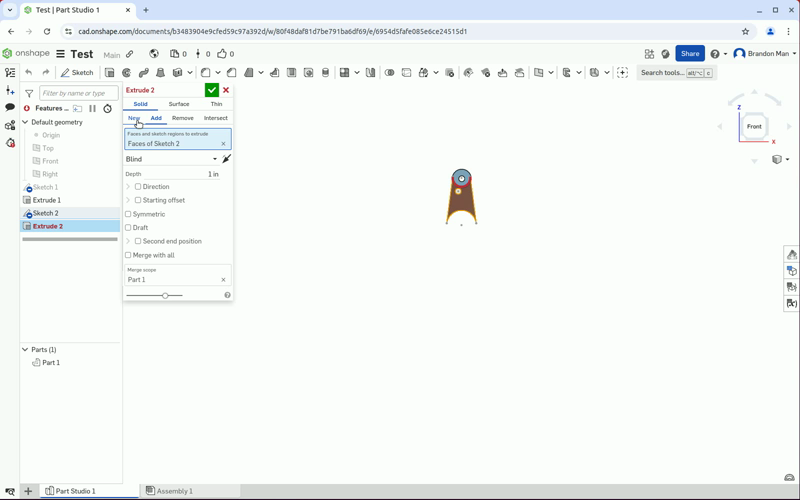
click(137, 120)
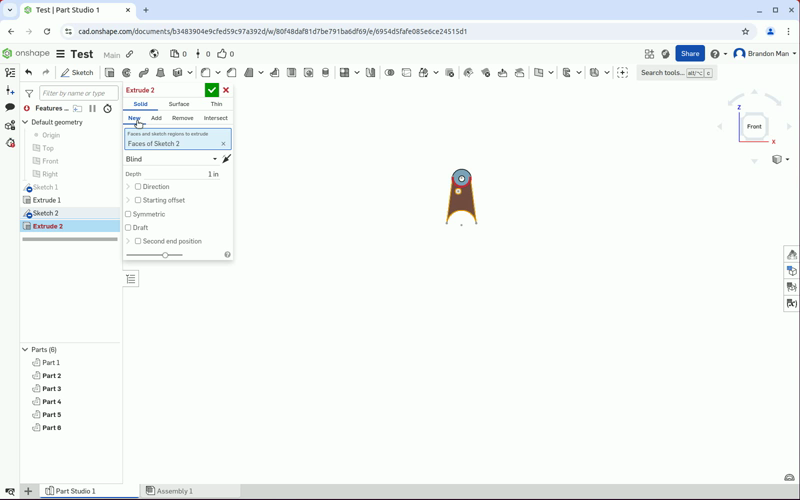
key(tab, 4)
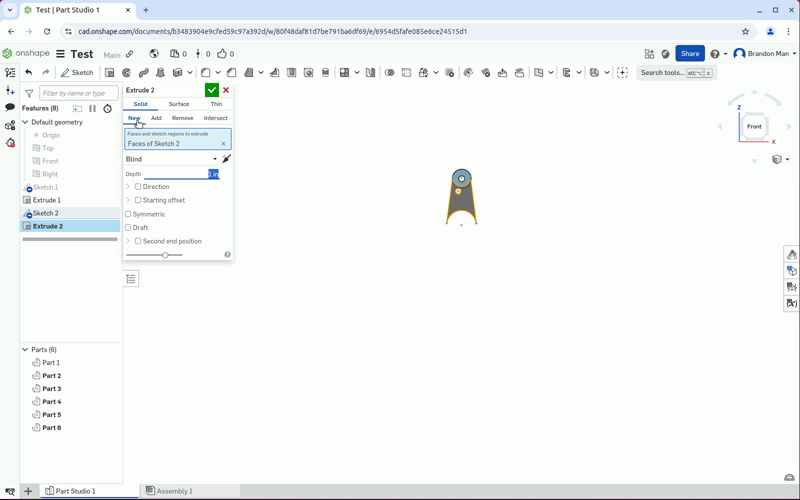
text(0.481)
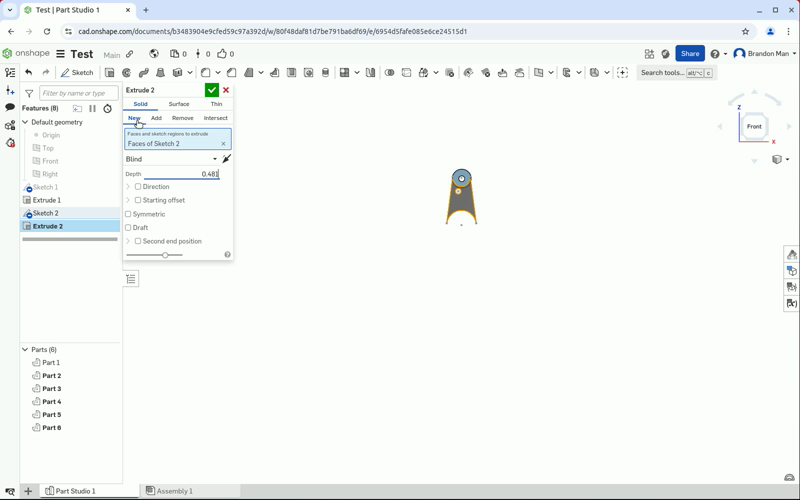
key(enter)
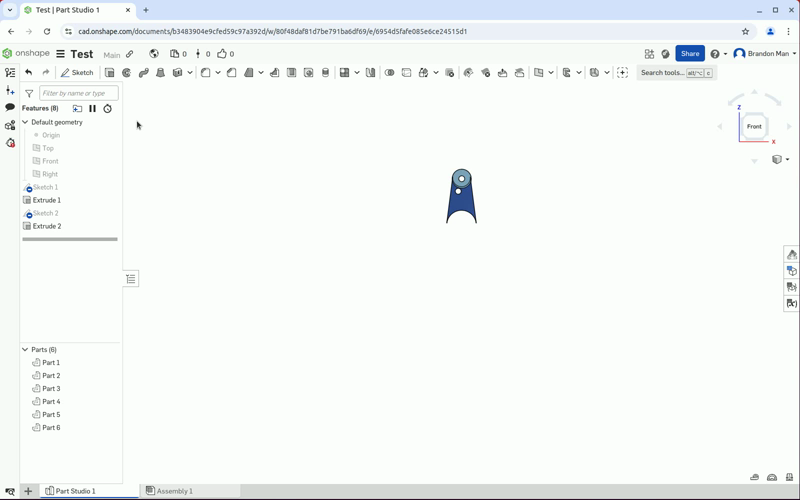
key(shift+h)
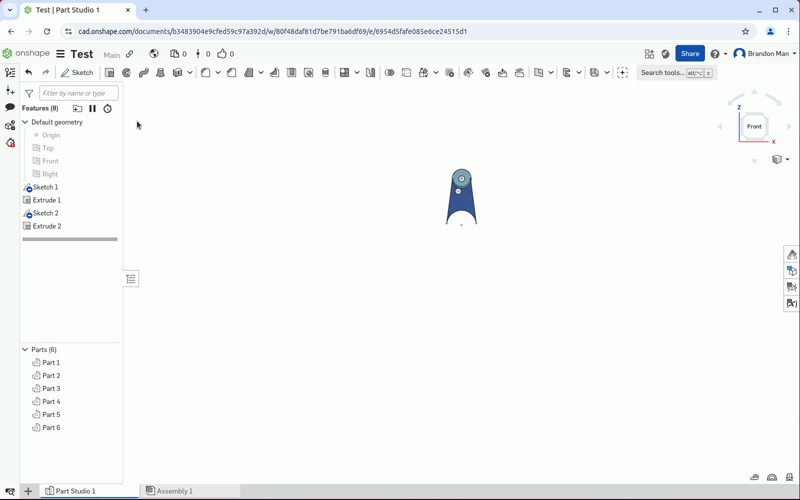
key(shift+h)
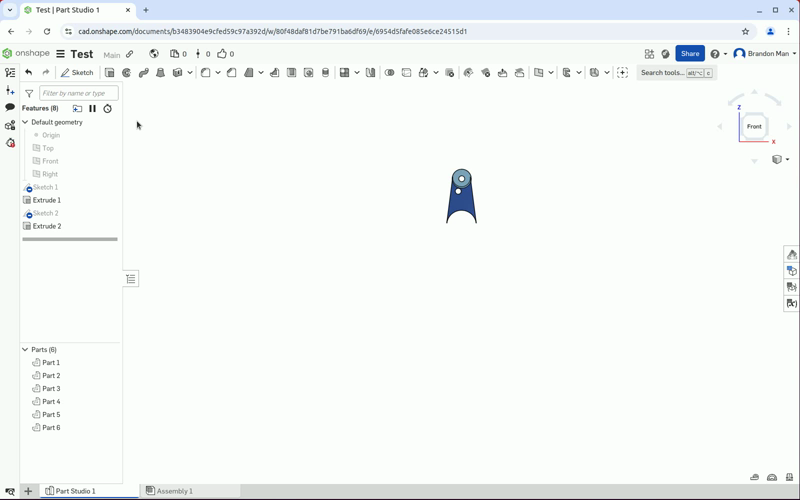
mouse_move(73, 189)
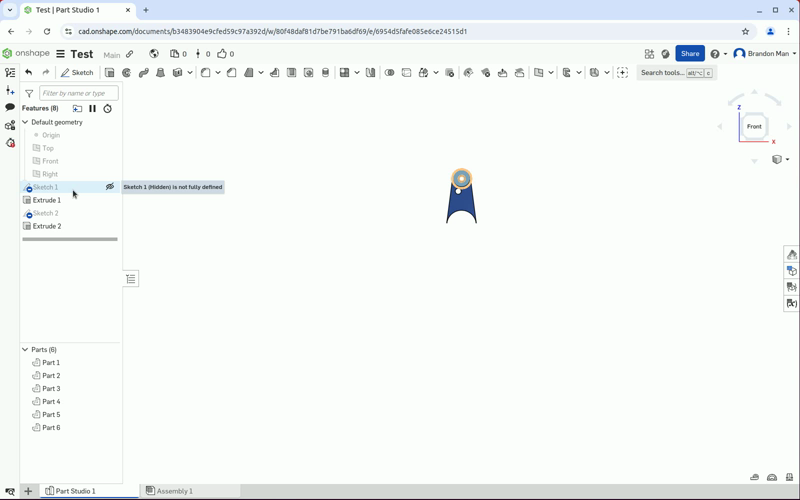
click(73, 189)
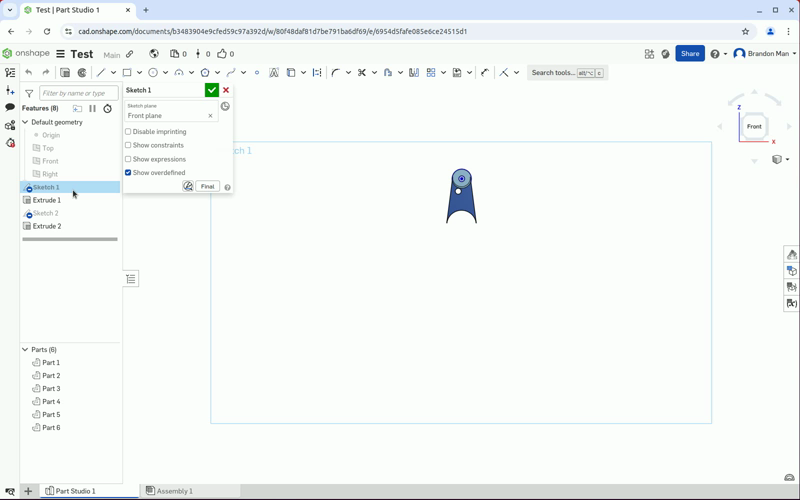
mouse_move(229, 92)
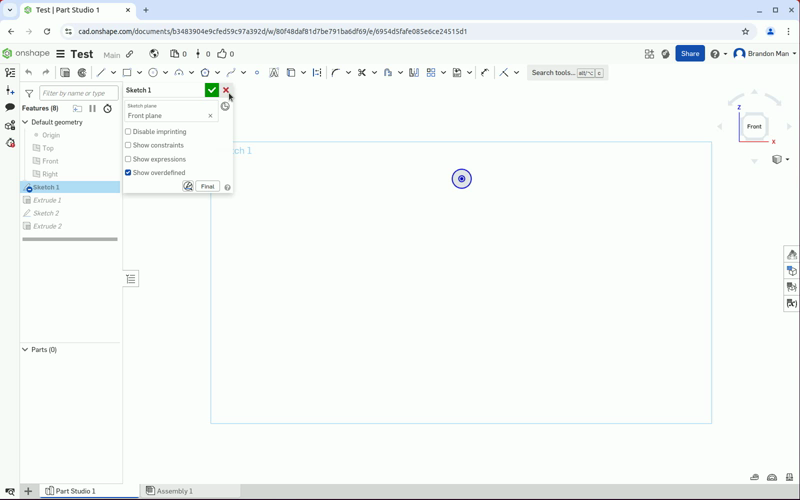
click(229, 92)
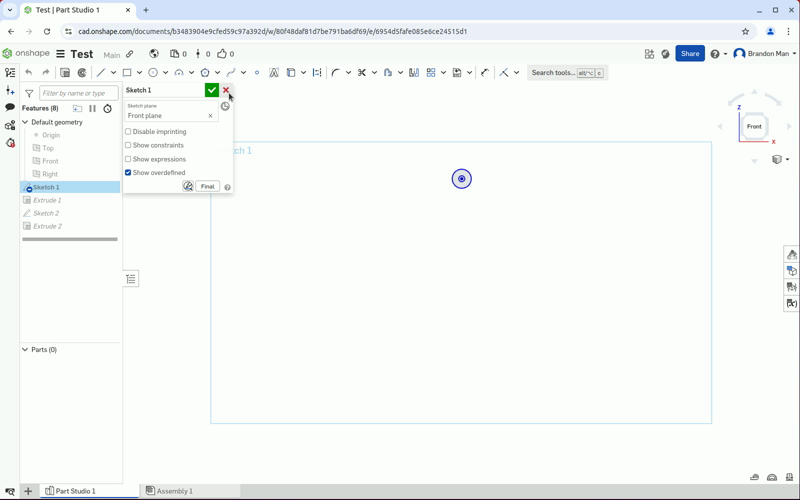
key(shift+s)
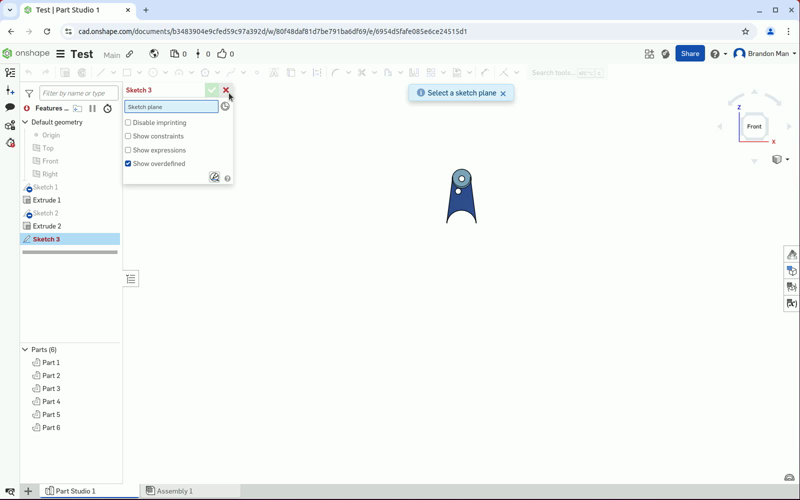
mouse_move(73, 163)
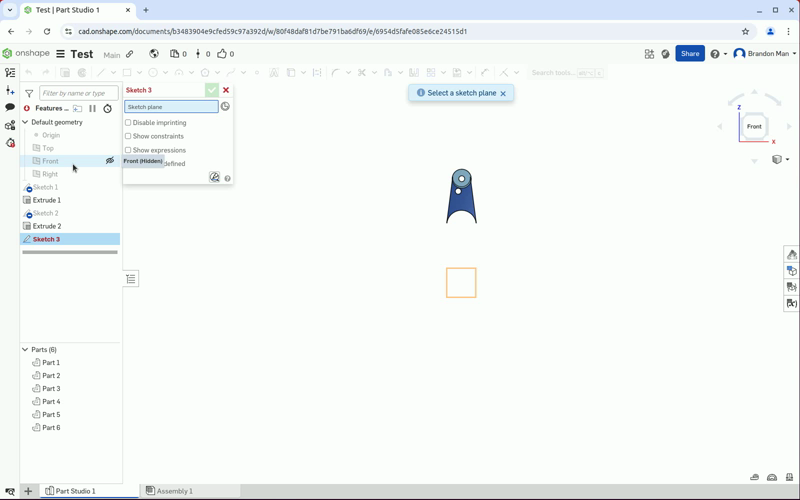
click(73, 163)
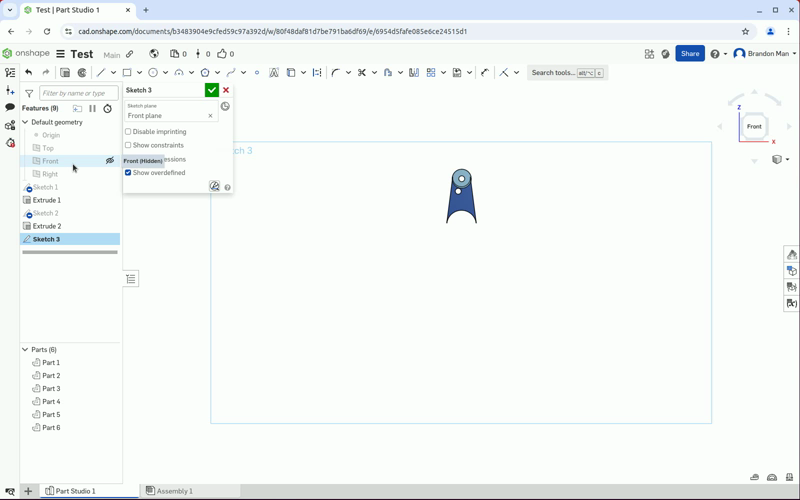
mouse_move(73, 352)
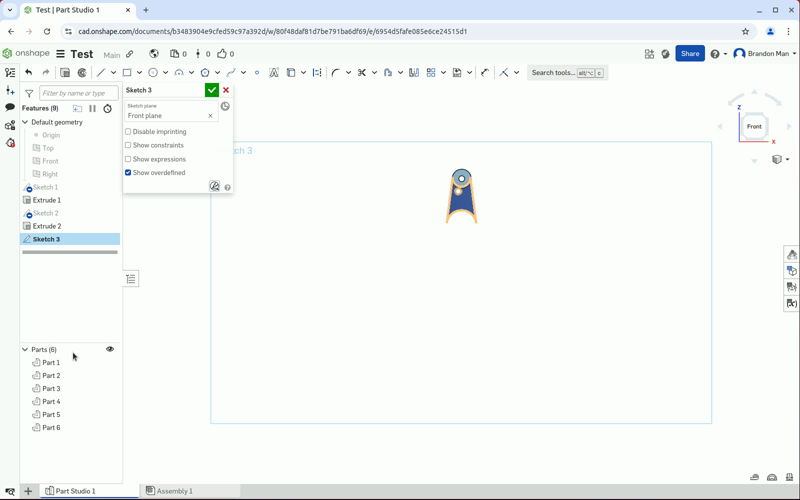
key(y)
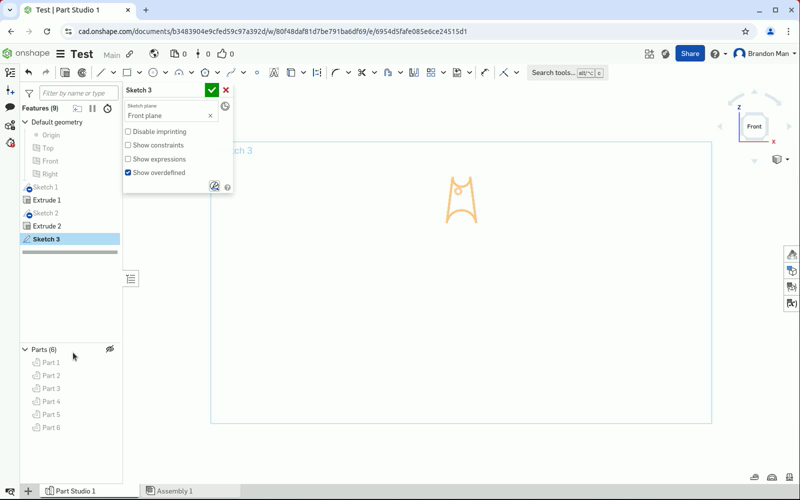
key(c)
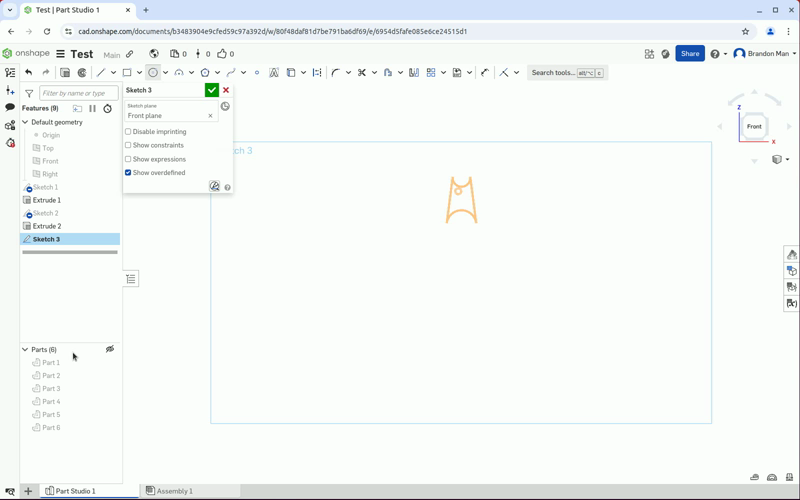
key_down(shift)
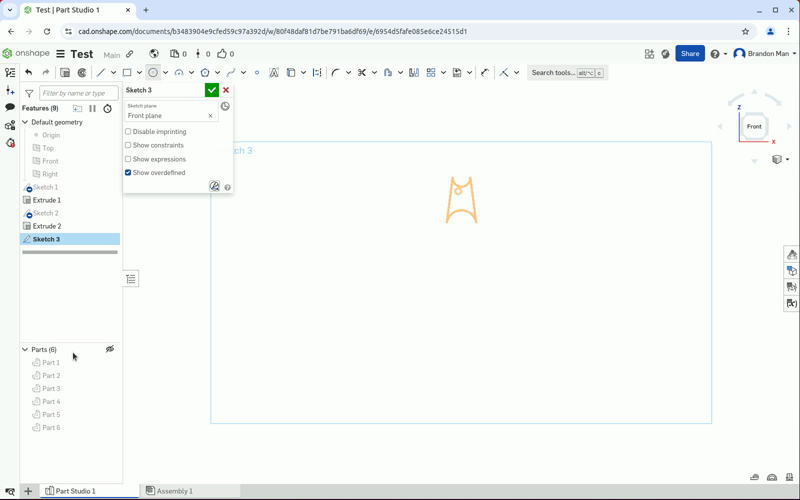
mouse_move(461, 225)
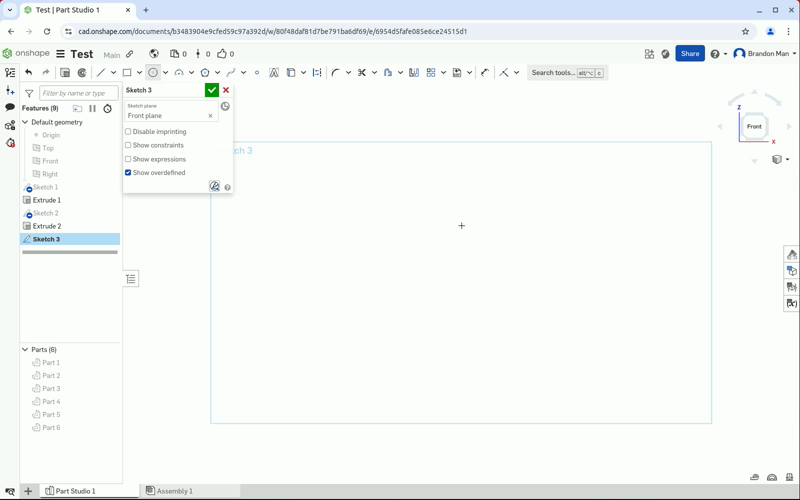
click(461, 225)
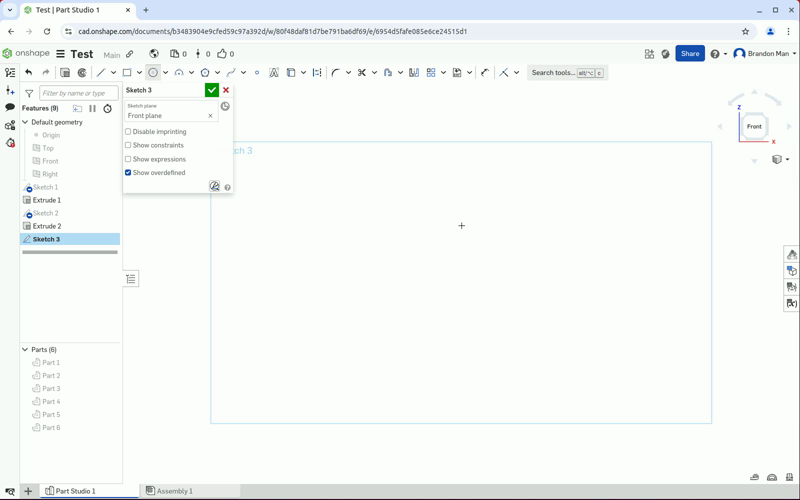
key_up(shift)
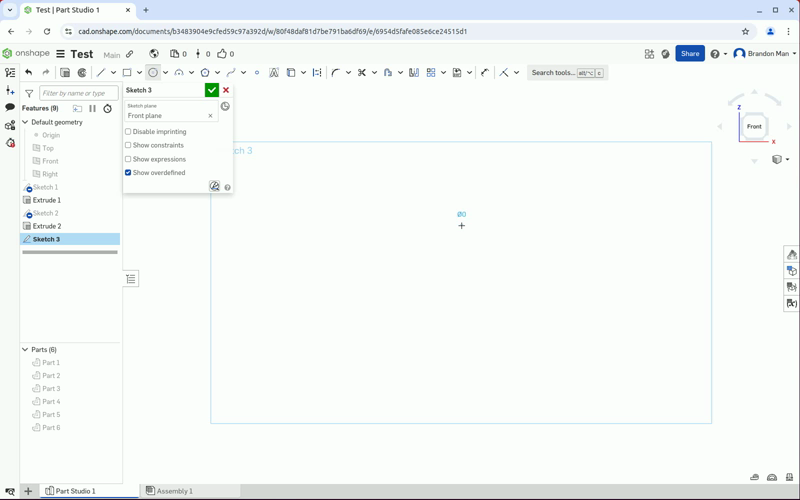
mouse_move(477, 225)
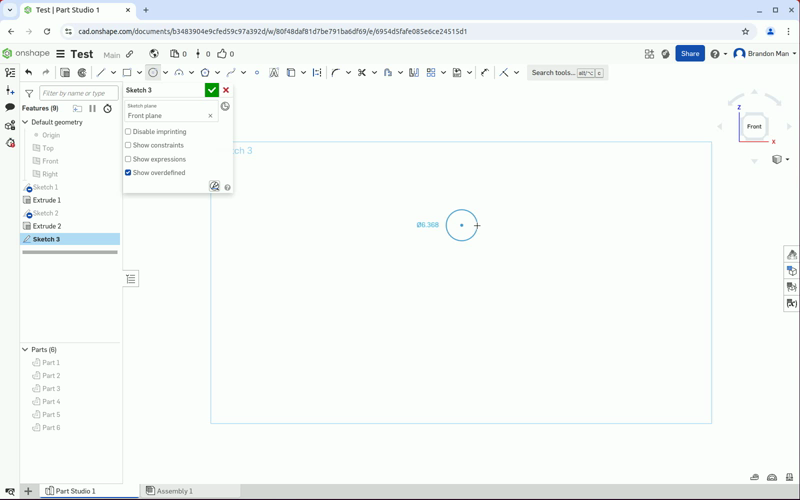
click(477, 225)
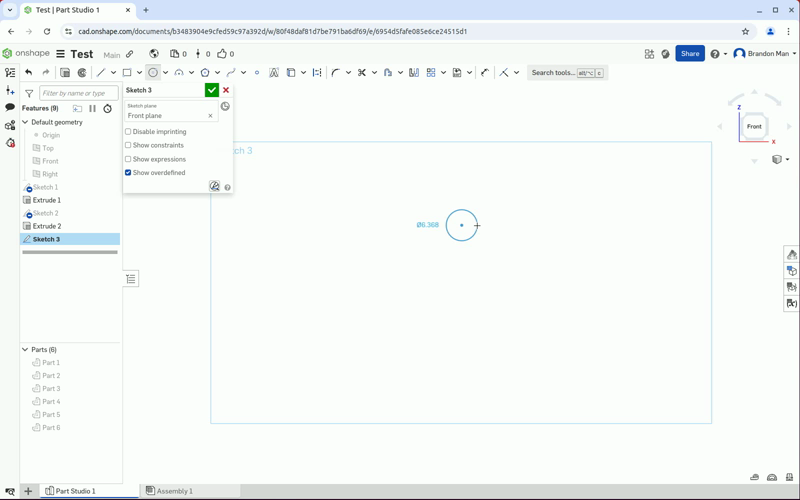
key(esc)
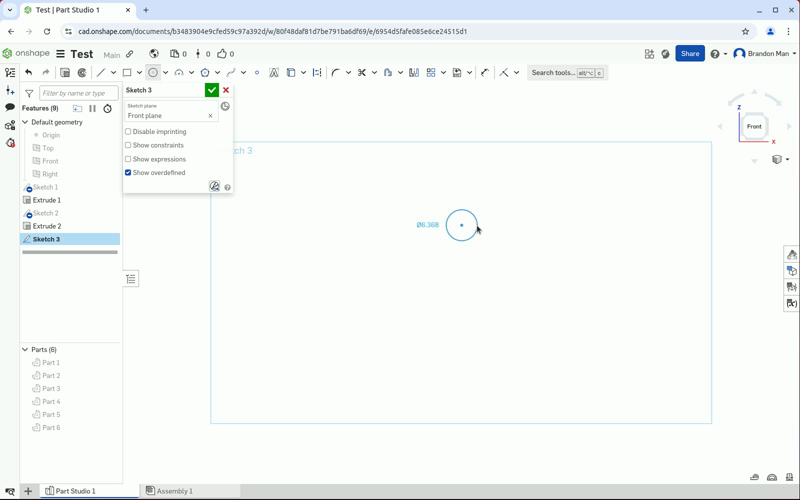
key(c)
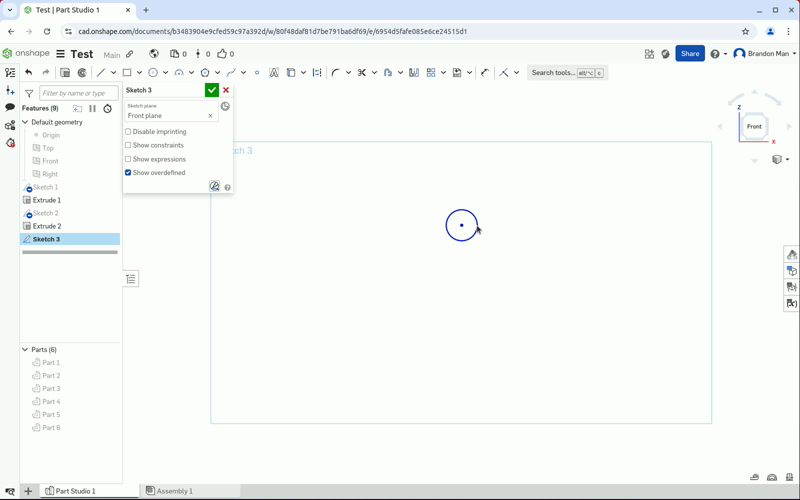
key_down(shift)
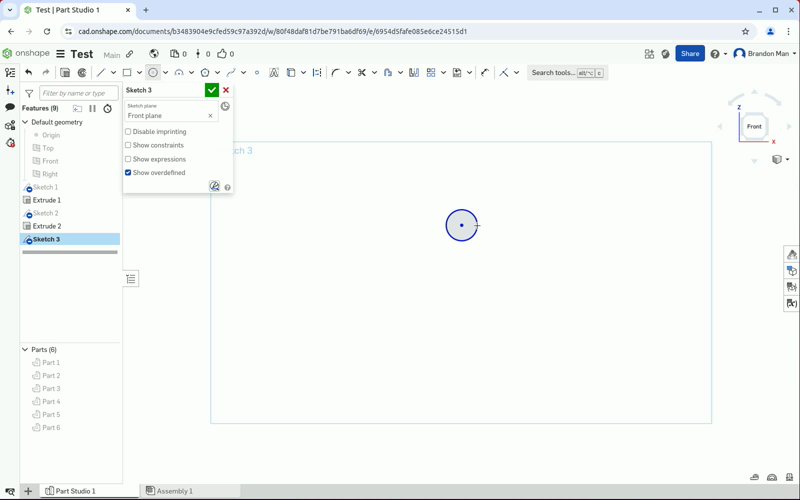
mouse_move(461, 225)
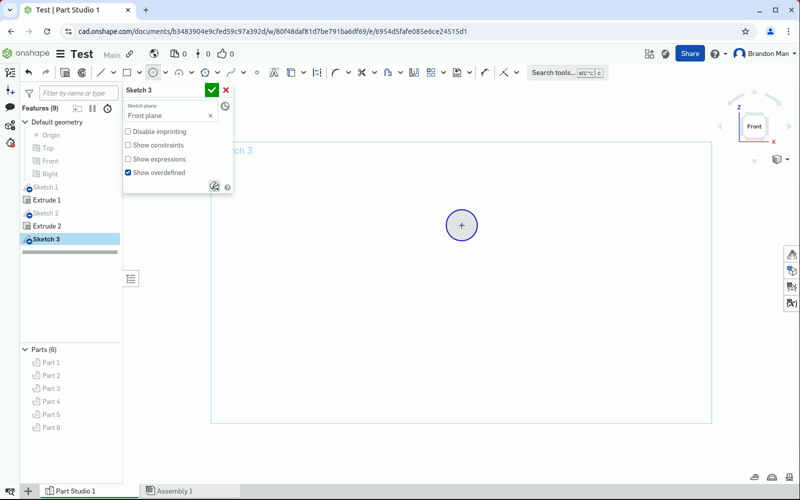
click(461, 225)
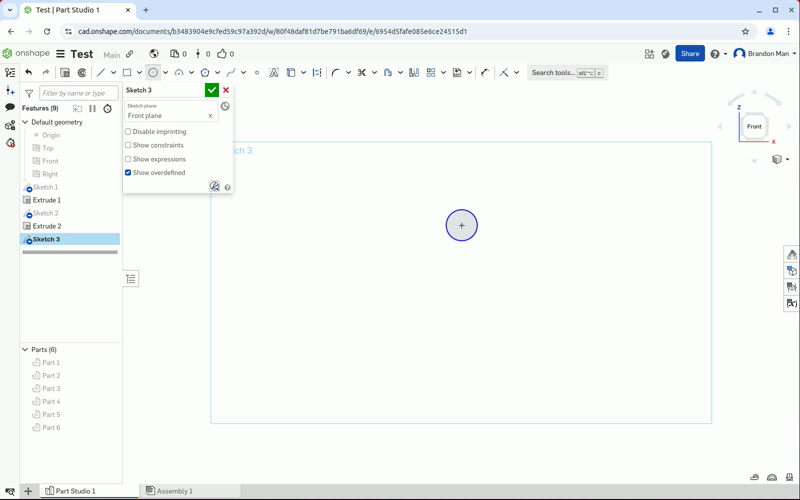
key_up(shift)
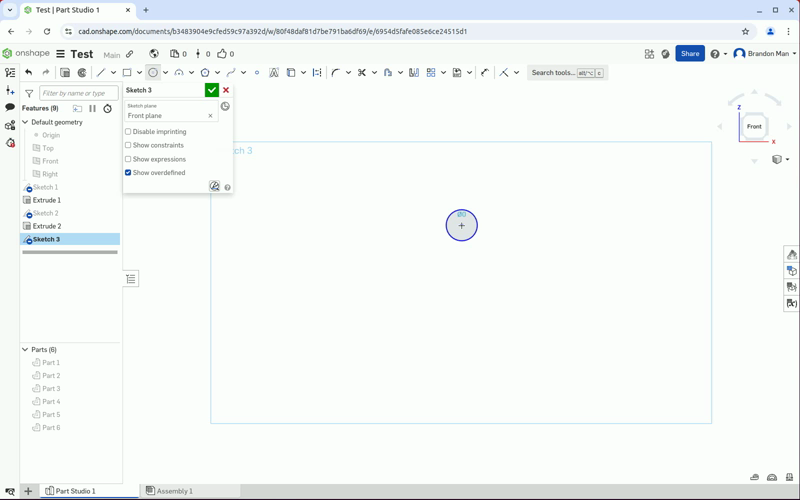
mouse_move(465, 225)
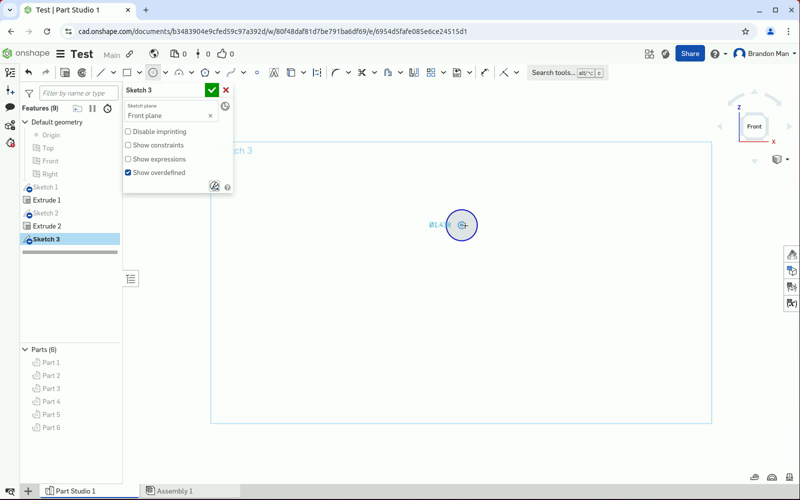
scroll(6)
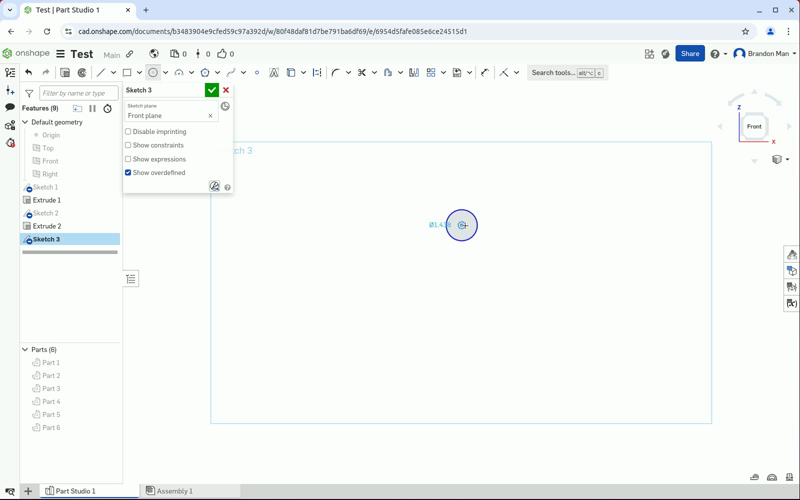
scroll(6)
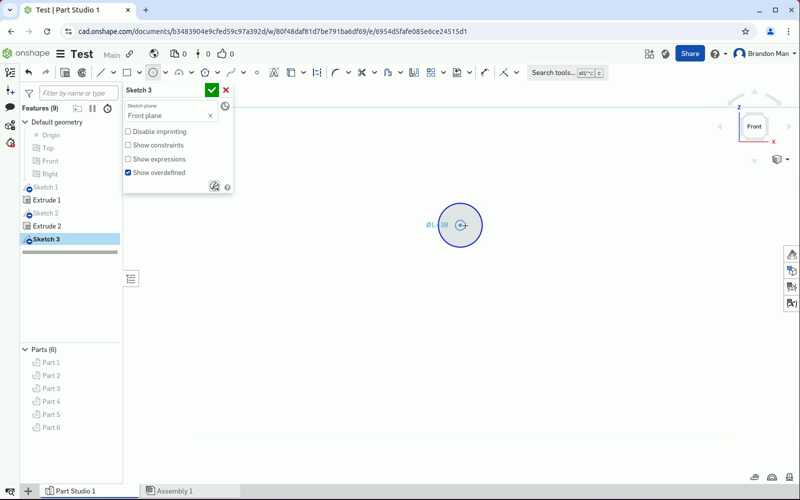
scroll(6)
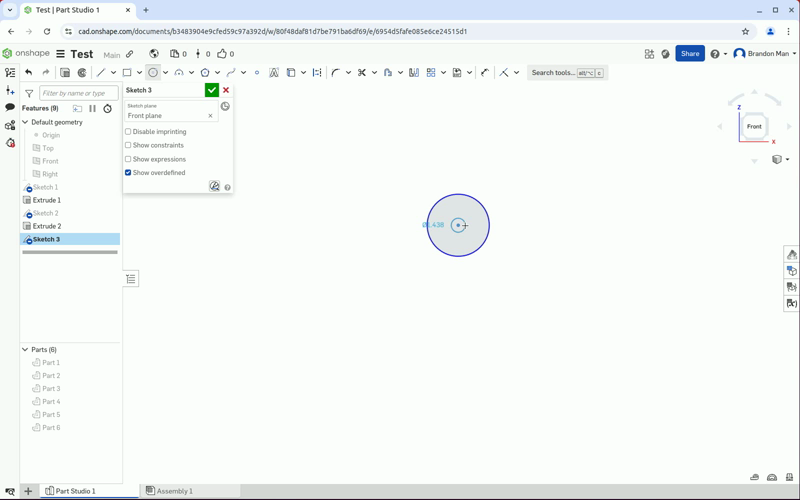
scroll(6)
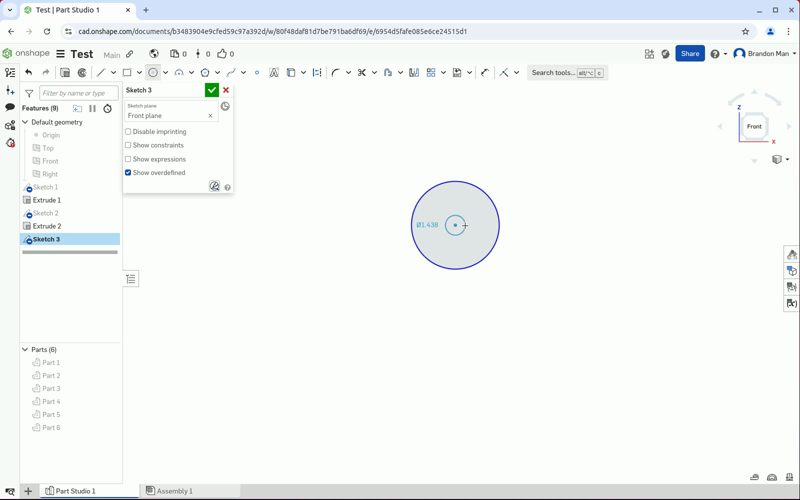
scroll(6)
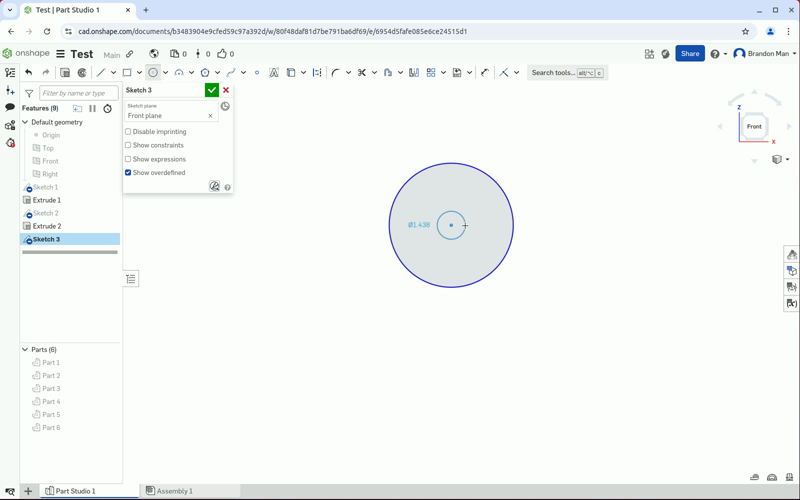
scroll(6)
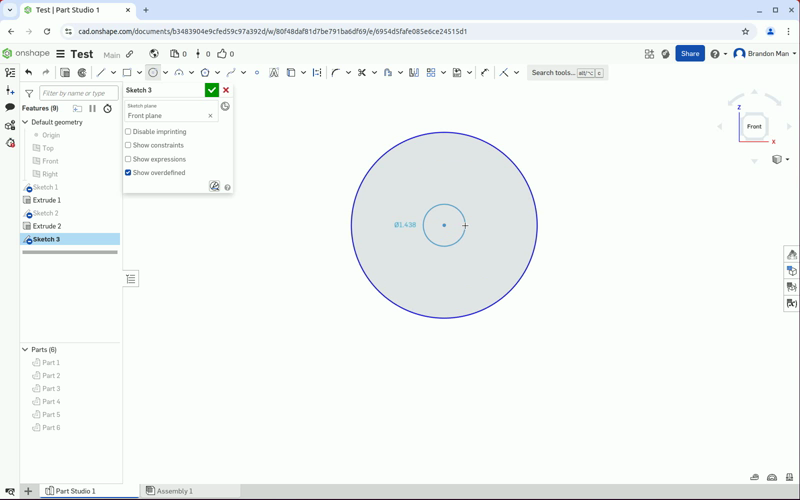
scroll(6)
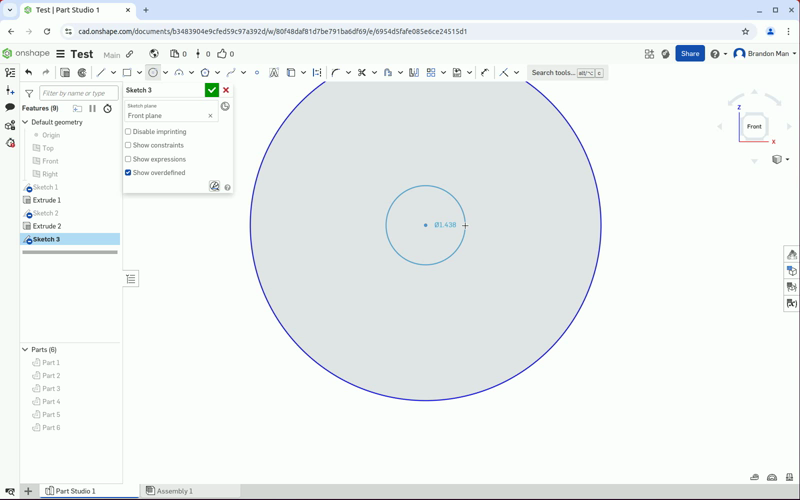
click(465, 225)
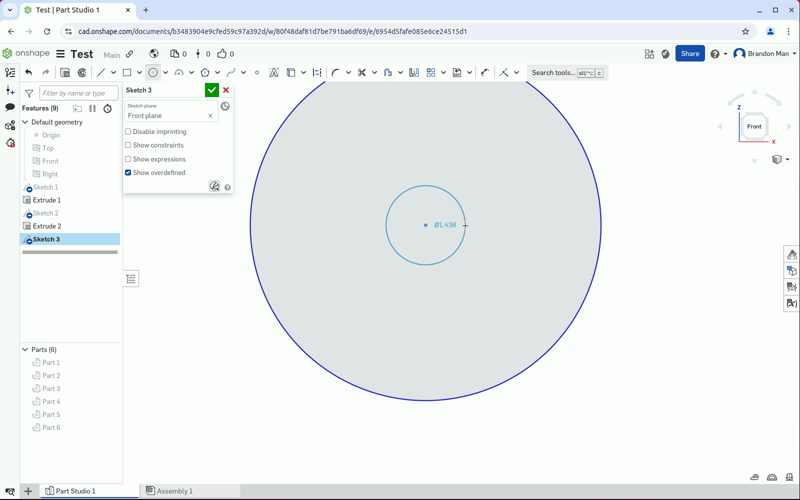
scroll(-6)
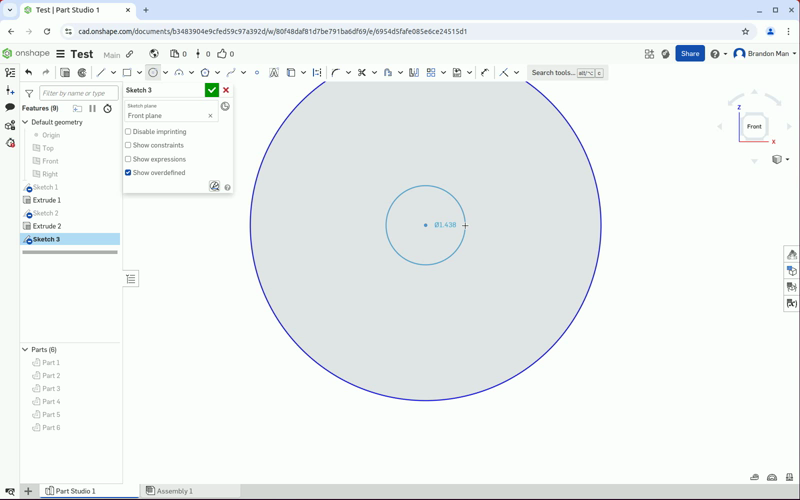
scroll(-6)
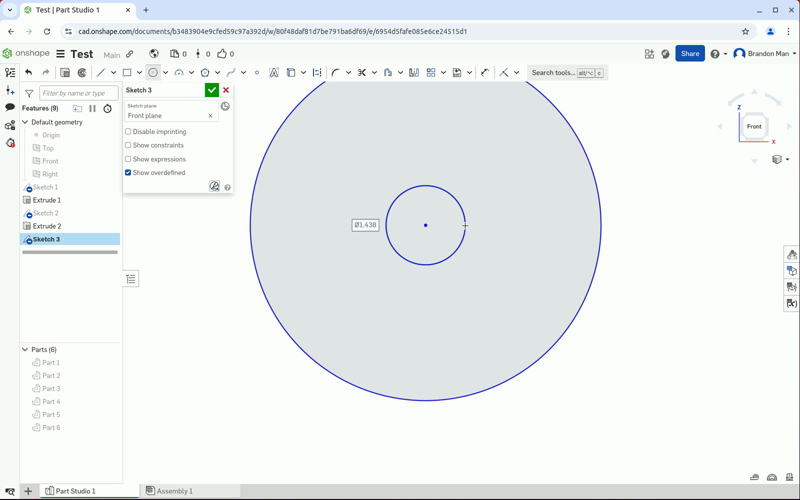
scroll(-6)
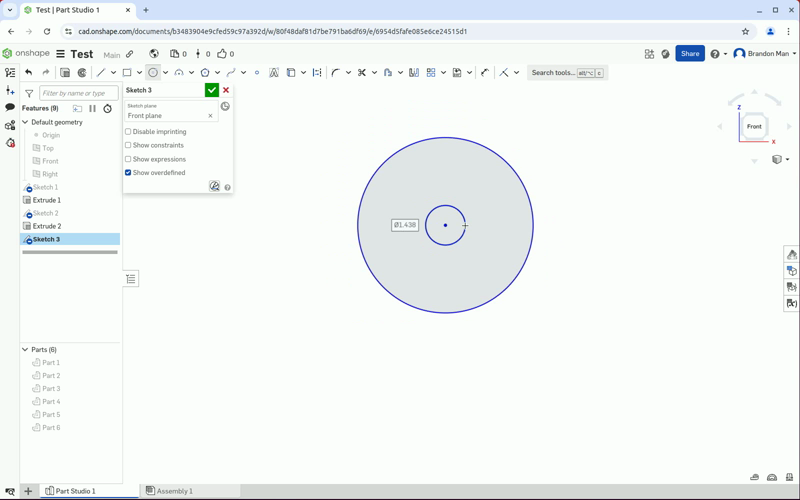
scroll(-6)
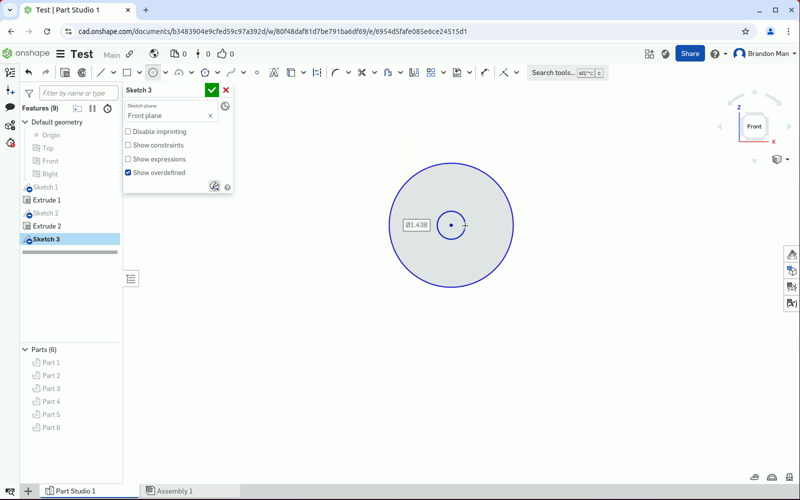
scroll(-6)
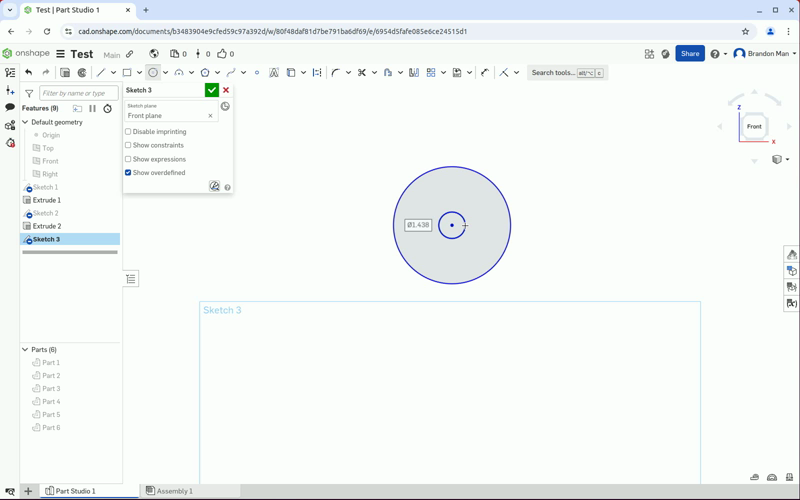
scroll(-6)
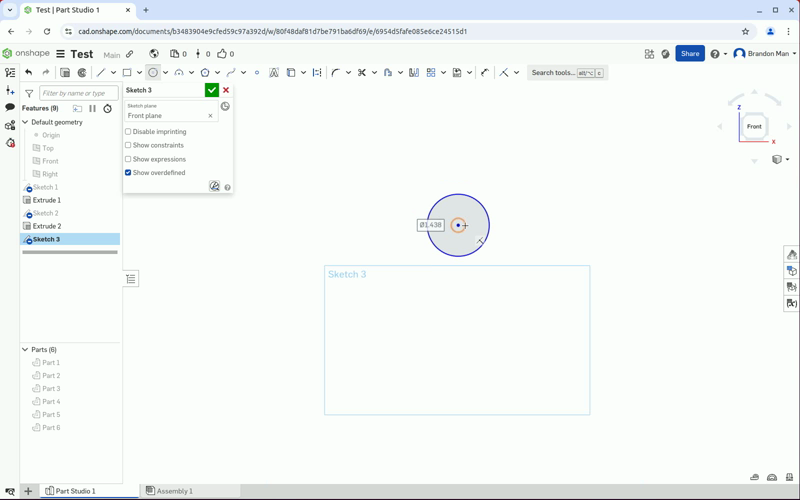
scroll(-6)
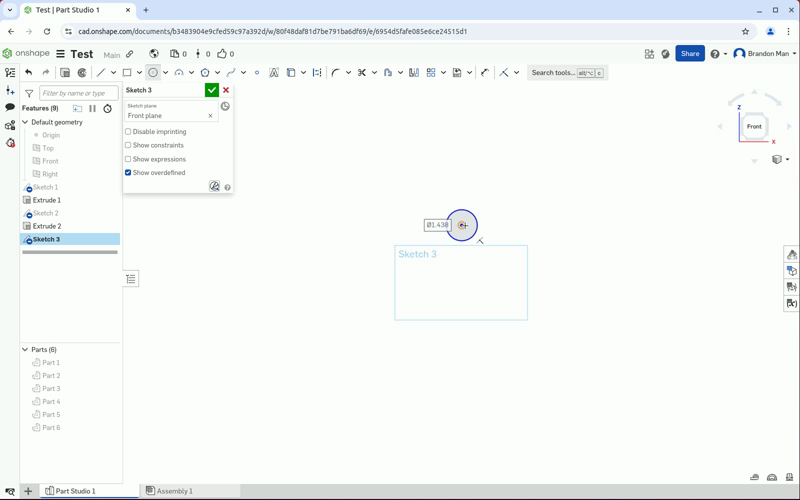
key(esc)
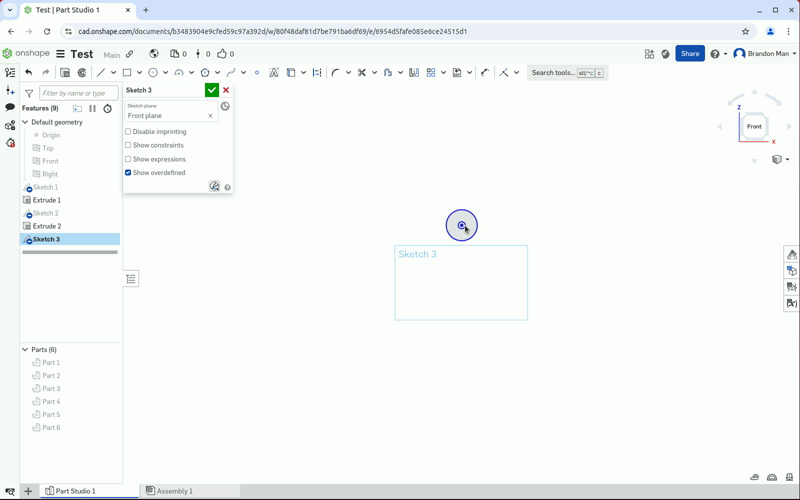
mouse_move(474, 231)
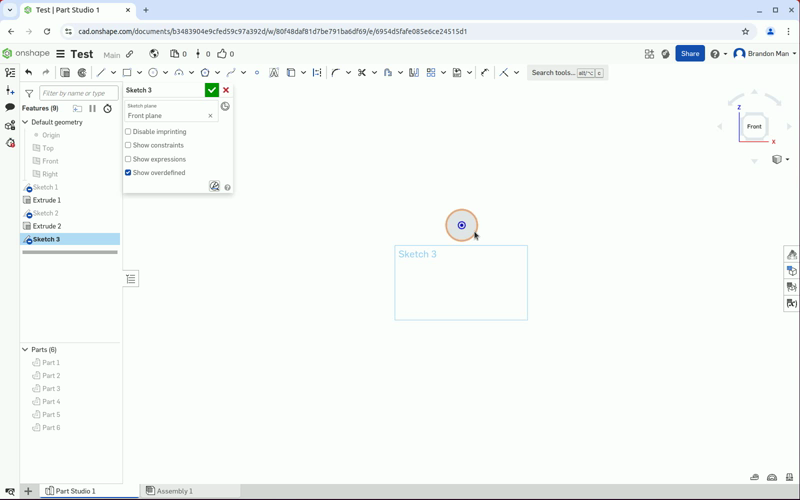
scroll(6)
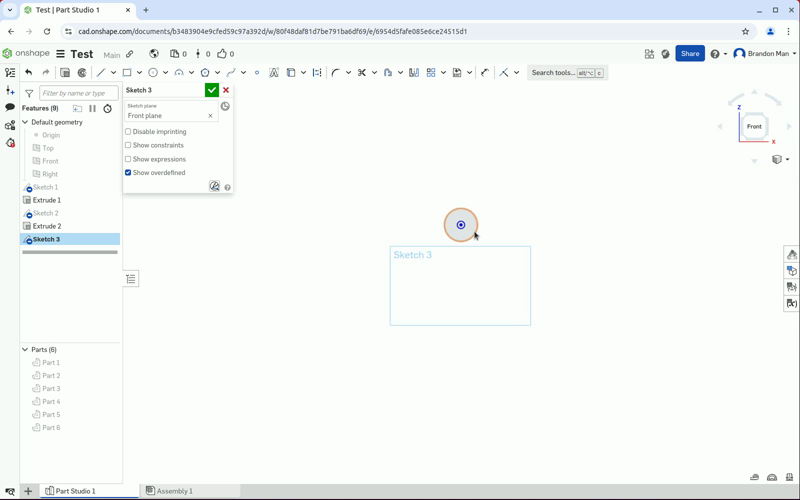
scroll(6)
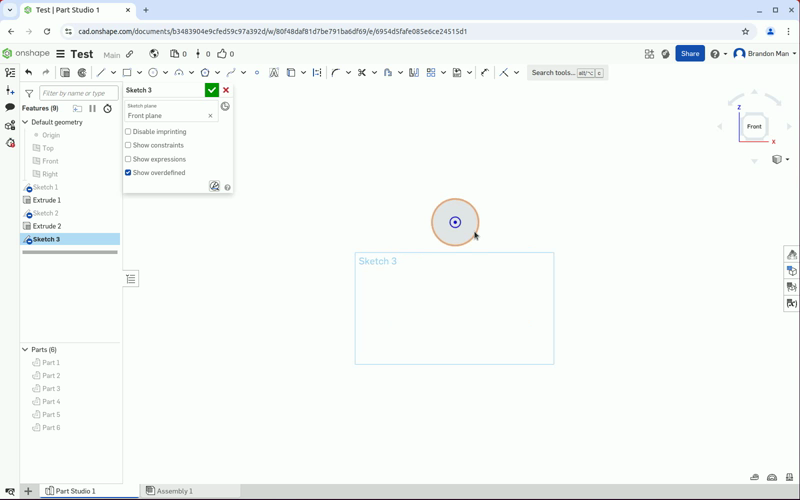
scroll(6)
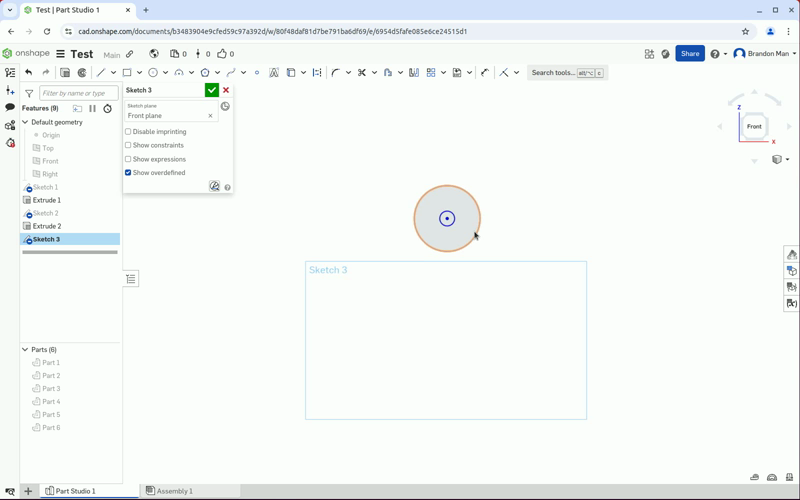
scroll(6)
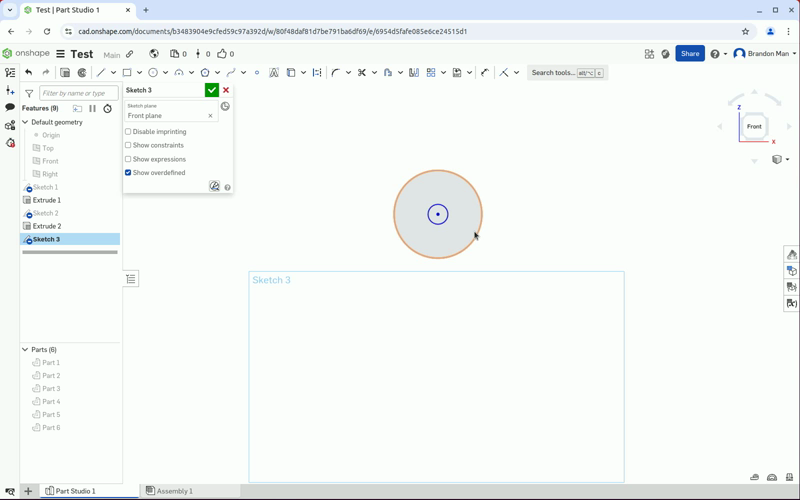
scroll(6)
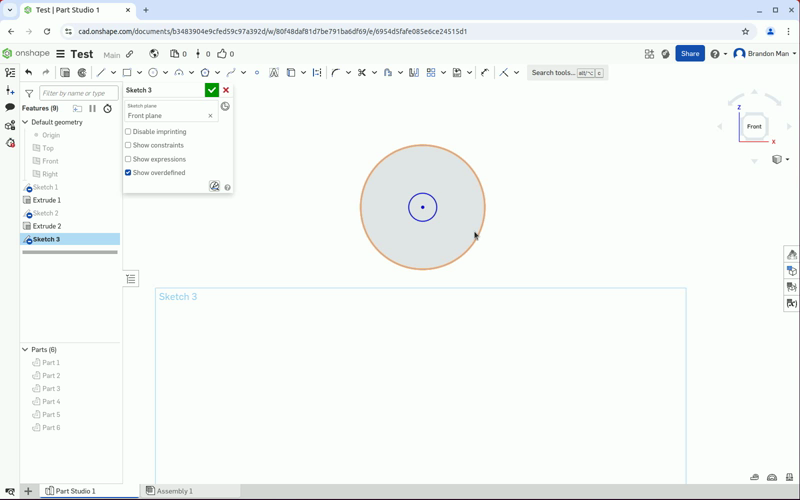
scroll(6)
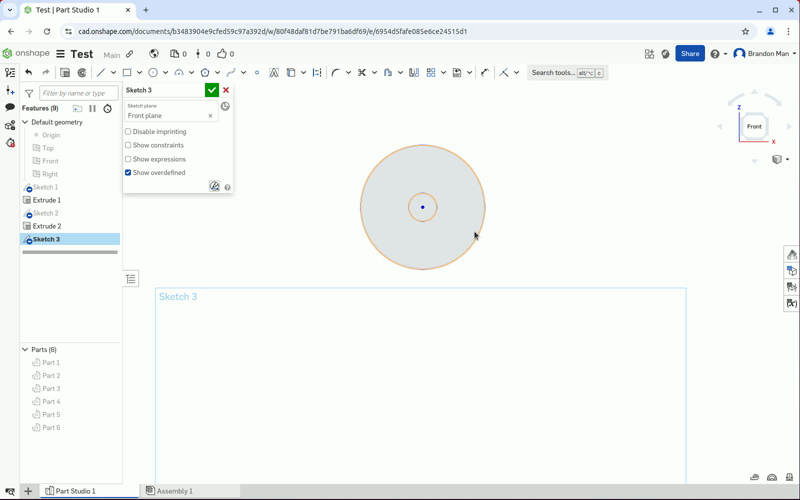
scroll(6)
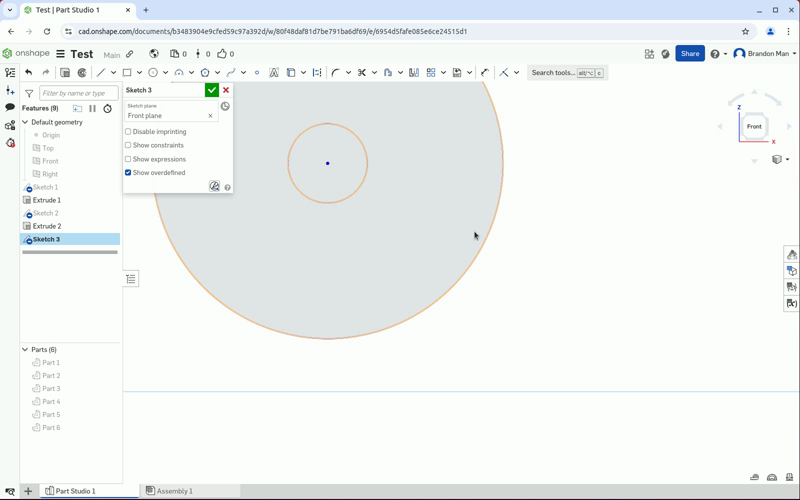
click(474, 231)
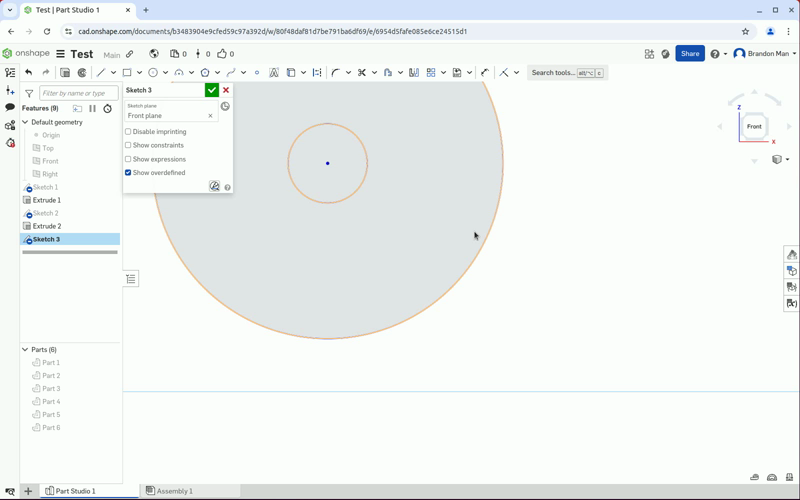
scroll(-6)
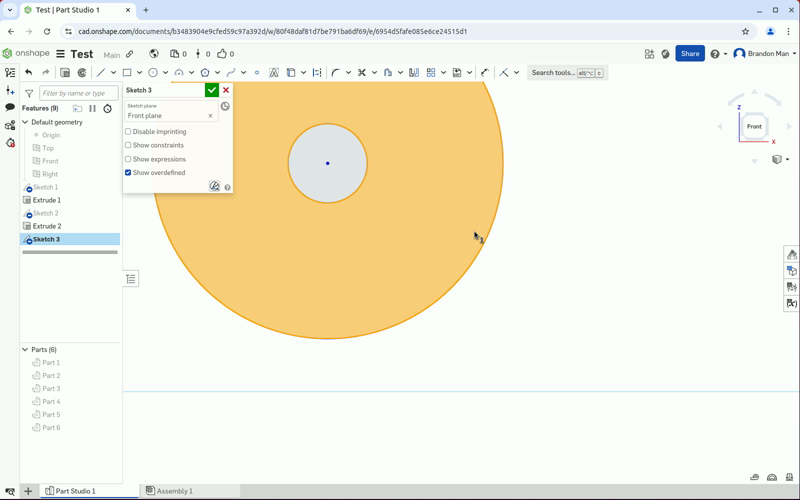
scroll(-6)
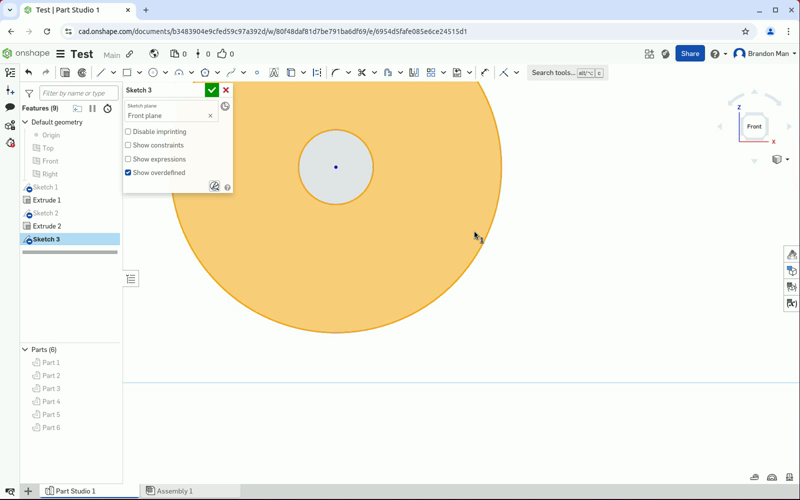
scroll(-6)
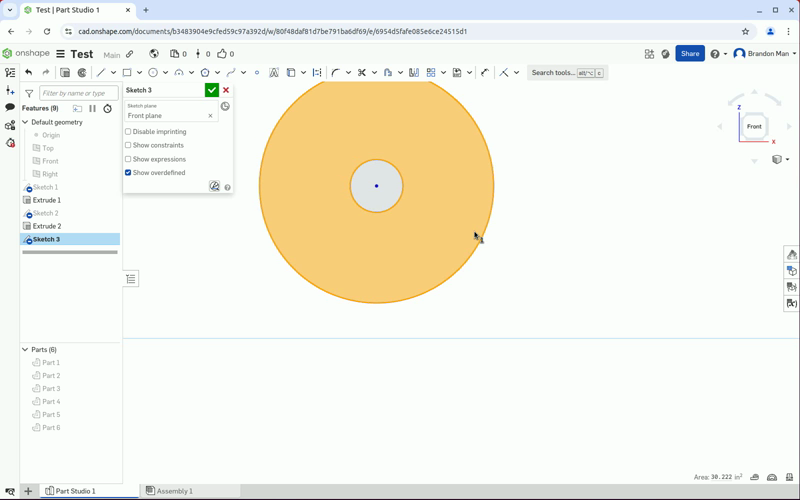
scroll(-6)
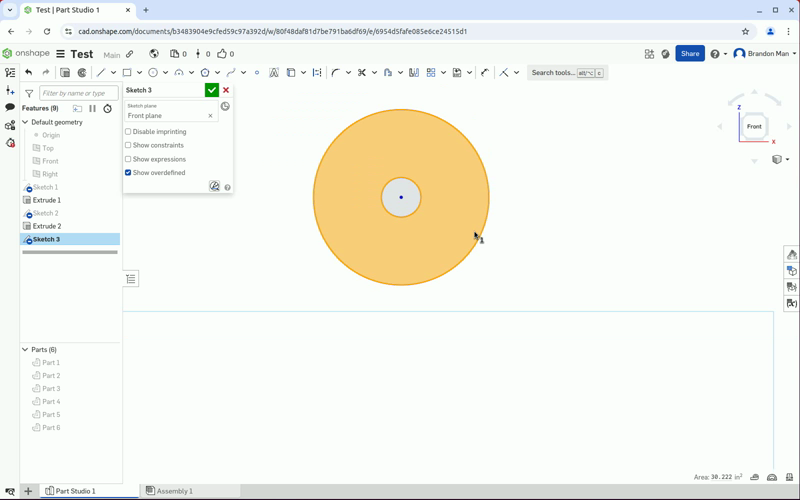
scroll(-6)
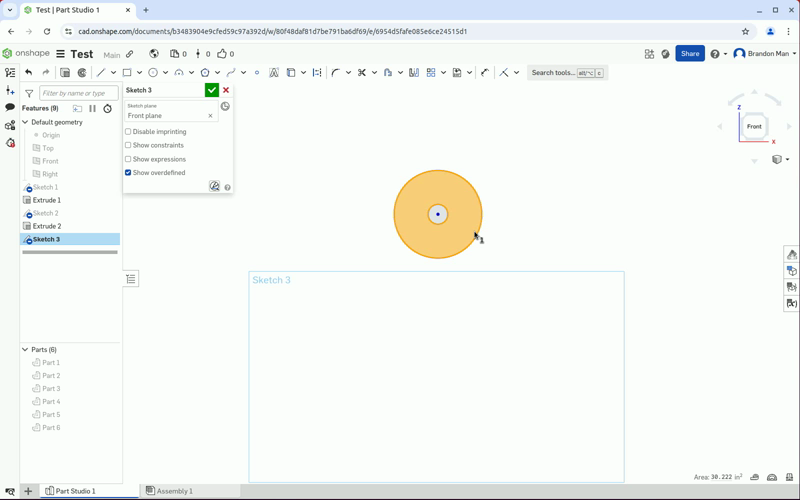
scroll(-6)
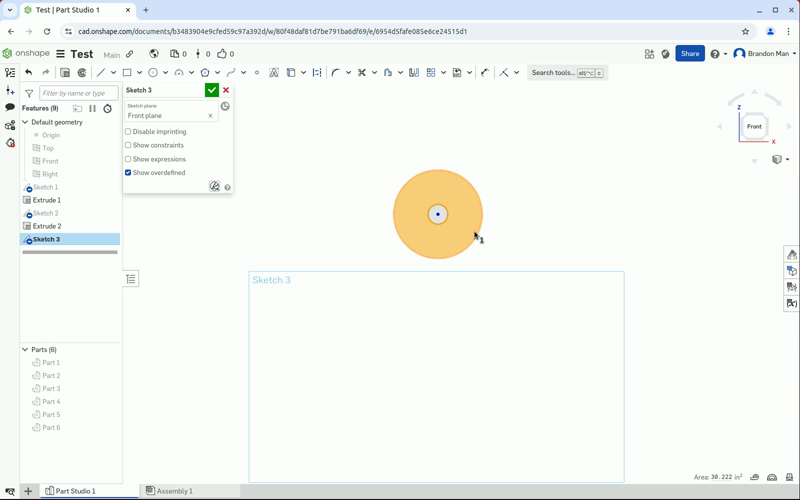
scroll(-6)
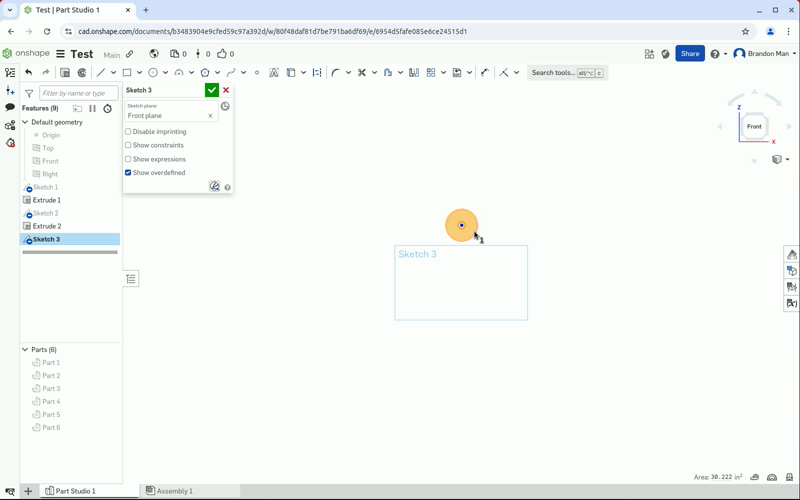
mouse_move(73, 352)
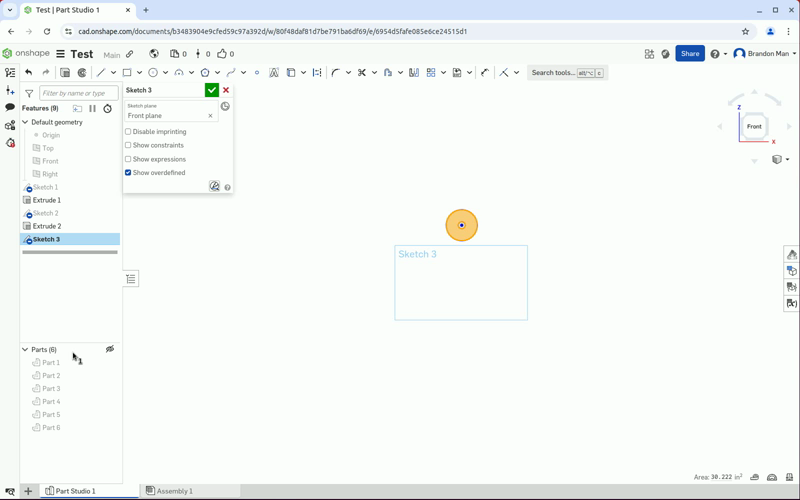
key(shift+y)
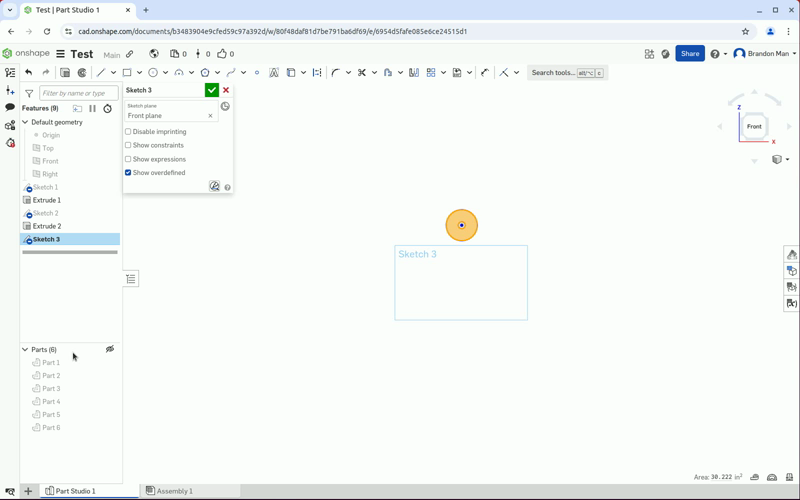
key(shift+e)
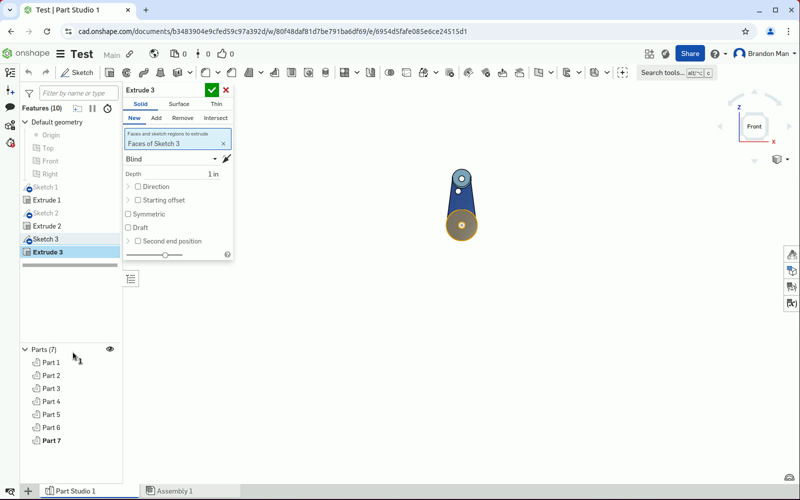
mouse_move(143, 106)
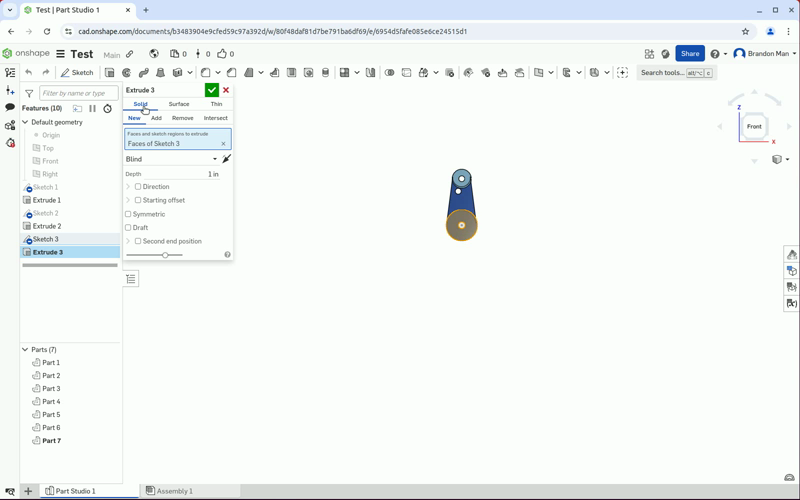
click(143, 106)
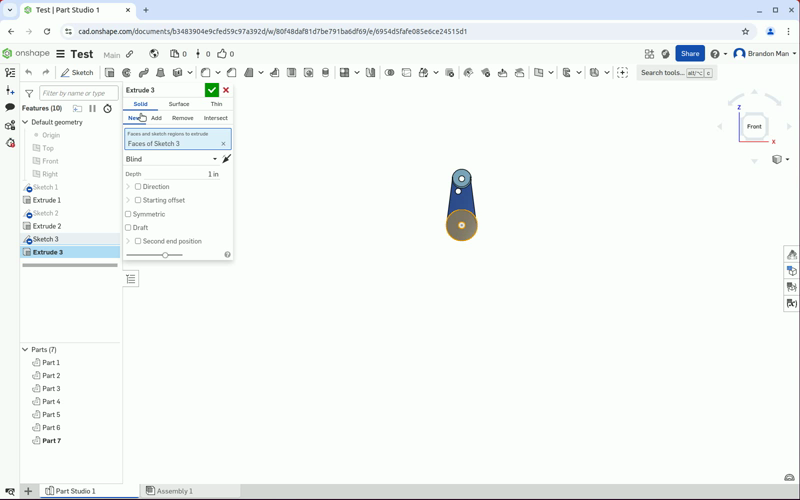
mouse_move(137, 120)
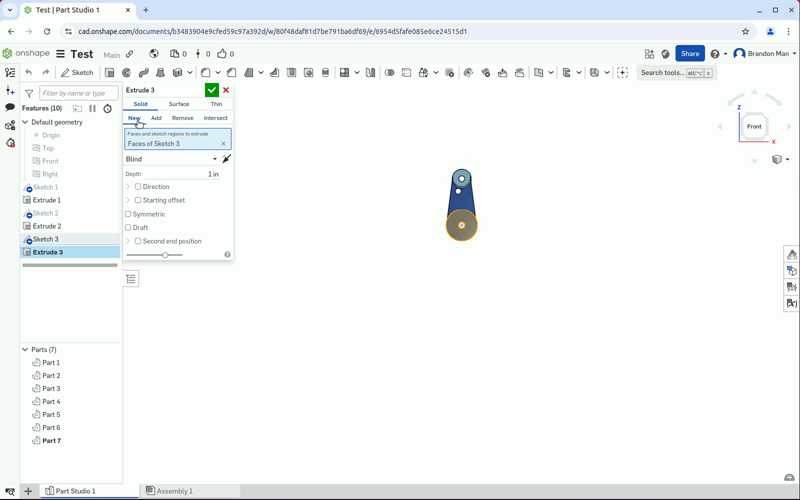
click(137, 120)
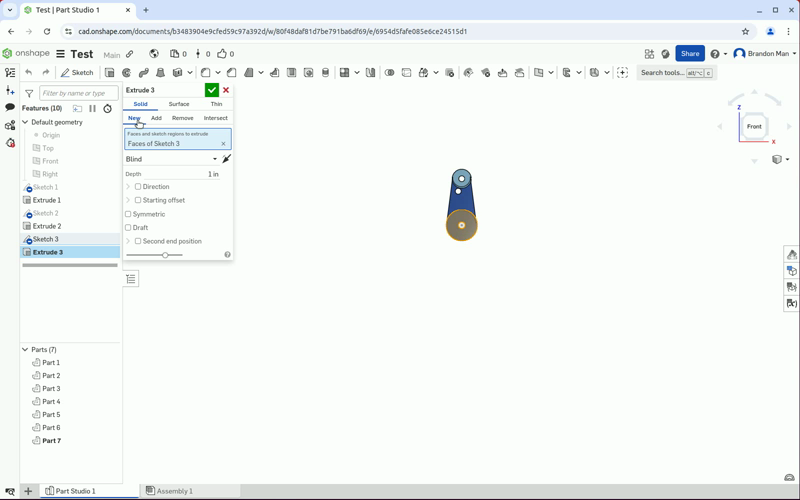
key(tab, 4)
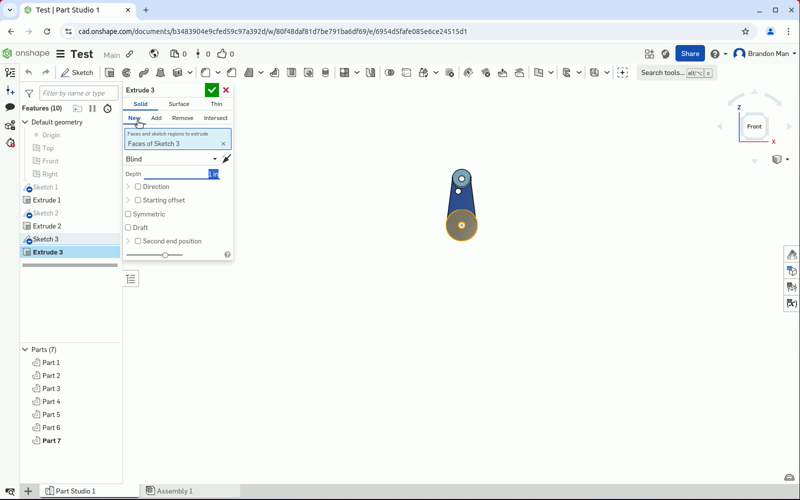
text(0.481)
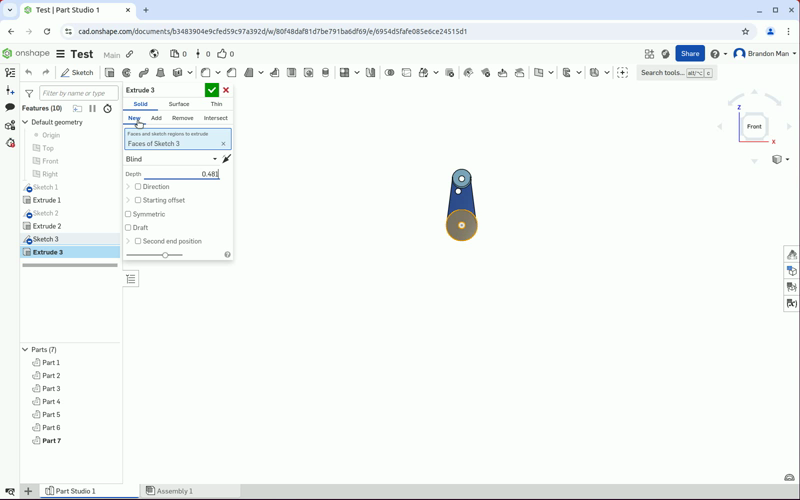
key(enter)
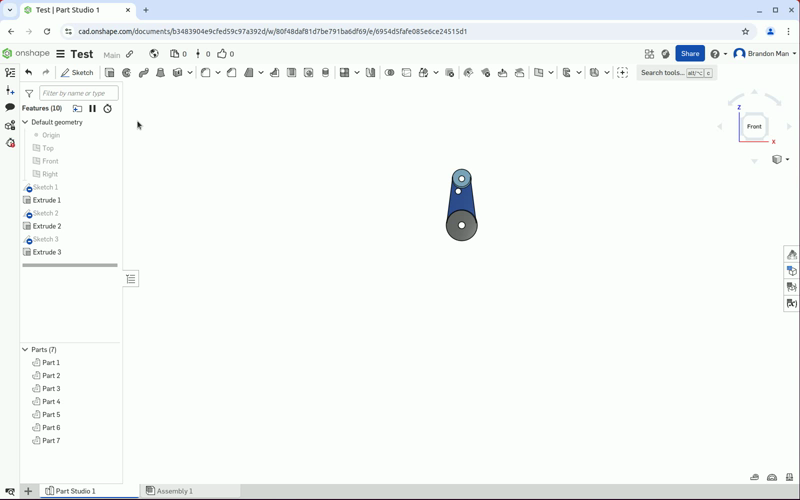
key(shift+h)
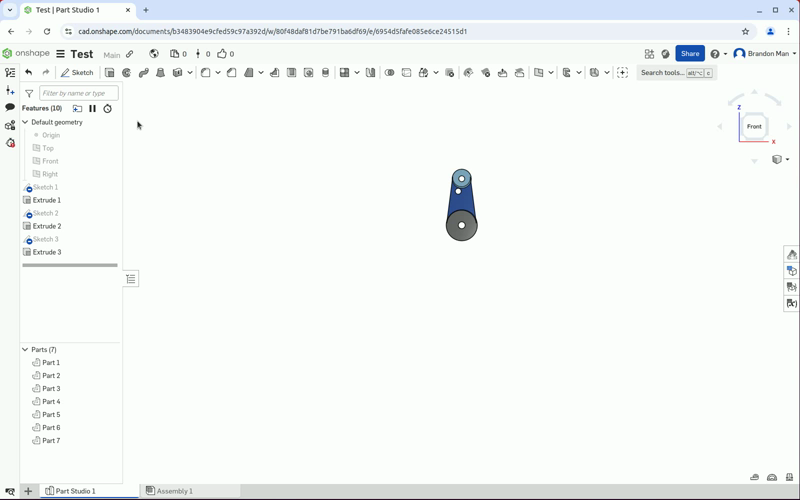
key(shift+h)
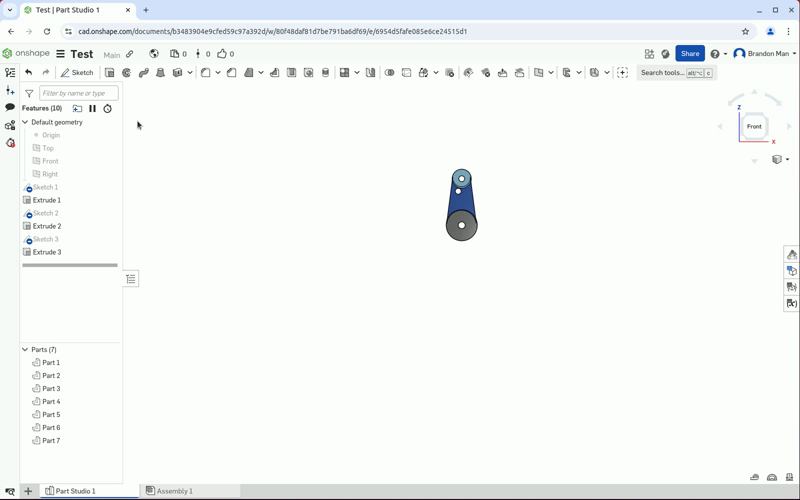
mouse_move(73, 189)
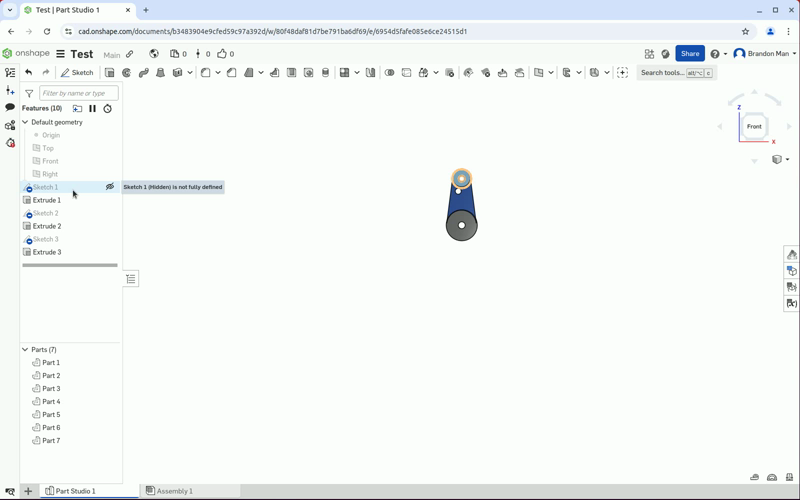
click(73, 189)
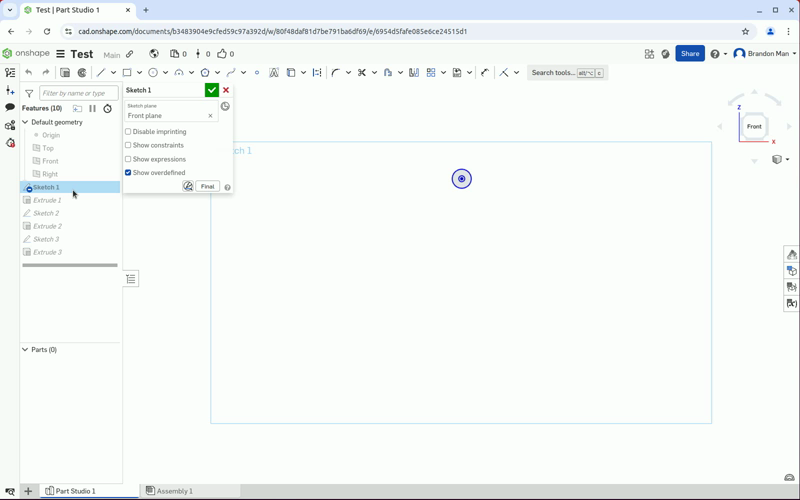
mouse_move(229, 92)
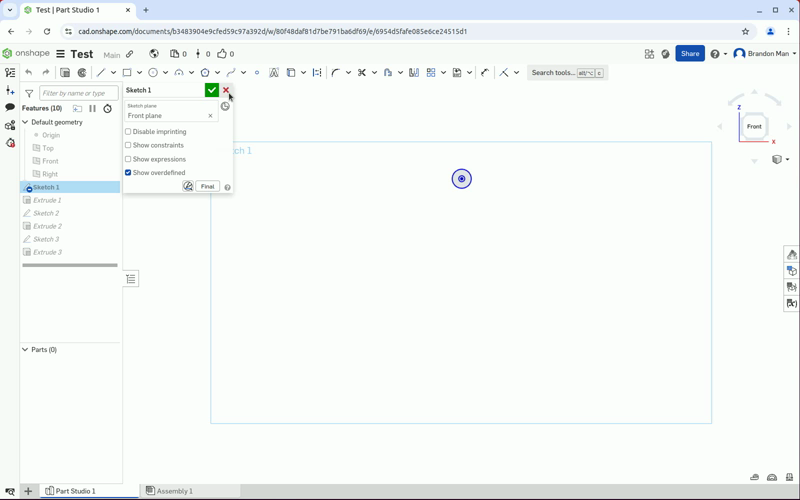
click(229, 92)
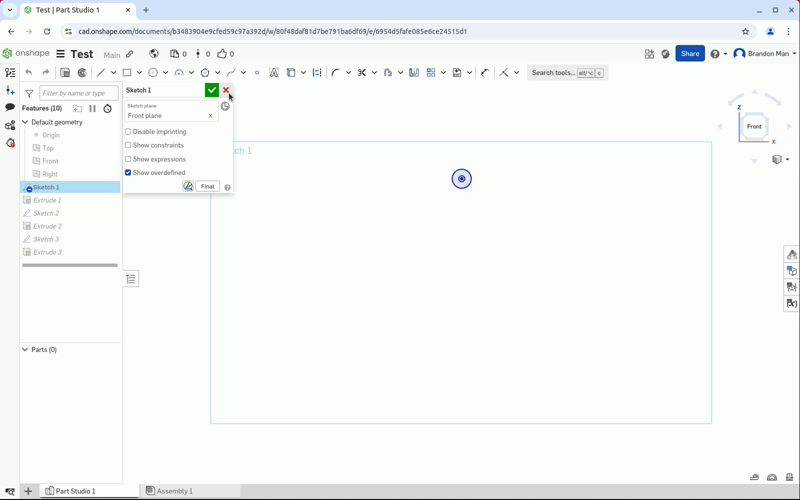
key(shift+s)
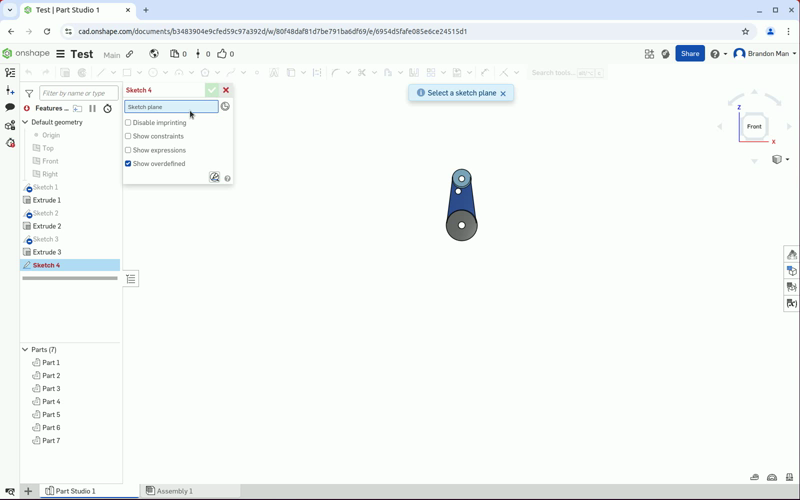
mouse_move(73, 163)
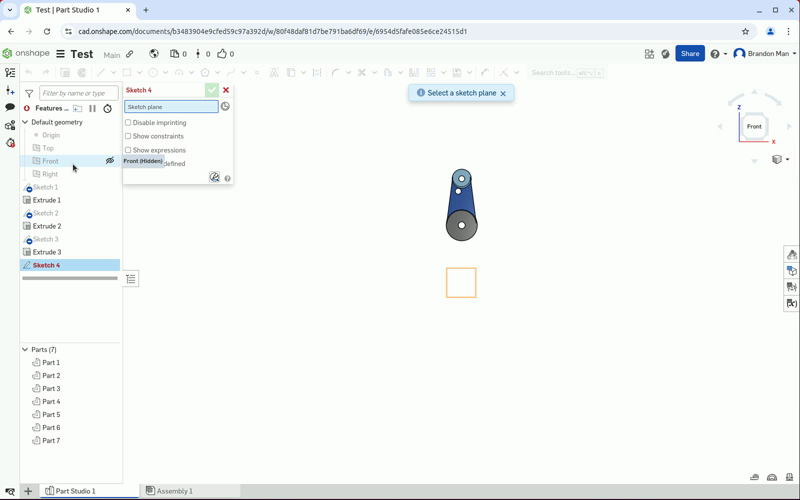
click(73, 163)
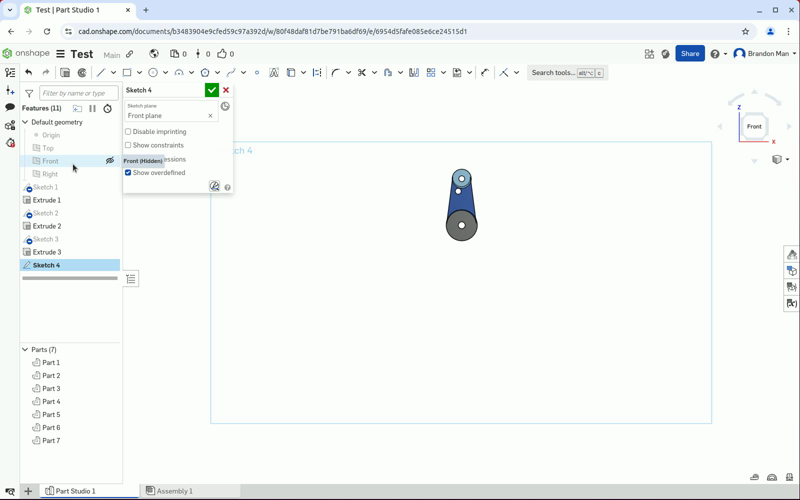
mouse_move(73, 352)
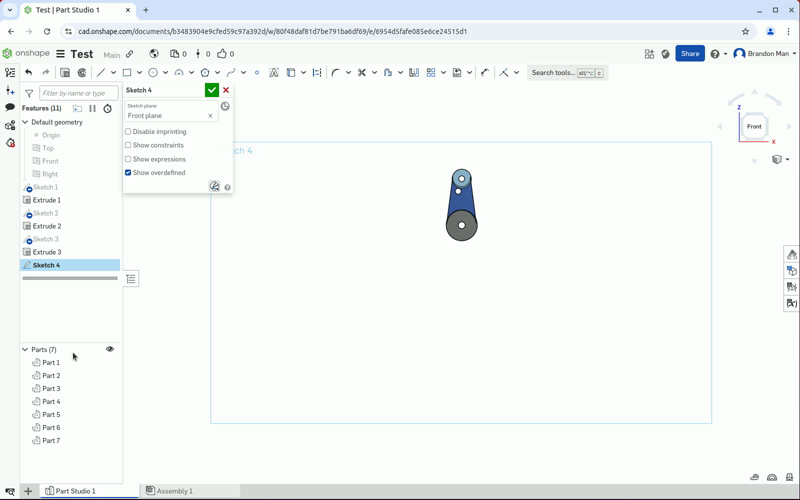
key(y)
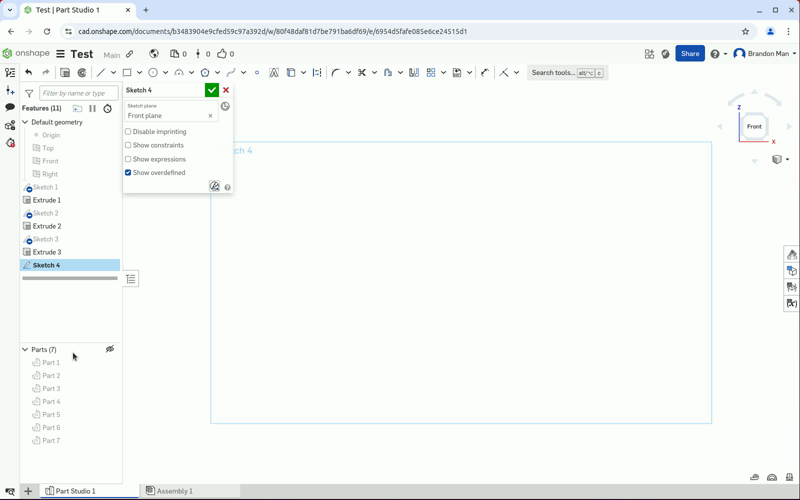
key(l)
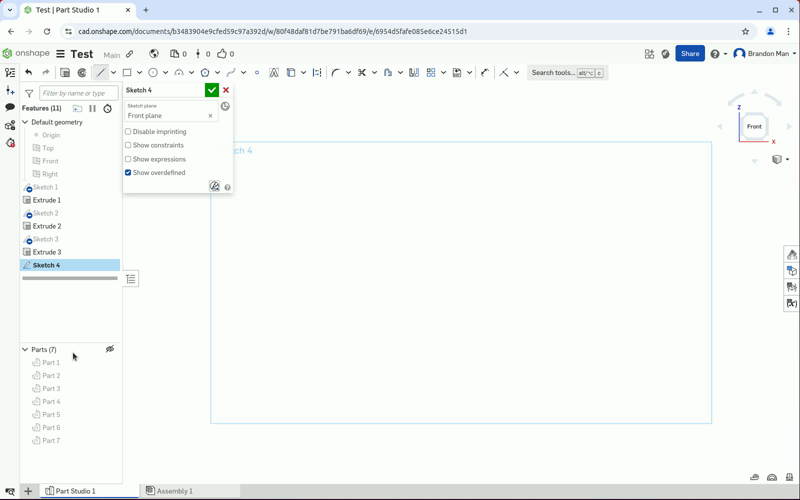
key_down(shift)
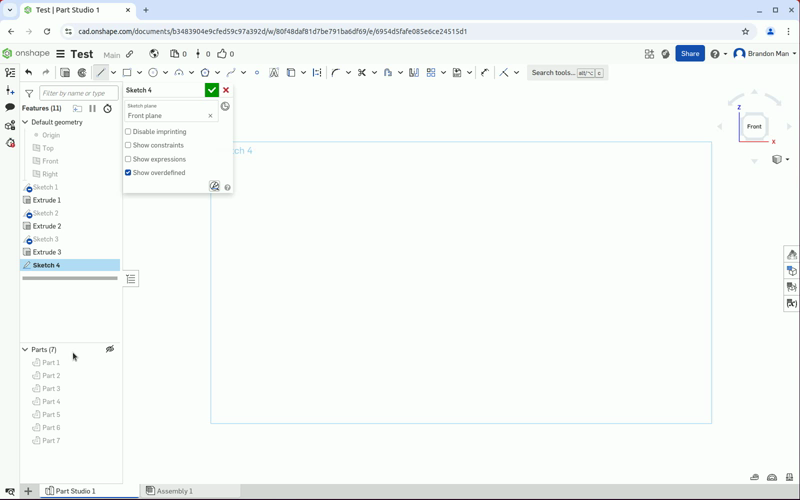
mouse_move(446, 226)
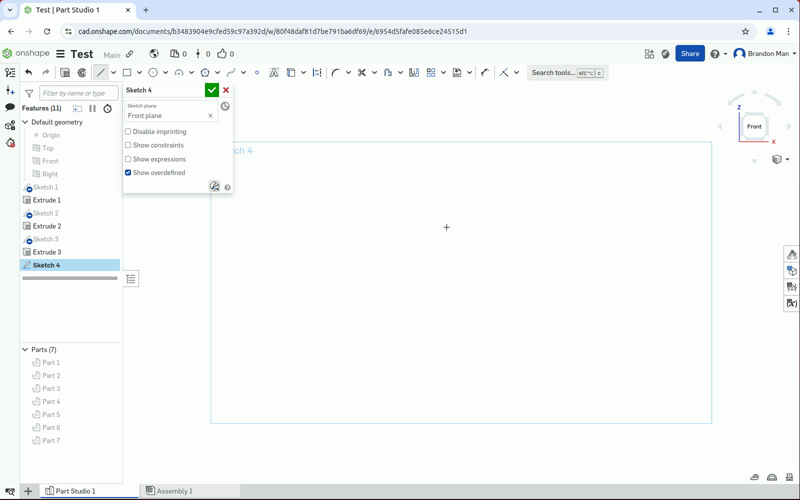
click(446, 226)
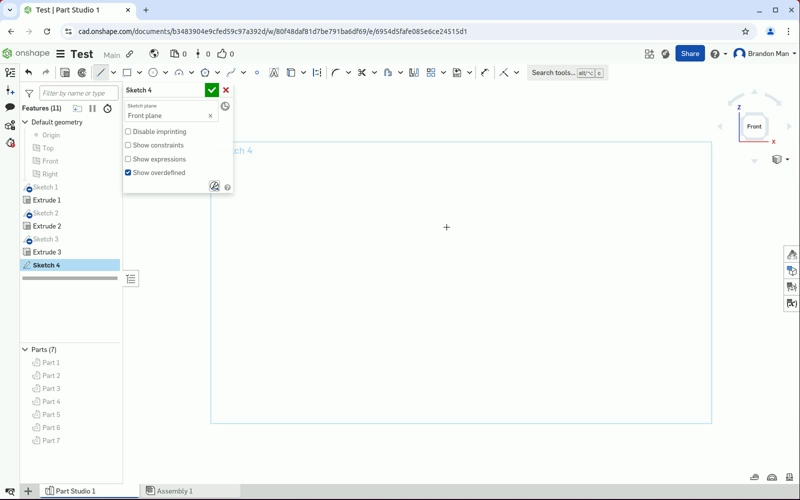
key_up(shift)
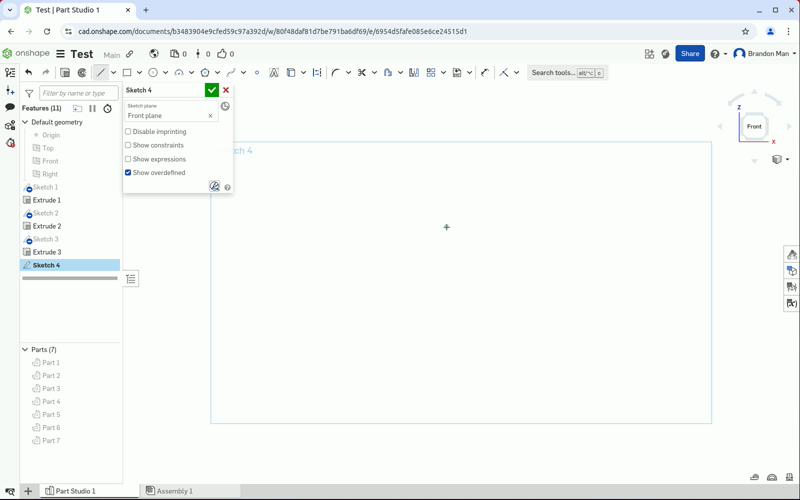
key_down(shift)
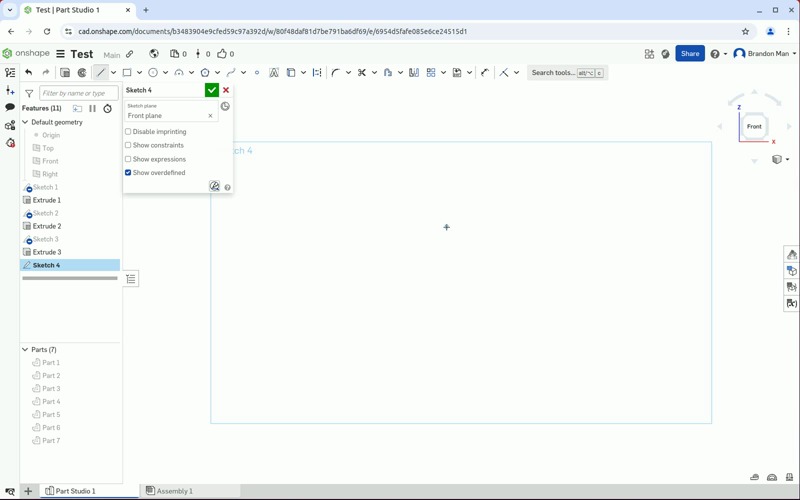
mouse_move(476, 226)
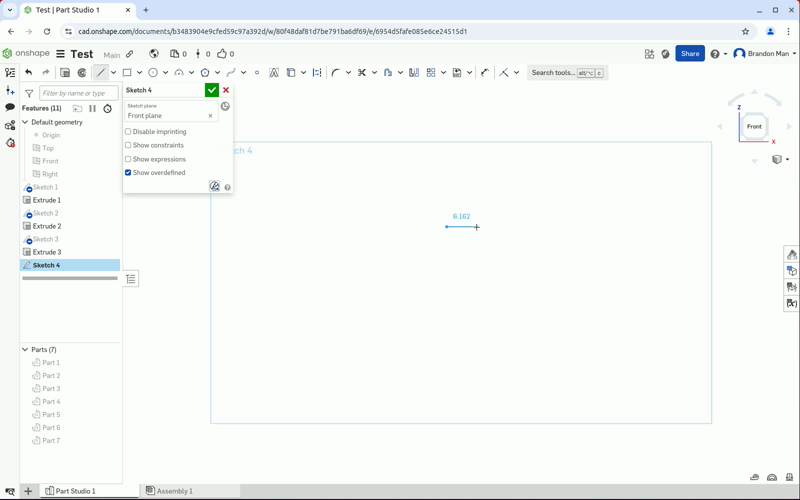
mouse_move(452, 284)
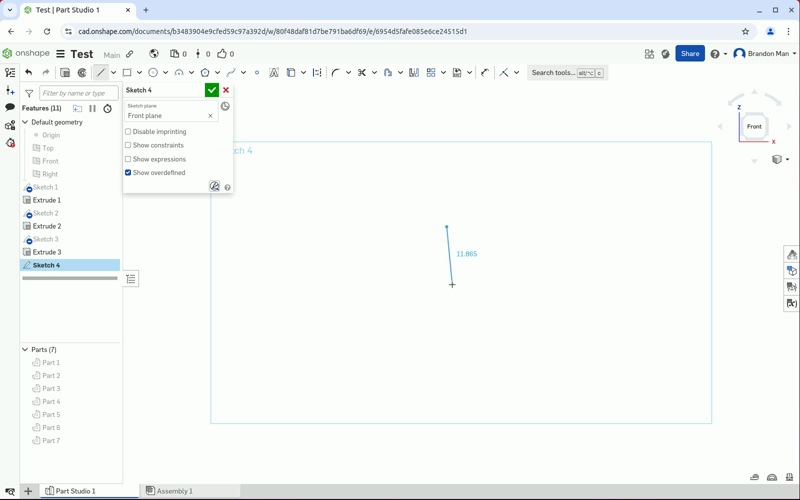
click(452, 284)
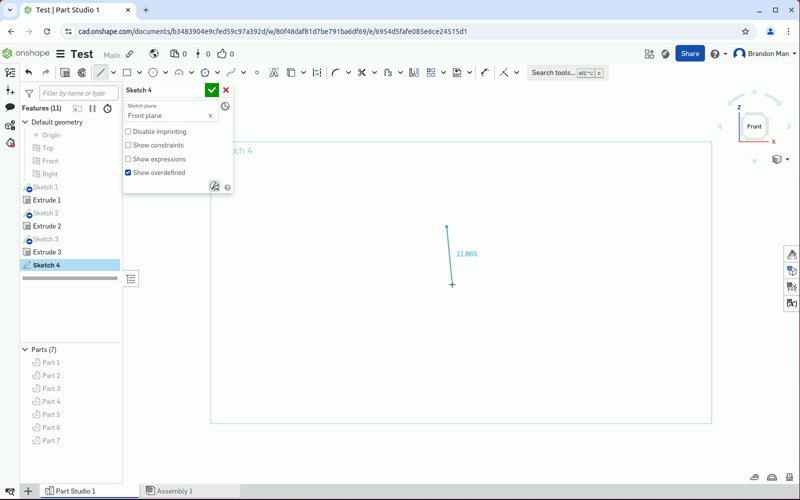
key_up(shift)
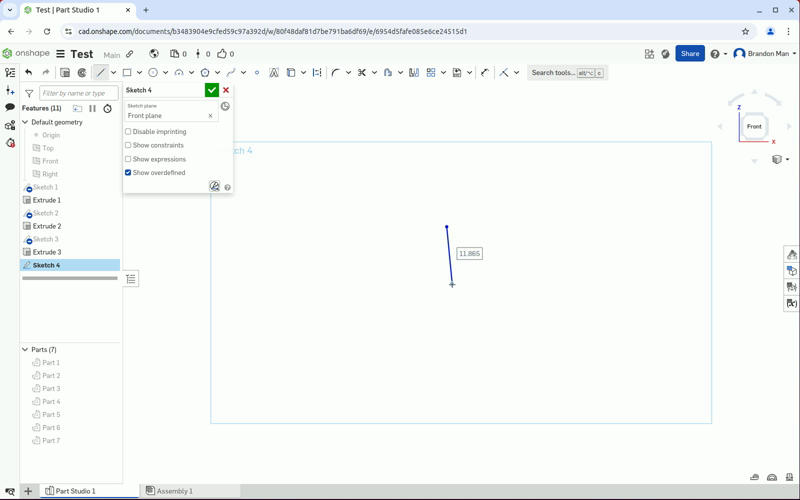
key(esc)
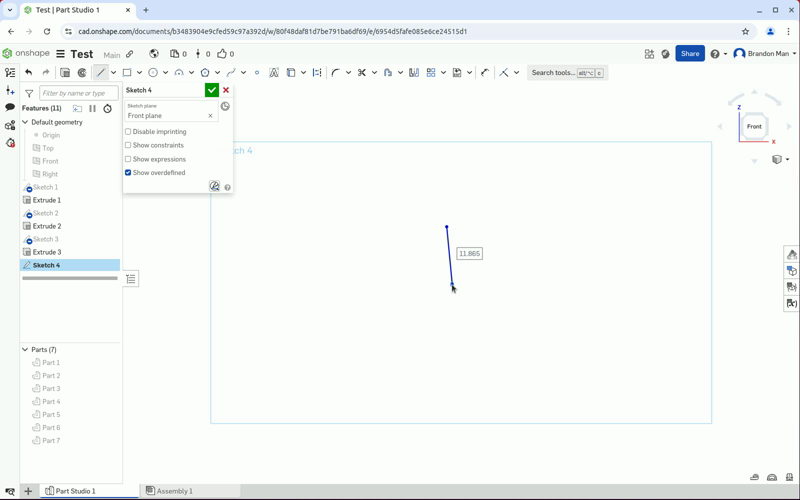
key(a)
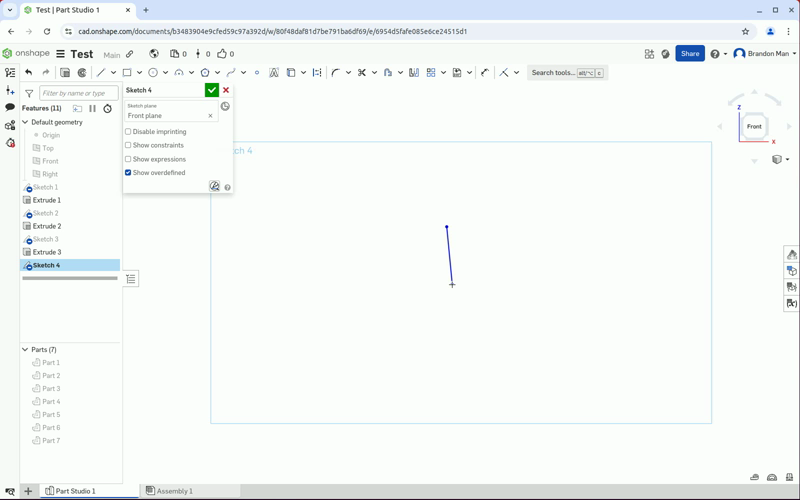
mouse_move(452, 284)
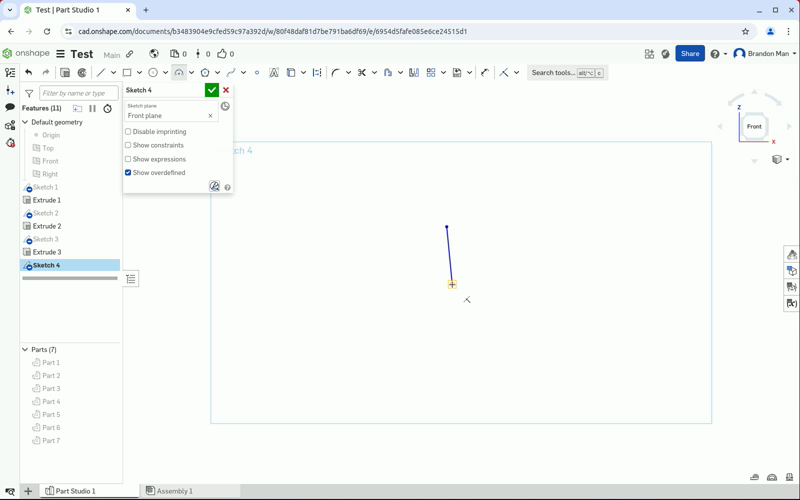
click(452, 284)
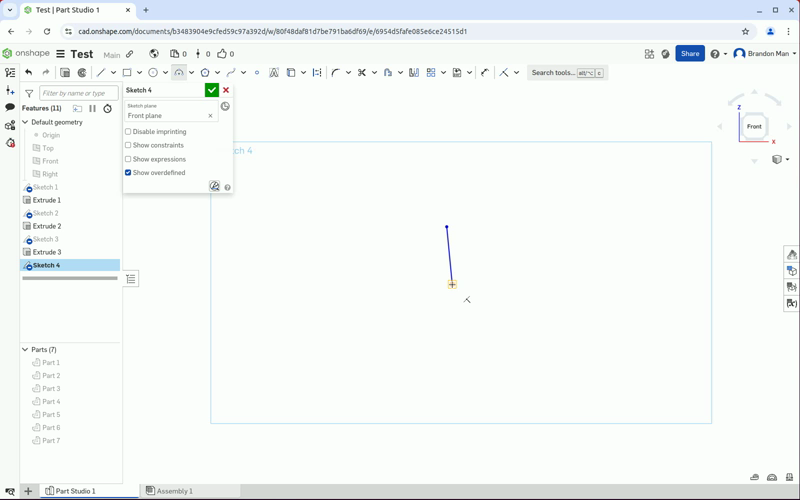
key_down(shift)
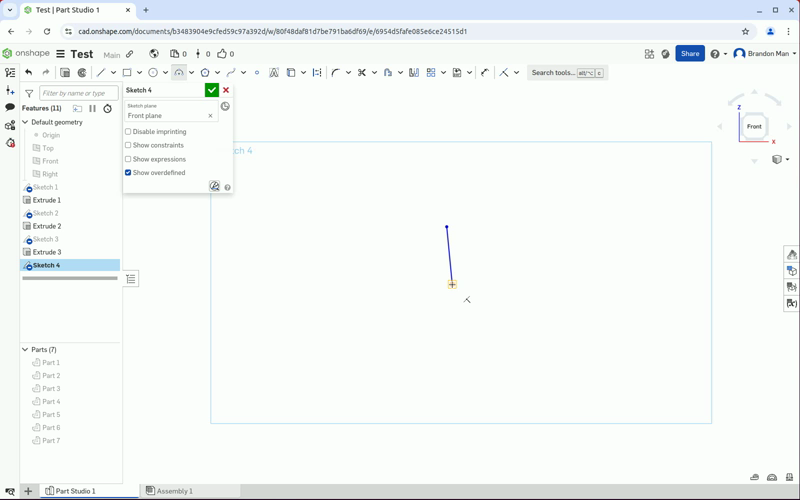
mouse_move(461, 291)
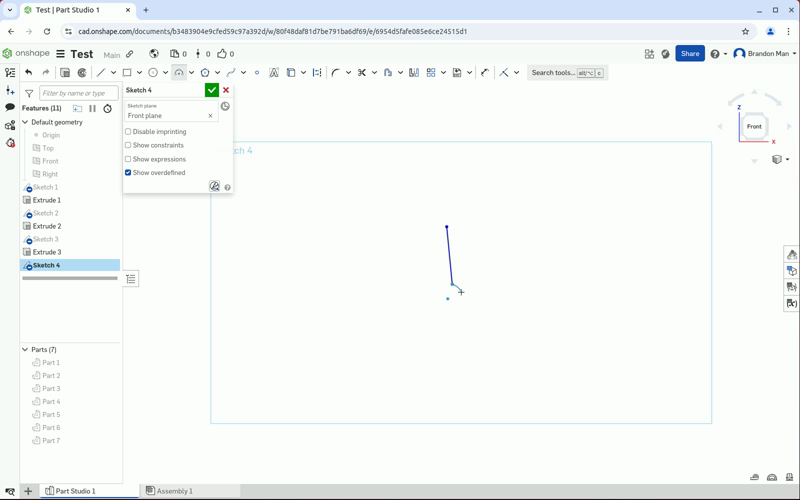
click(461, 291)
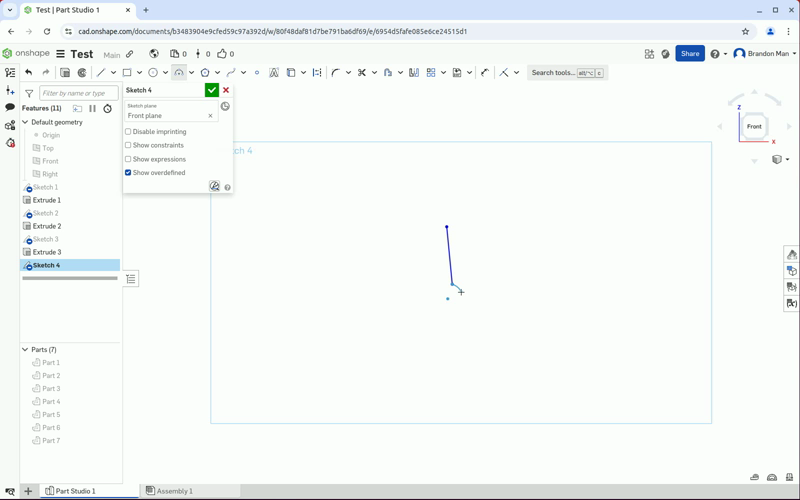
mouse_move(466, 276)
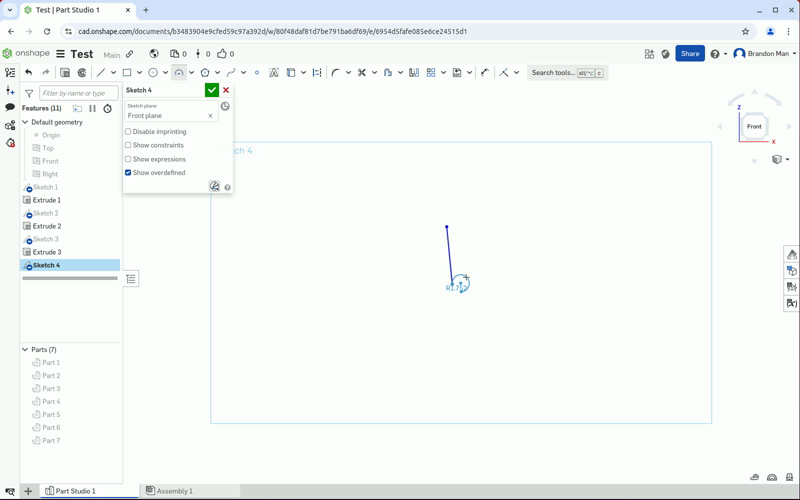
click(466, 276)
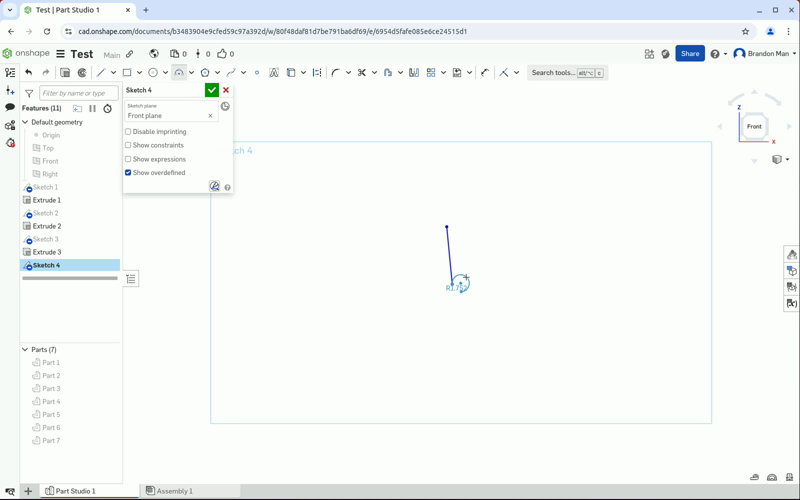
key_up(shift)
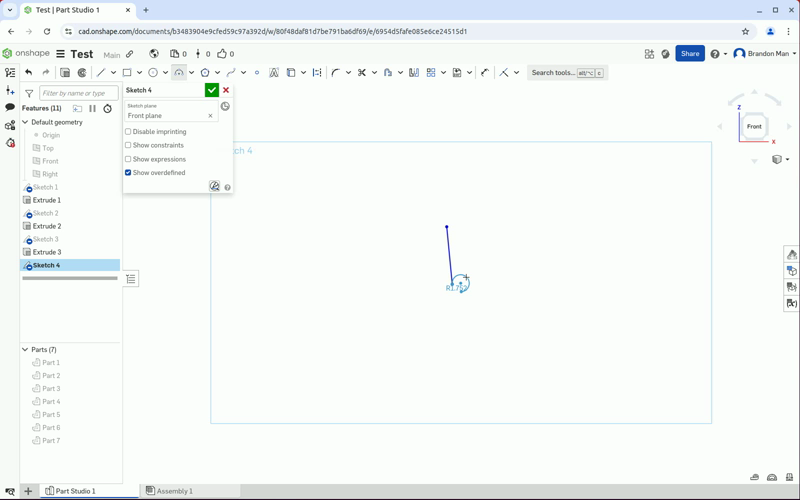
key(esc)
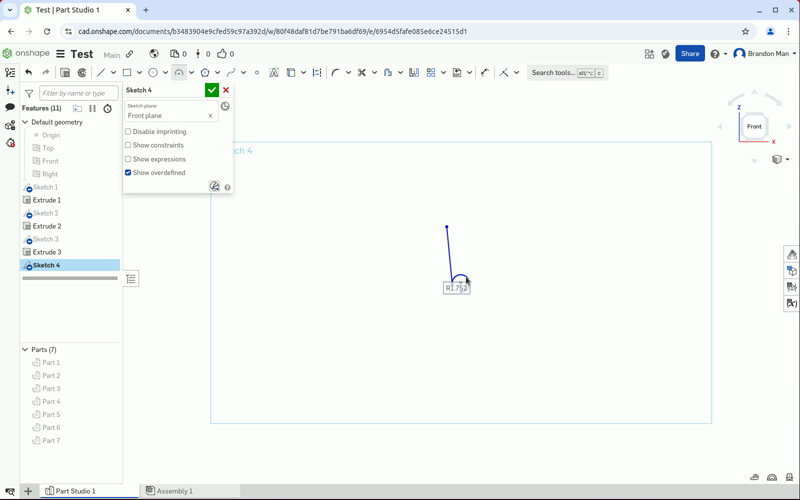
key(l)
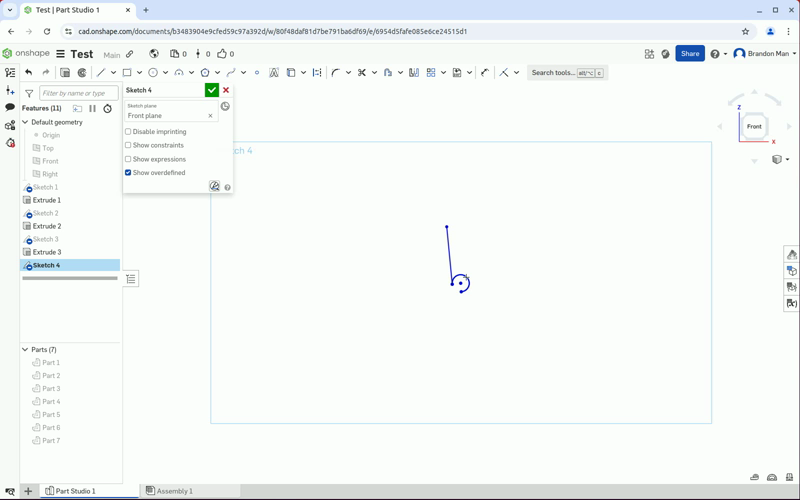
mouse_move(461, 291)
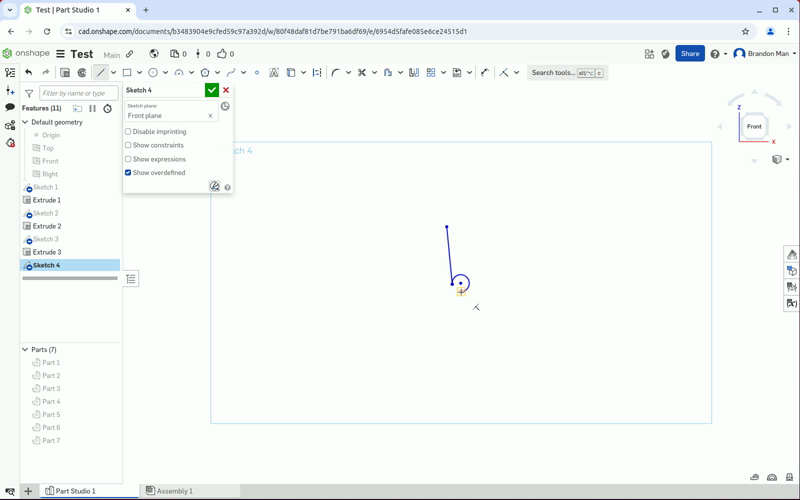
click(461, 291)
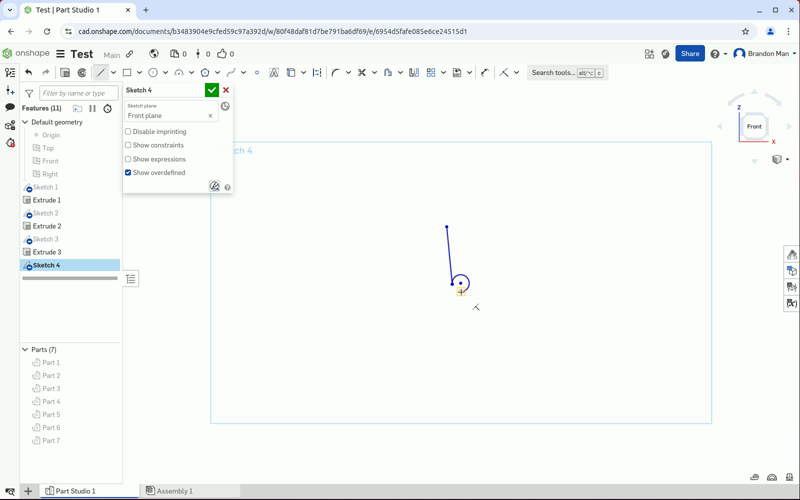
key_down(shift)
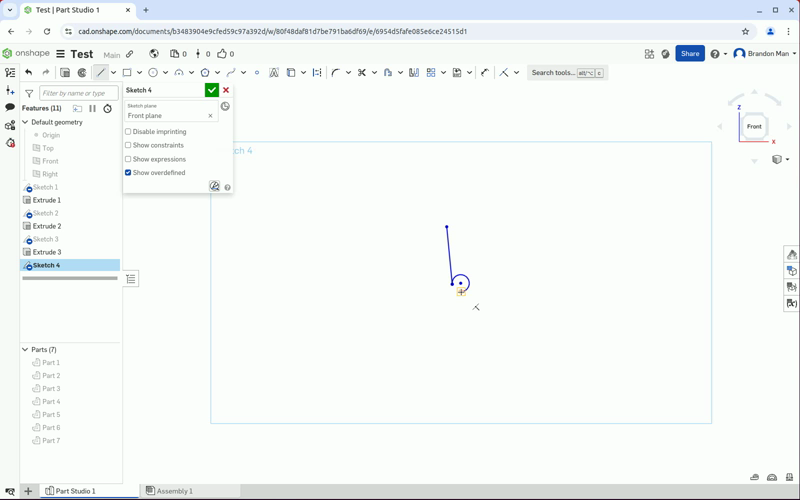
mouse_move(491, 291)
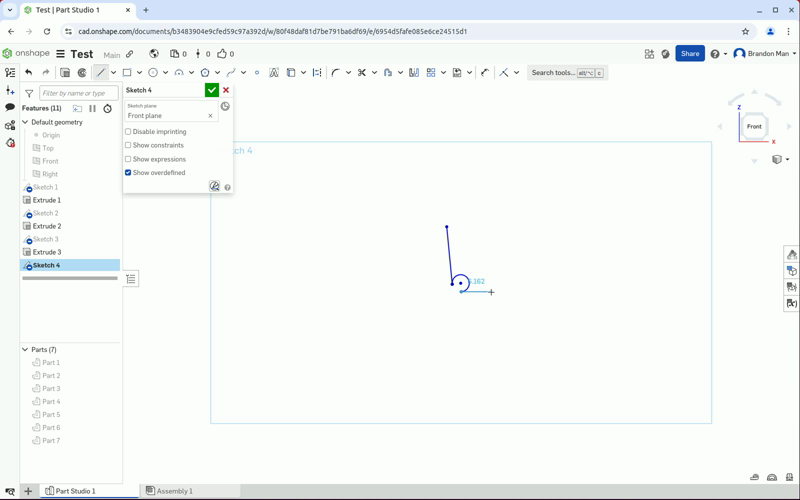
mouse_move(502, 290)
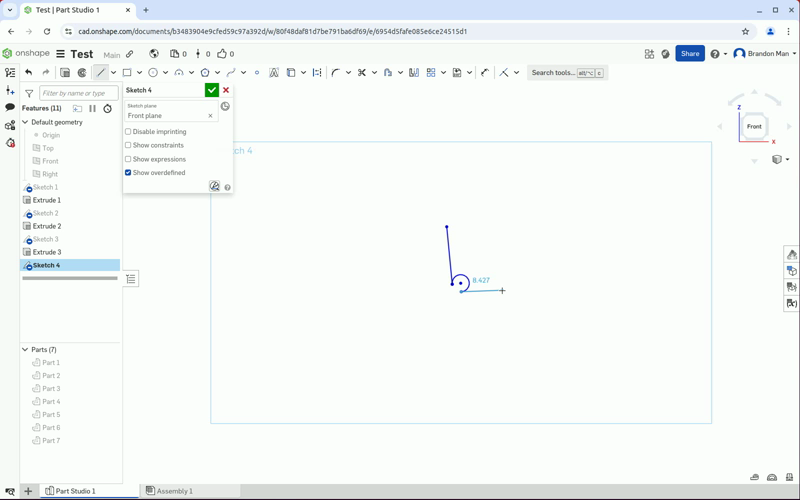
click(502, 290)
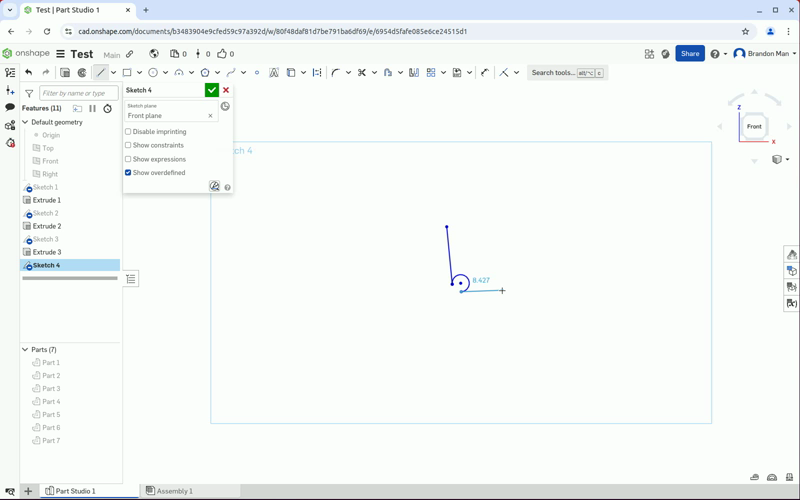
key_up(shift)
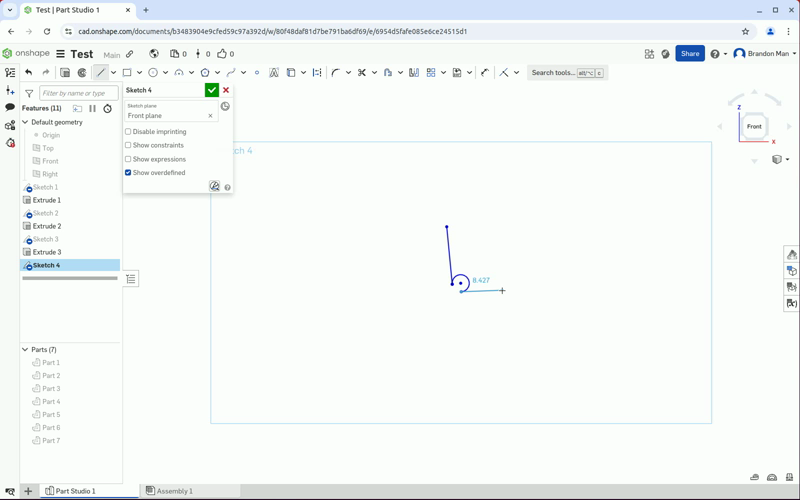
key(esc)
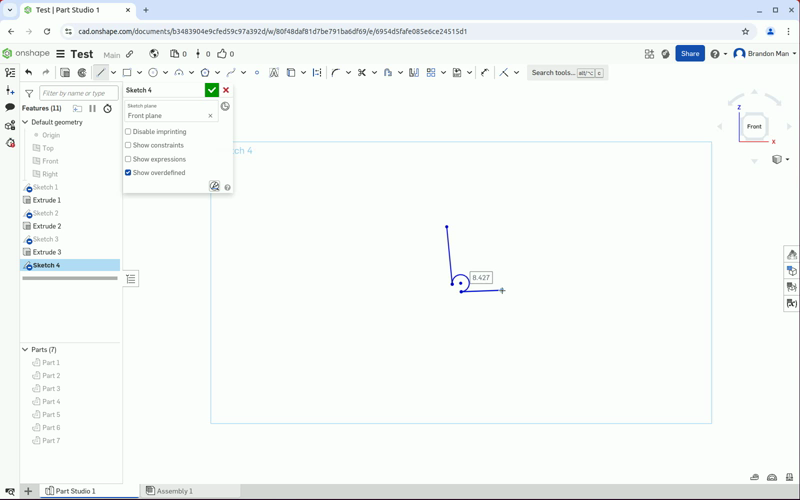
key(a)
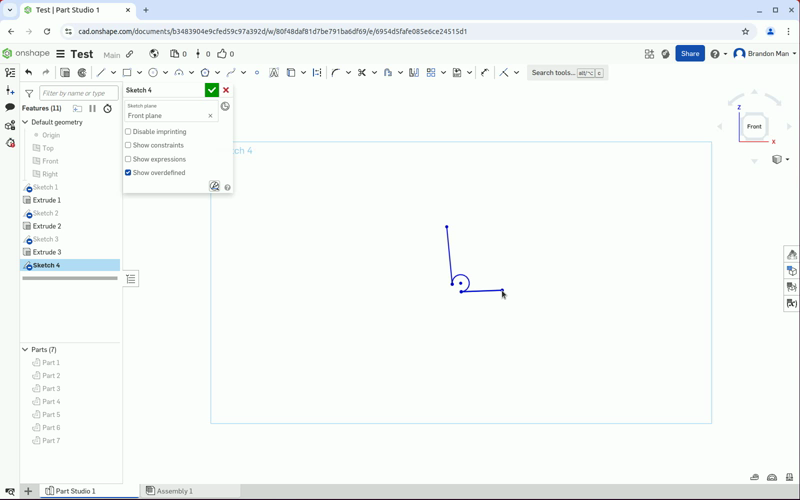
mouse_move(502, 290)
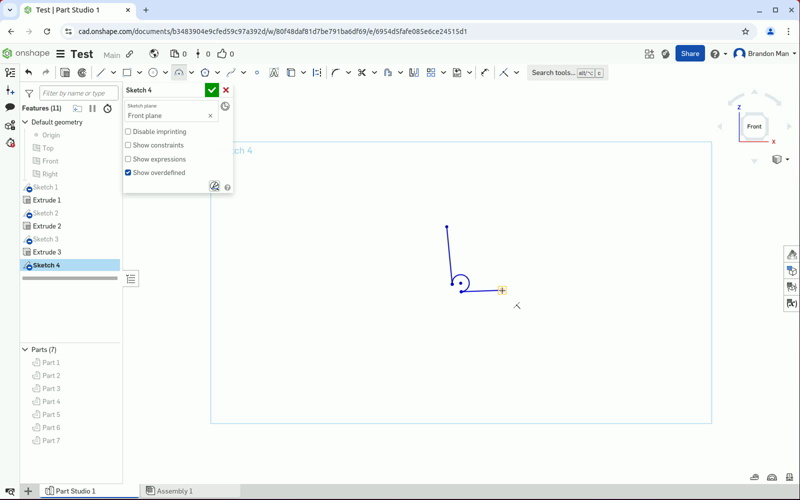
click(502, 290)
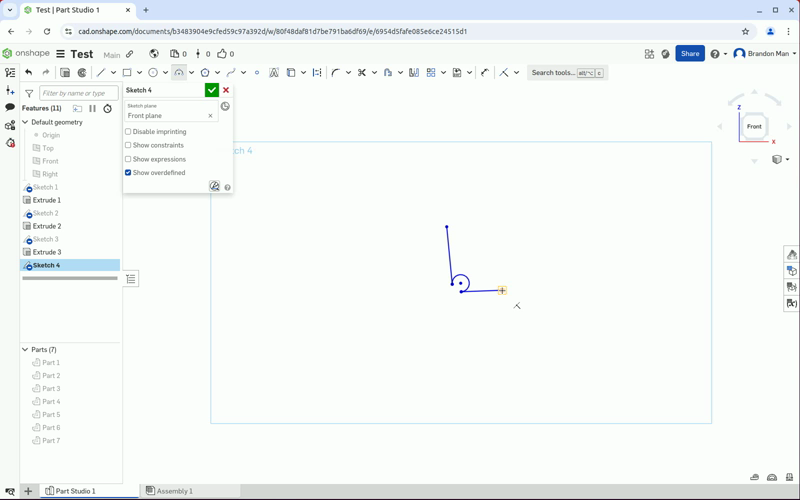
key_down(shift)
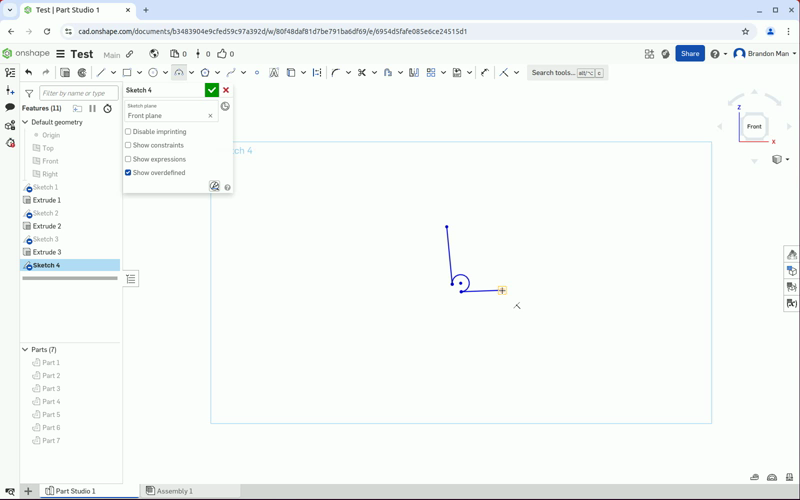
mouse_move(502, 276)
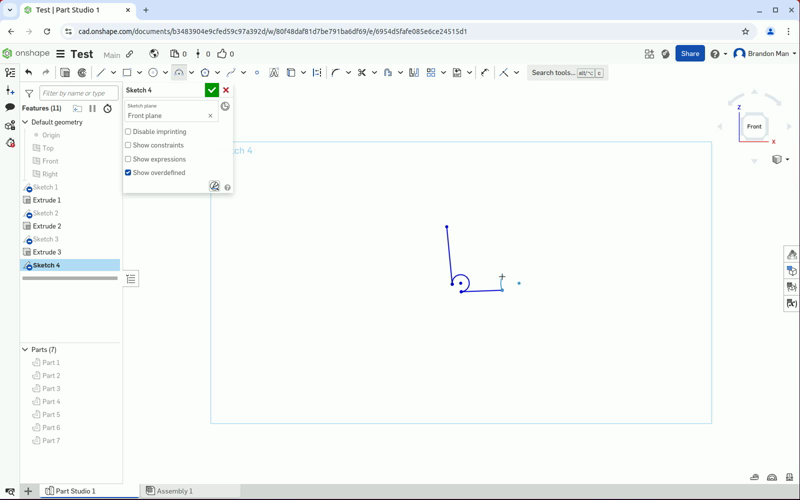
click(502, 276)
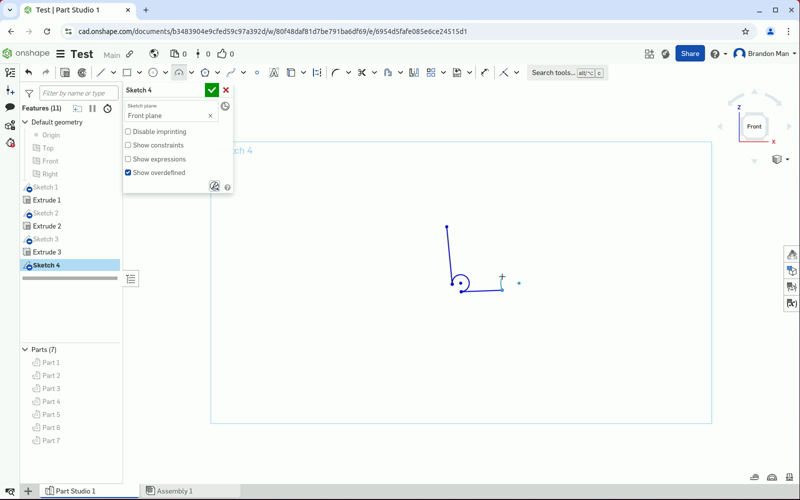
mouse_move(494, 282)
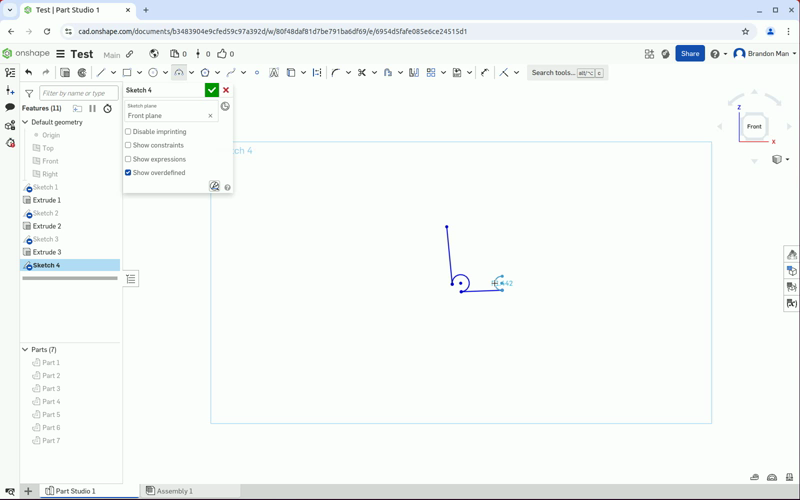
click(494, 282)
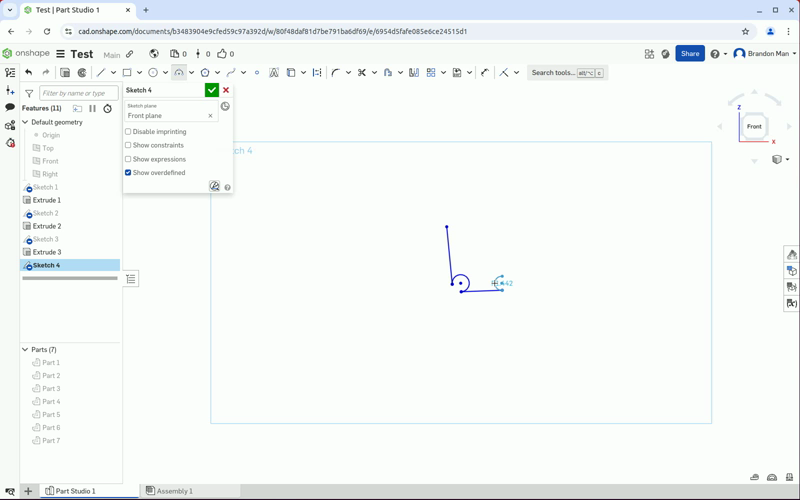
key_up(shift)
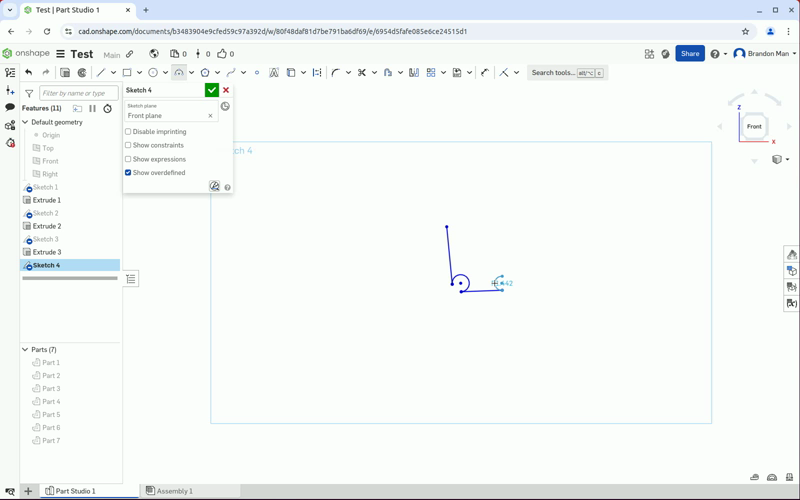
key(esc)
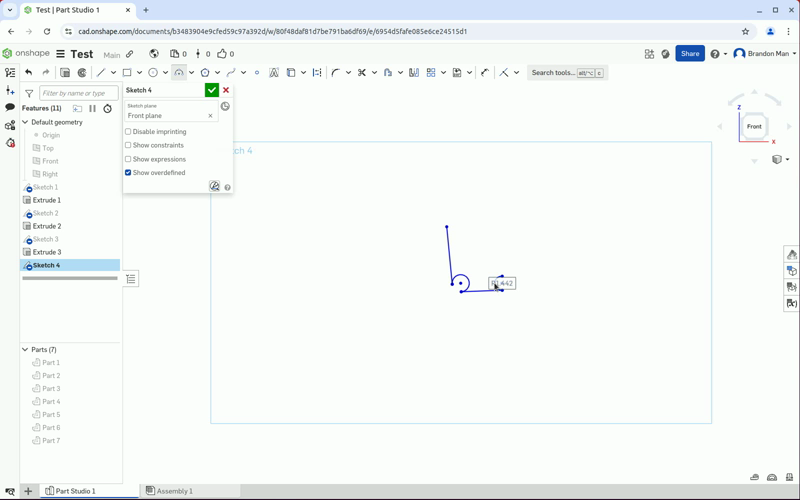
key(l)
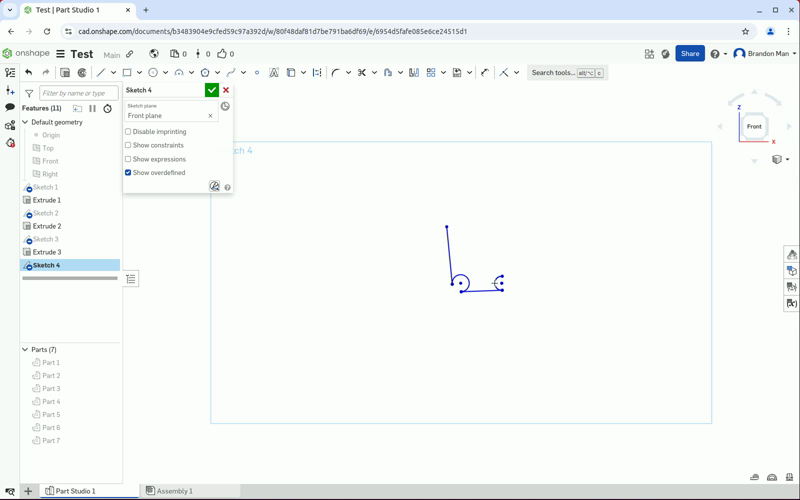
mouse_move(502, 276)
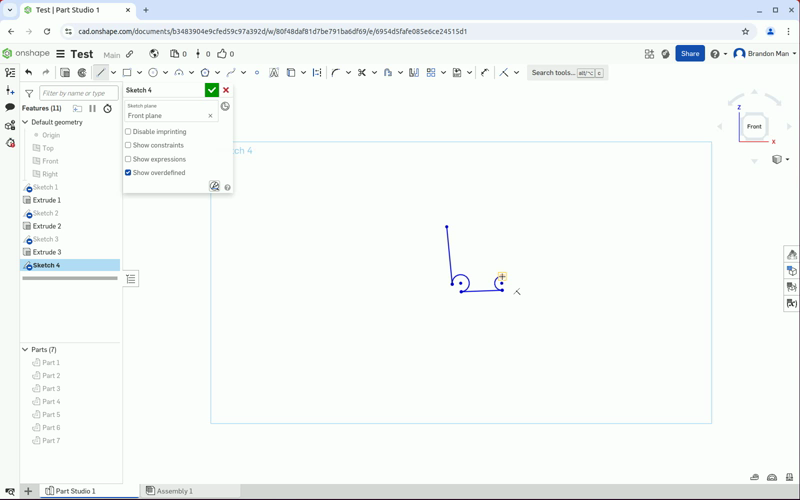
click(502, 276)
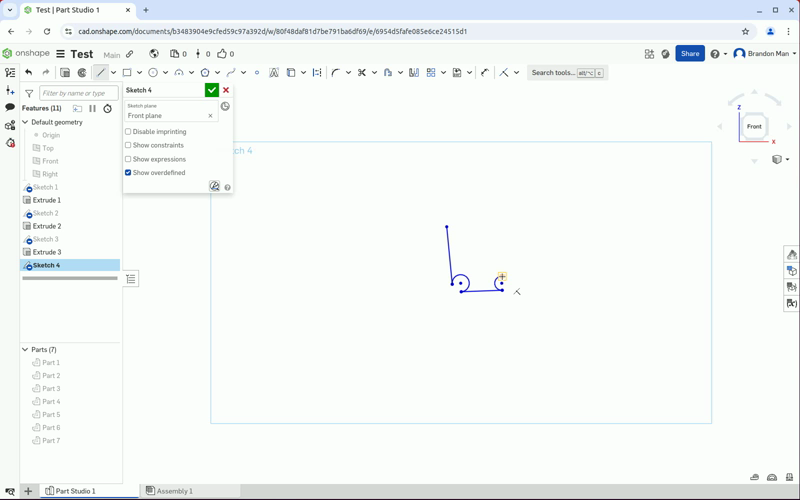
key_down(shift)
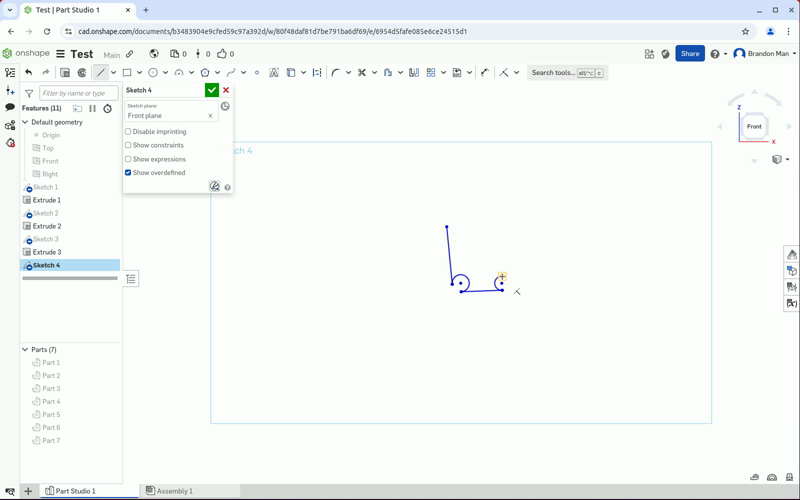
mouse_move(532, 276)
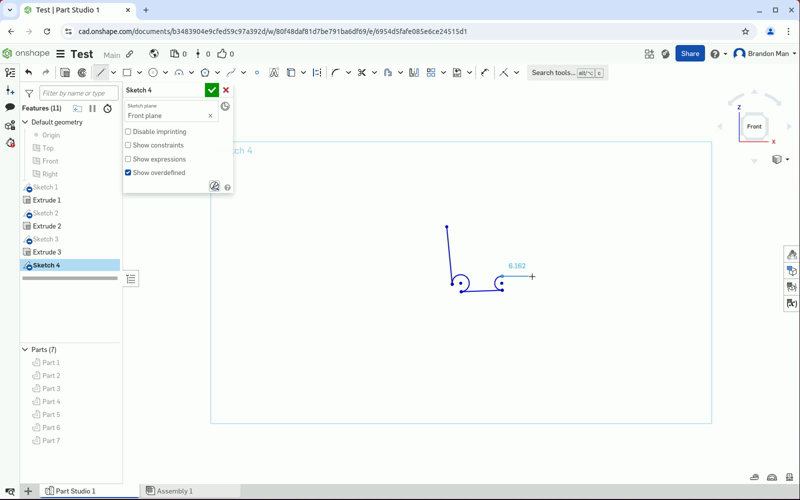
mouse_move(478, 275)
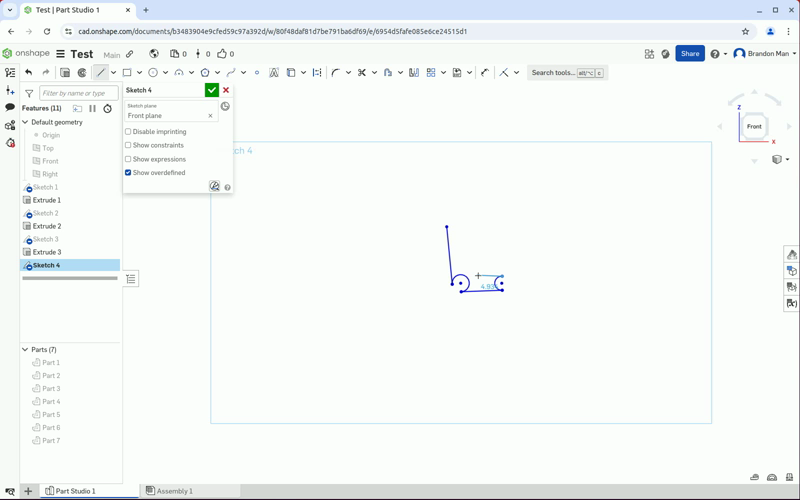
click(478, 275)
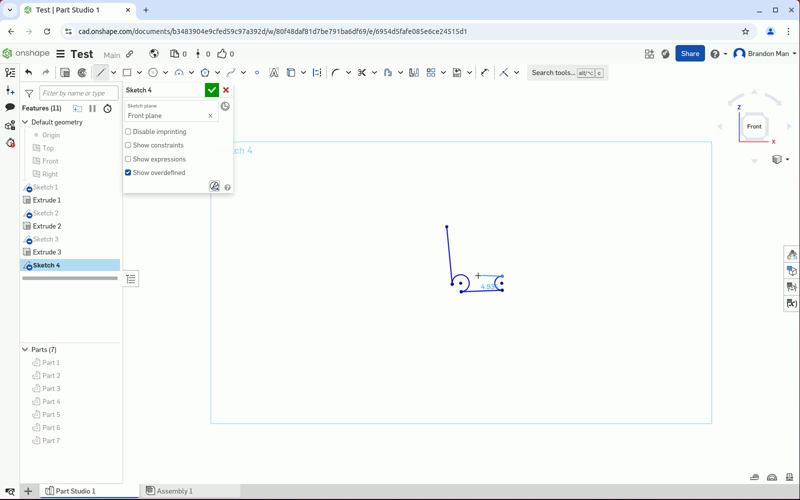
key_up(shift)
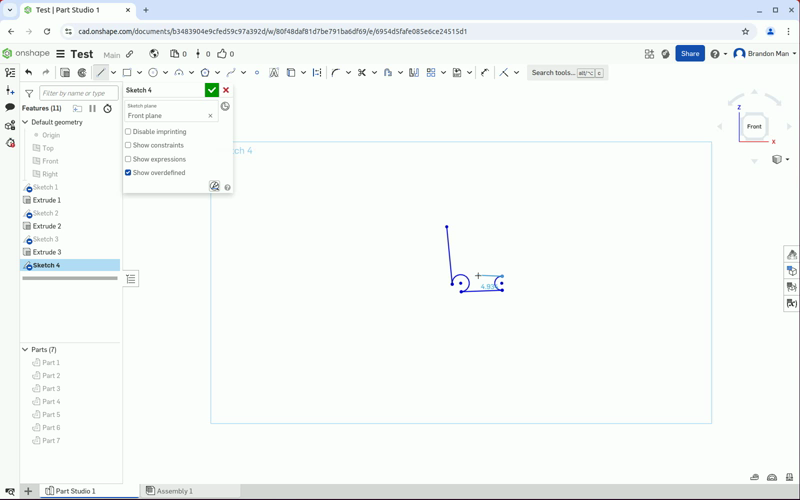
key(esc)
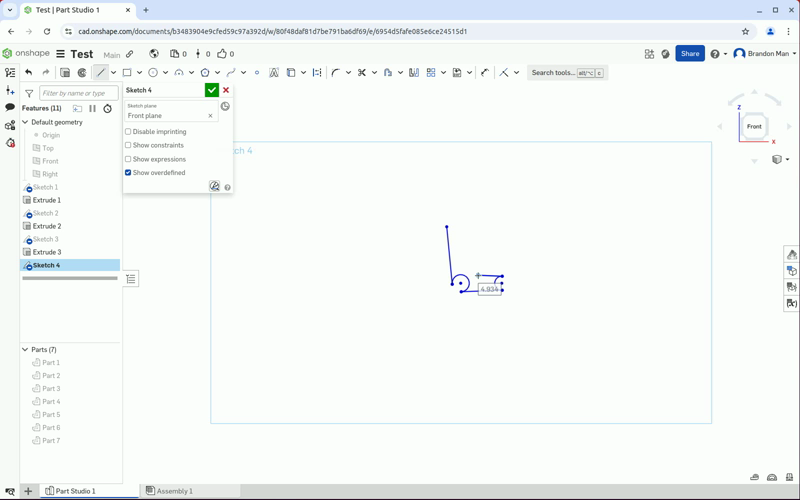
key(a)
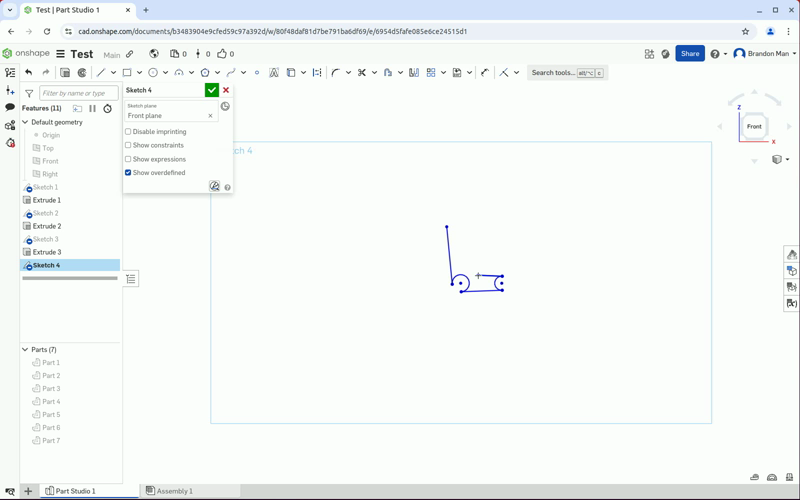
mouse_move(478, 275)
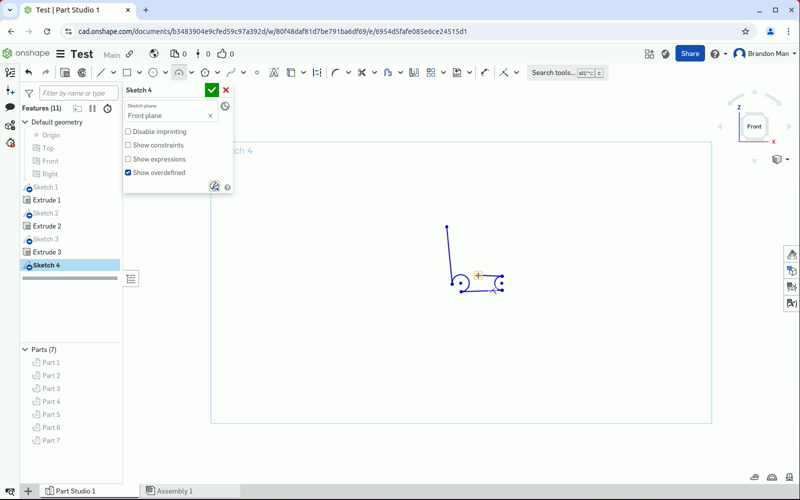
click(478, 275)
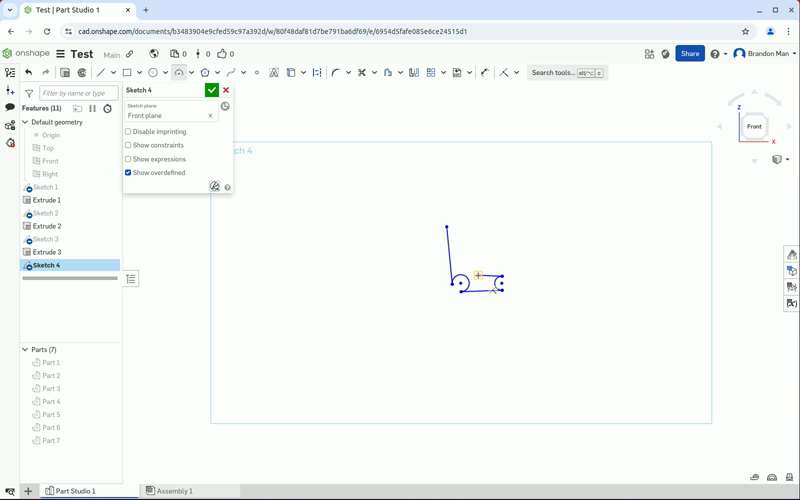
key_down(shift)
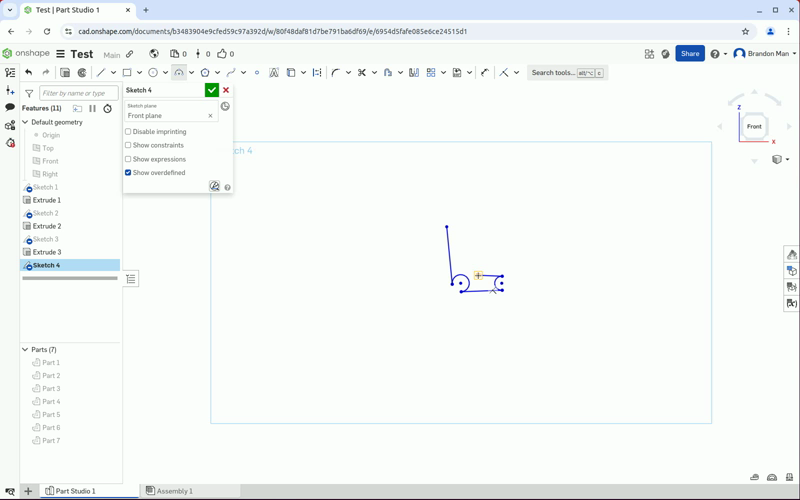
mouse_move(471, 267)
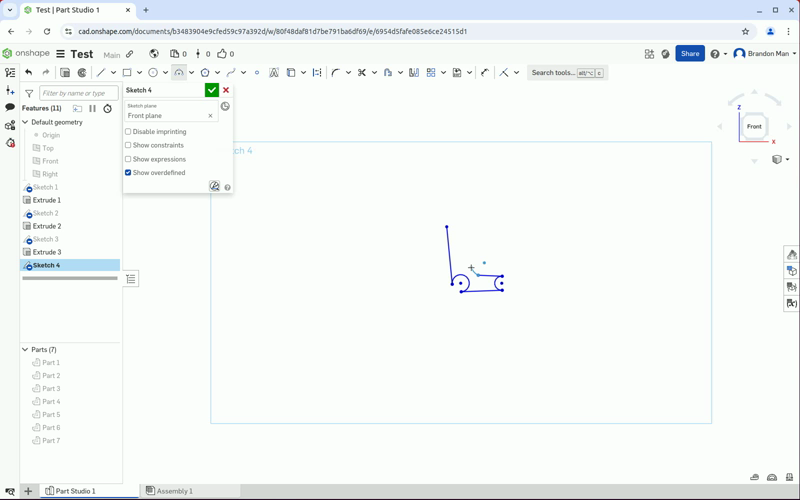
click(471, 267)
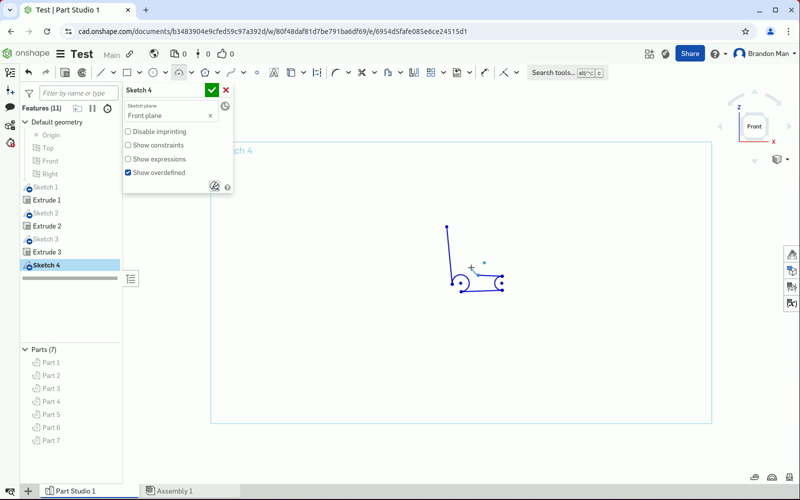
mouse_move(472, 272)
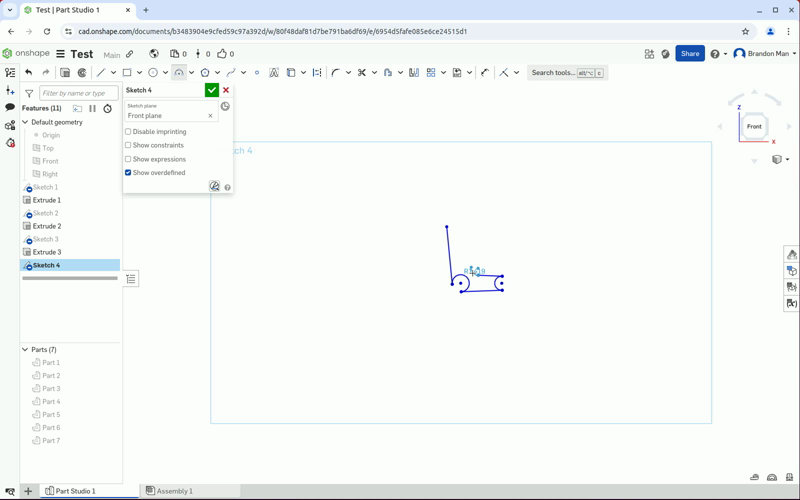
click(472, 272)
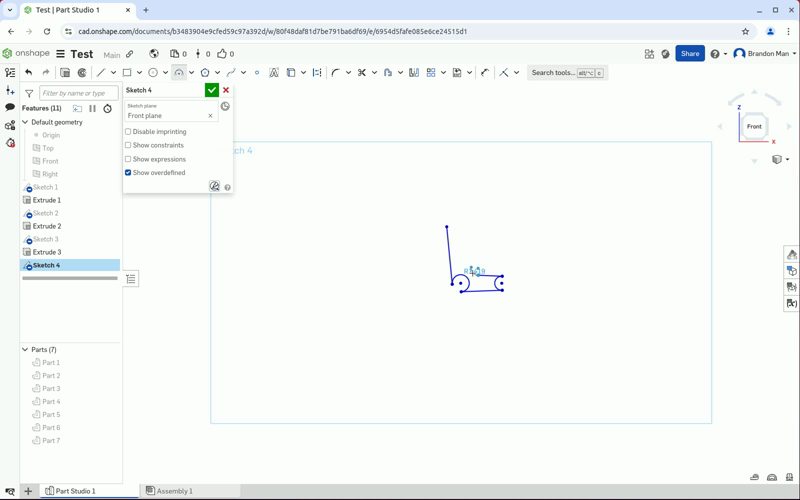
key_up(shift)
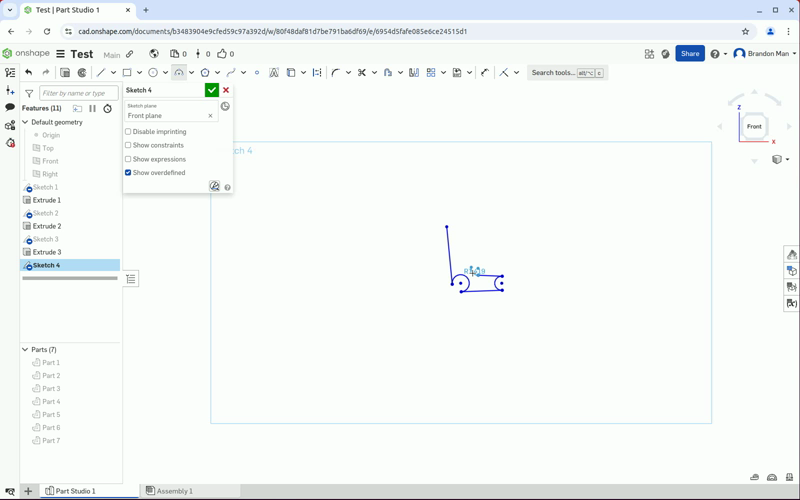
key(esc)
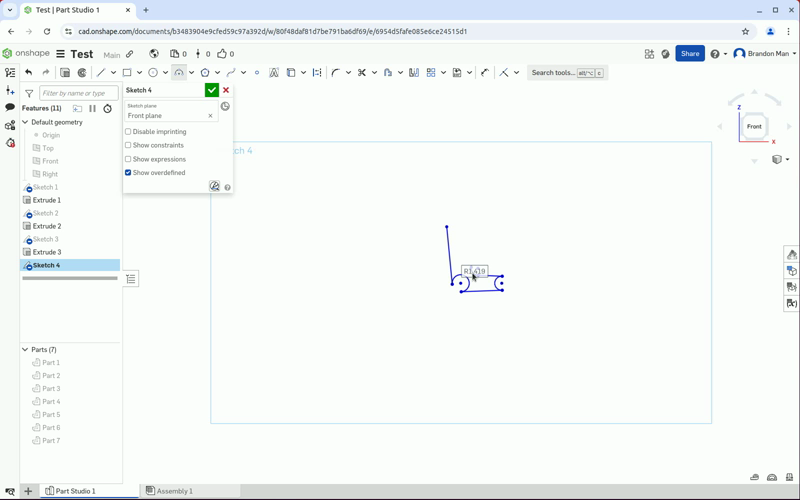
key(l)
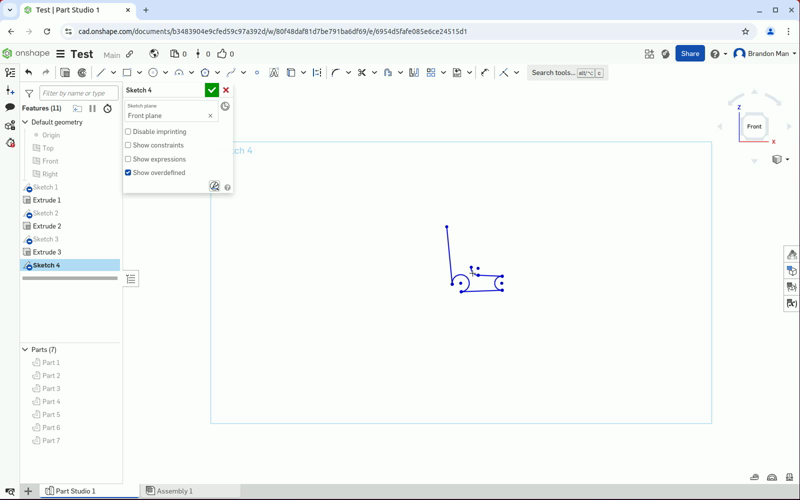
mouse_move(471, 267)
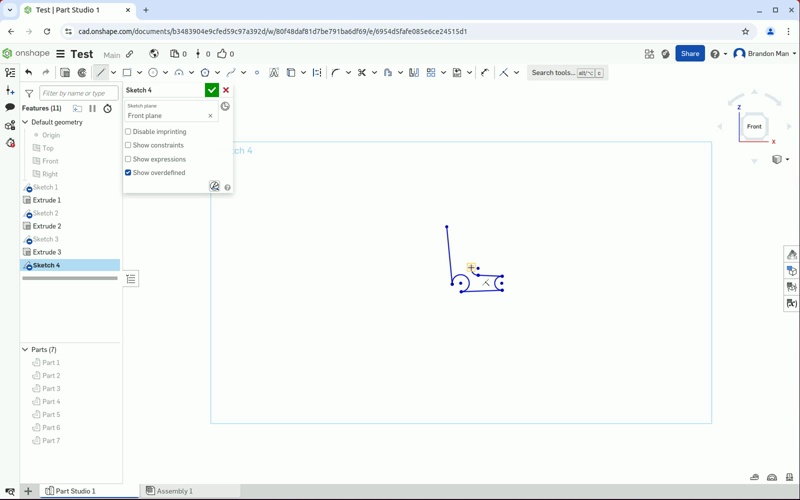
click(471, 267)
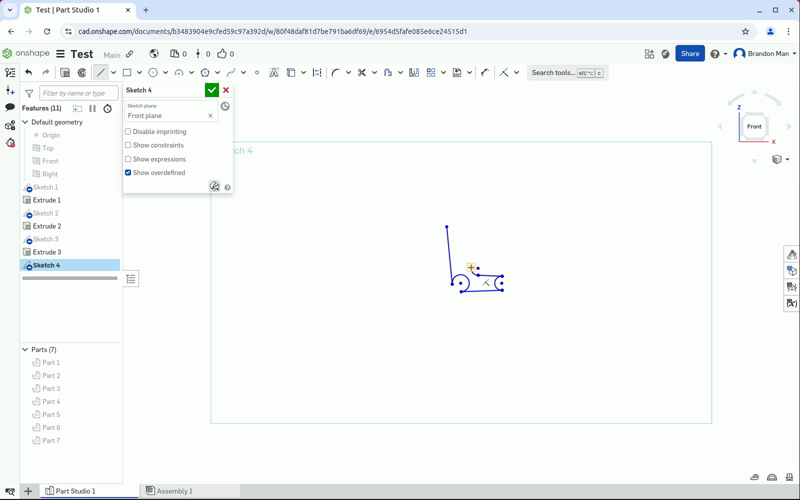
key_down(shift)
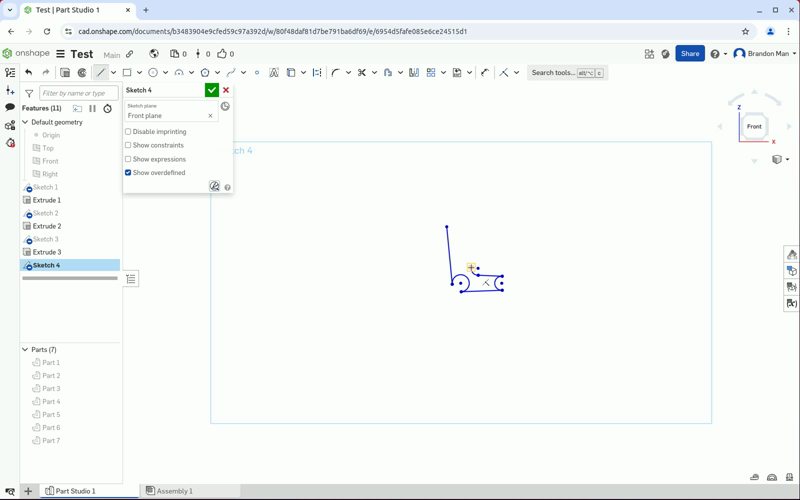
mouse_move(501, 267)
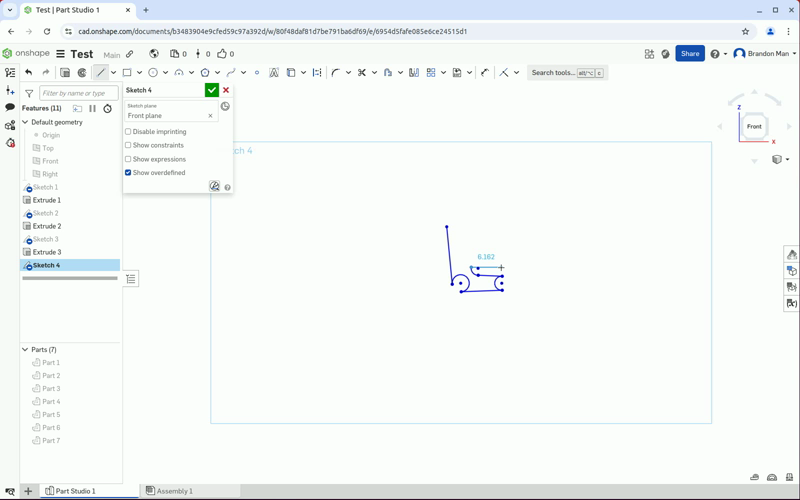
mouse_move(475, 226)
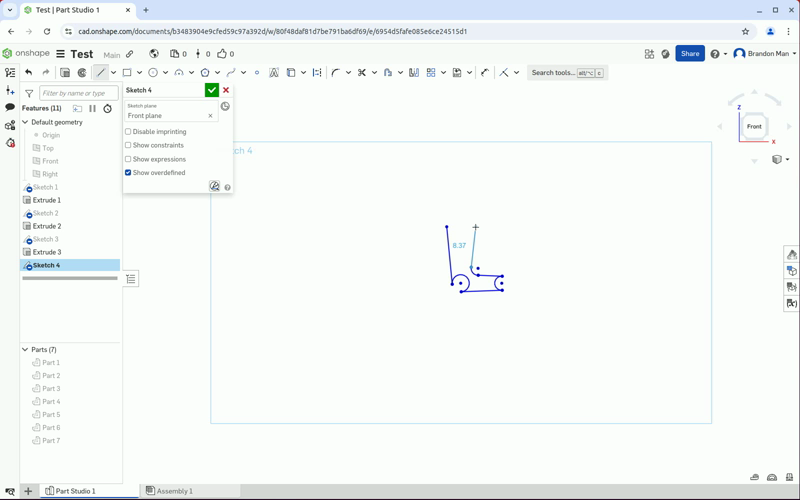
click(475, 226)
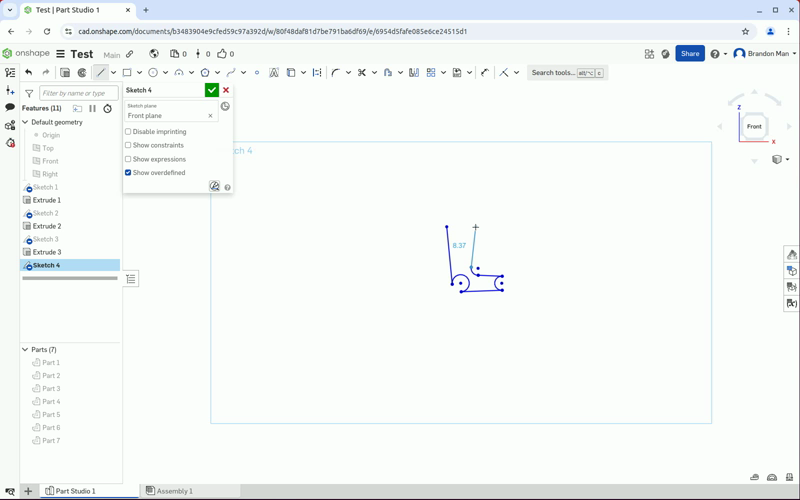
key_up(shift)
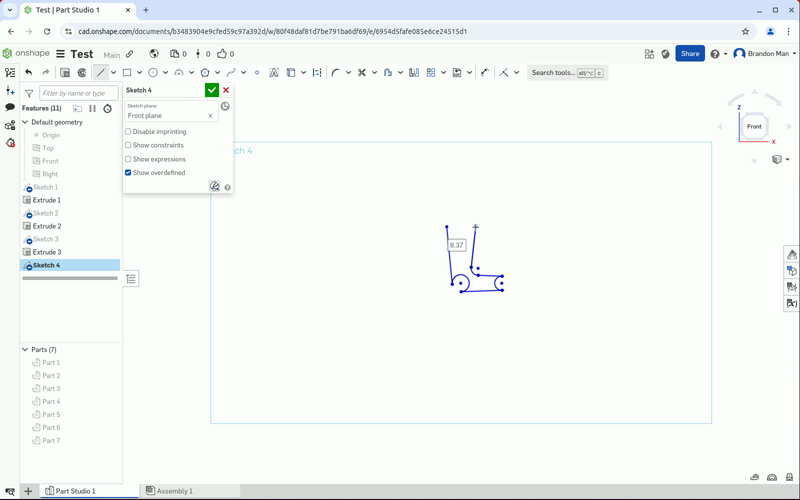
key(esc)
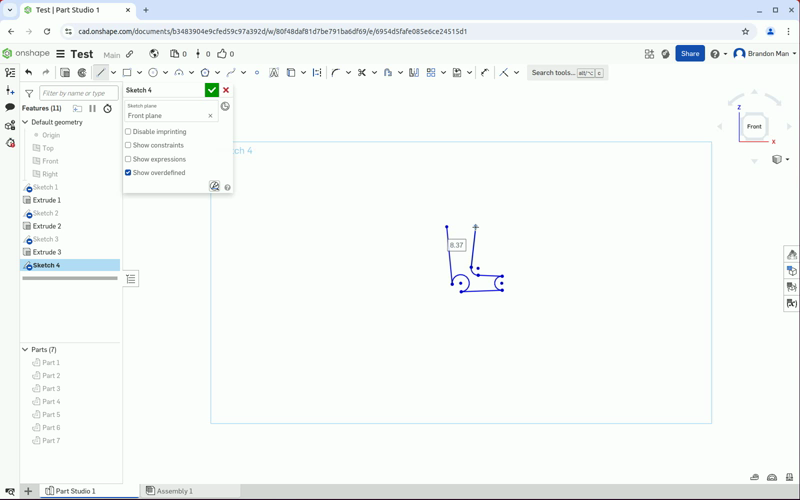
key(a)
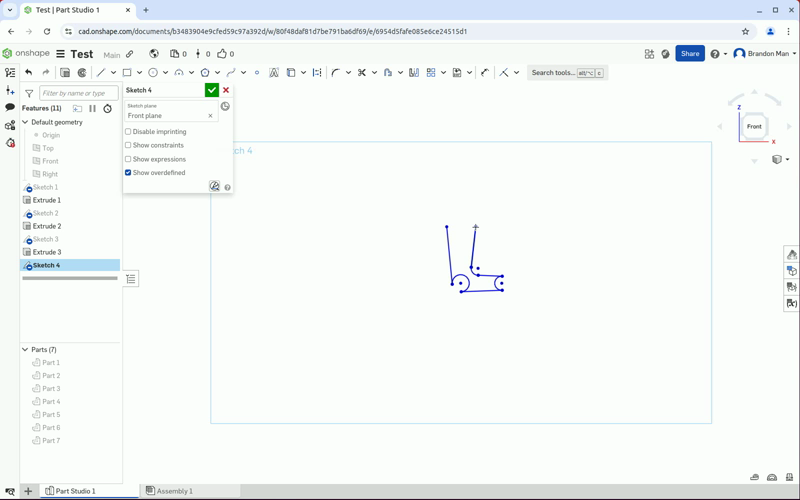
mouse_move(475, 226)
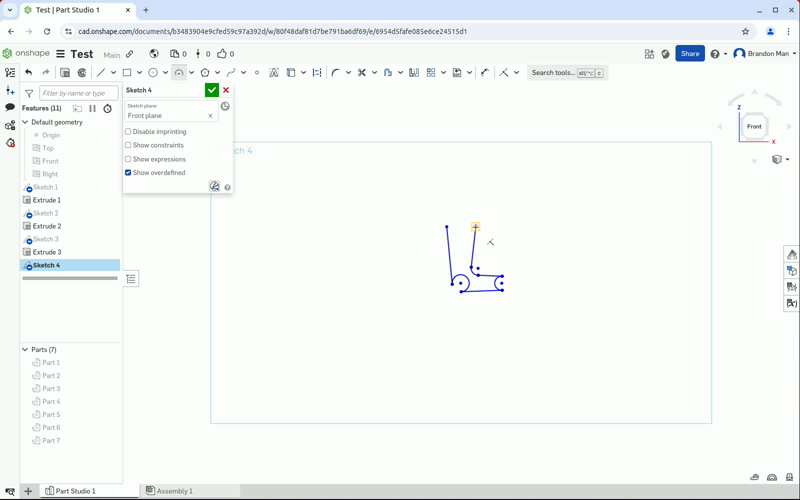
click(475, 226)
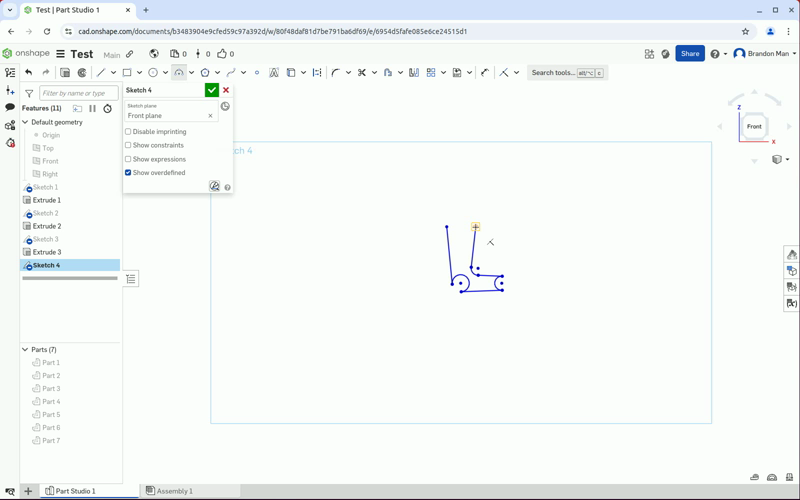
mouse_move(446, 226)
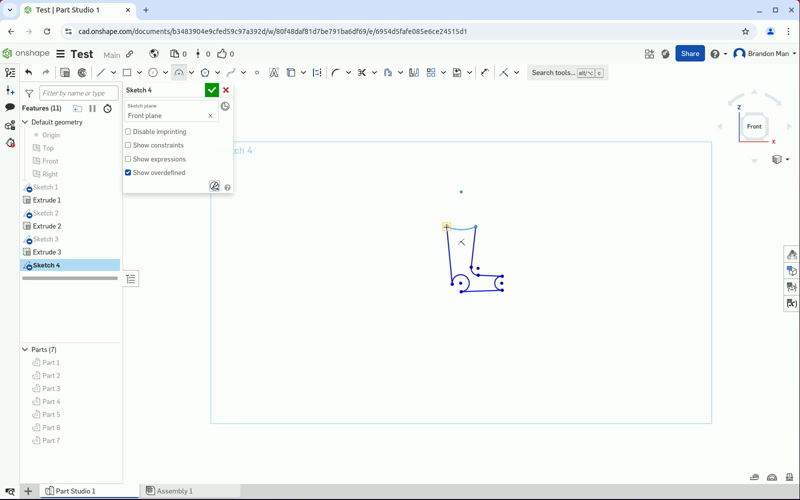
click(446, 226)
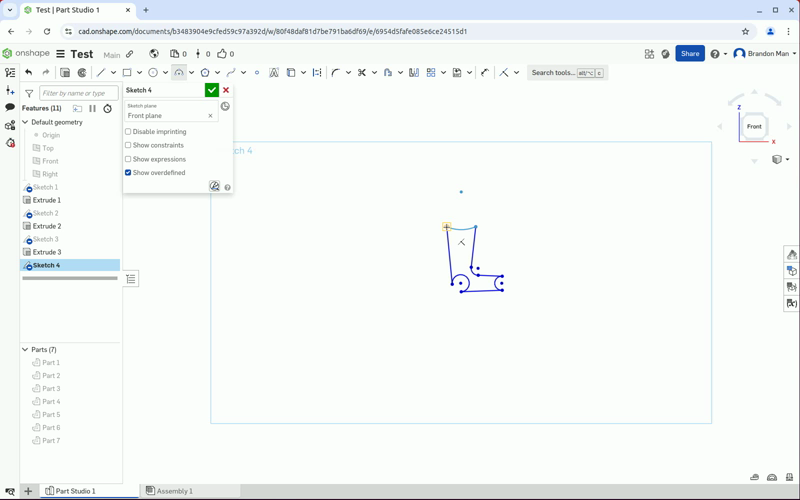
key_down(shift)
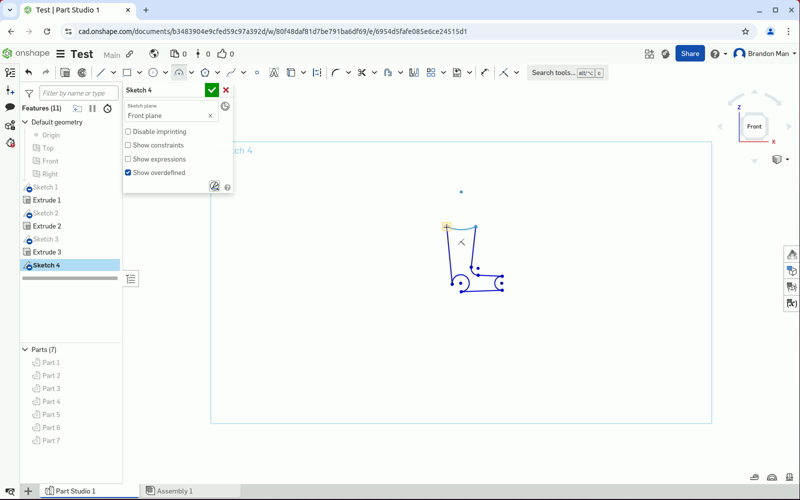
mouse_move(461, 239)
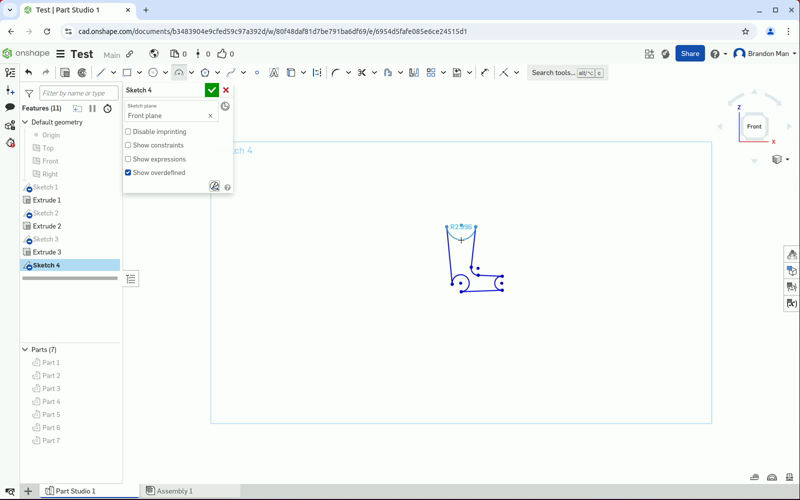
click(461, 239)
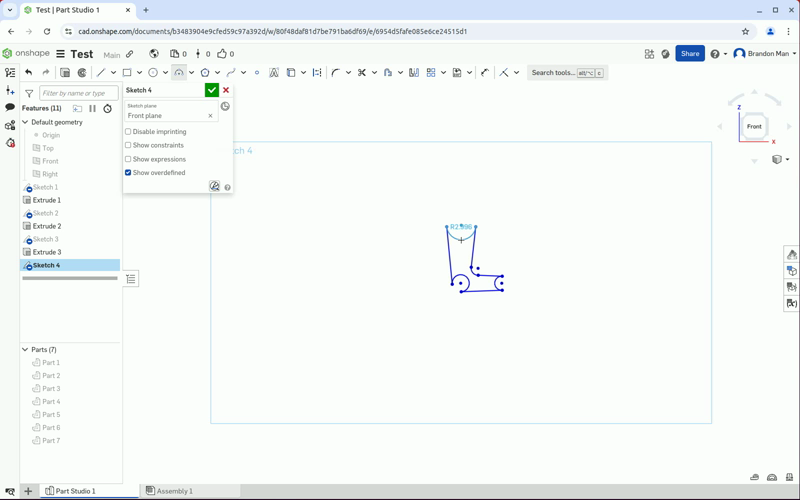
key_up(shift)
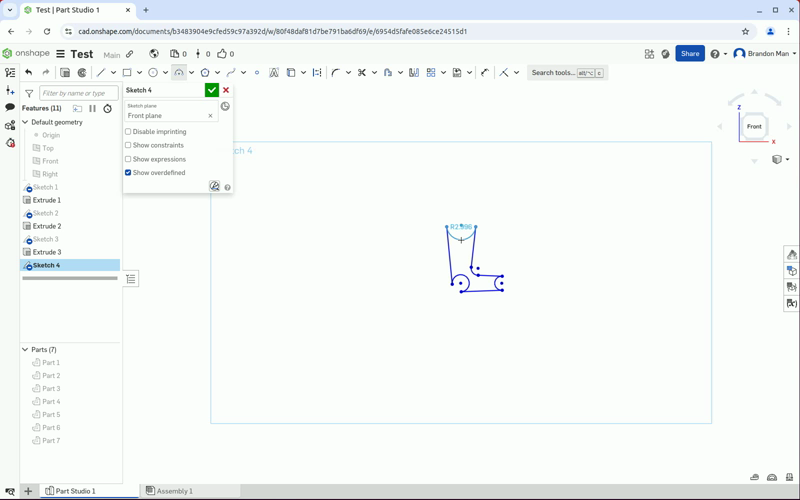
key(esc)
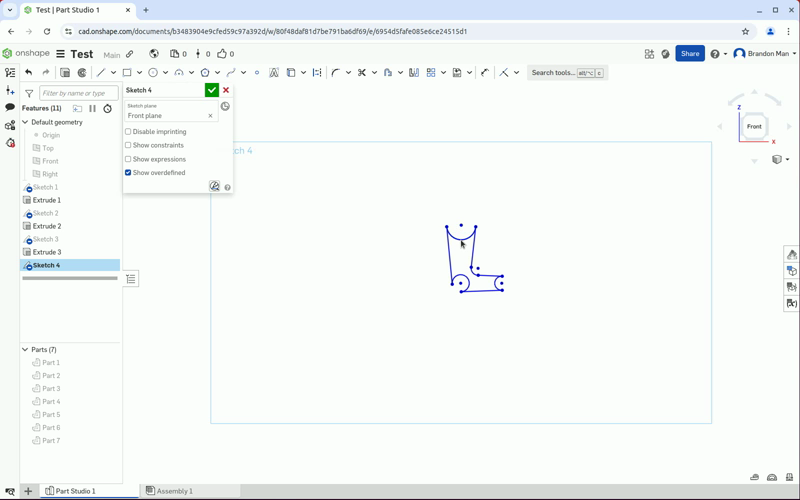
mouse_move(458, 267)
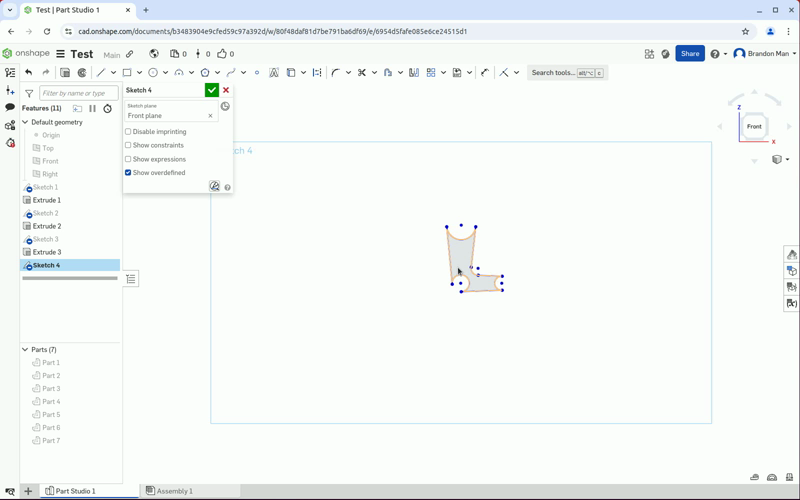
scroll(6)
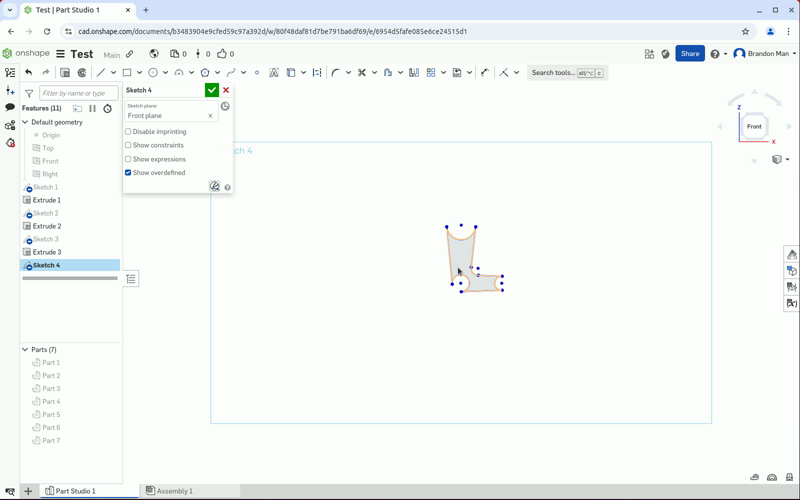
scroll(6)
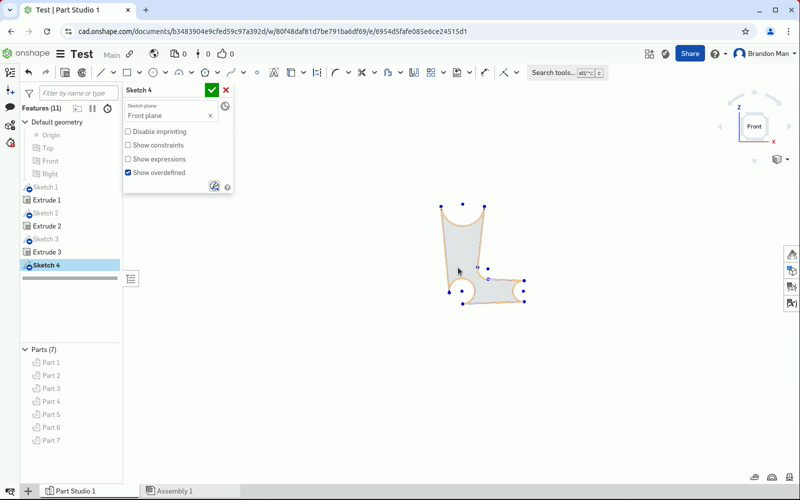
scroll(6)
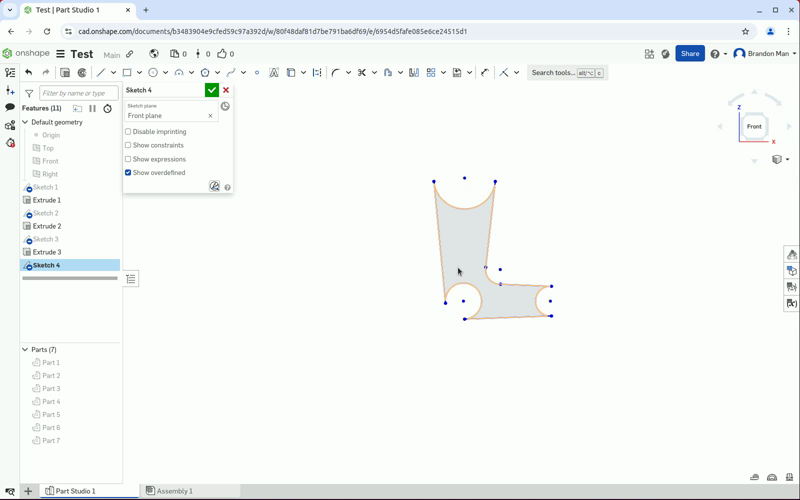
scroll(6)
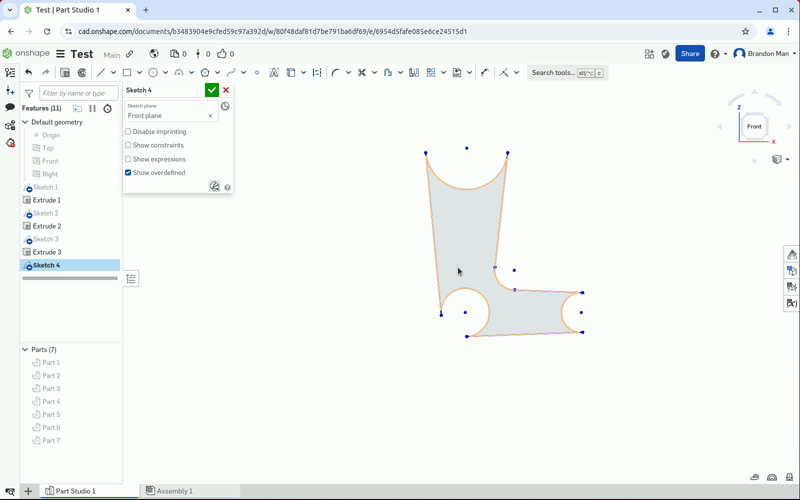
scroll(6)
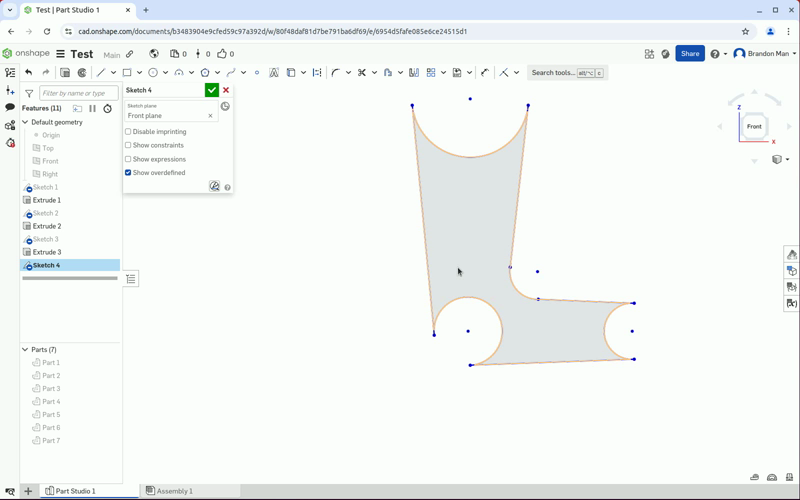
scroll(6)
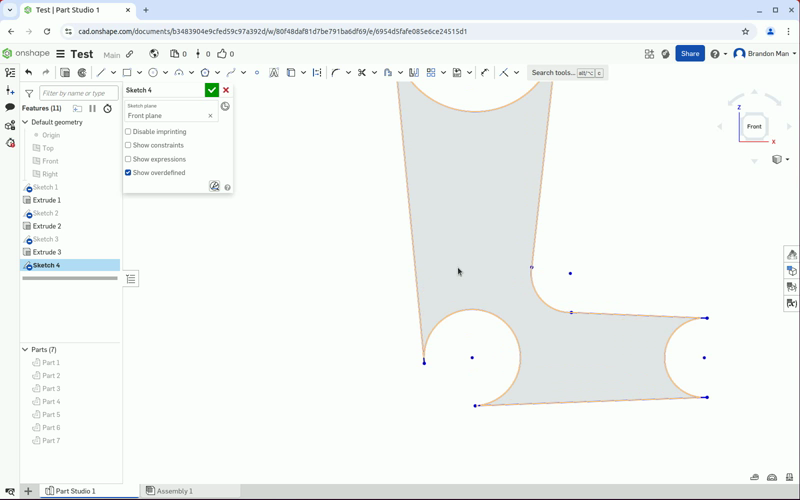
scroll(6)
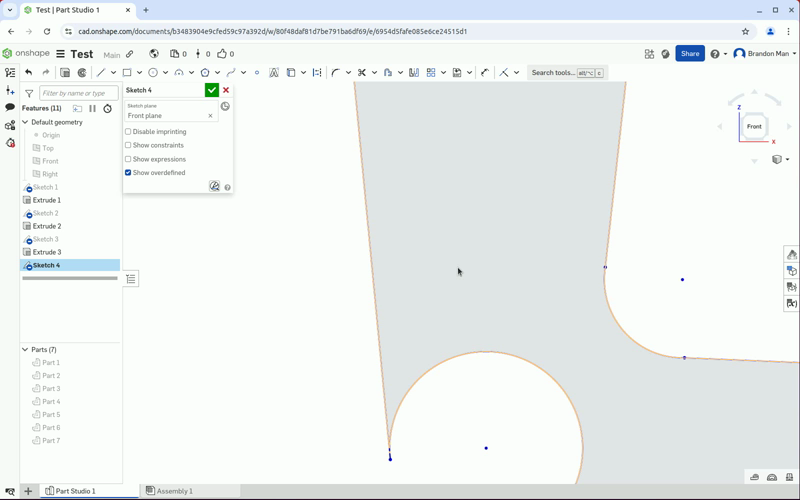
click(458, 267)
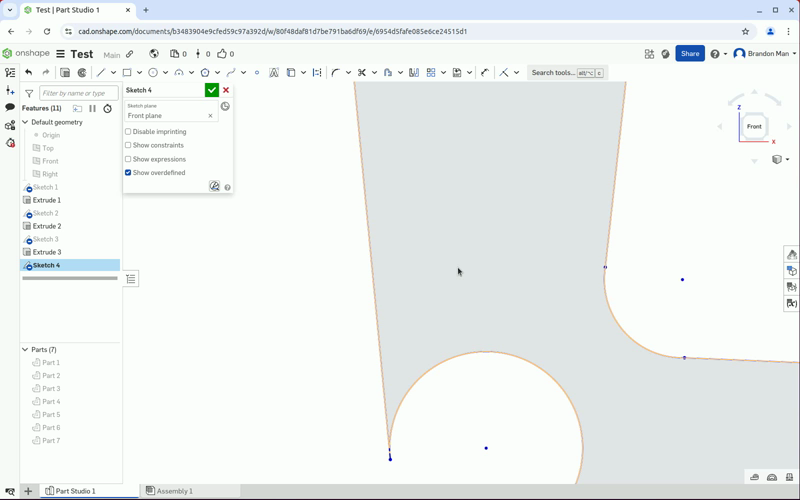
scroll(-6)
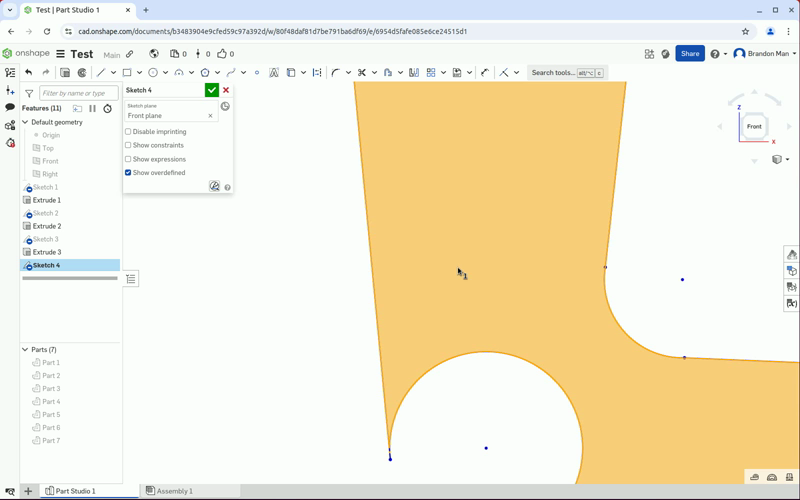
scroll(-6)
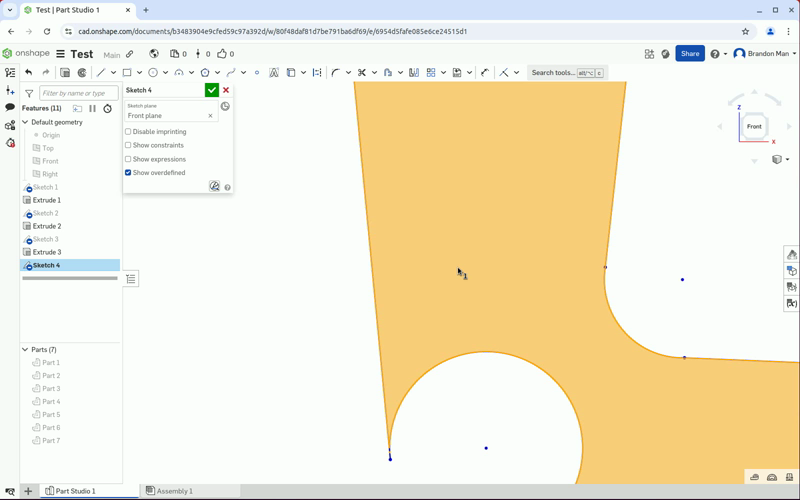
scroll(-6)
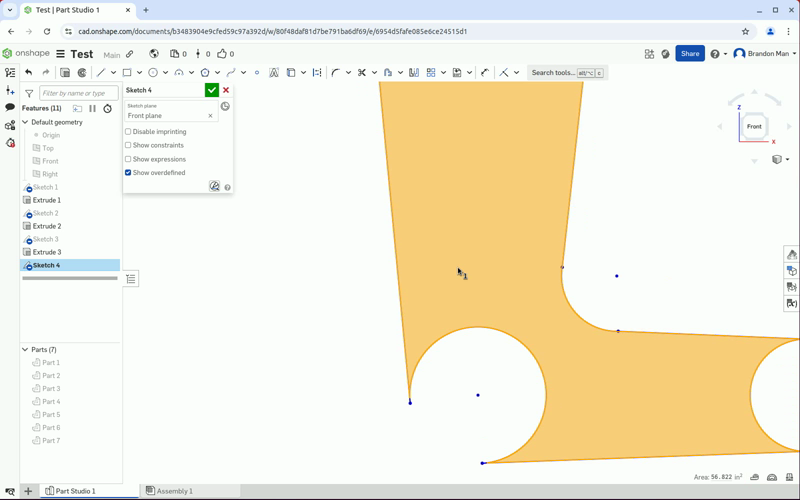
scroll(-6)
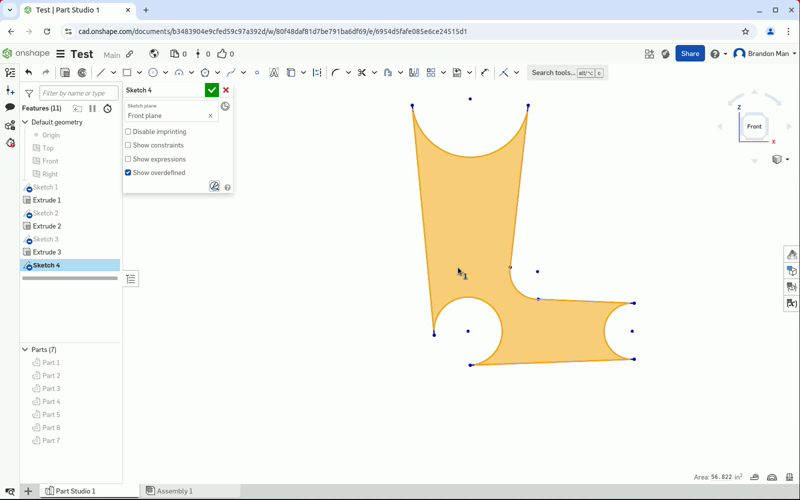
scroll(-6)
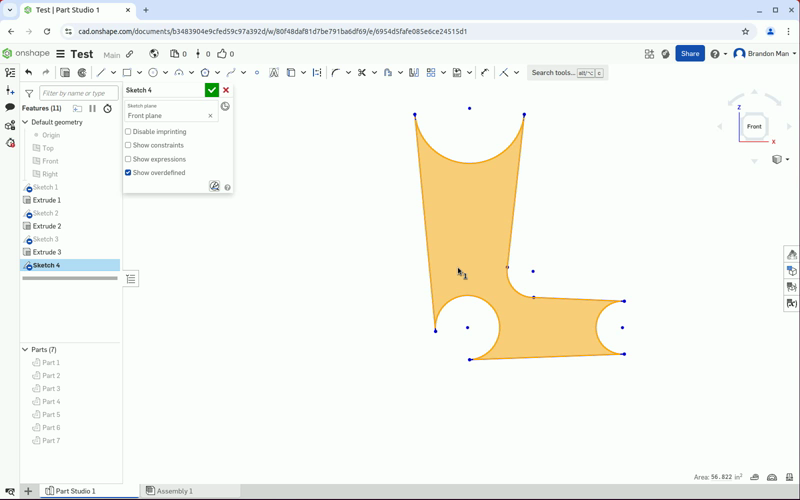
scroll(-6)
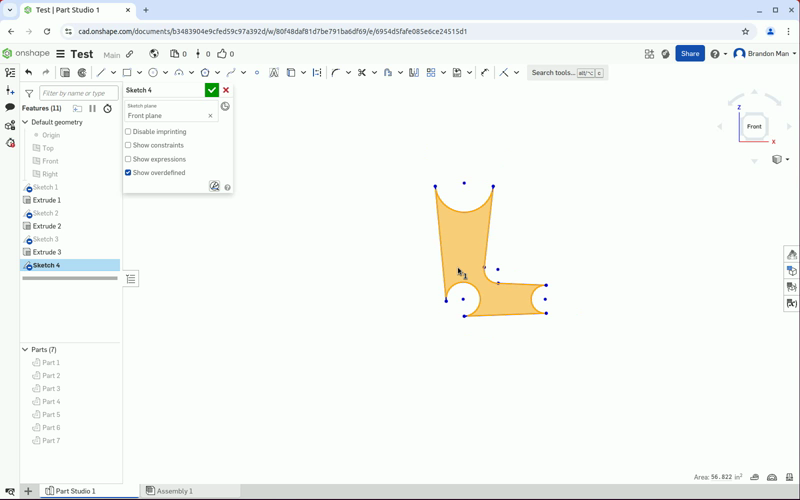
scroll(-6)
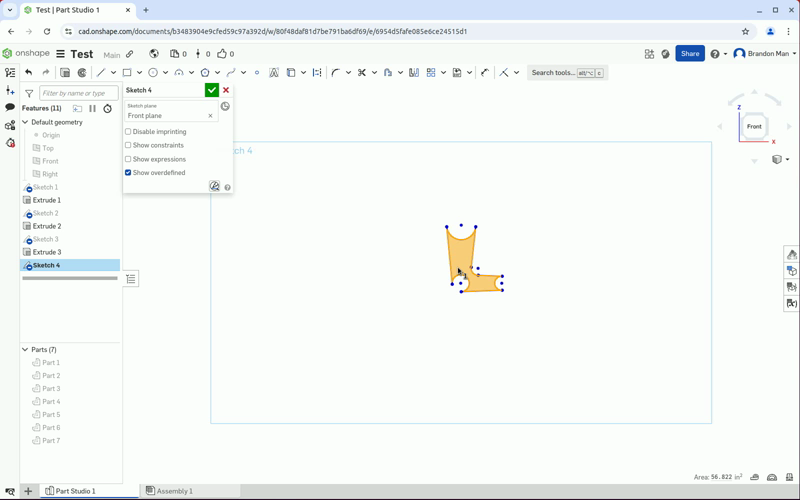
mouse_move(73, 352)
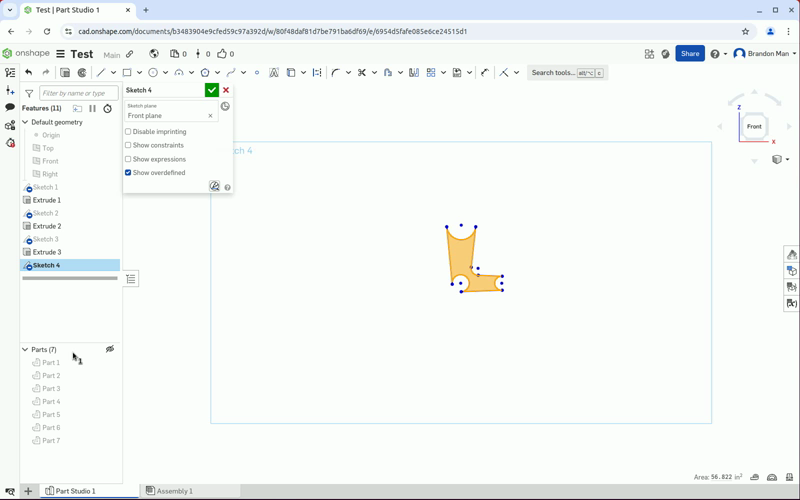
key(shift+y)
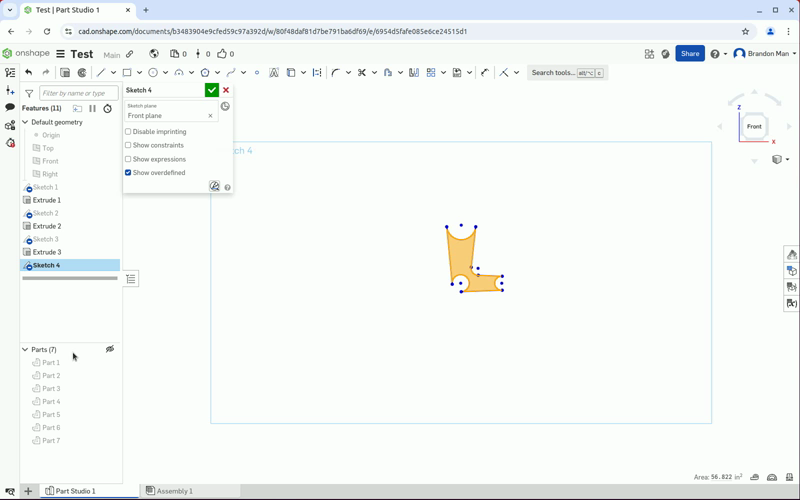
key(shift+e)
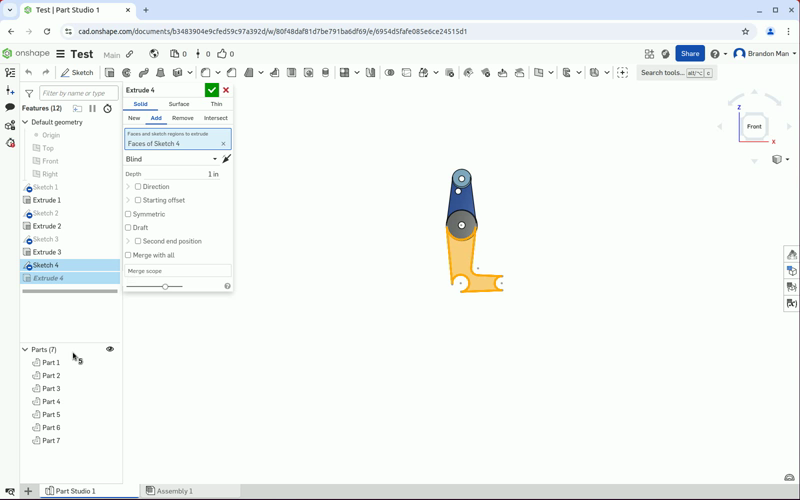
mouse_move(143, 106)
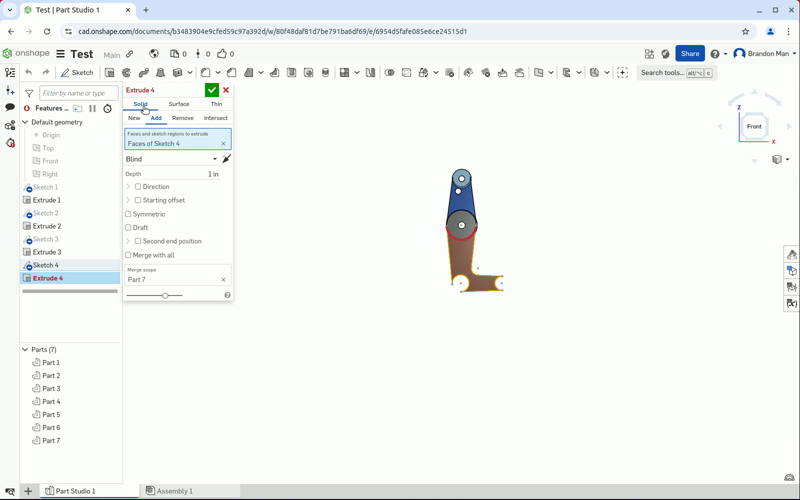
click(143, 106)
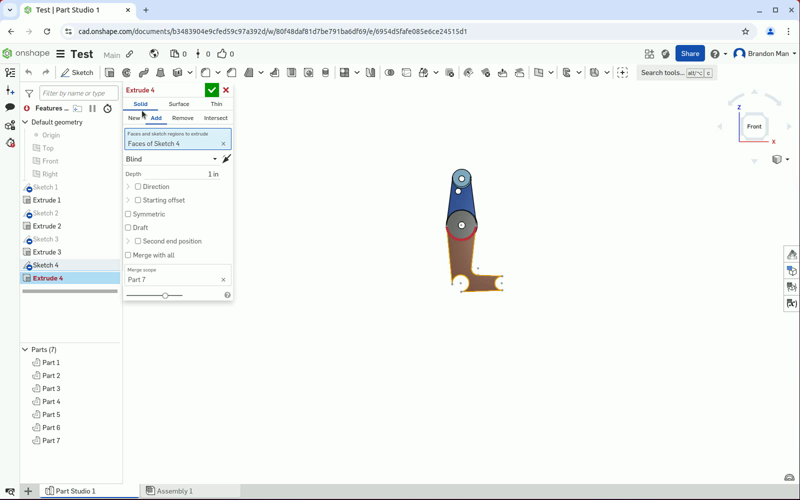
mouse_move(137, 120)
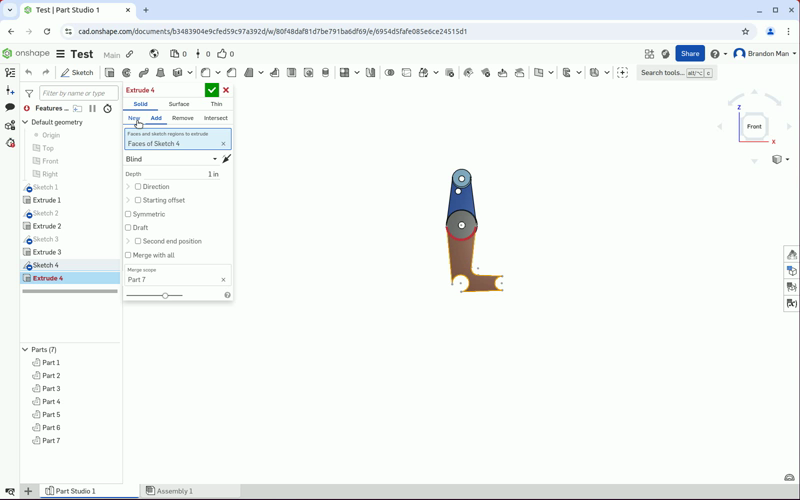
click(137, 120)
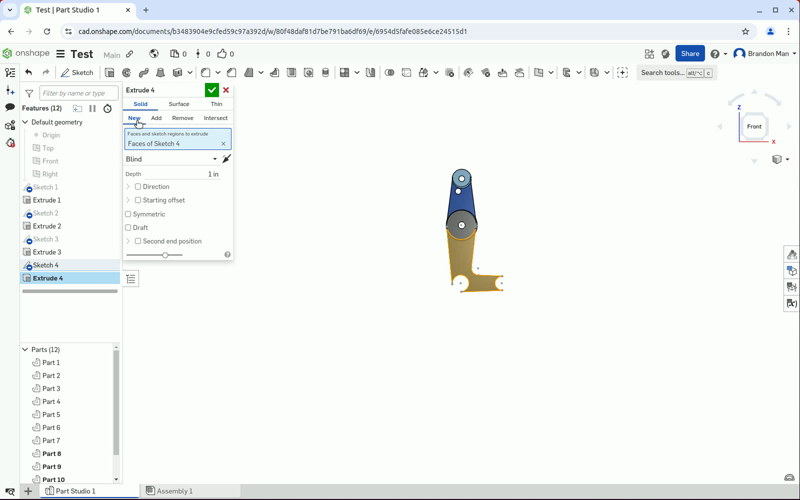
key(tab, 4)
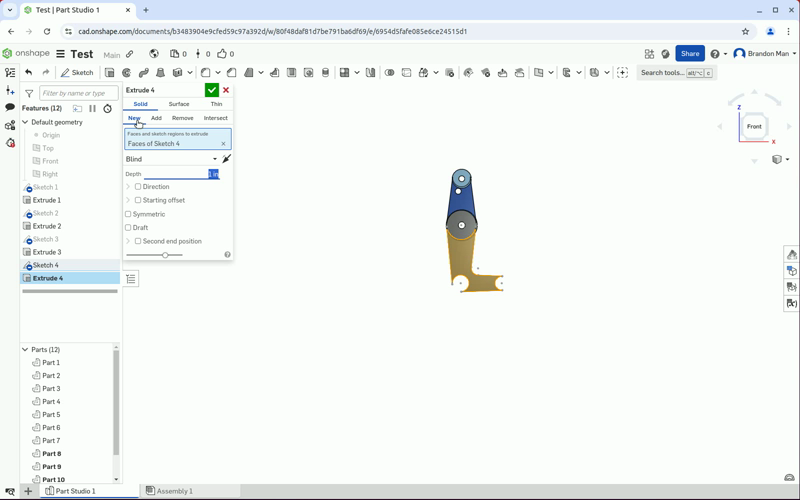
text(0.481)
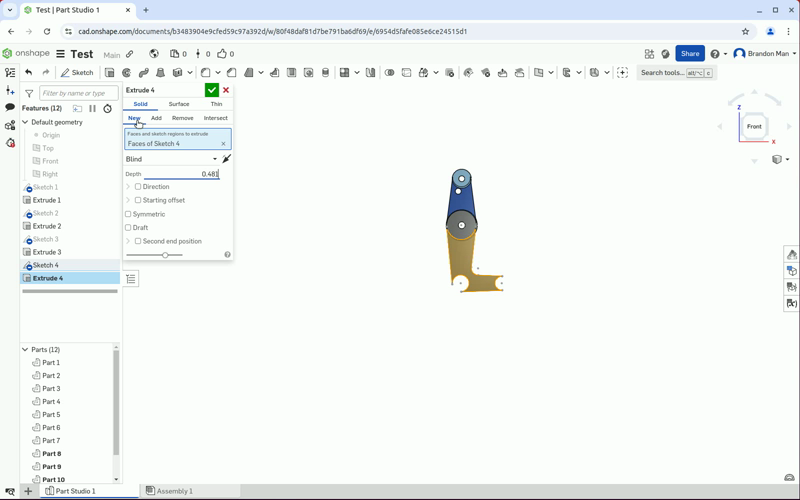
key(enter)
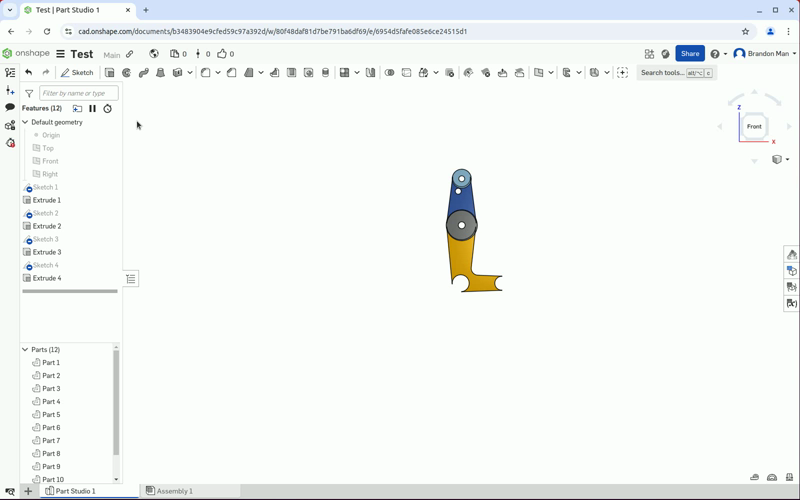
key(shift+h)
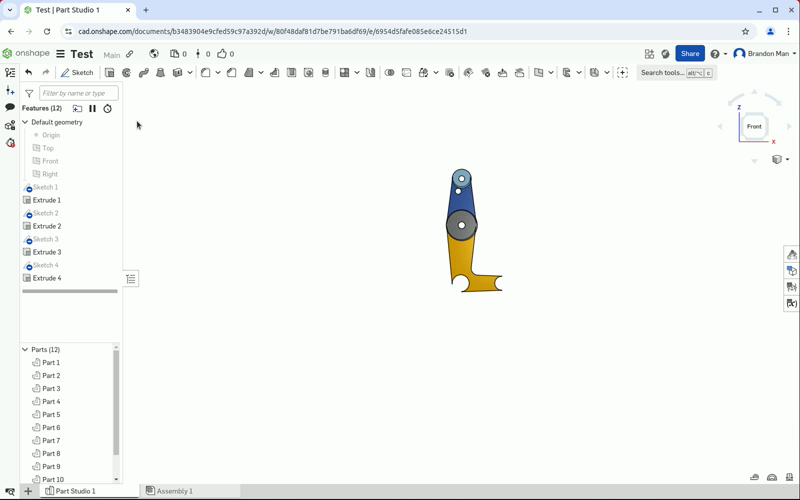
key(shift+h)
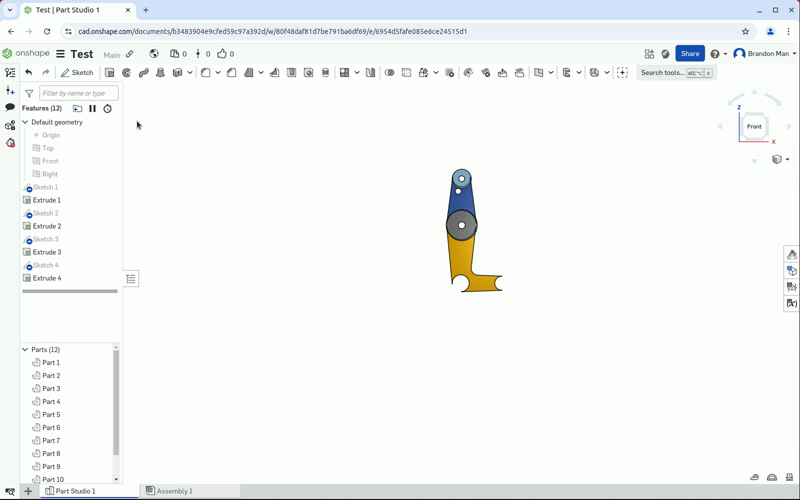
mouse_move(73, 189)
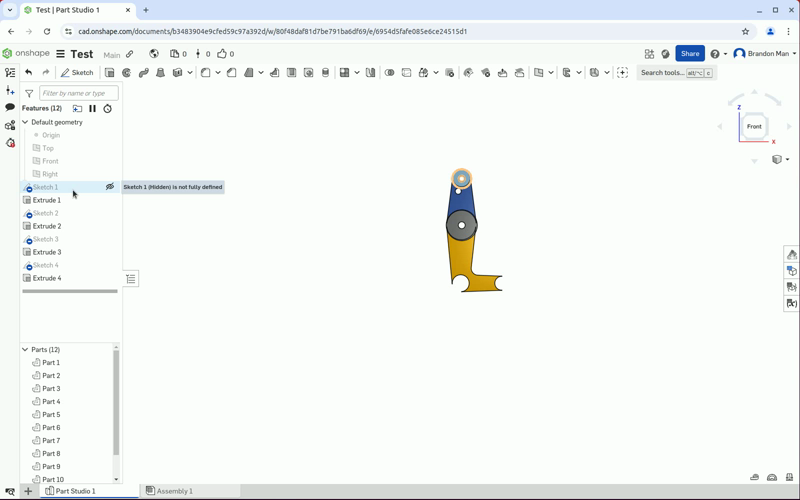
click(73, 189)
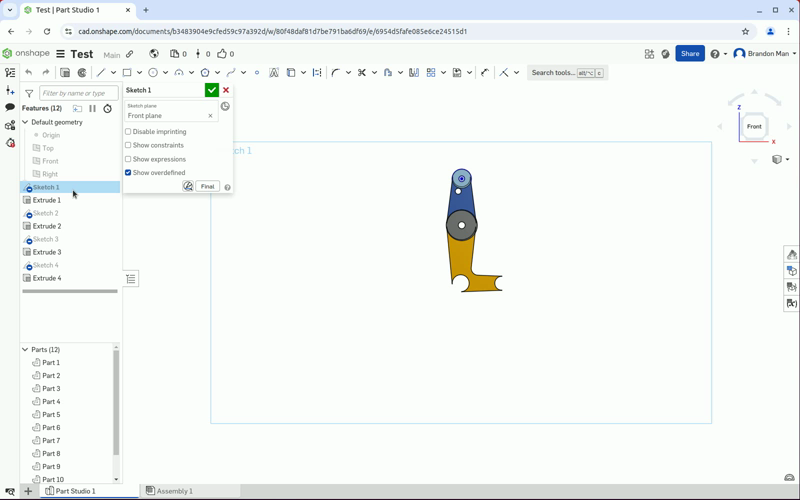
mouse_move(229, 92)
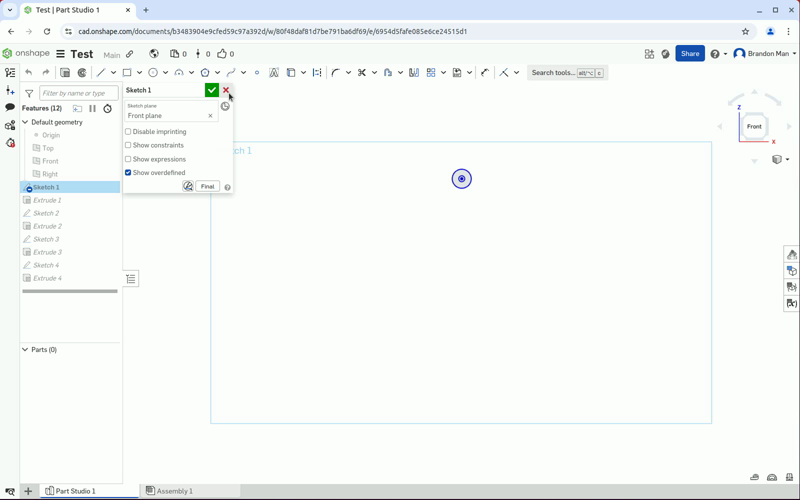
click(229, 92)
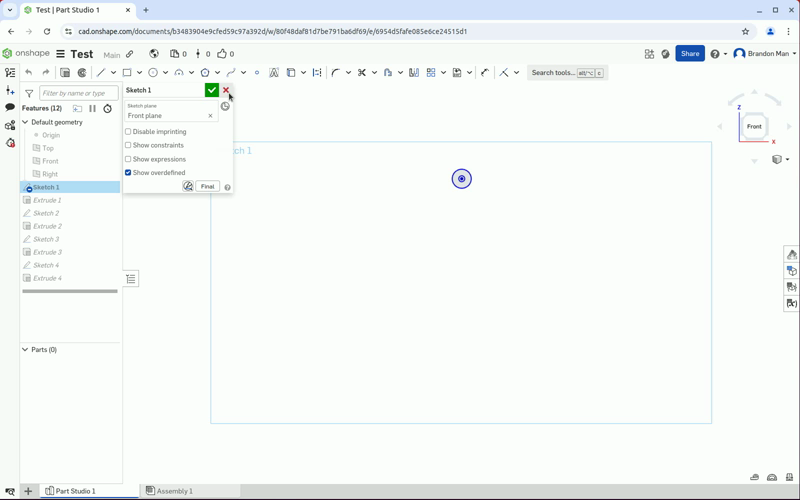
key(shift+s)
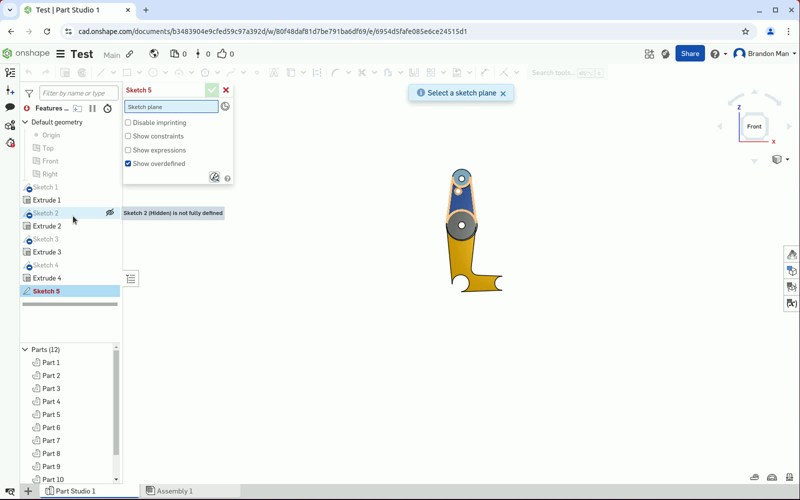
scroll(3)
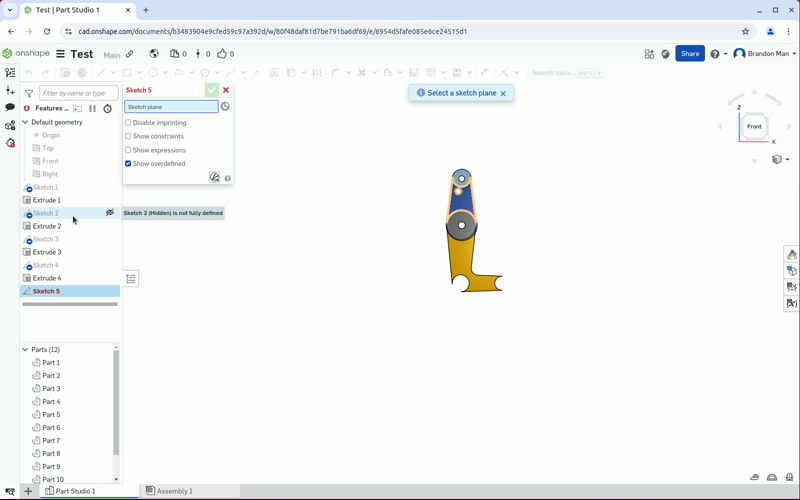
mouse_move(73, 163)
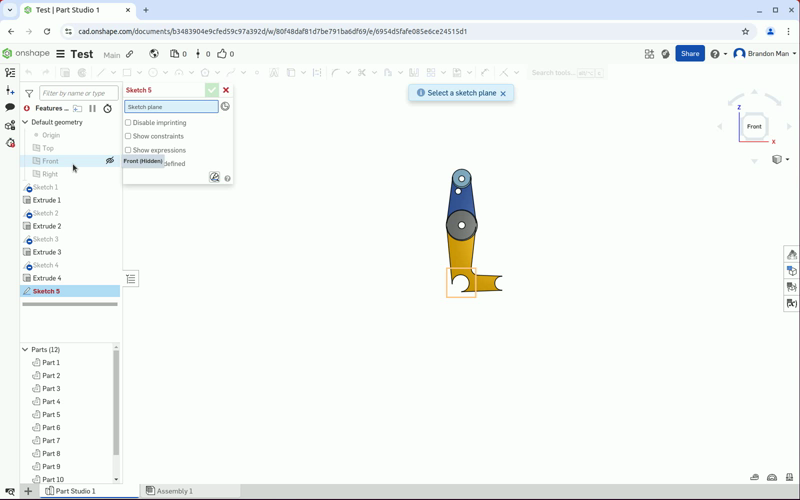
click(73, 163)
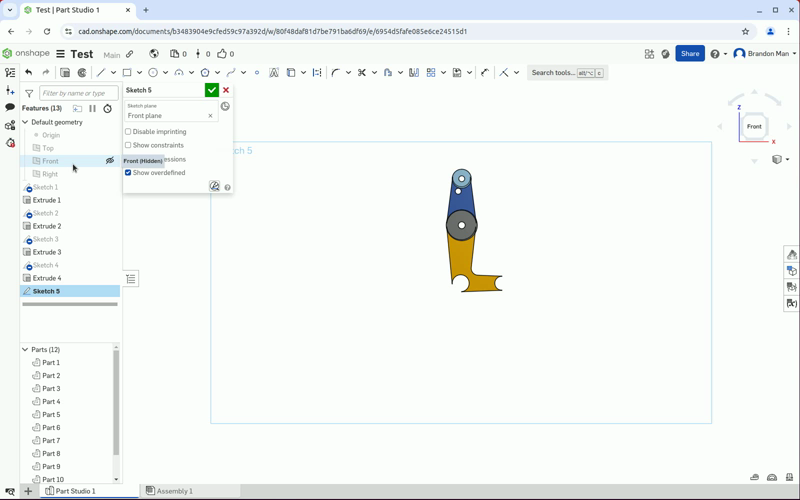
mouse_move(69, 352)
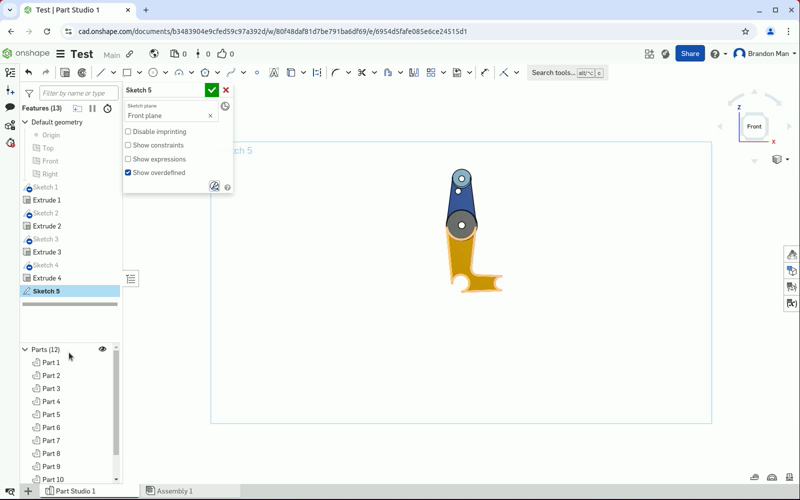
key(y)
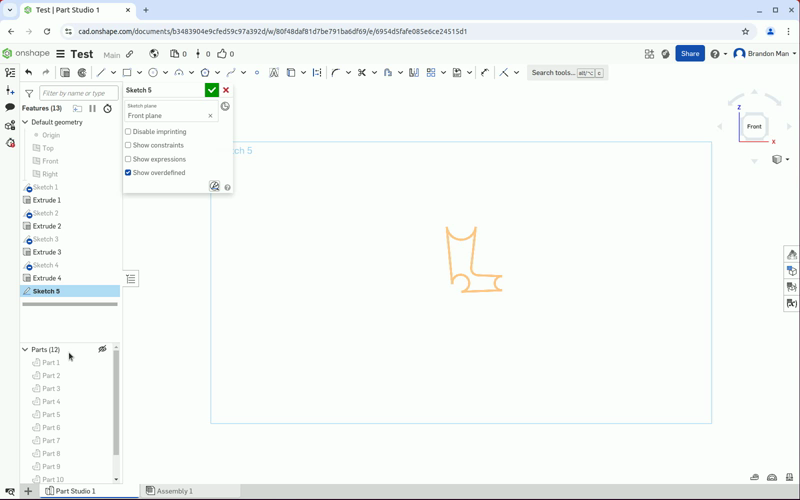
key(c)
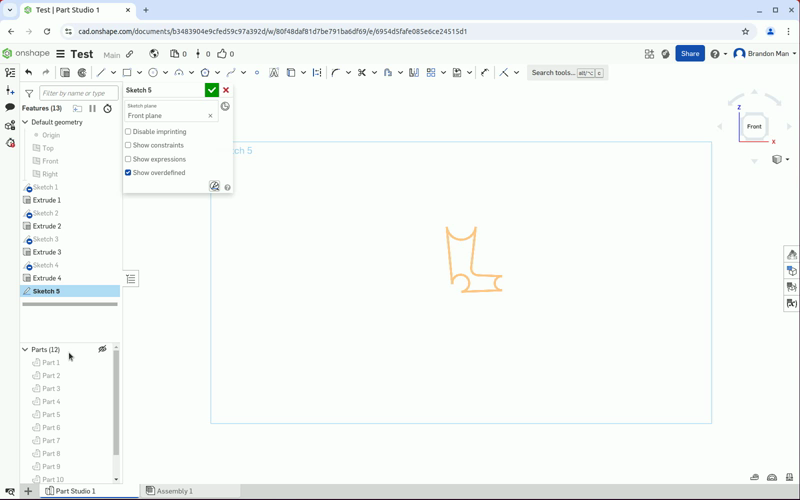
key_down(shift)
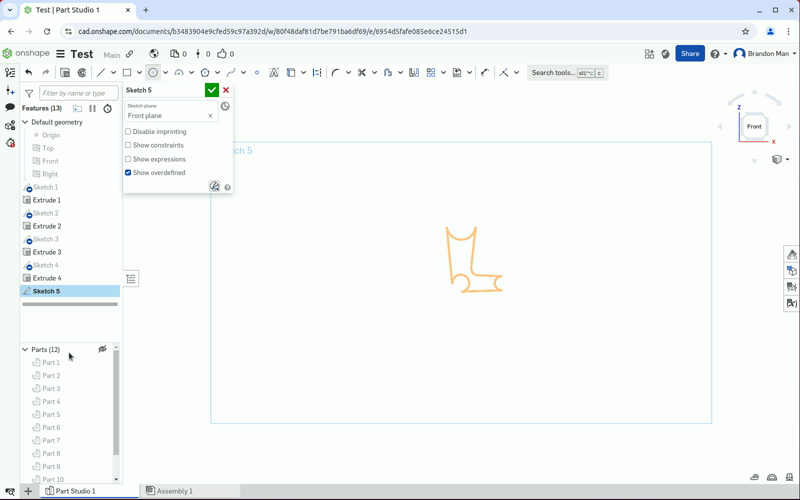
mouse_move(461, 282)
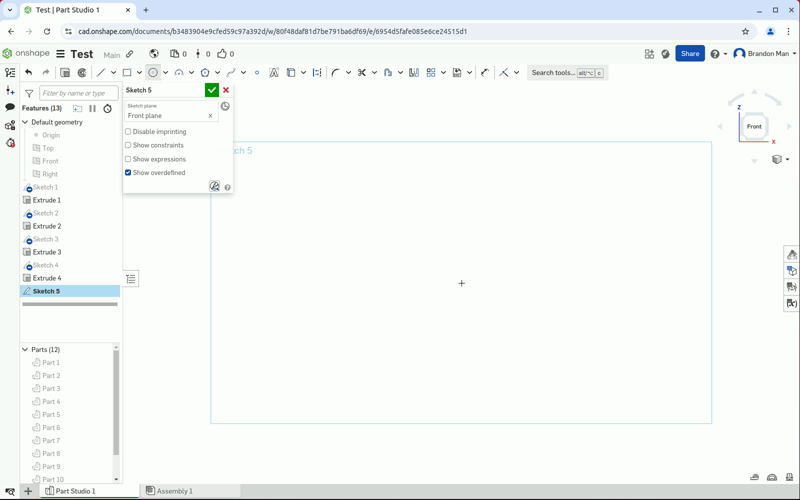
click(461, 282)
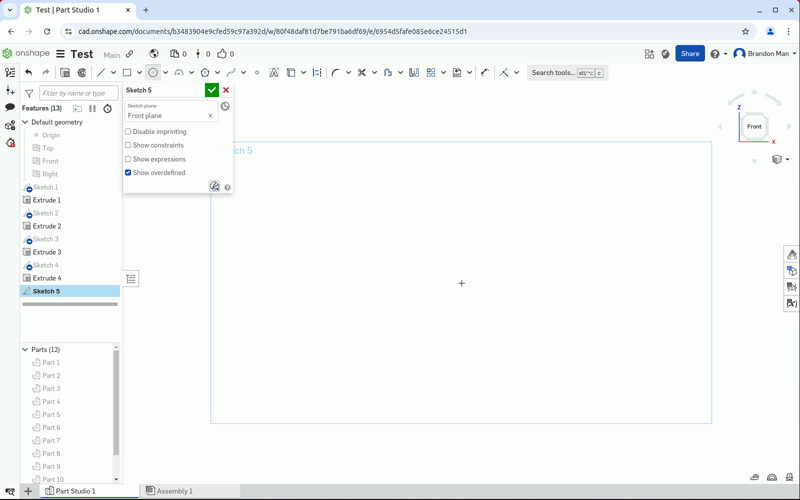
key_up(shift)
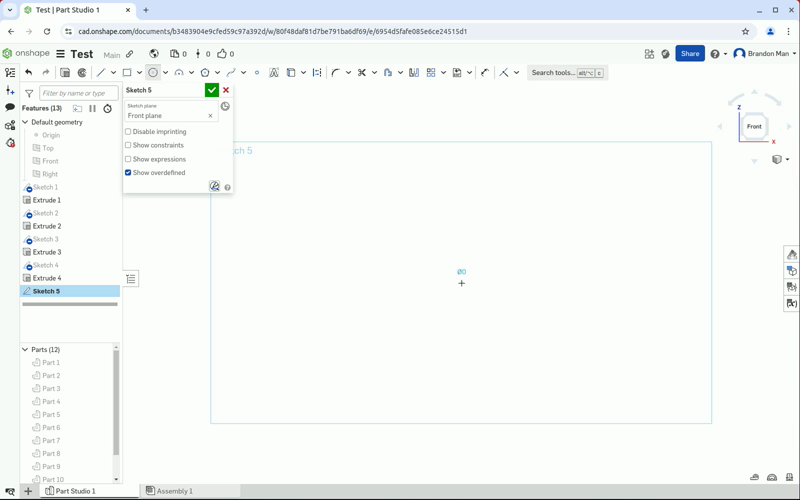
mouse_move(471, 282)
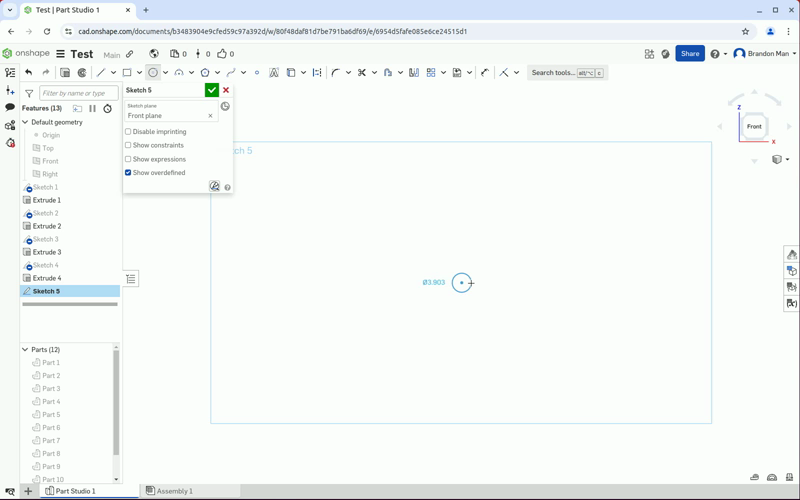
click(471, 282)
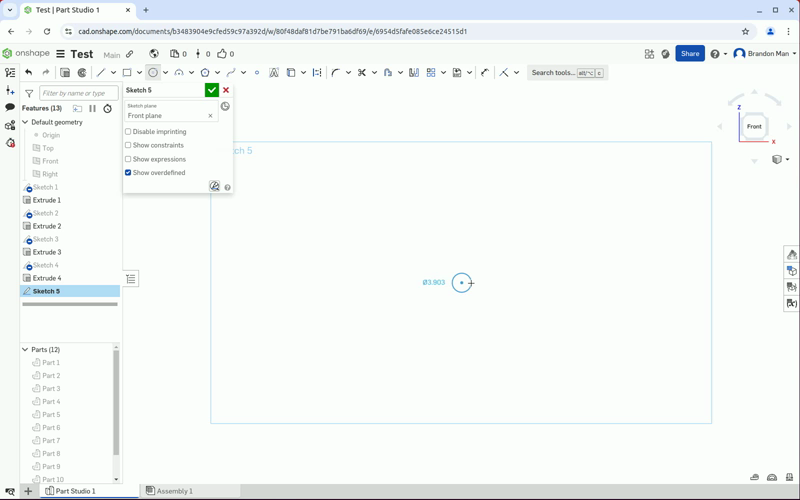
key(esc)
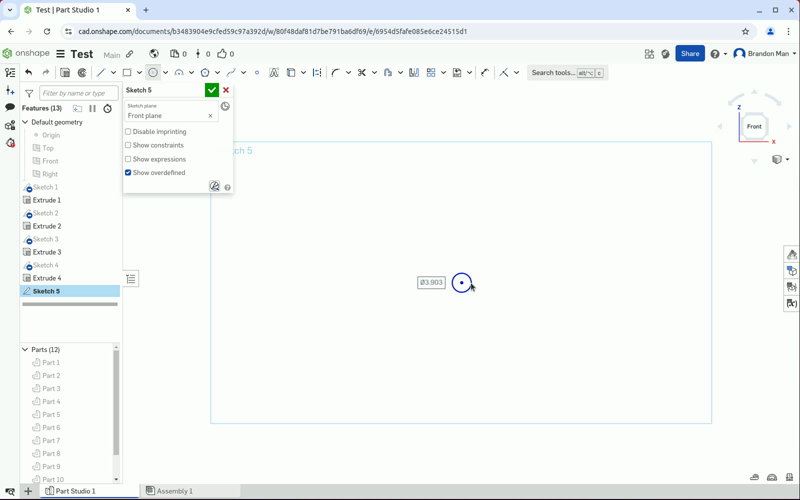
key(c)
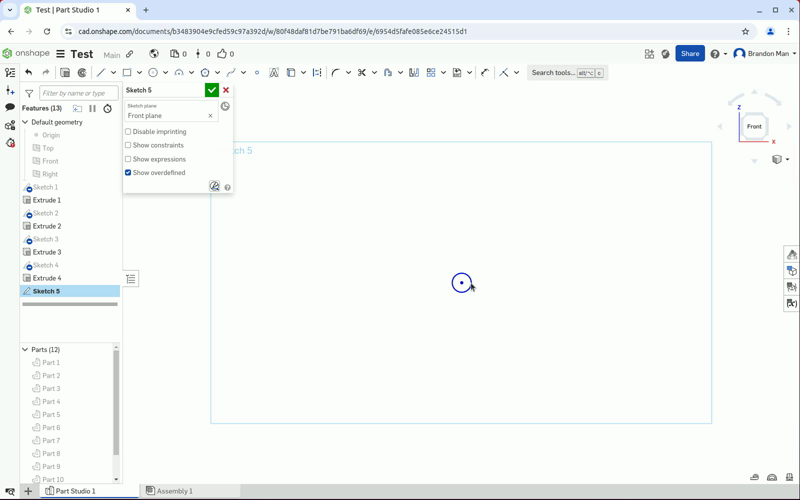
key_down(shift)
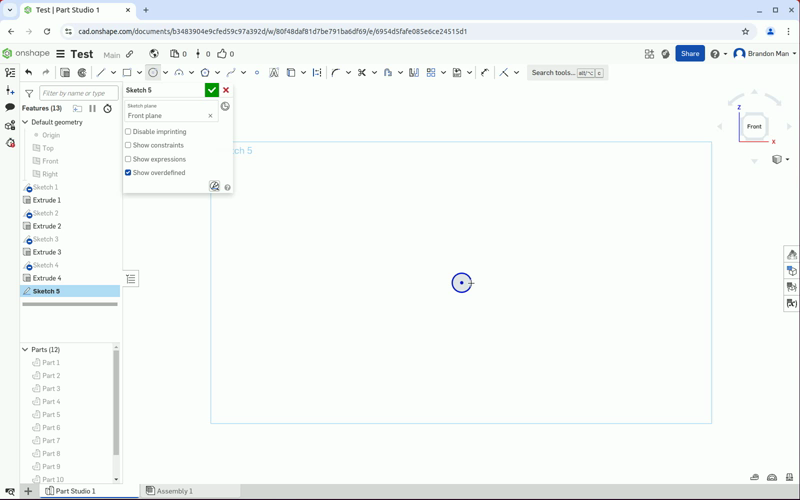
mouse_move(461, 282)
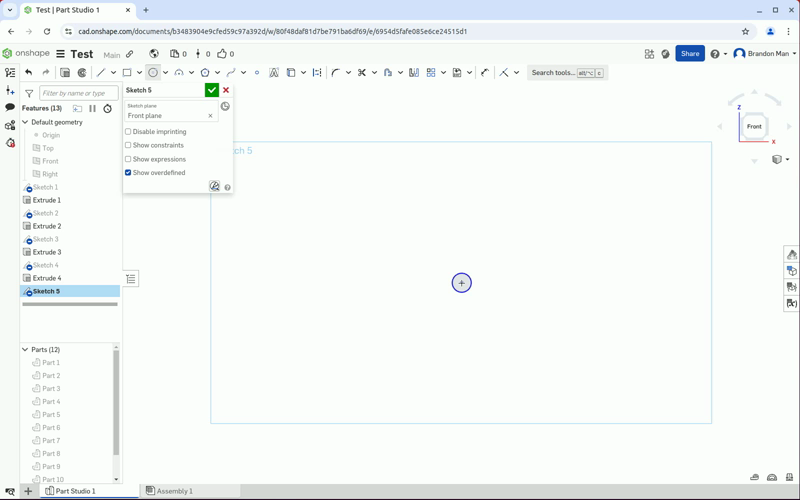
click(461, 282)
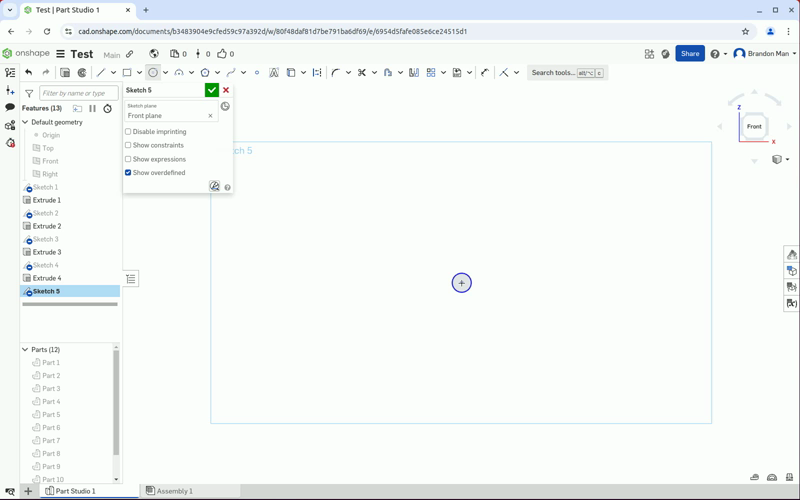
key_up(shift)
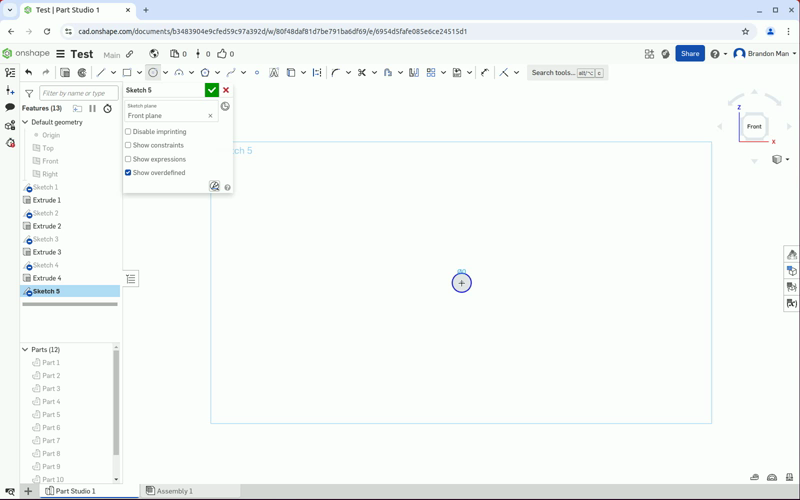
mouse_move(464, 282)
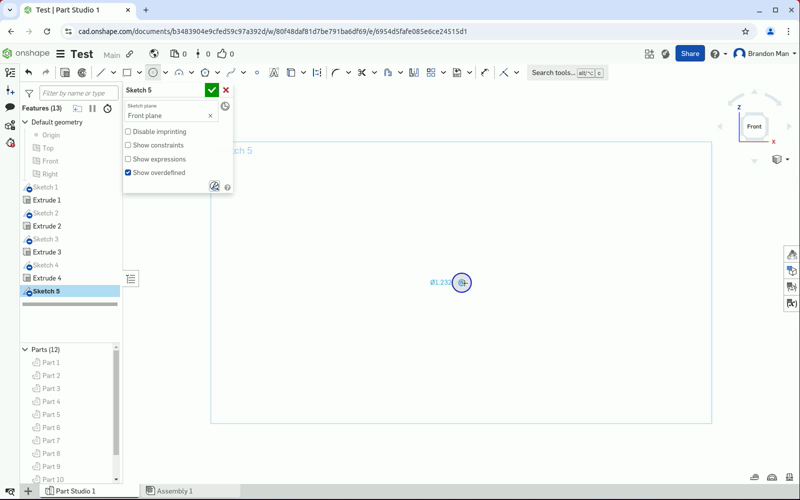
scroll(6)
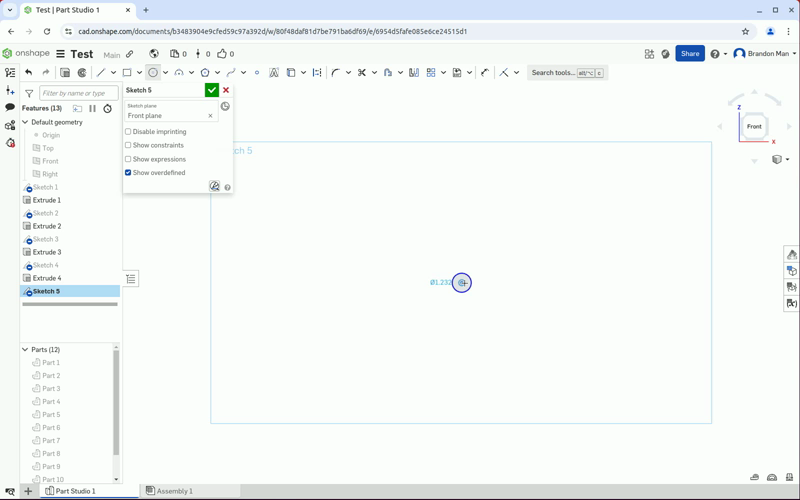
scroll(6)
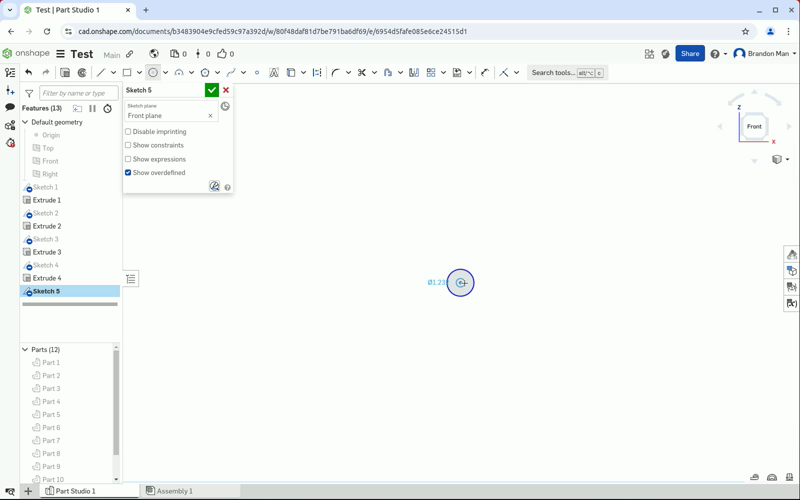
scroll(6)
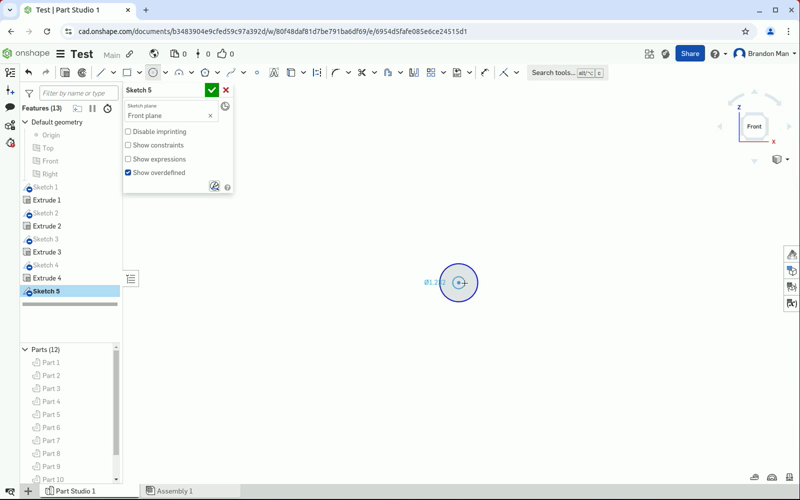
scroll(6)
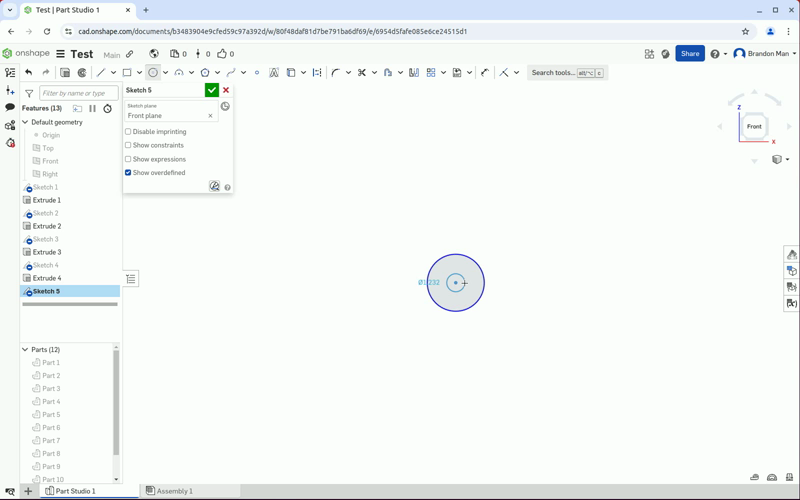
scroll(6)
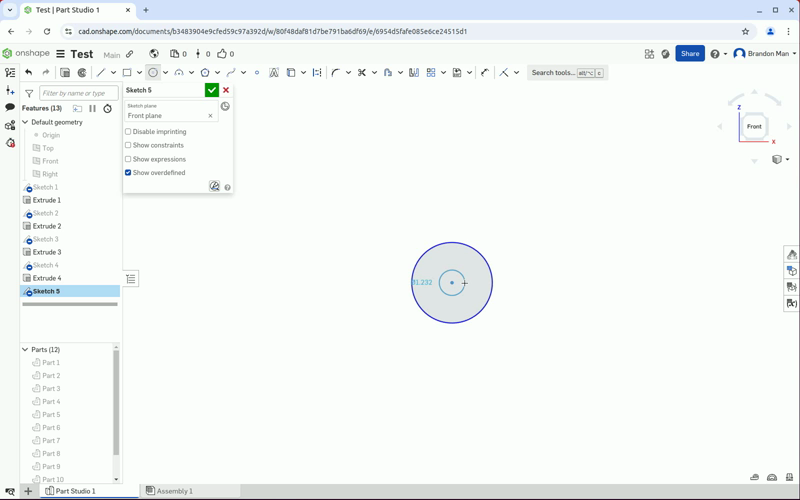
scroll(6)
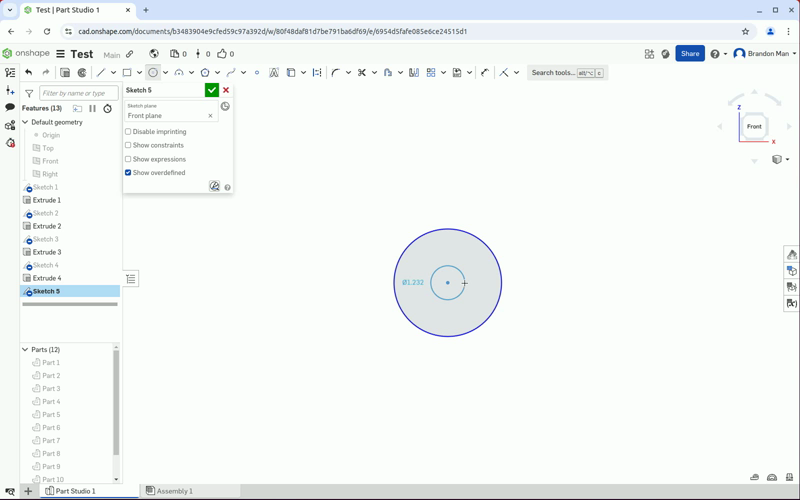
scroll(6)
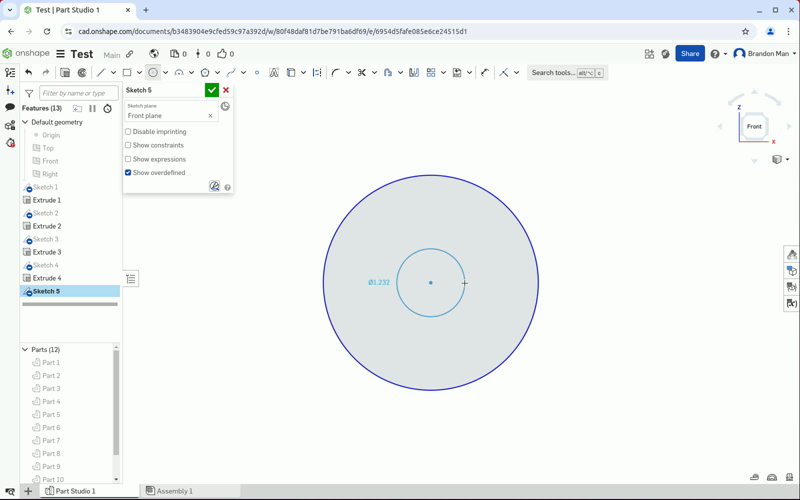
click(464, 282)
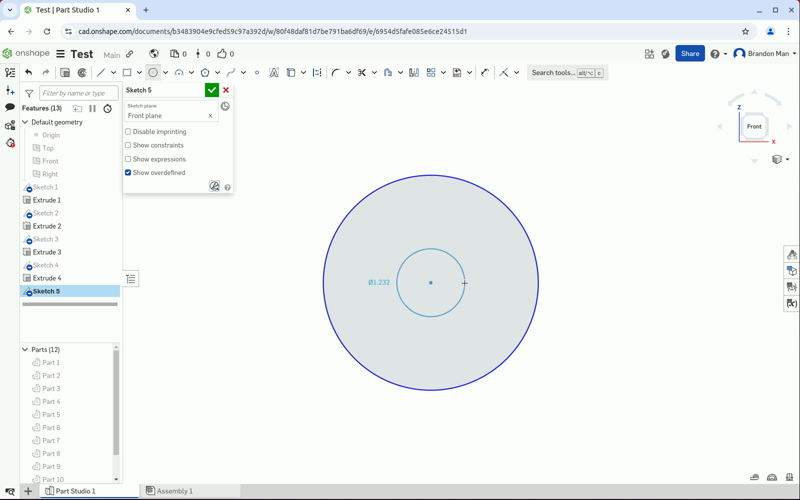
scroll(-6)
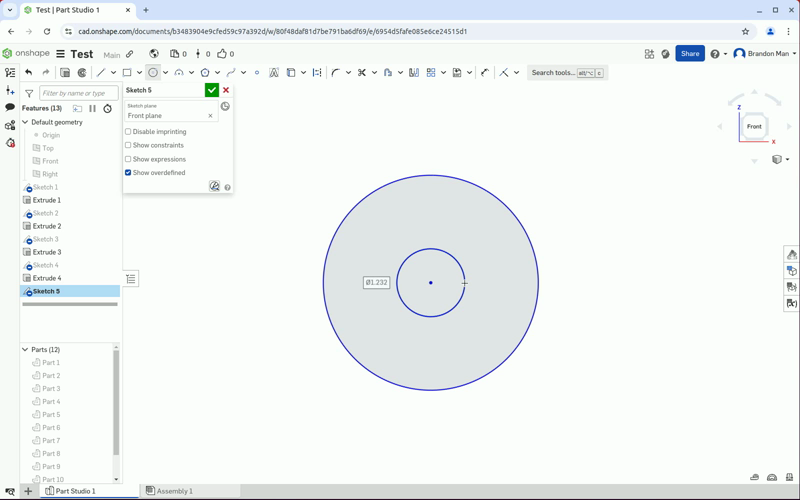
scroll(-6)
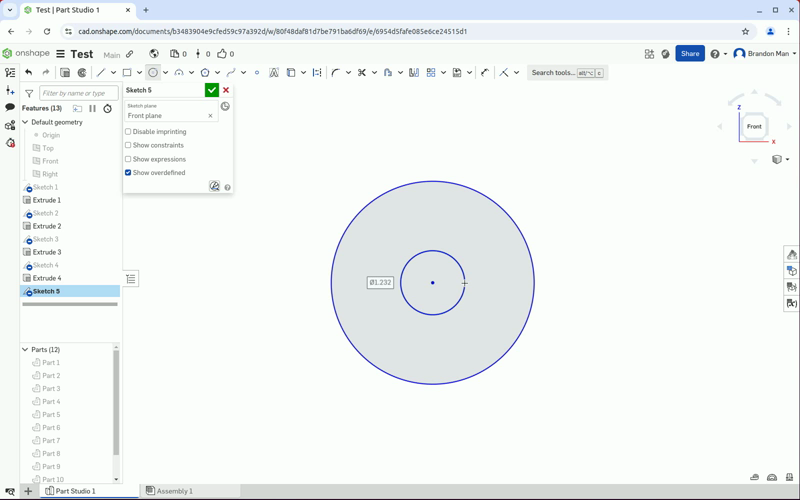
scroll(-6)
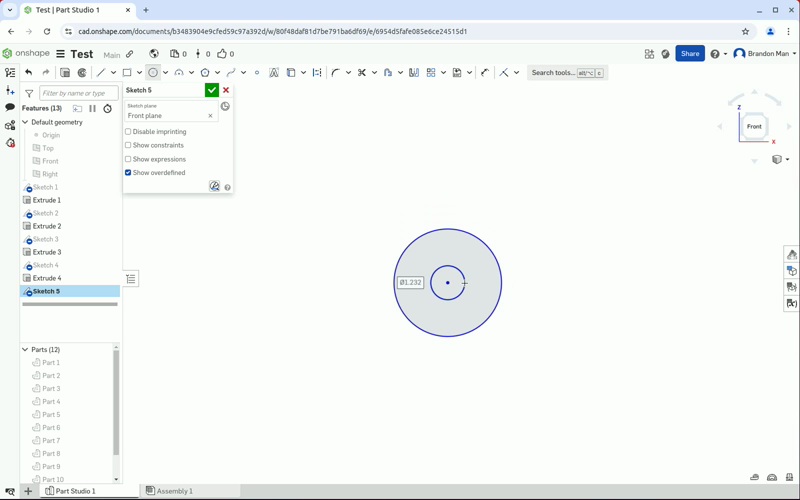
scroll(-6)
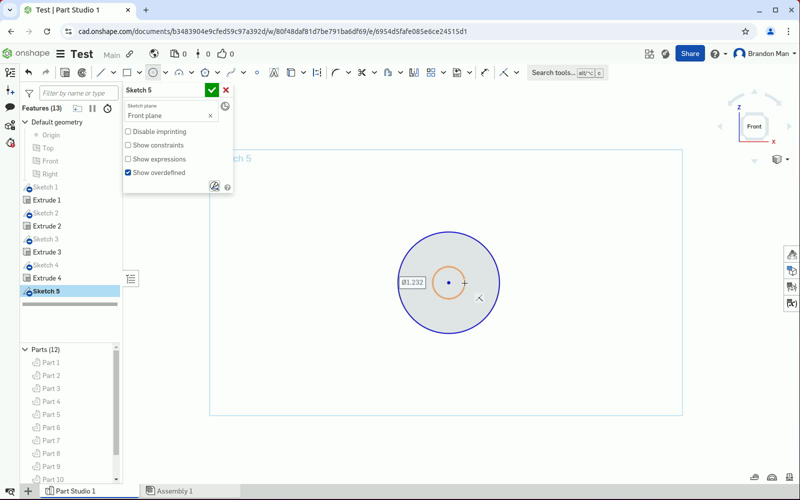
scroll(-6)
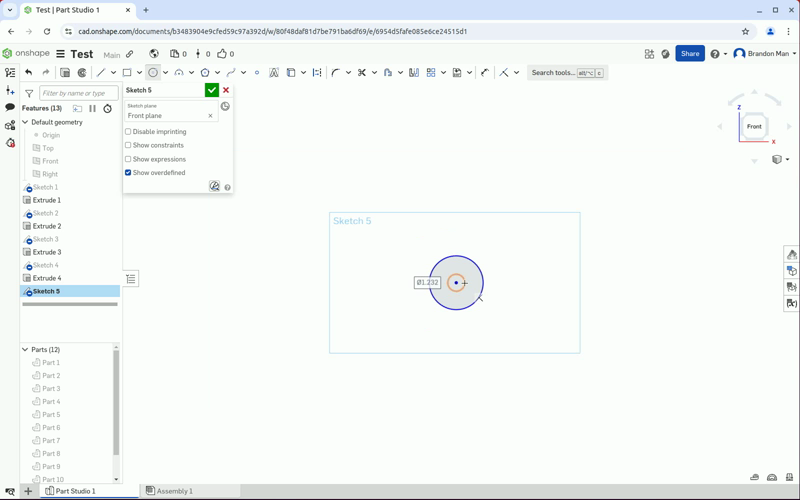
scroll(-6)
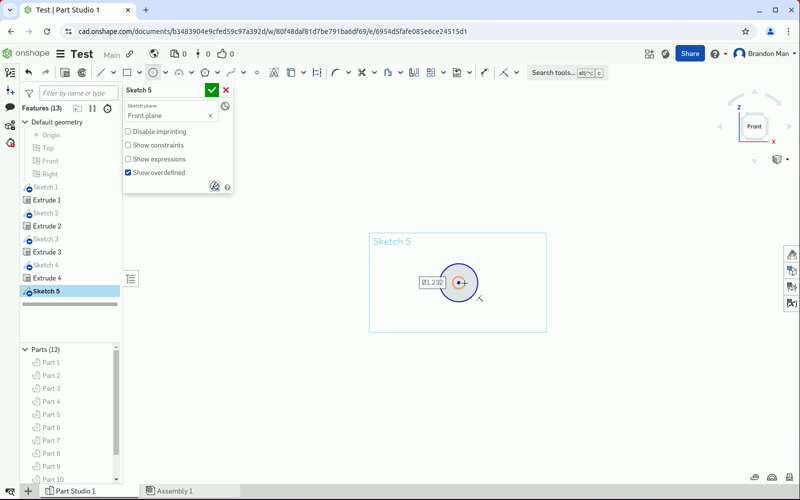
scroll(-6)
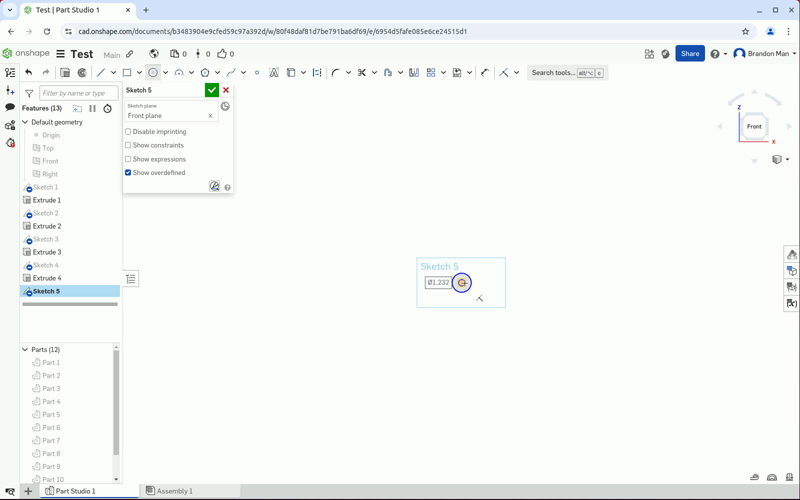
key(esc)
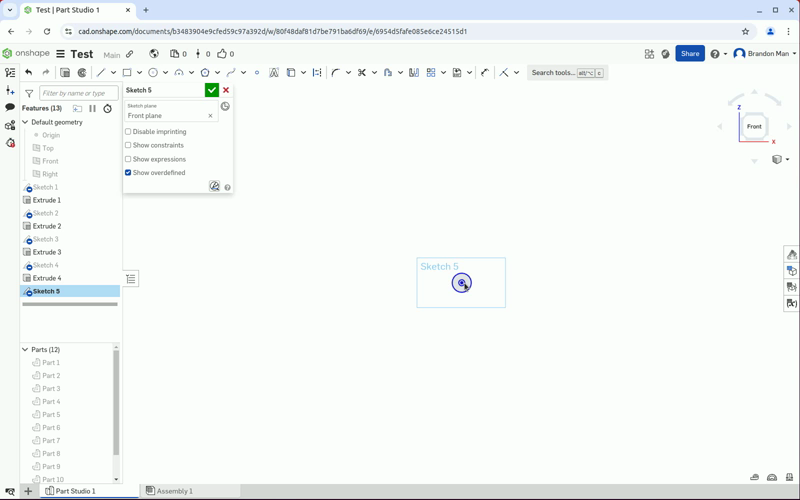
mouse_move(456, 275)
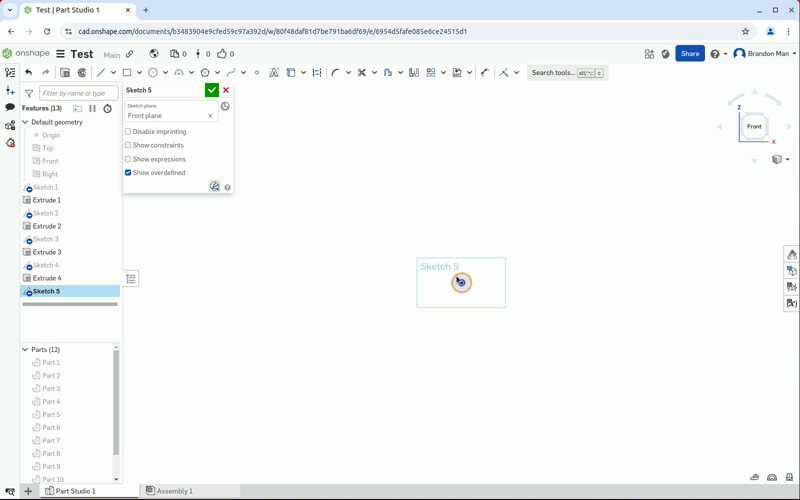
scroll(6)
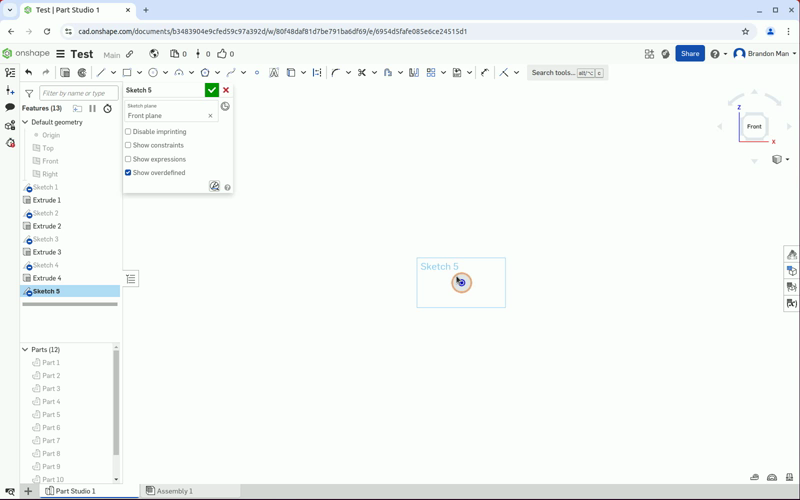
scroll(6)
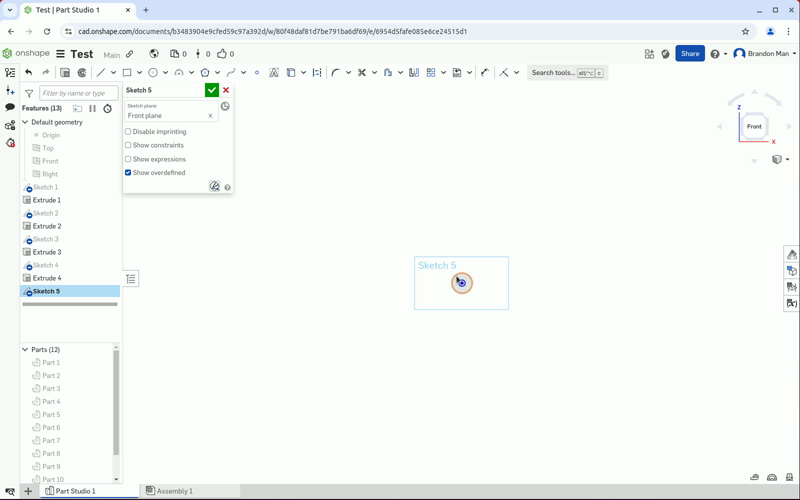
scroll(6)
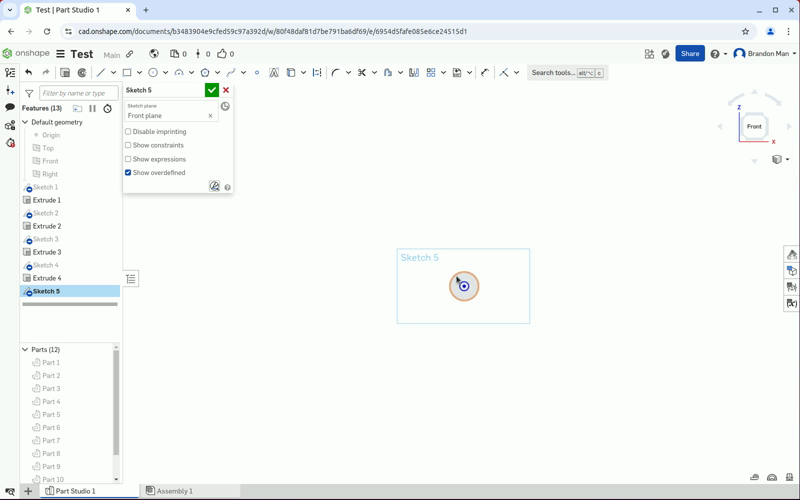
scroll(6)
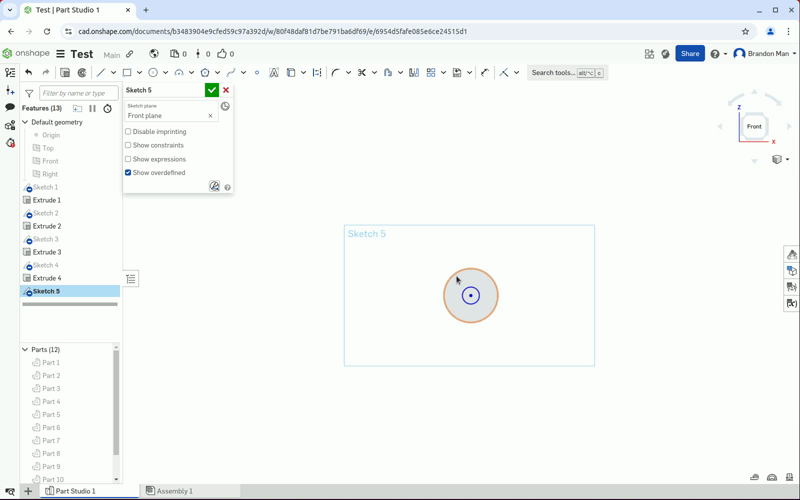
scroll(6)
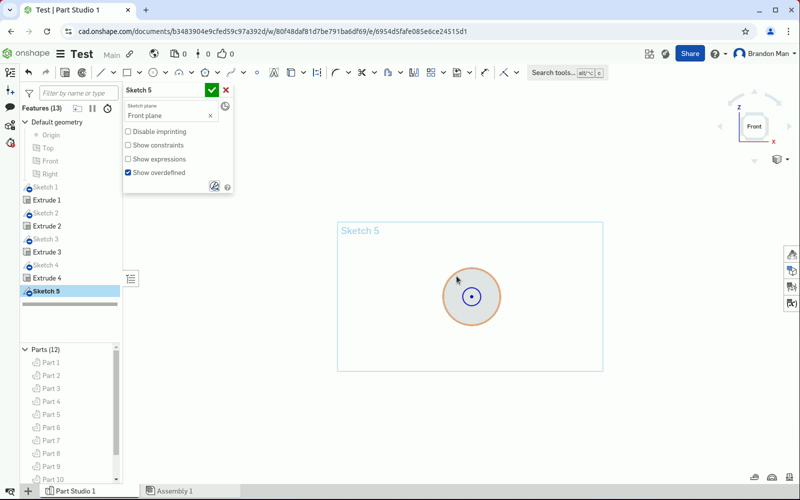
scroll(6)
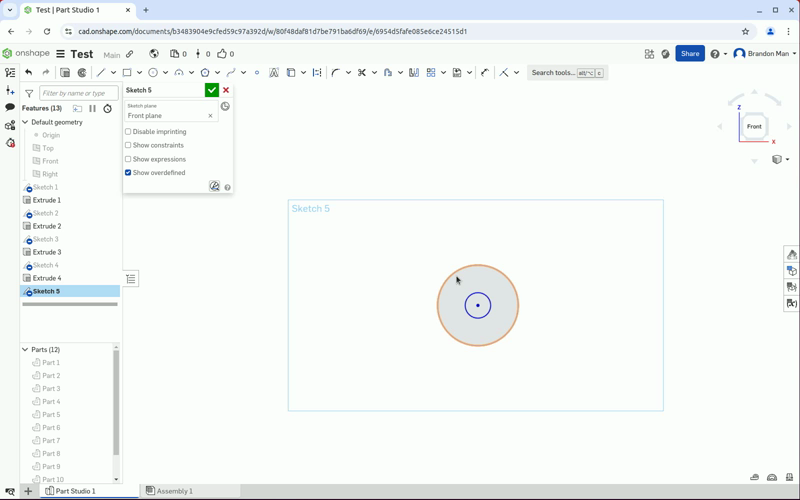
scroll(6)
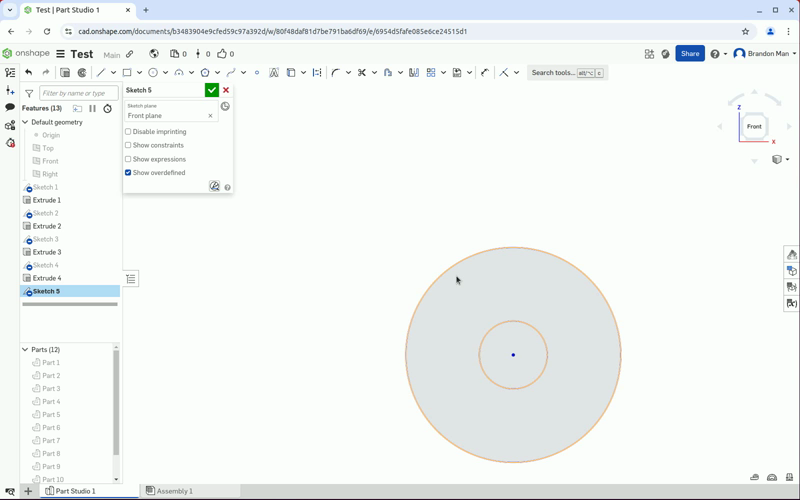
click(456, 275)
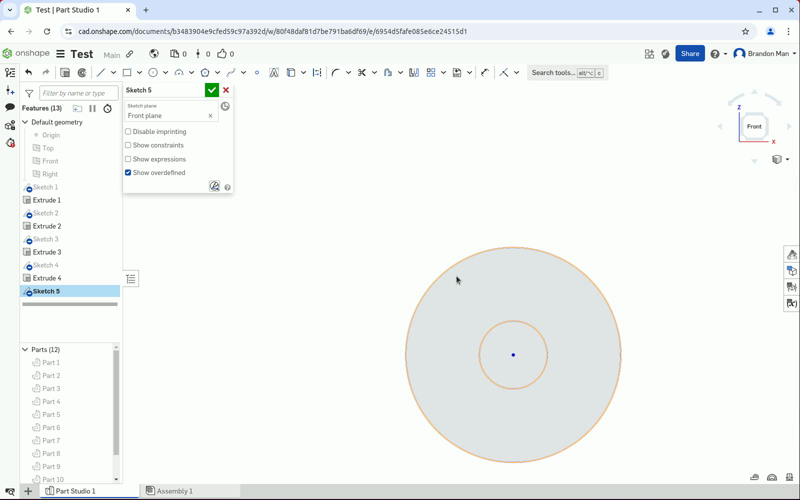
scroll(-6)
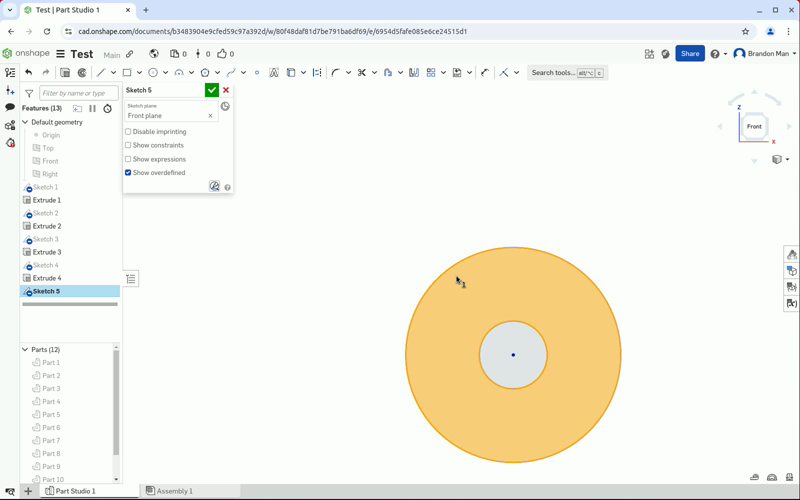
scroll(-6)
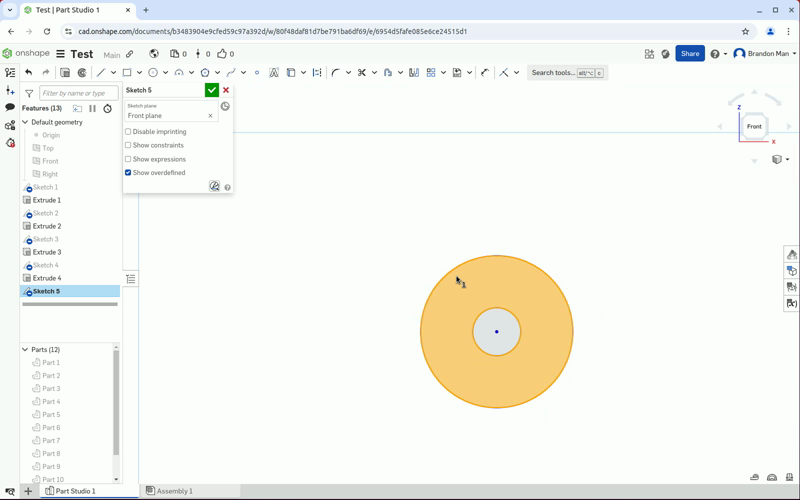
scroll(-6)
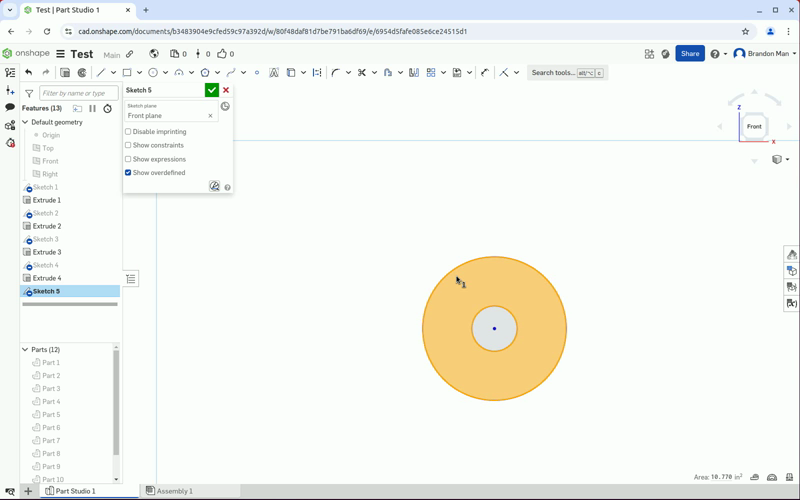
scroll(-6)
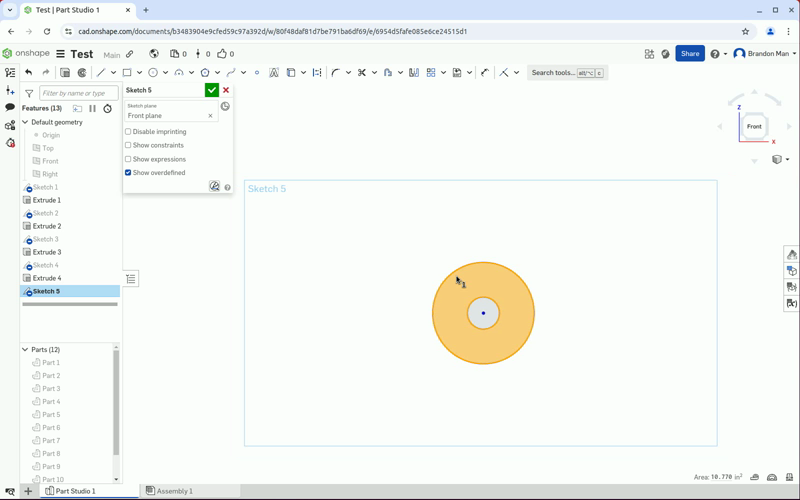
scroll(-6)
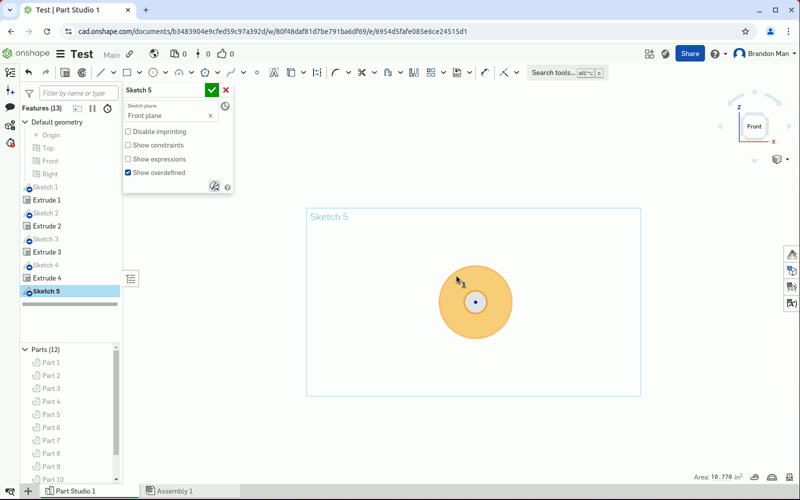
scroll(-6)
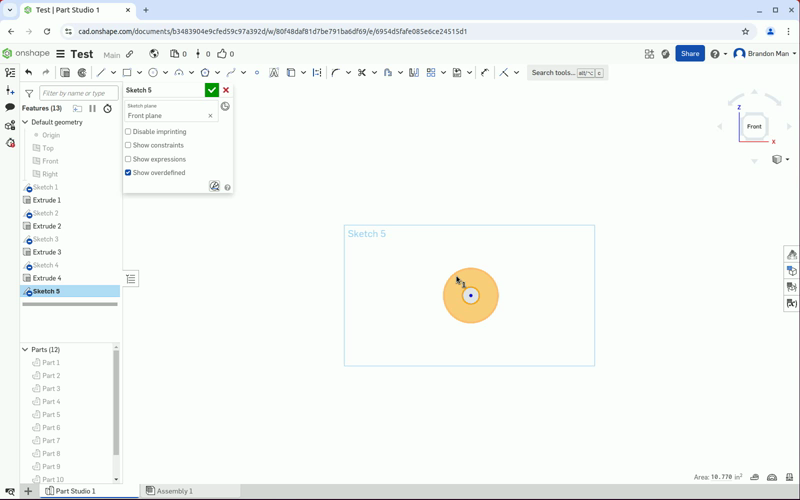
scroll(-6)
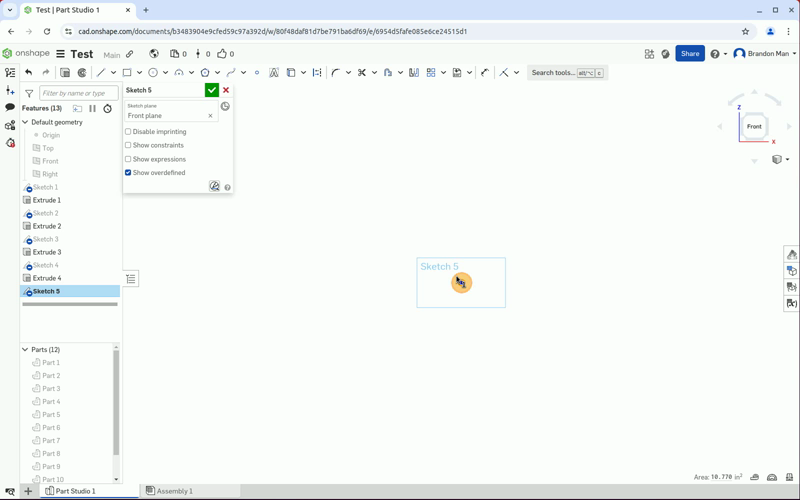
mouse_move(69, 352)
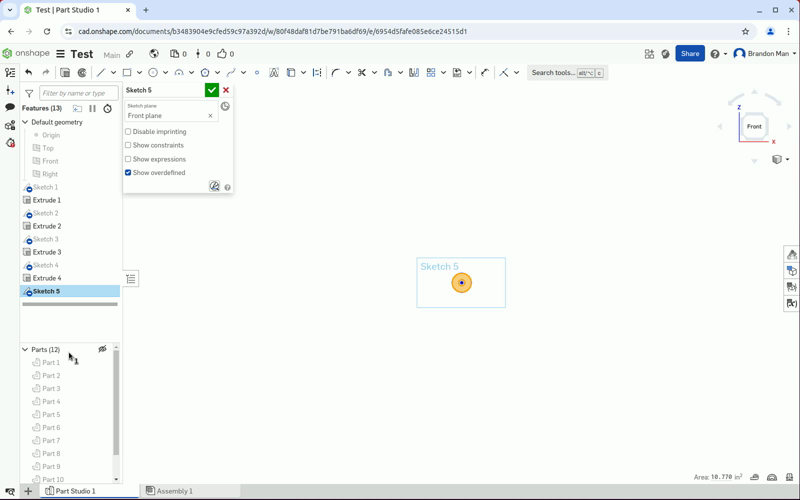
key(shift+y)
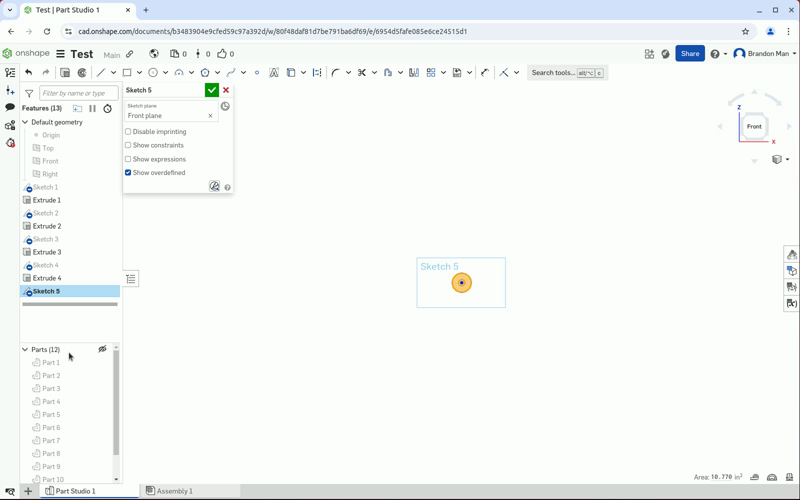
key(shift+e)
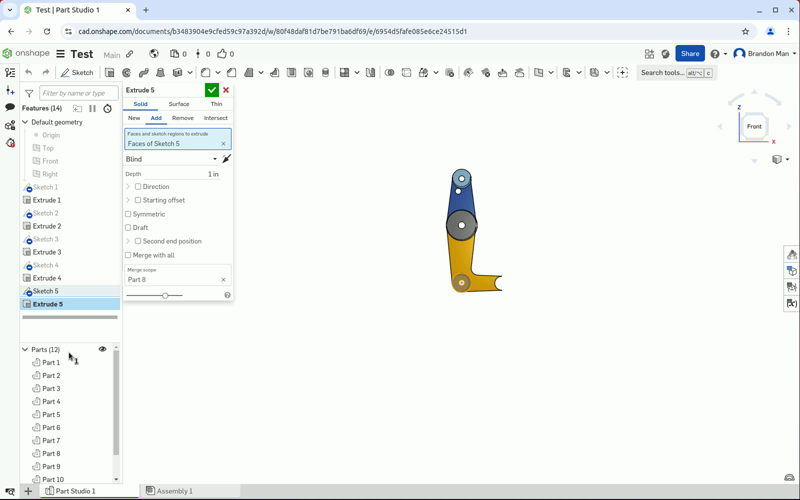
mouse_move(143, 106)
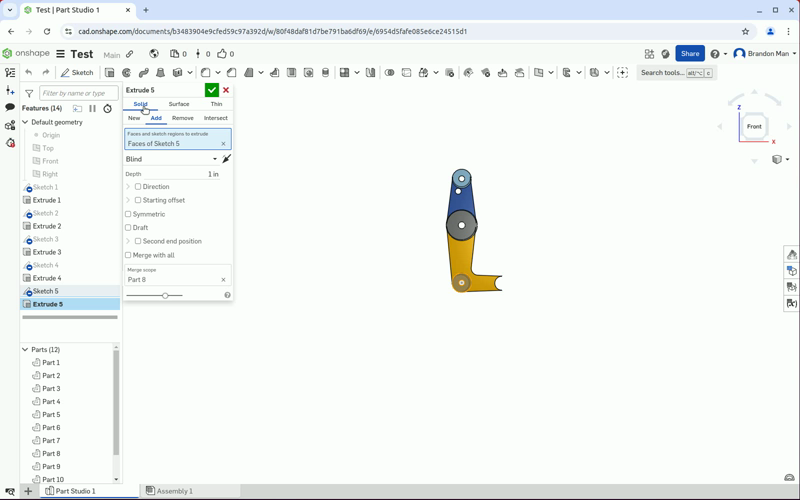
click(143, 106)
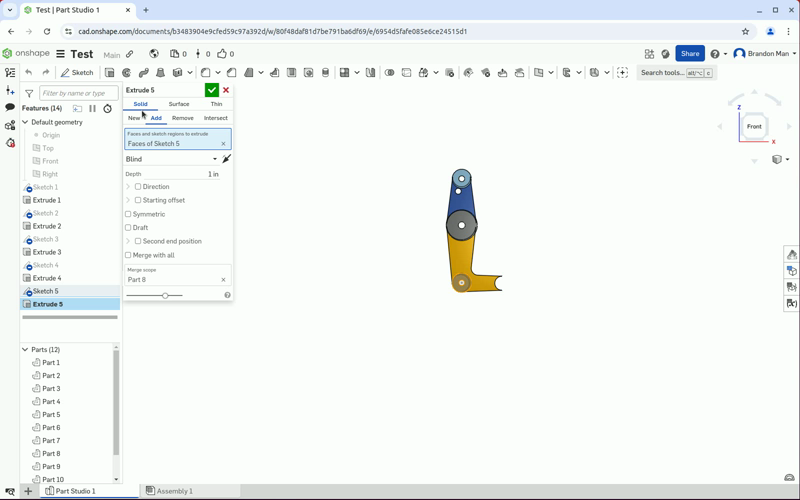
mouse_move(137, 120)
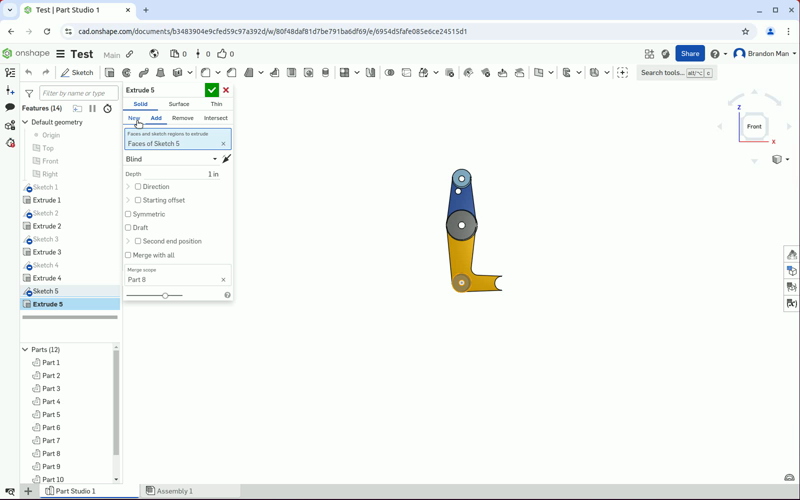
click(137, 120)
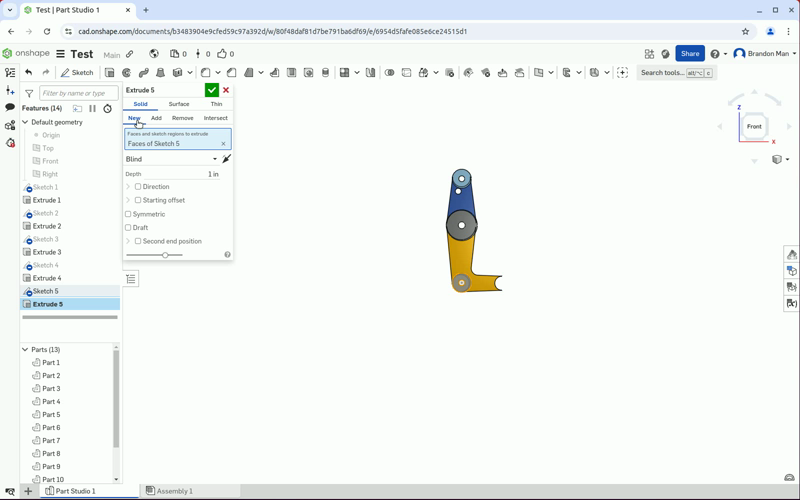
key(tab, 4)
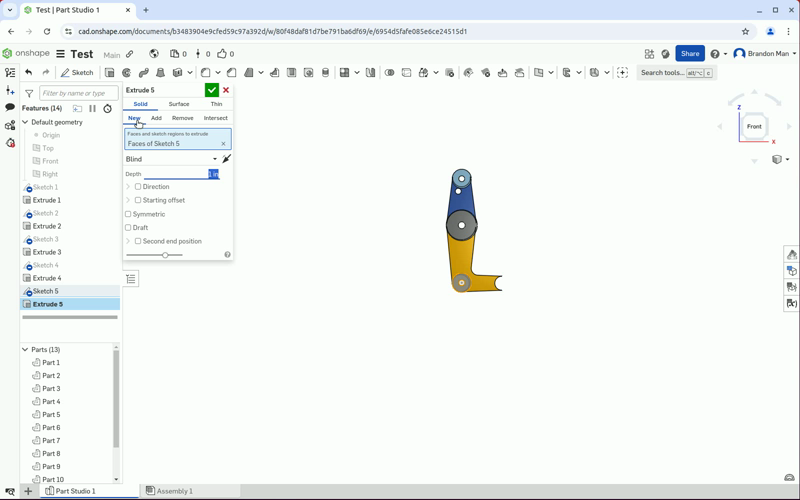
text(0.481)
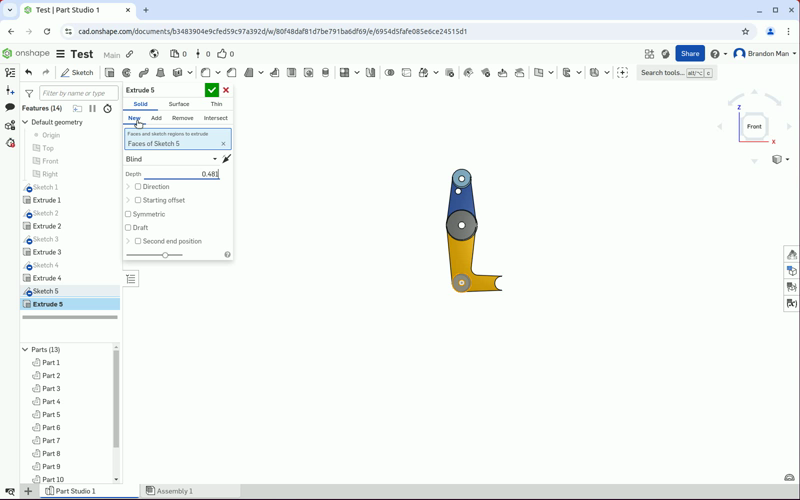
key(enter)
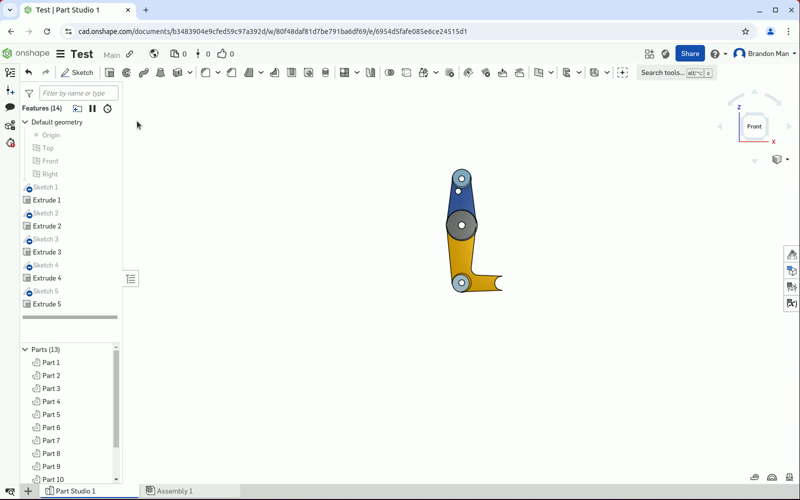
key(shift+h)
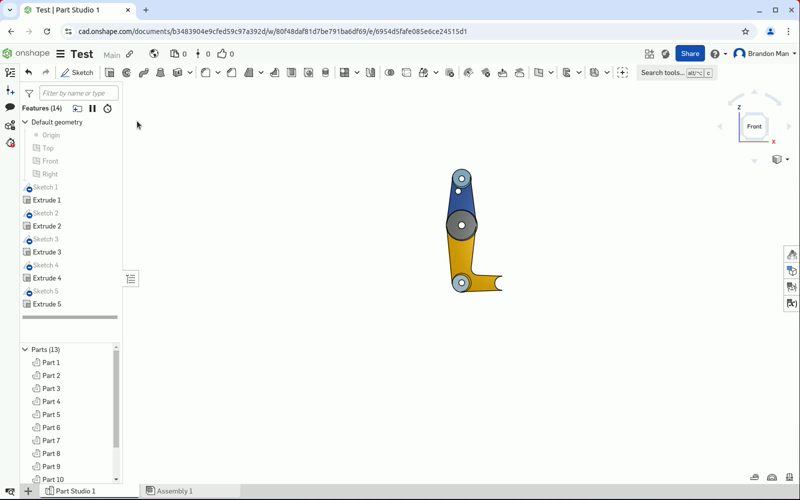
key(shift+h)
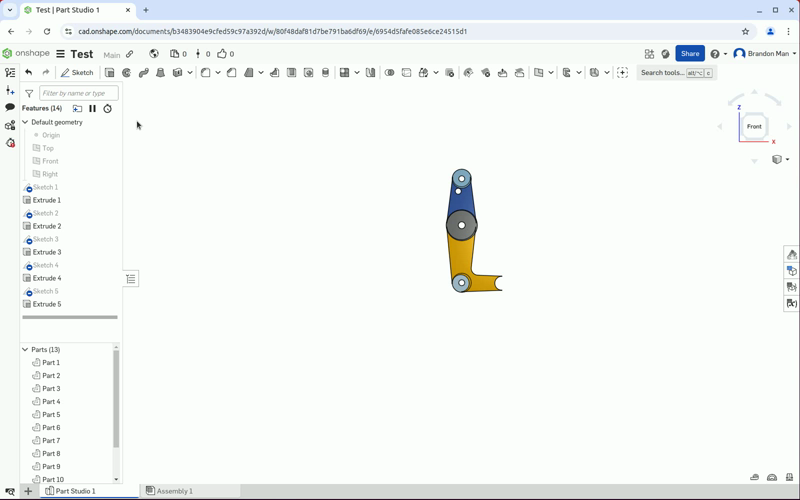
mouse_move(73, 189)
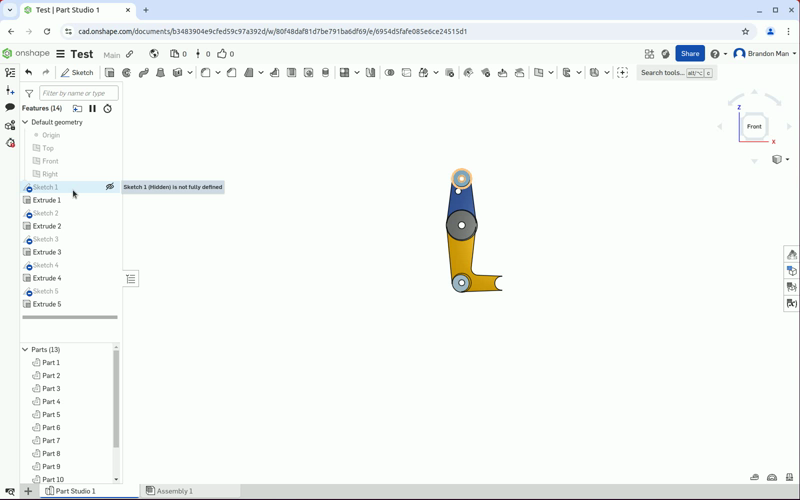
click(73, 189)
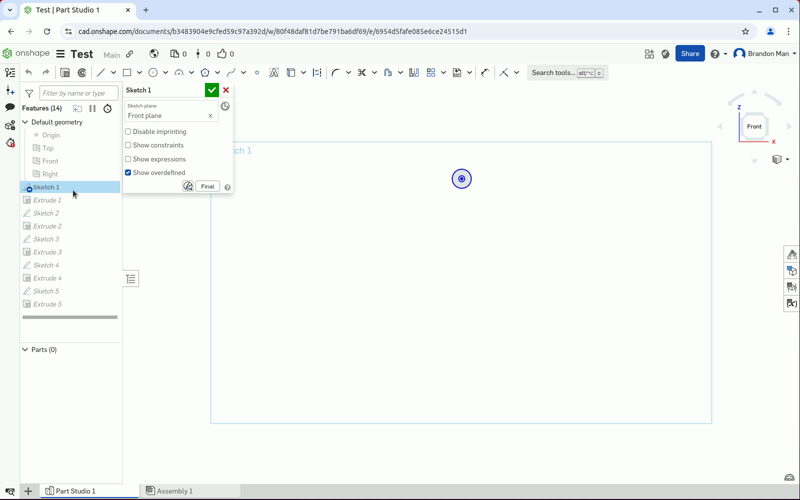
mouse_move(229, 92)
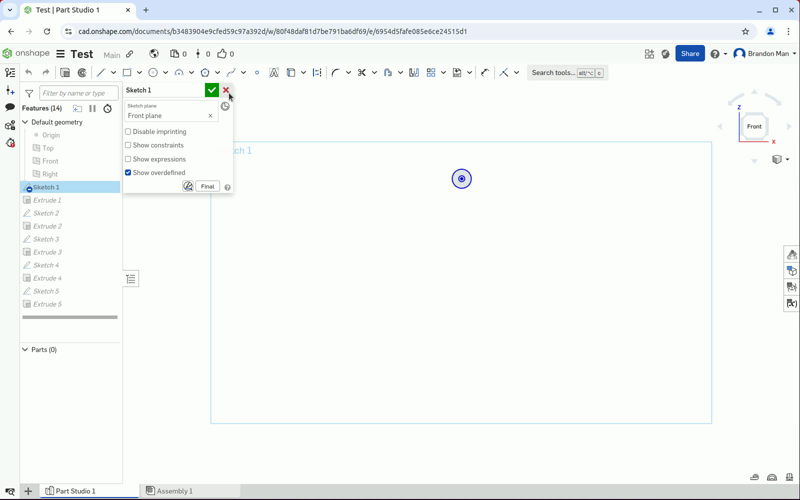
click(229, 92)
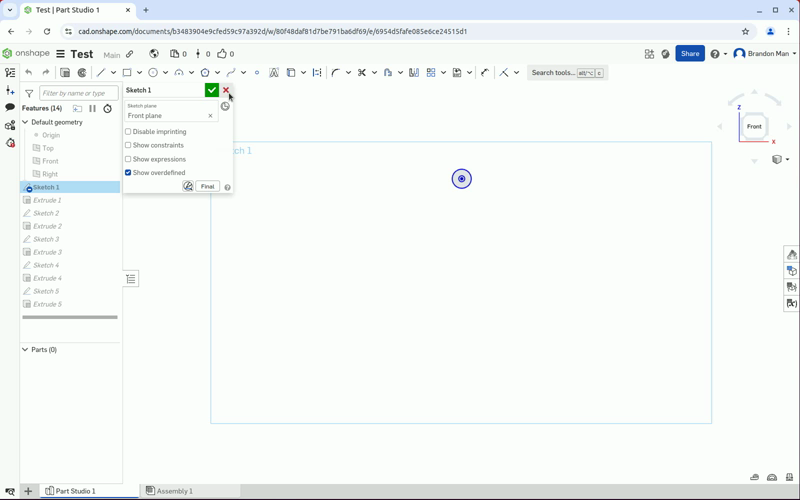
key(shift+s)
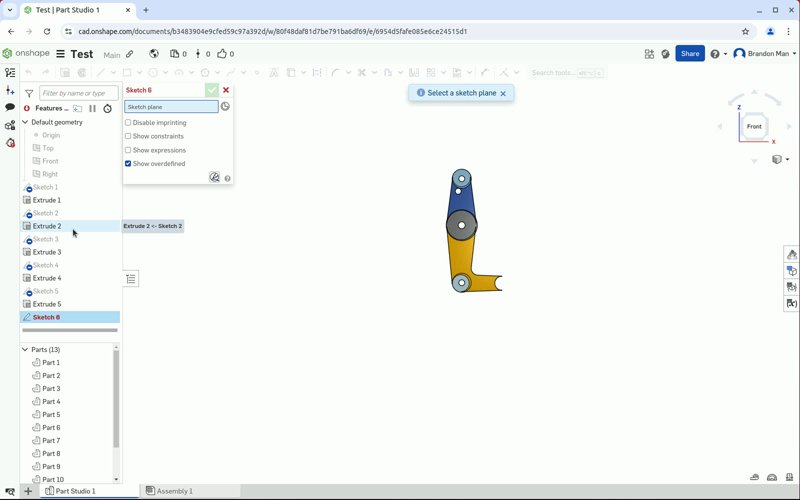
scroll(3)
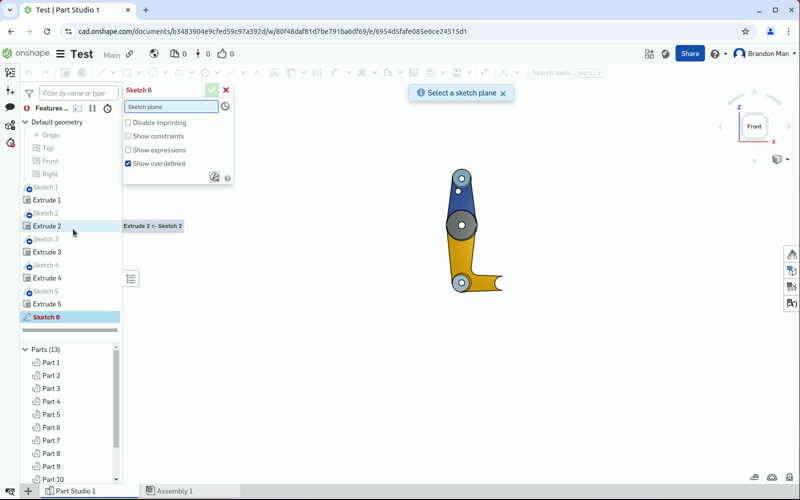
mouse_move(73, 163)
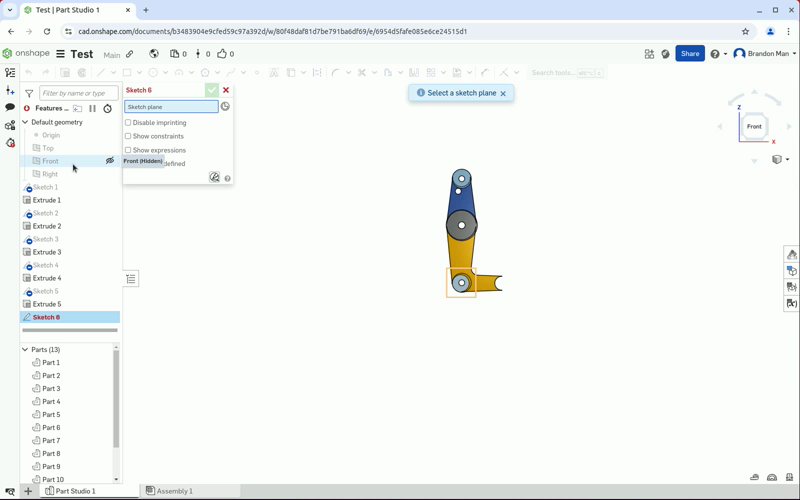
click(73, 163)
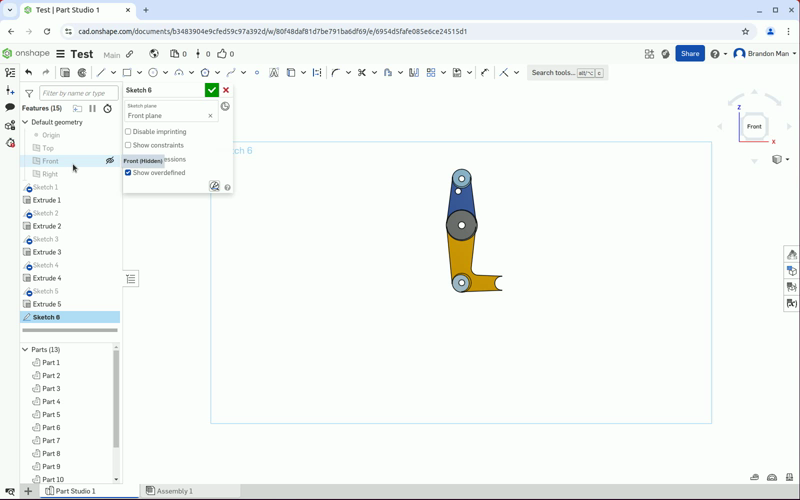
mouse_move(69, 352)
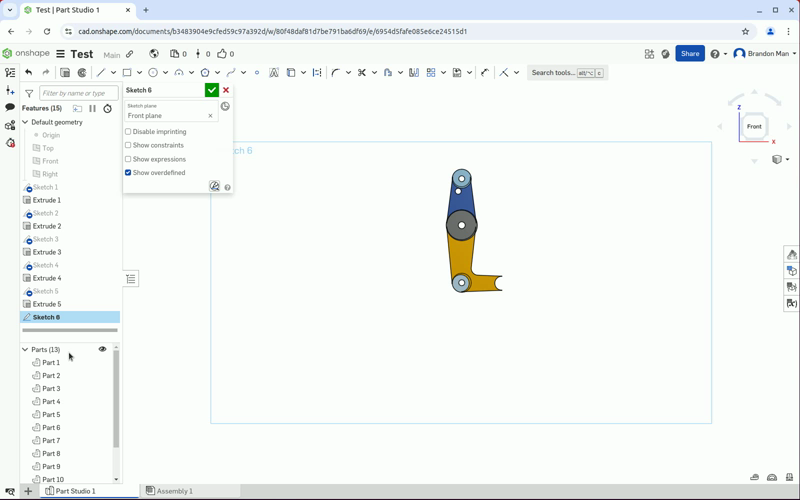
key(y)
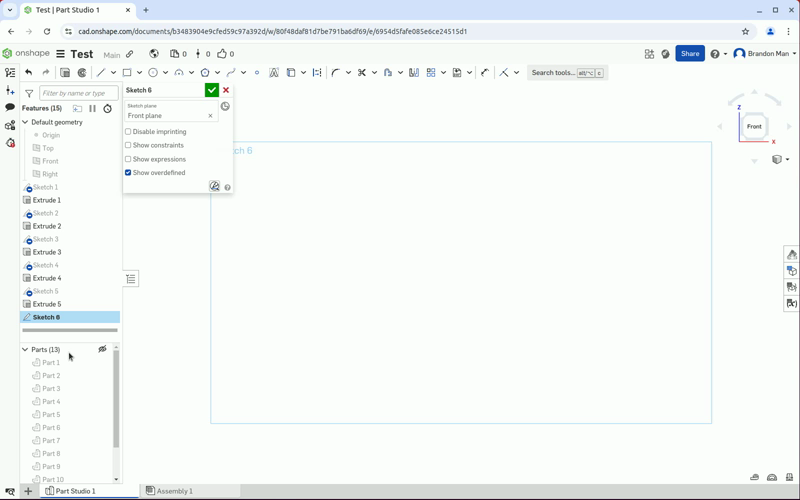
key(c)
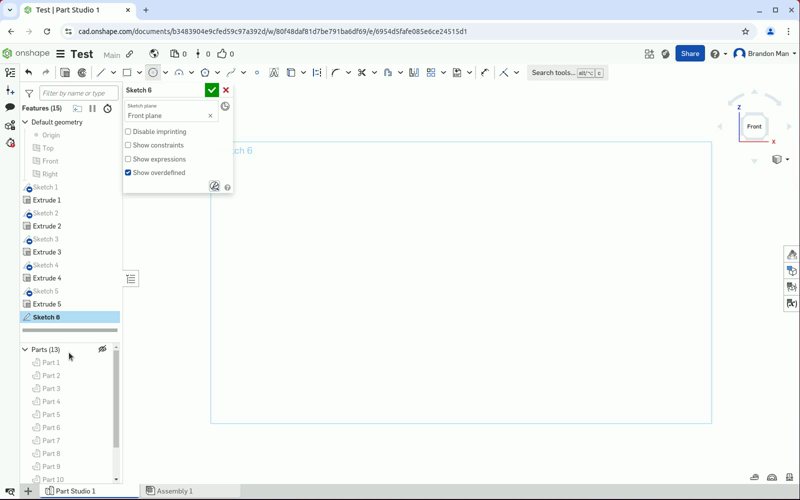
key_down(shift)
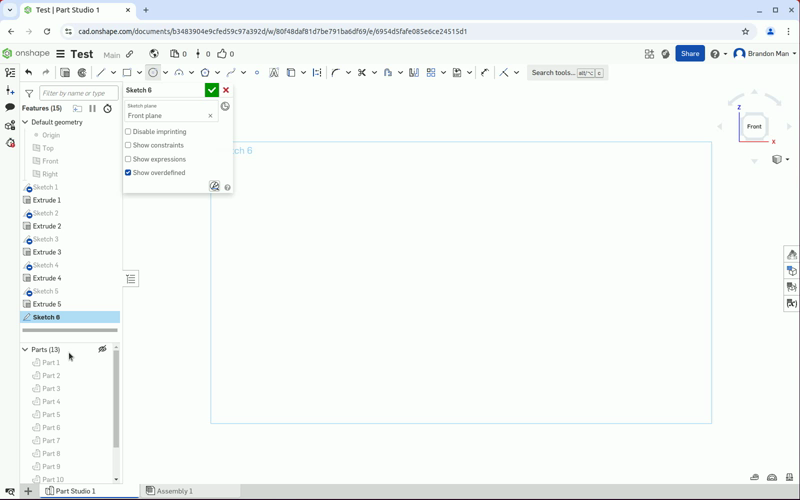
mouse_move(501, 282)
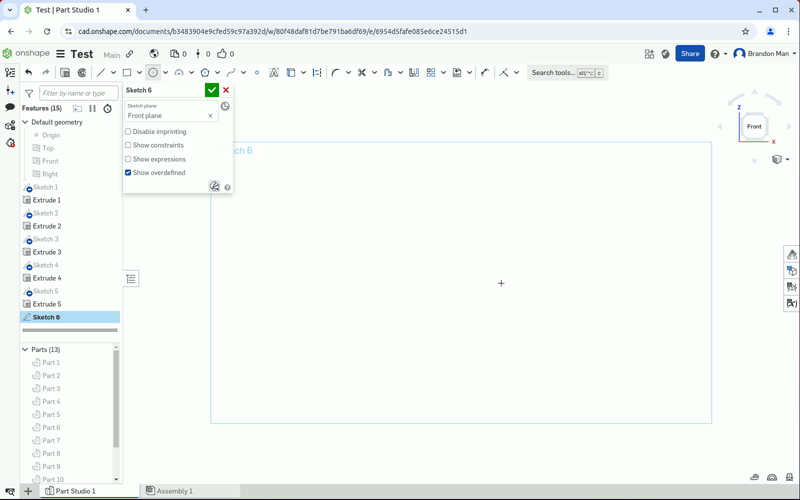
click(501, 282)
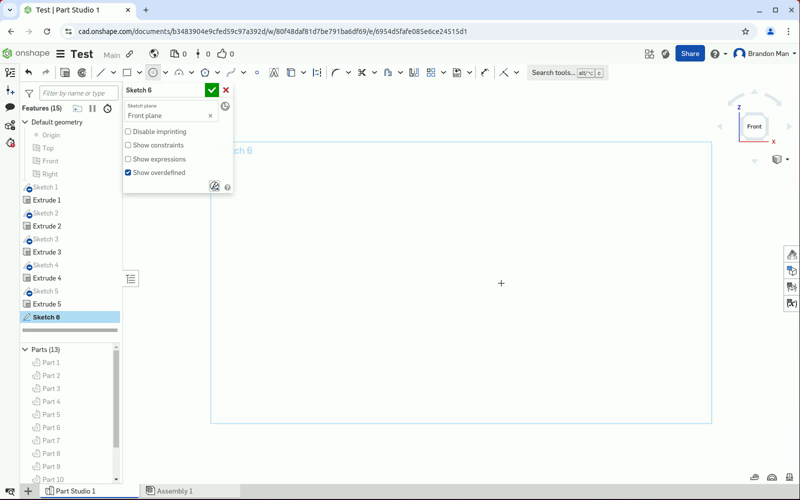
key_up(shift)
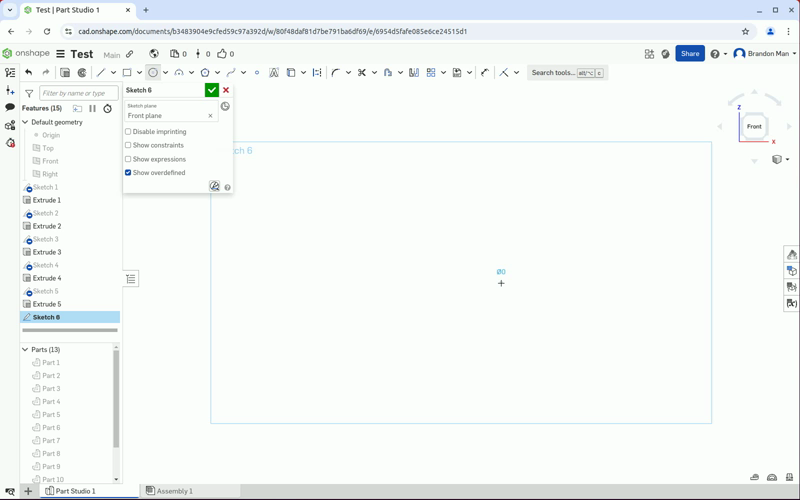
mouse_move(508, 282)
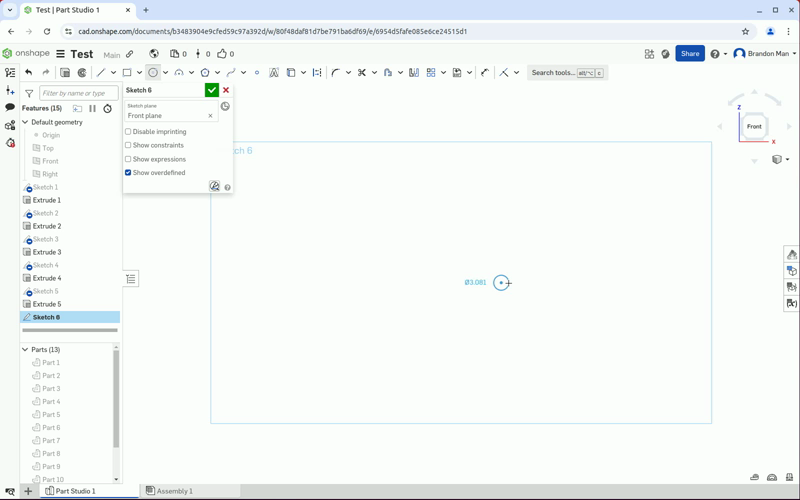
click(508, 282)
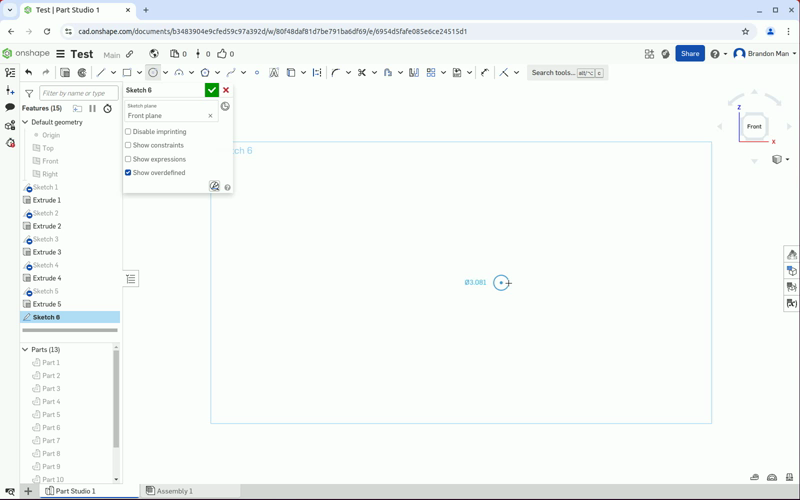
key(esc)
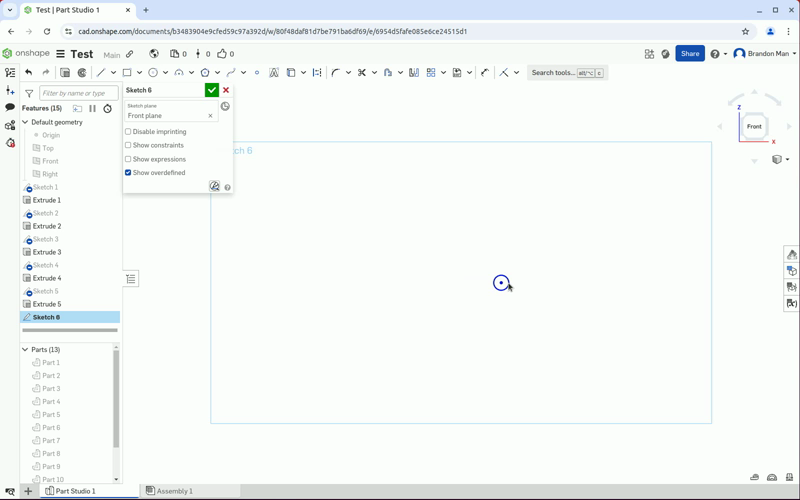
key(c)
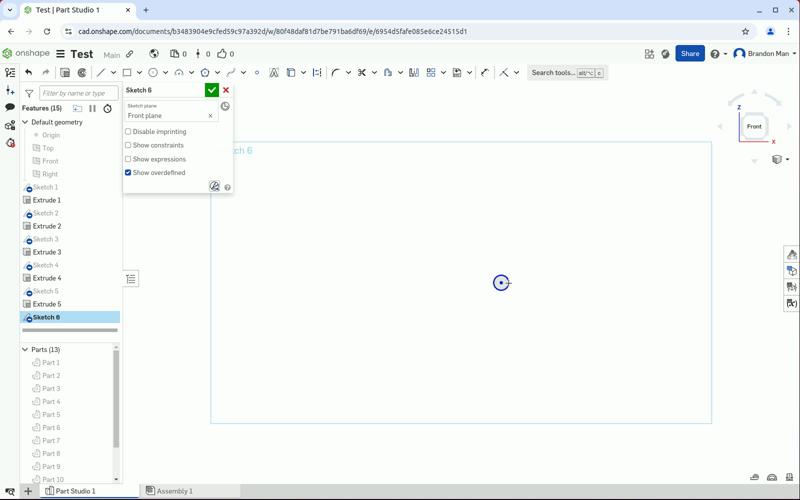
key_down(shift)
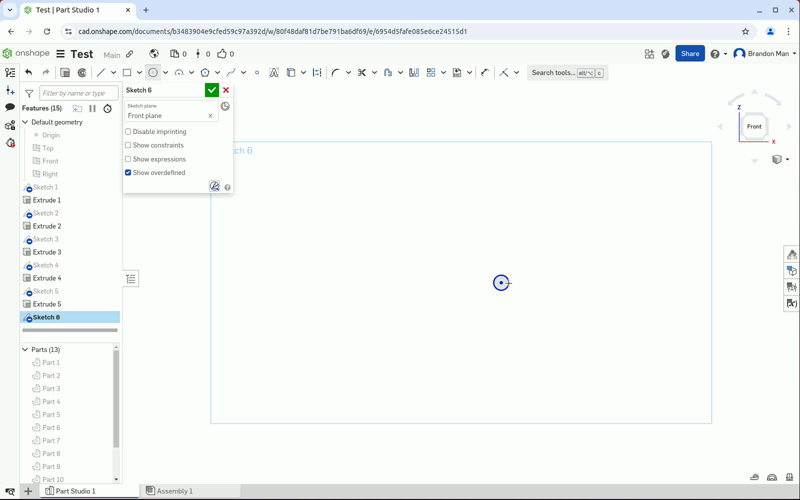
mouse_move(501, 282)
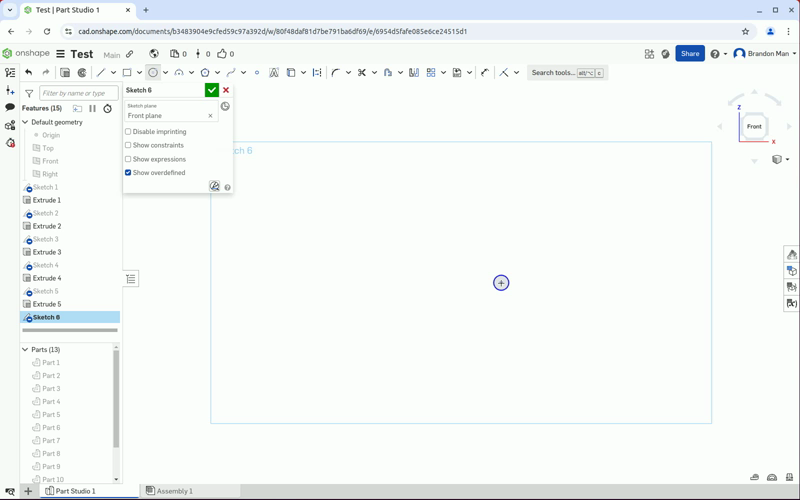
click(501, 282)
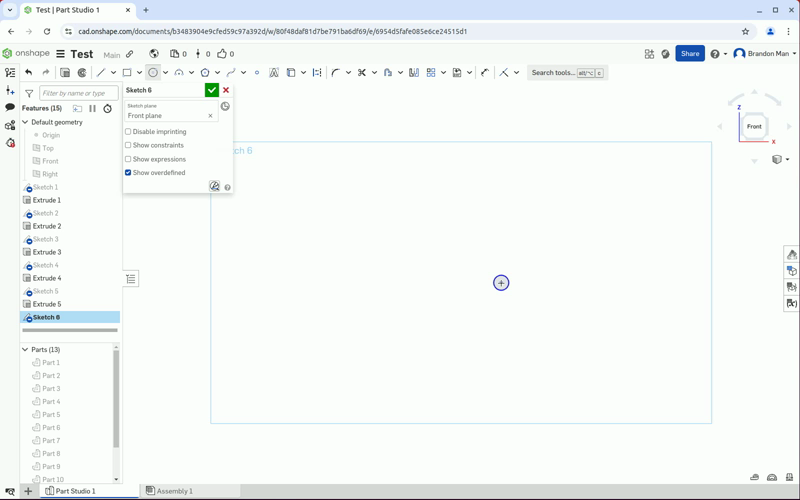
key_up(shift)
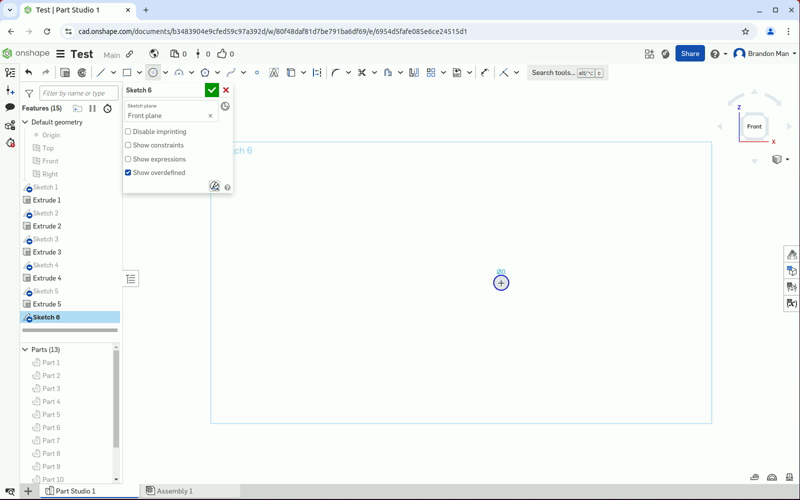
mouse_move(504, 282)
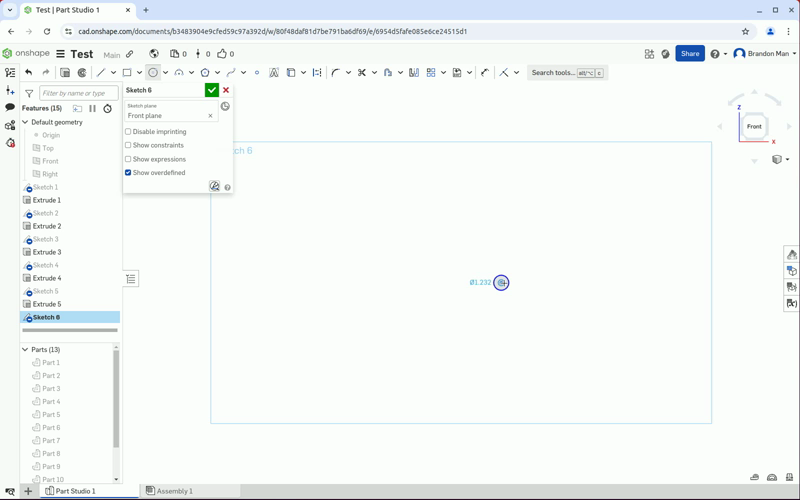
scroll(6)
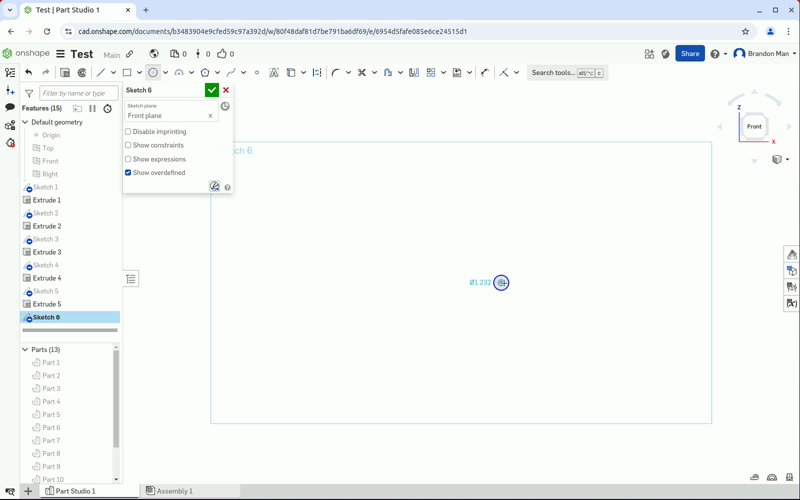
scroll(6)
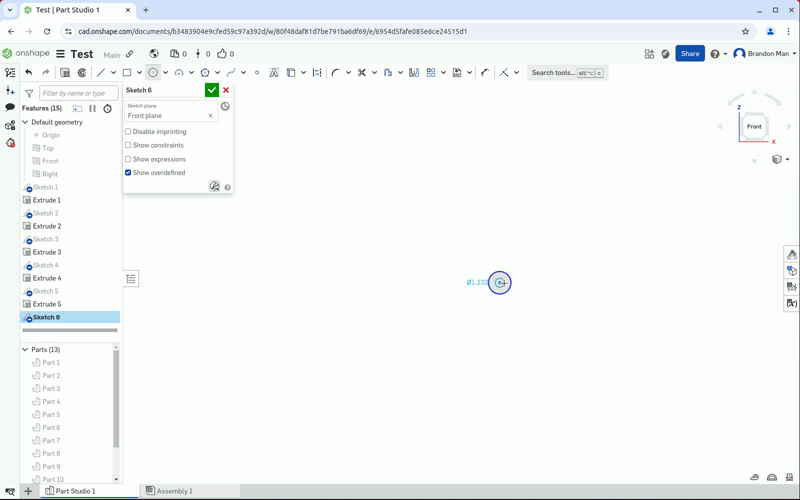
scroll(6)
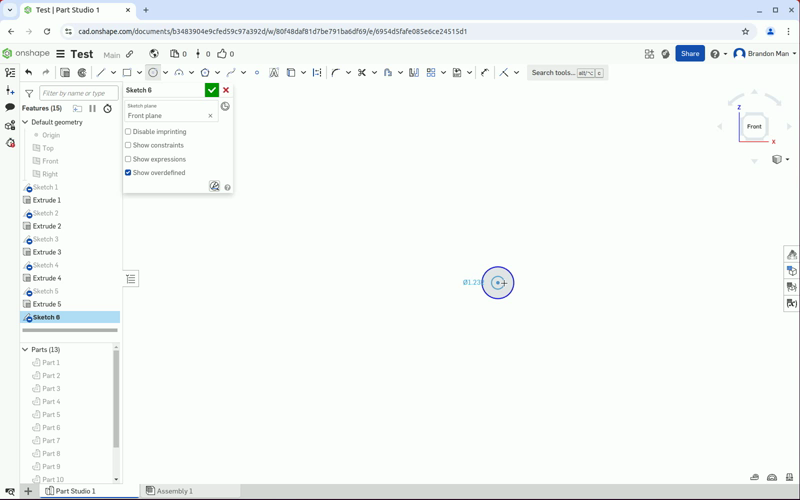
scroll(6)
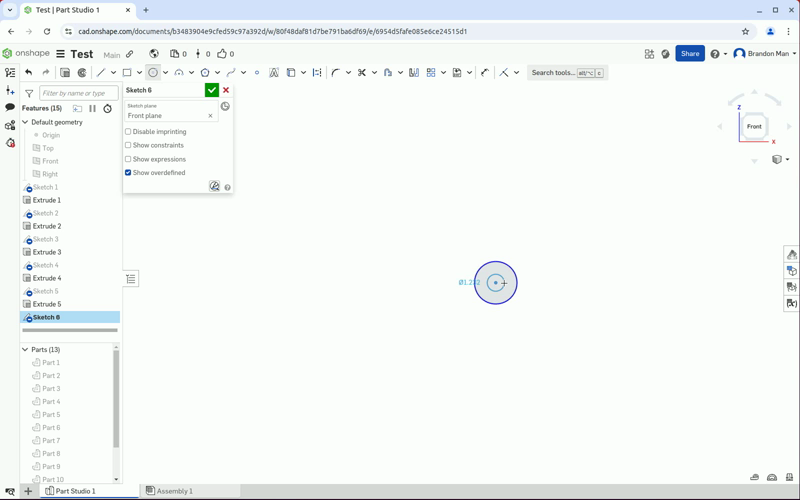
scroll(6)
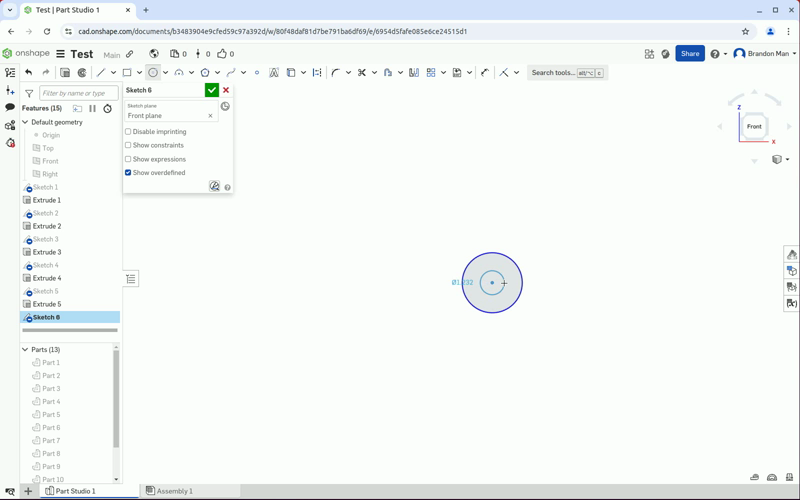
scroll(6)
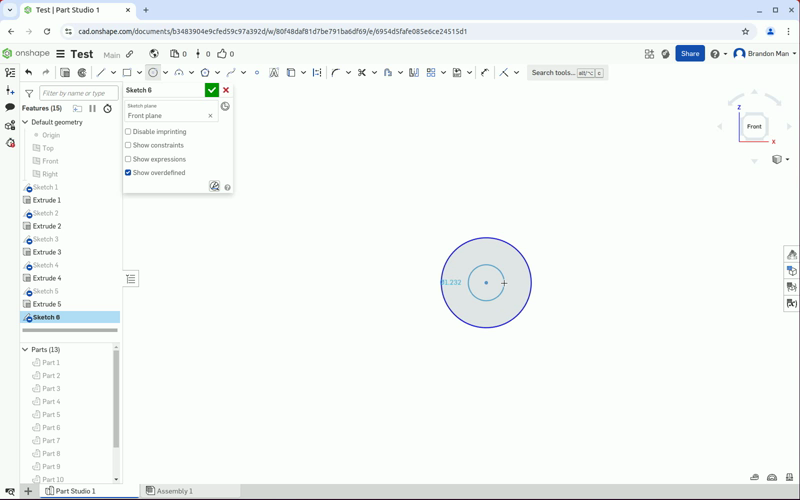
scroll(6)
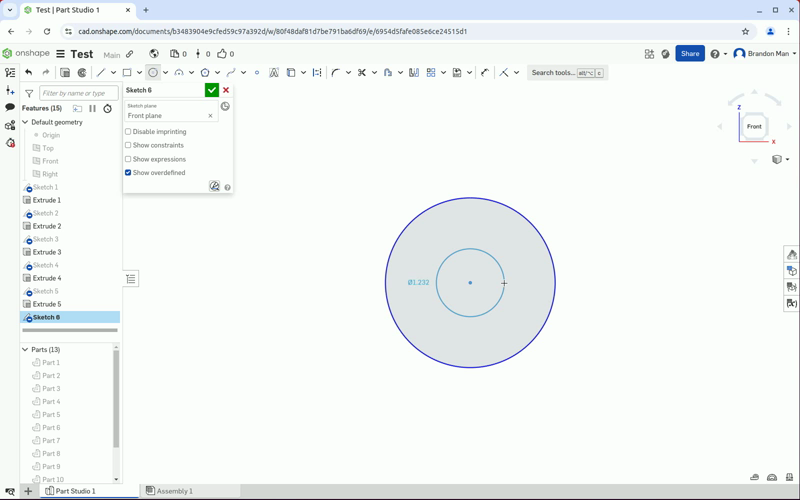
click(504, 282)
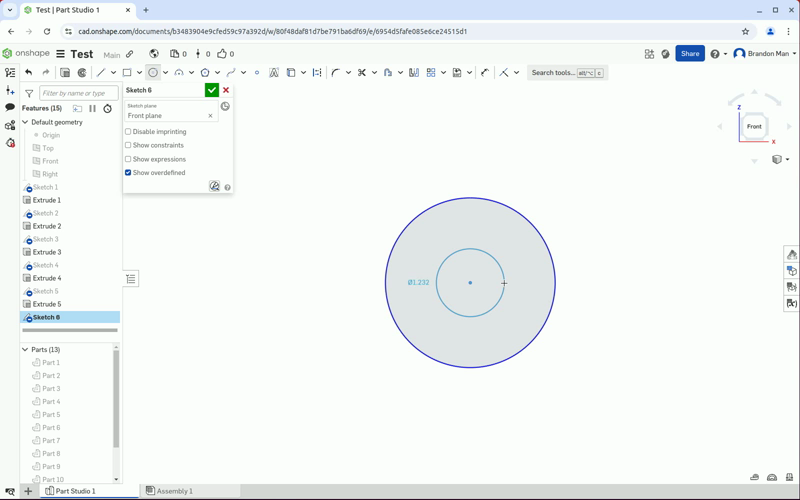
scroll(-6)
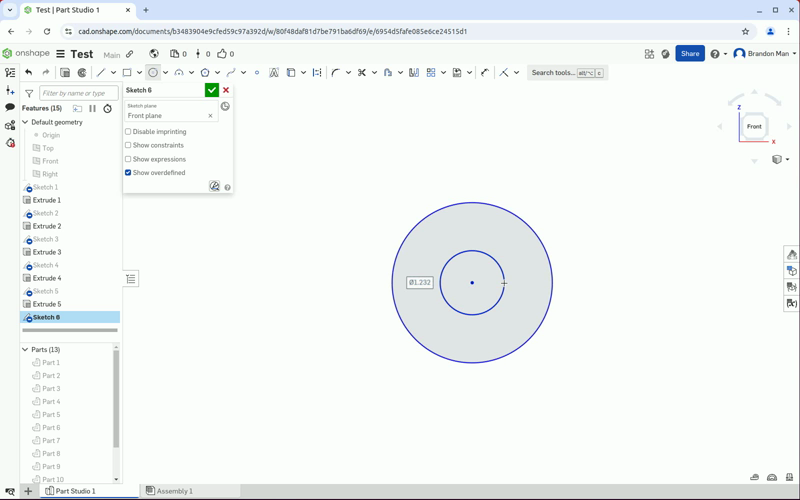
scroll(-6)
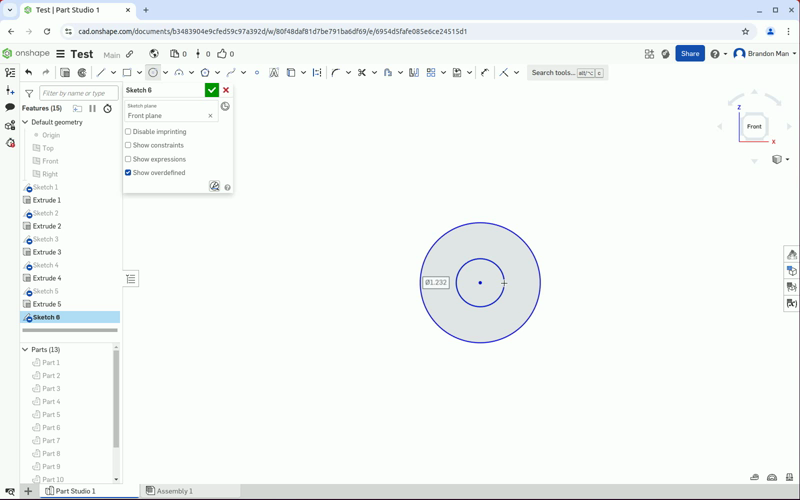
scroll(-6)
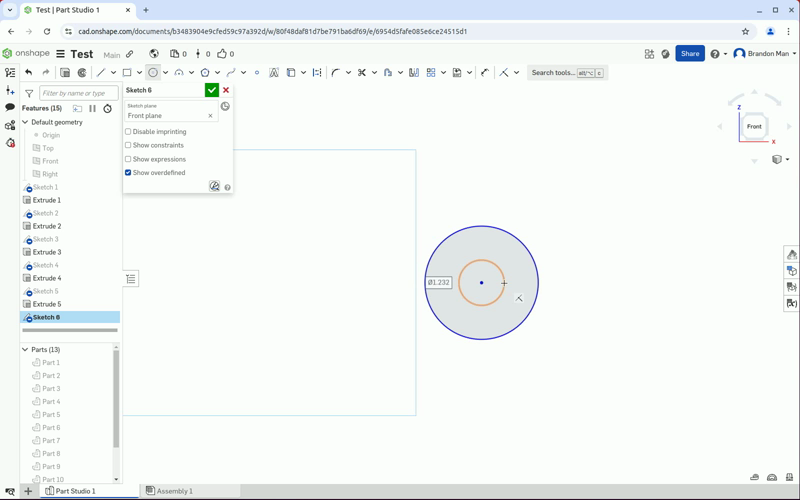
scroll(-6)
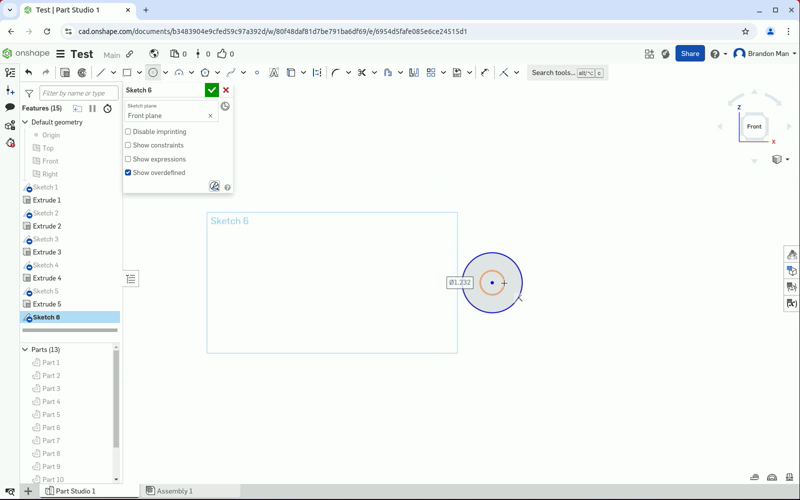
scroll(-6)
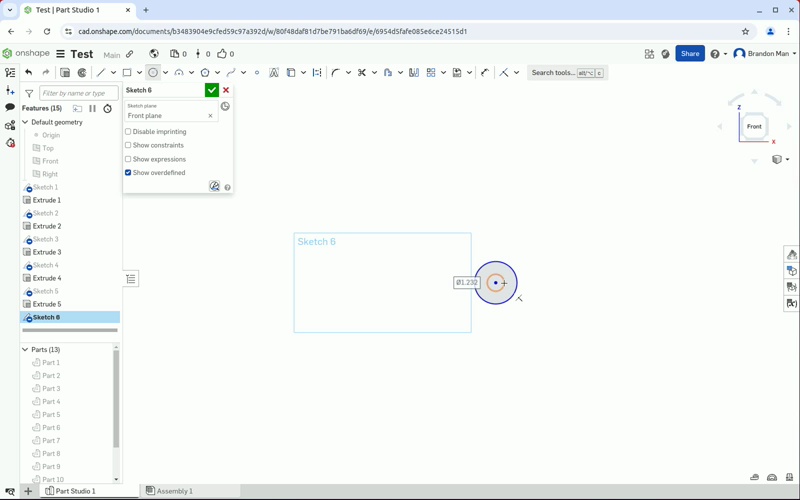
scroll(-6)
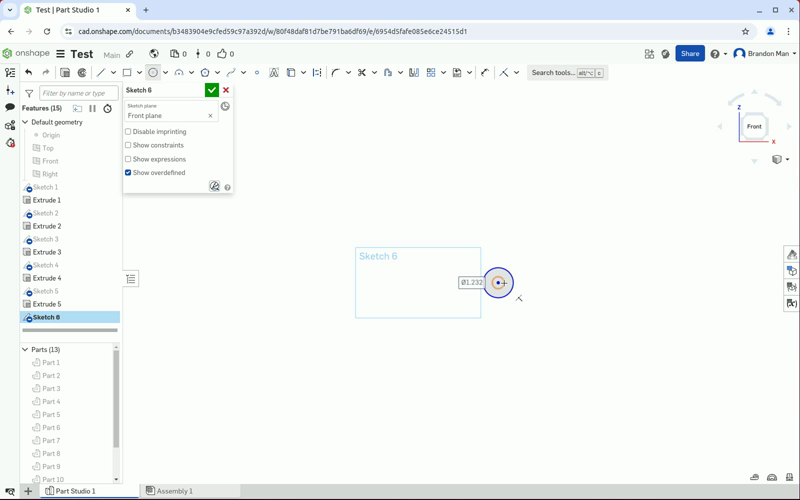
scroll(-6)
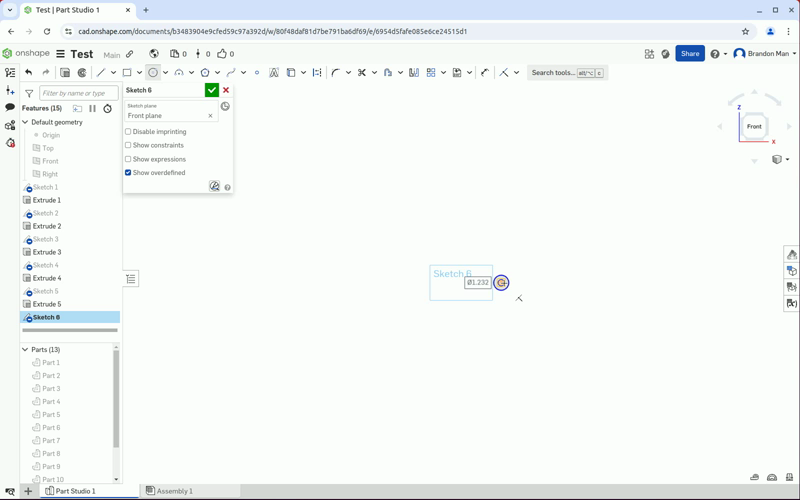
key(esc)
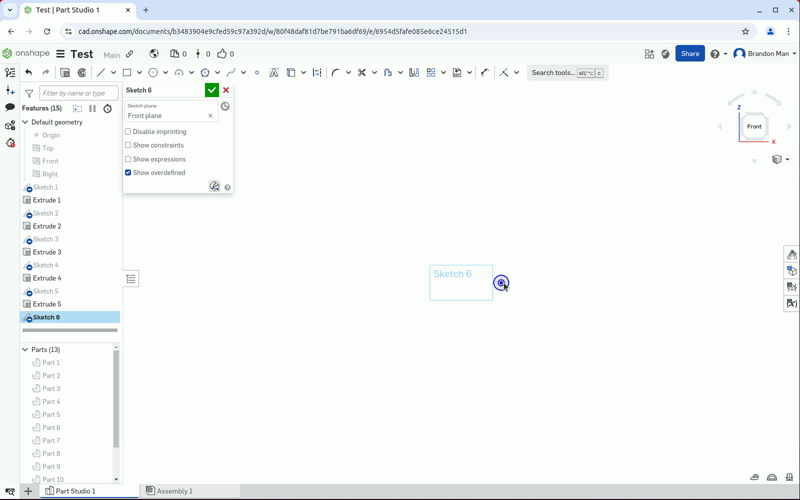
mouse_move(496, 285)
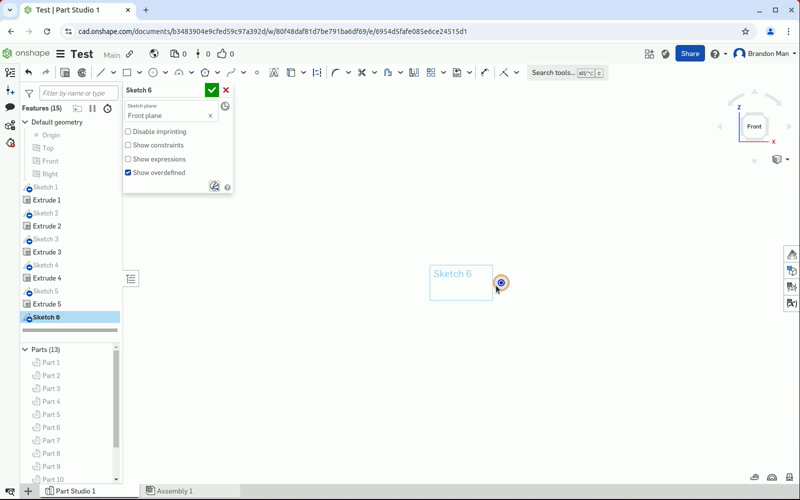
scroll(6)
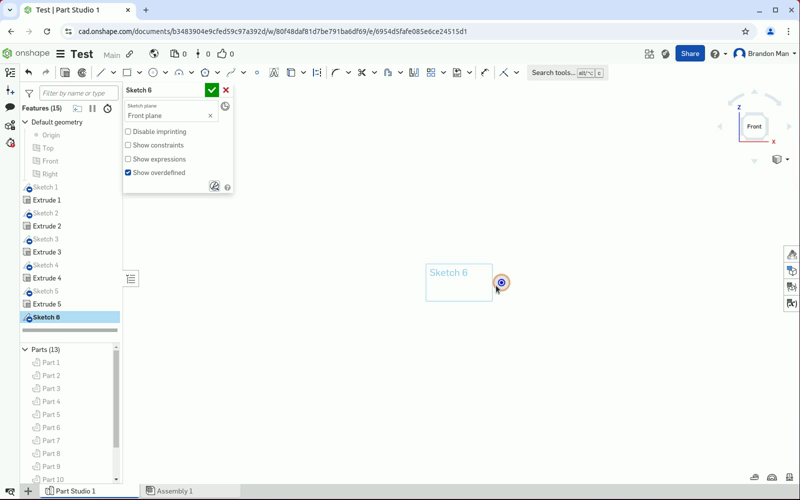
scroll(6)
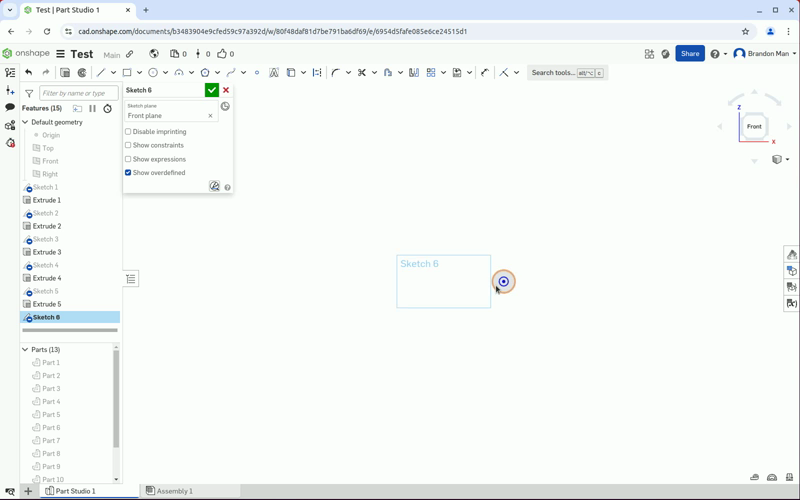
scroll(6)
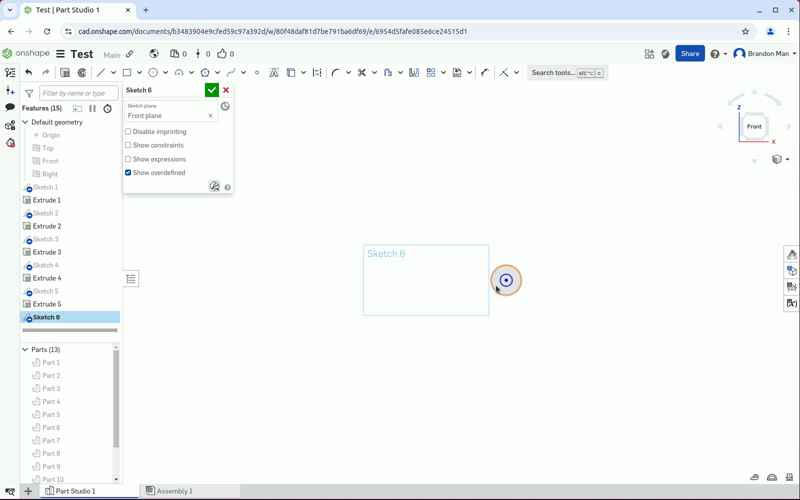
scroll(6)
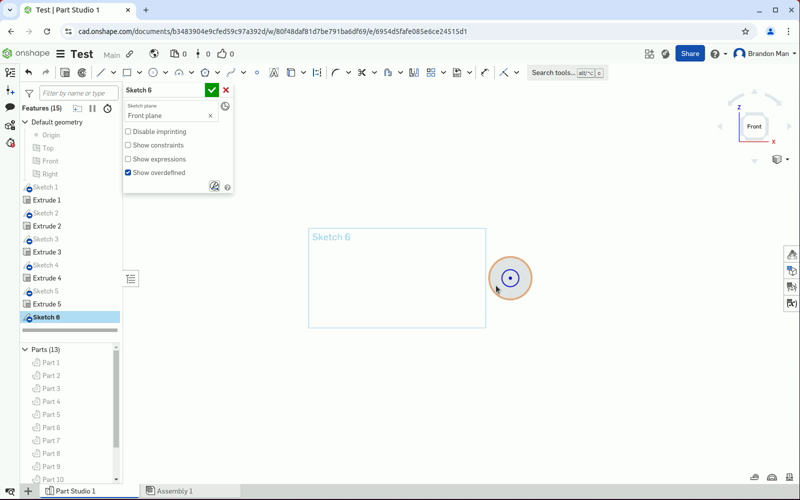
scroll(6)
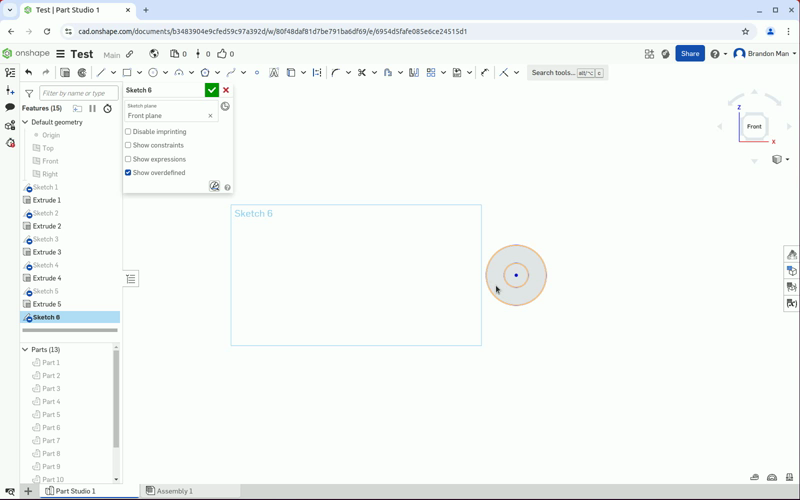
scroll(6)
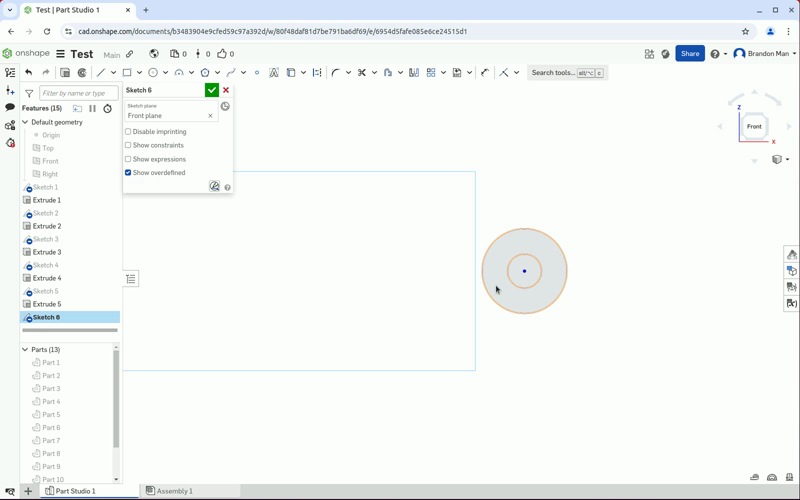
scroll(6)
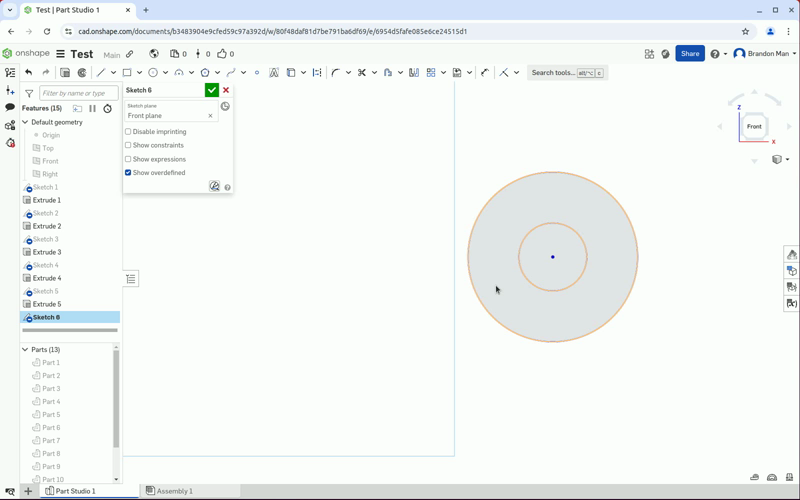
click(496, 285)
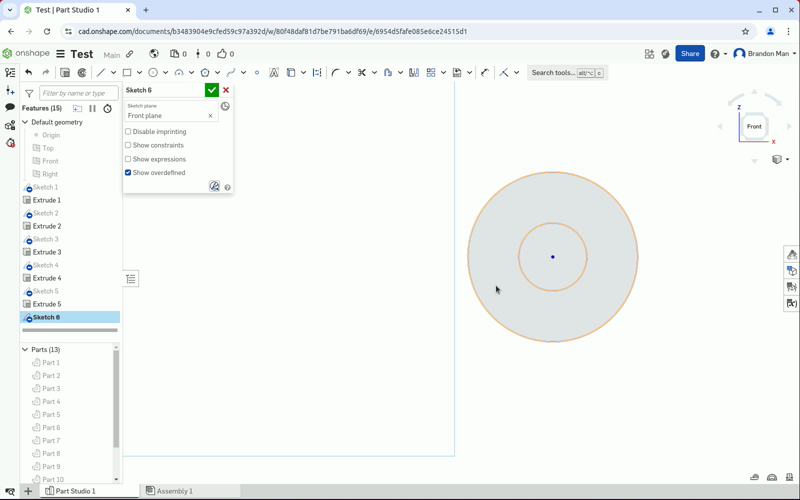
scroll(-6)
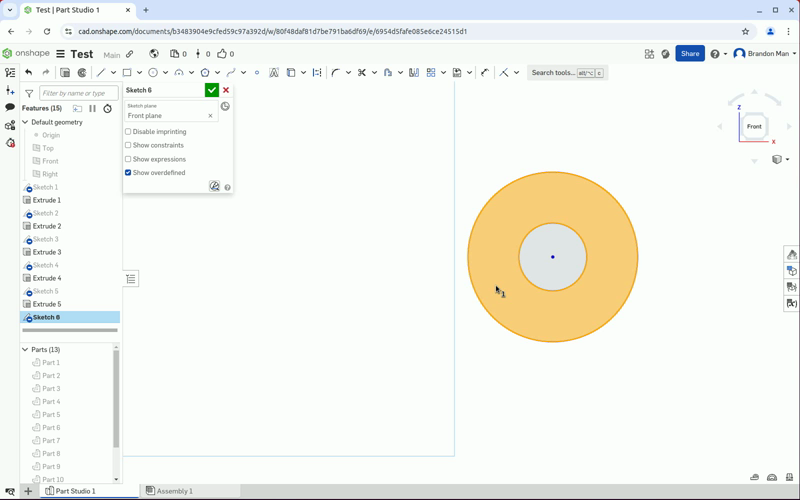
scroll(-6)
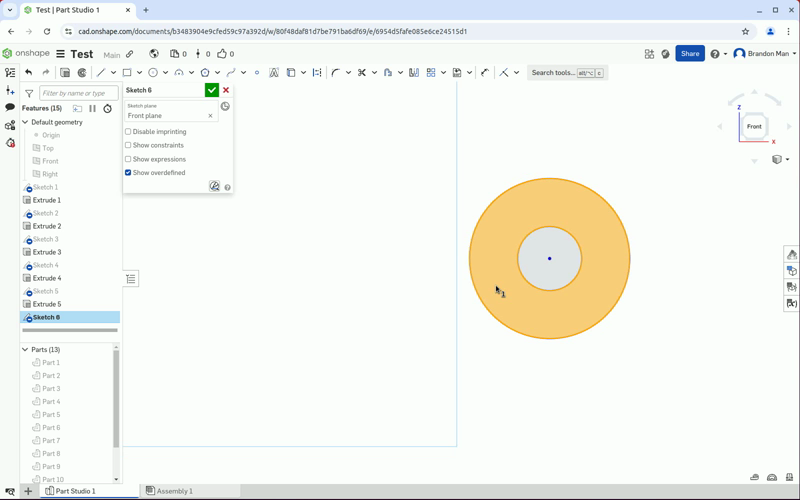
scroll(-6)
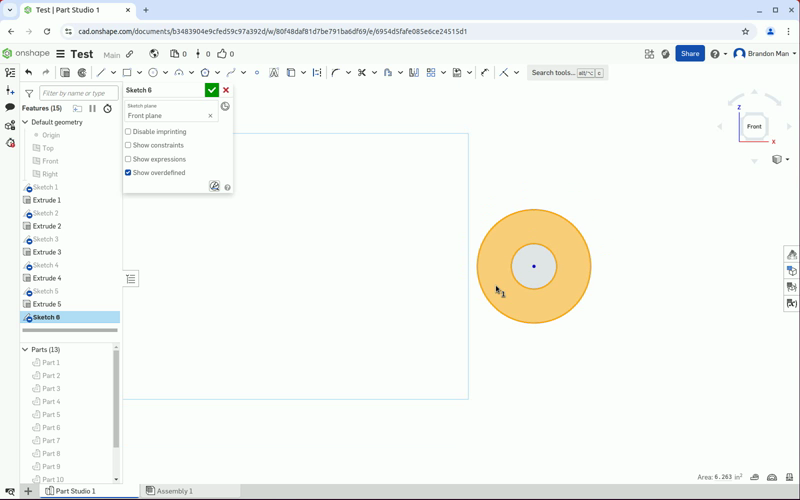
scroll(-6)
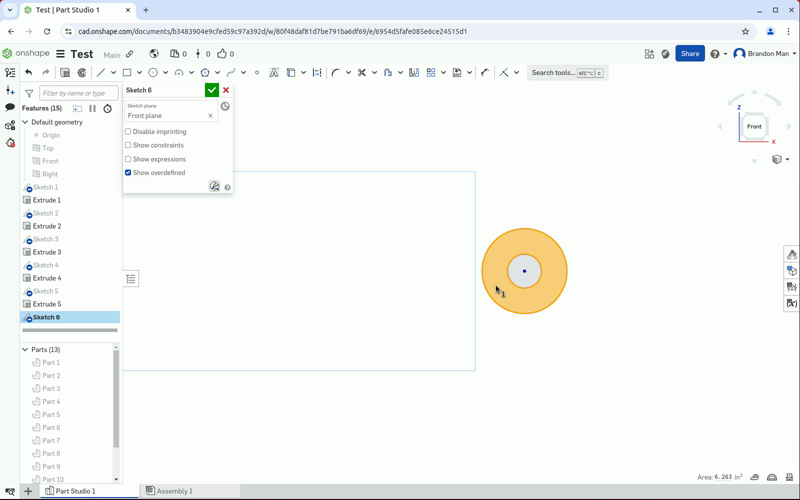
scroll(-6)
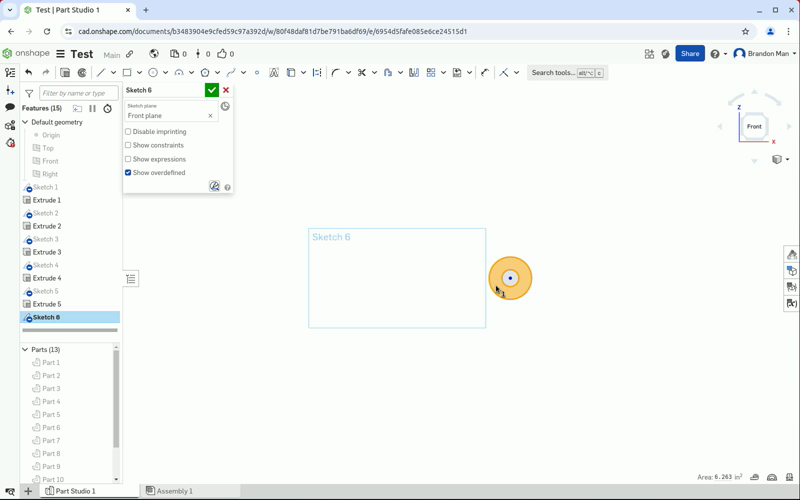
scroll(-6)
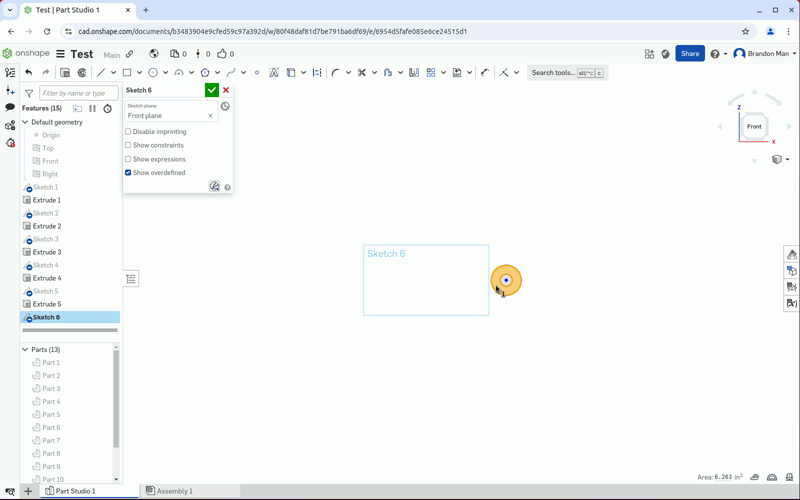
scroll(-6)
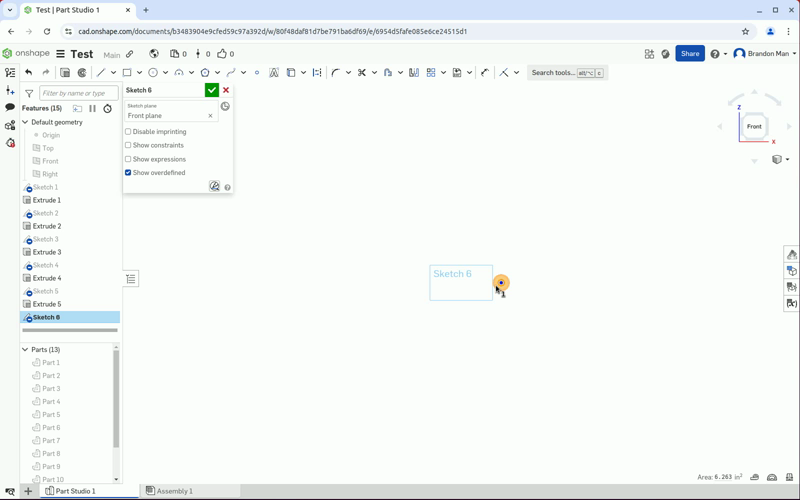
mouse_move(69, 352)
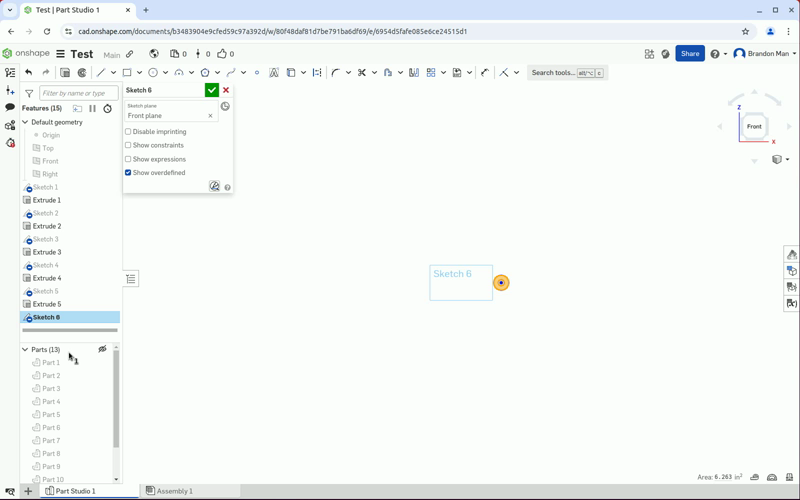
key(shift+y)
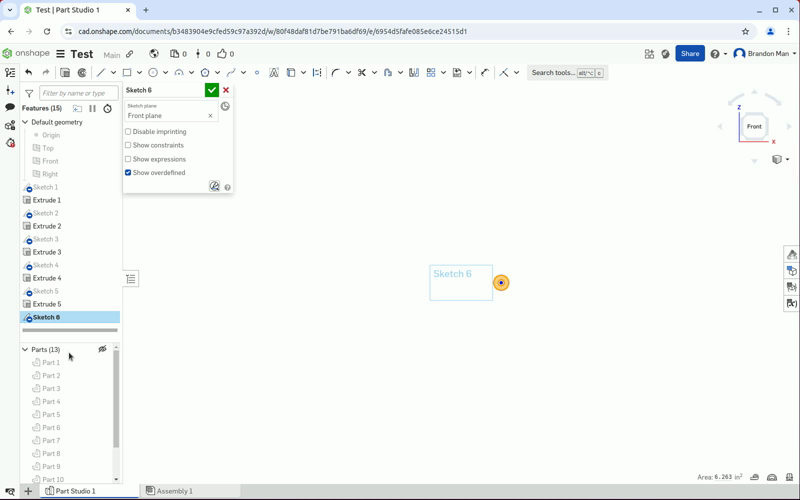
key(shift+e)
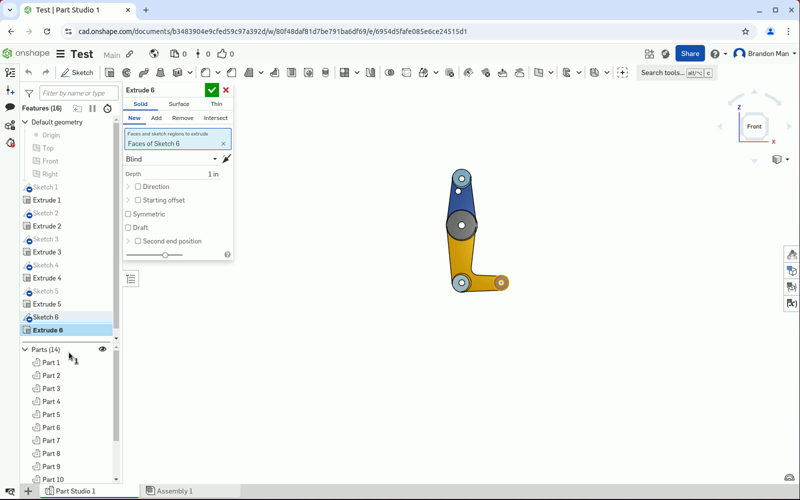
mouse_move(143, 106)
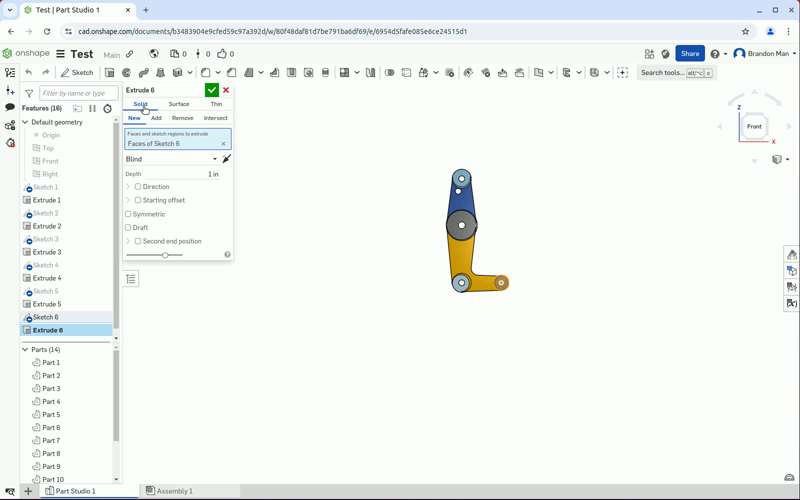
click(143, 106)
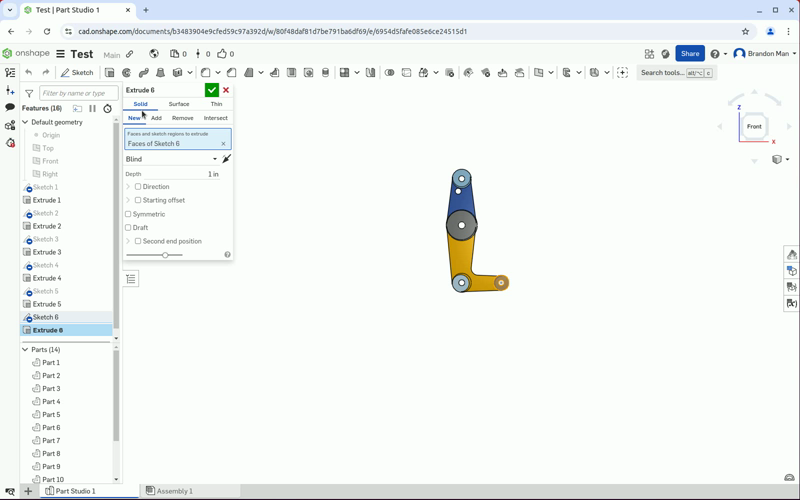
mouse_move(137, 120)
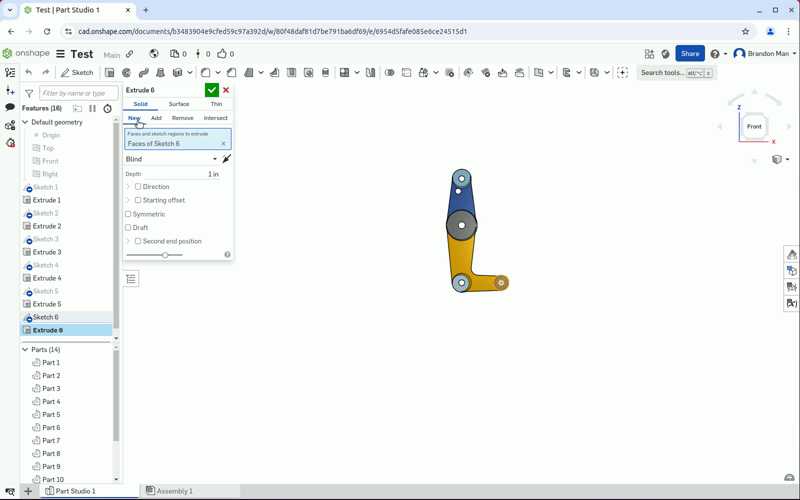
click(137, 120)
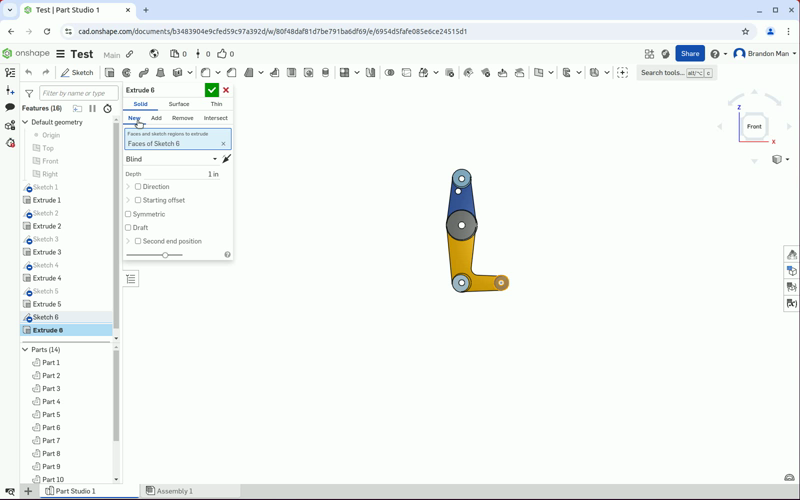
key(tab, 4)
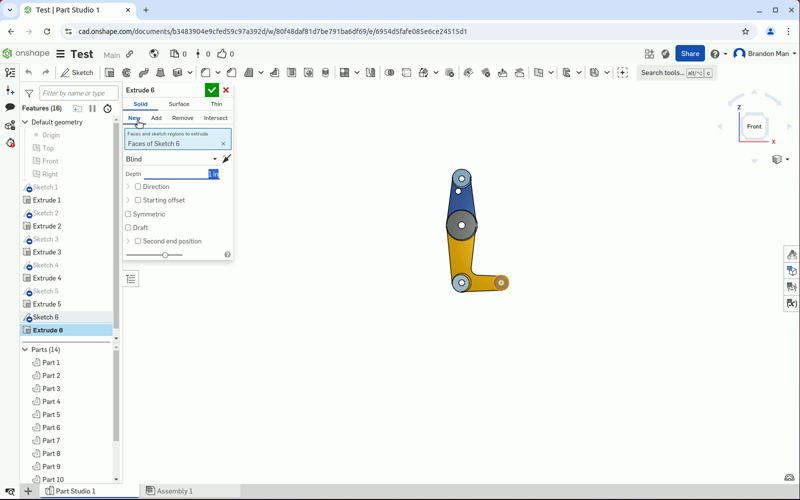
text(0.481)
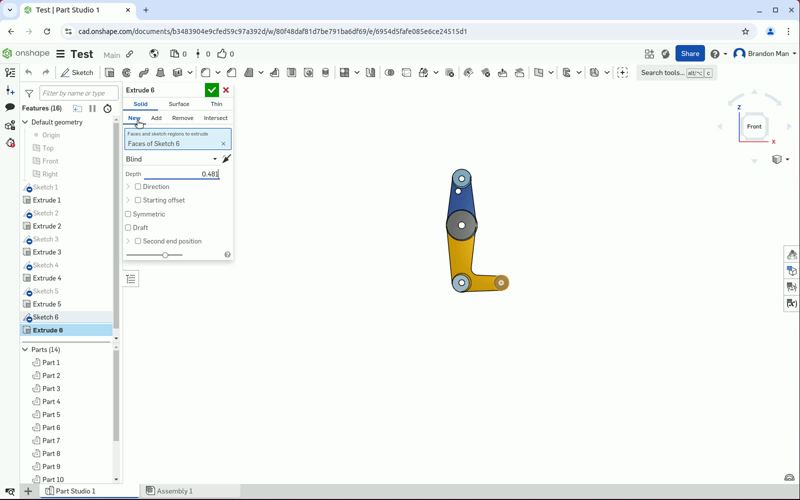
key(enter)
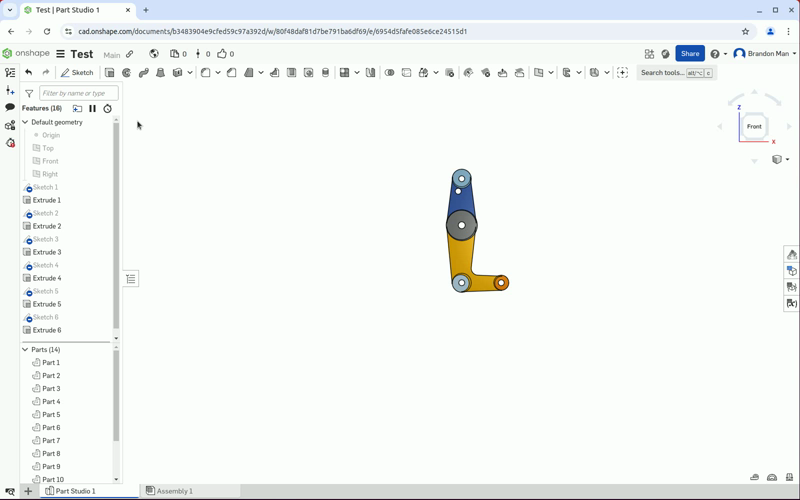
key(shift+h)
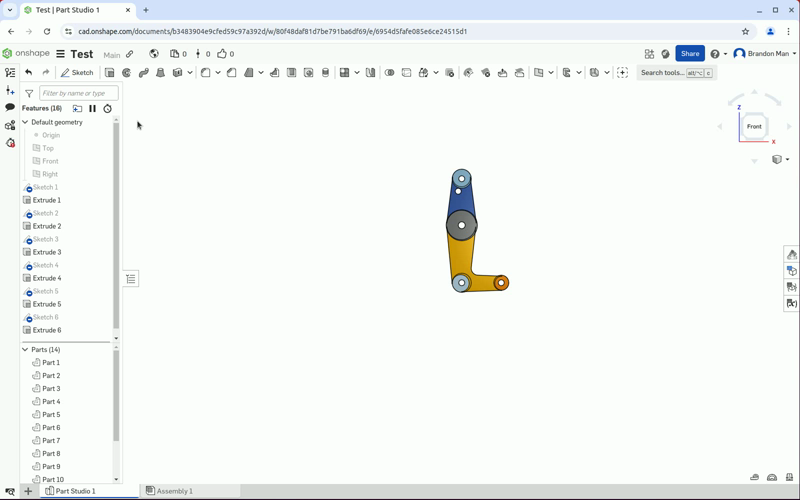
key(shift+h)
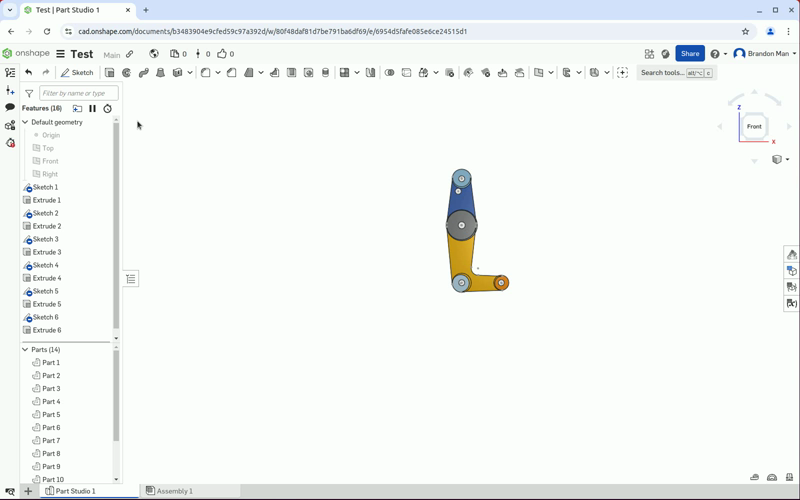
key(shift+7)
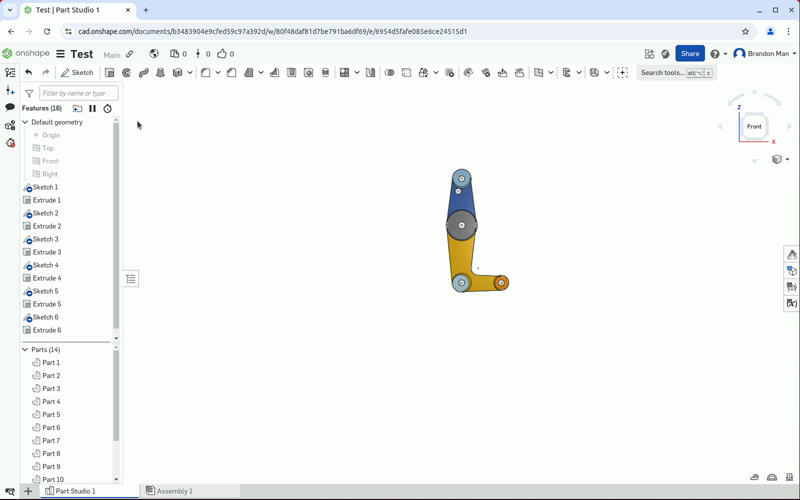
key(left, 2)
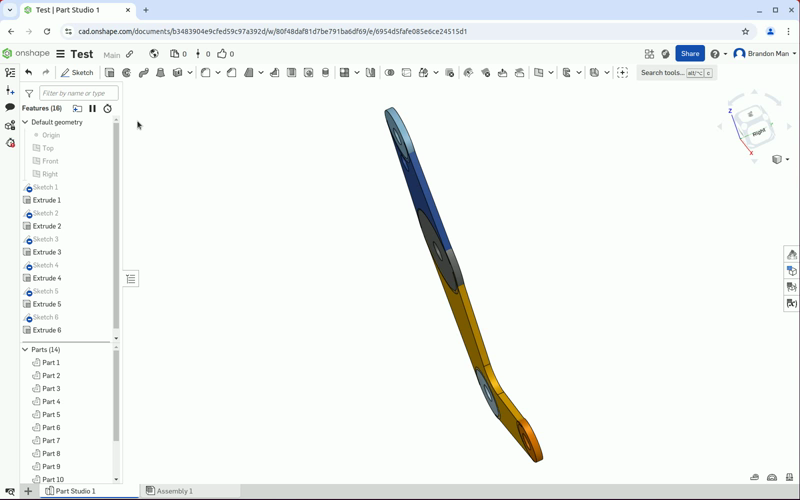
key(down, 2)
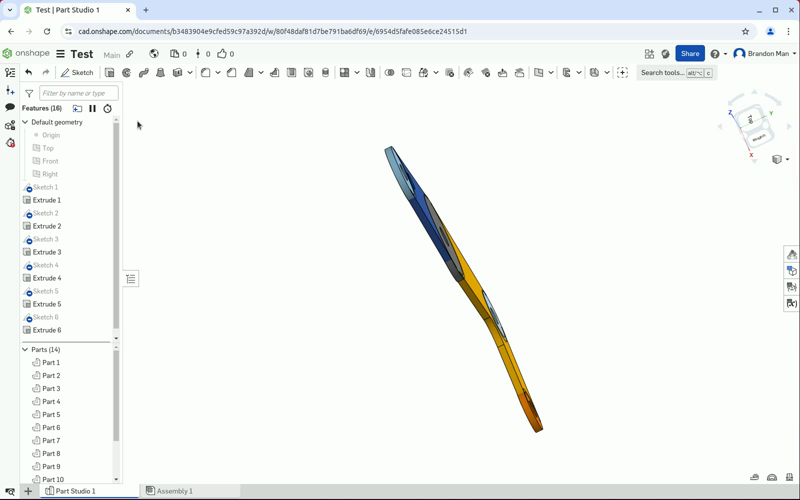
key(up, 2)
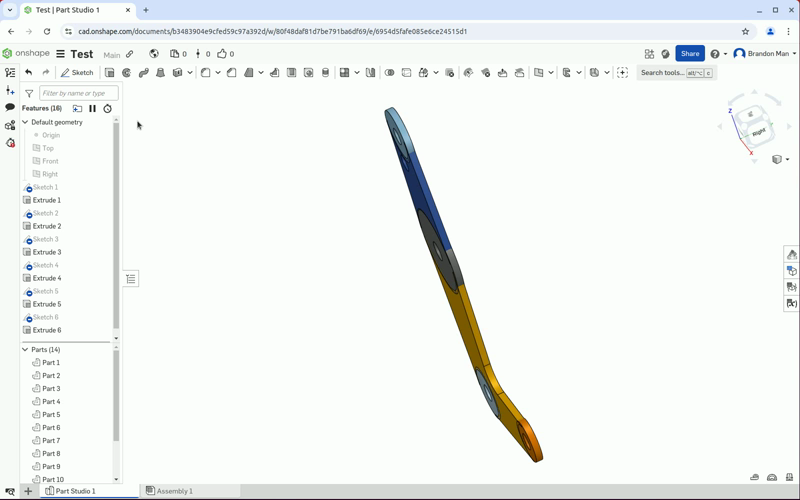
key(right, 2)
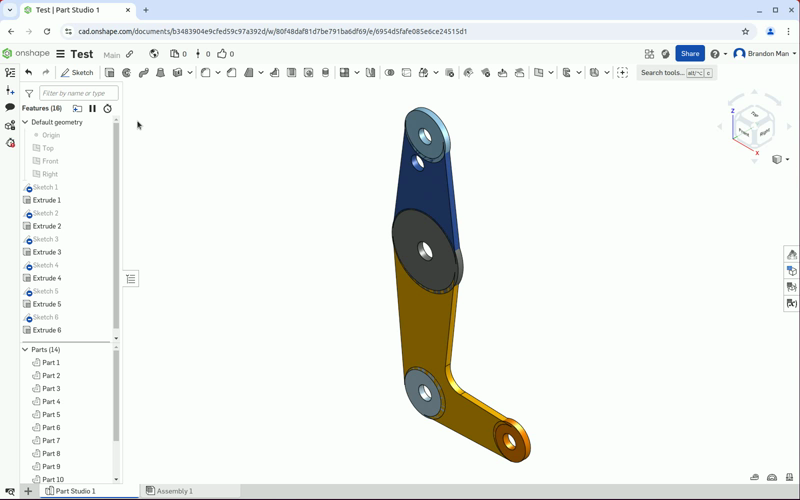
mouse_move(69, 189)
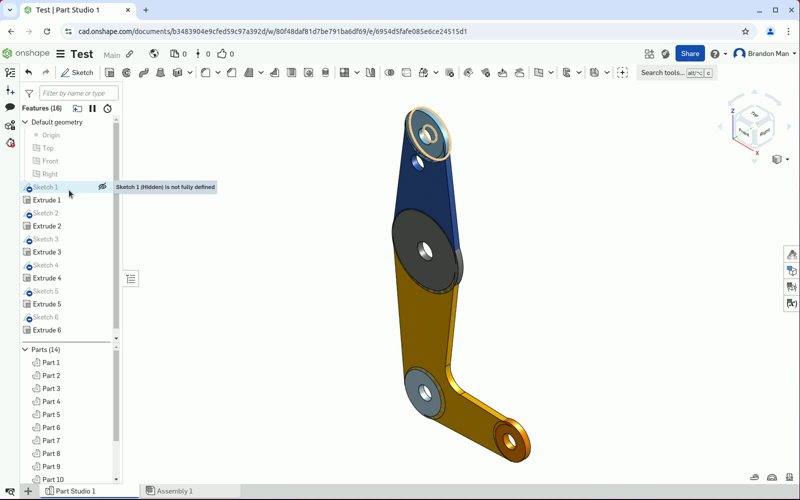
click(69, 189)